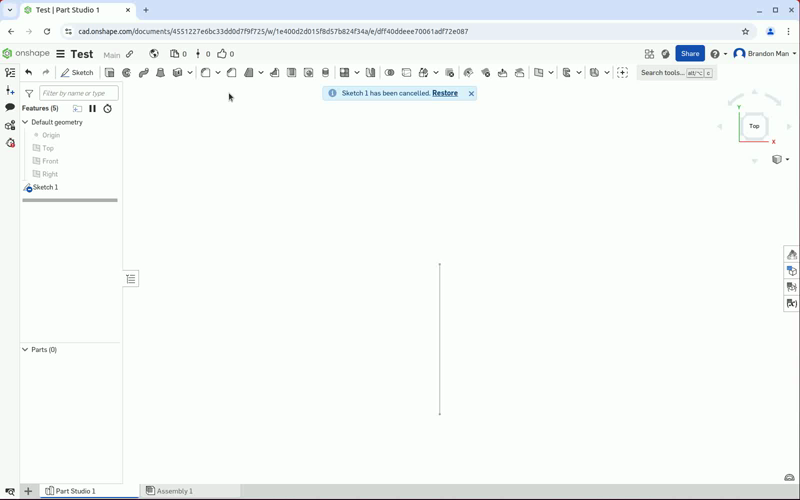
key(shift+h)
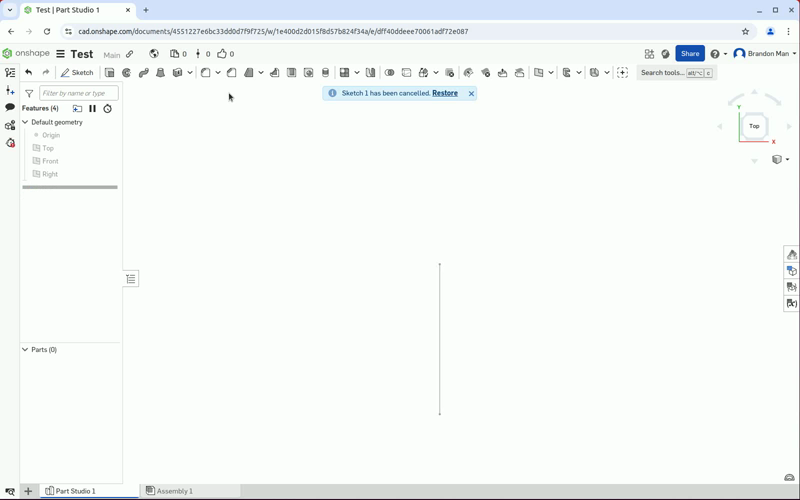
key(shift+s)
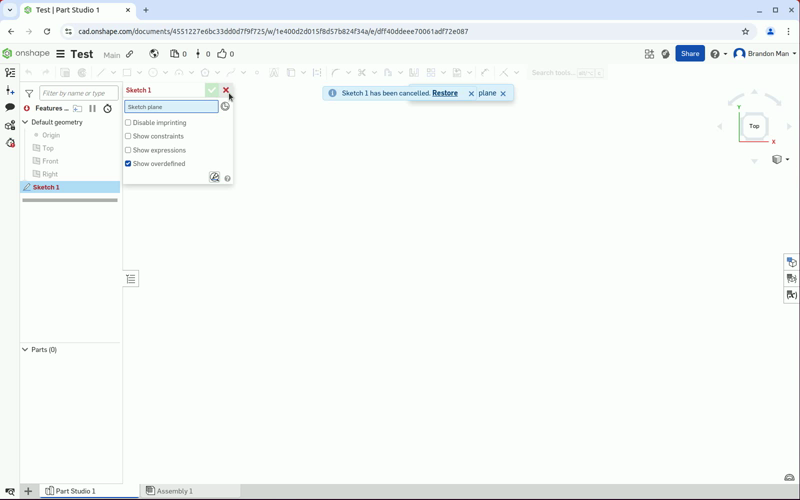
mouse_move(73, 150)
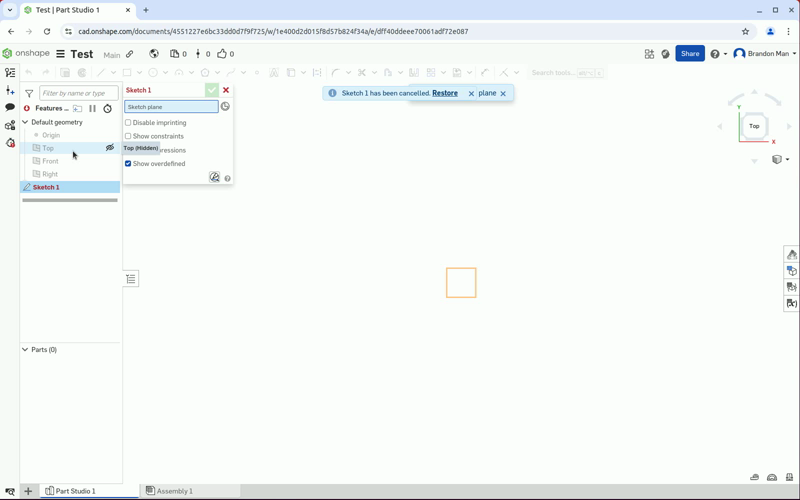
click(73, 150)
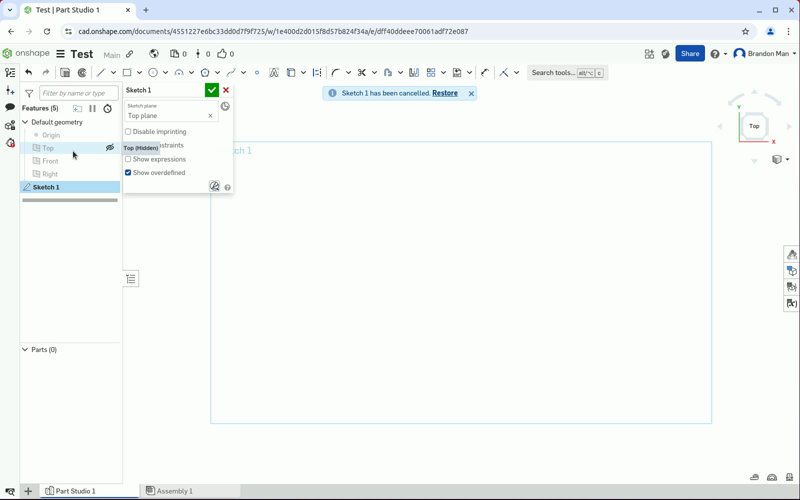
mouse_move(73, 352)
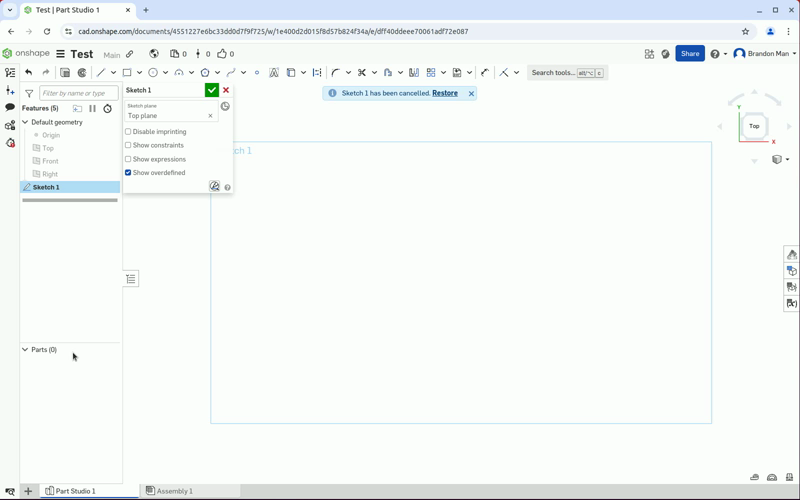
key(y)
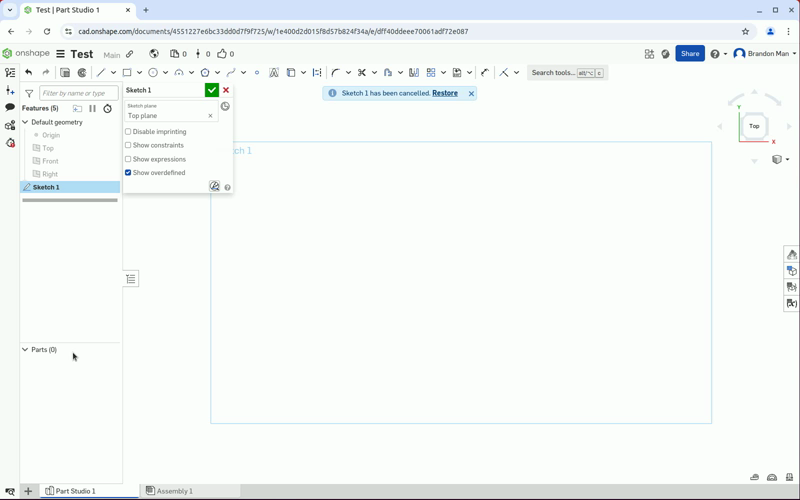
key(l)
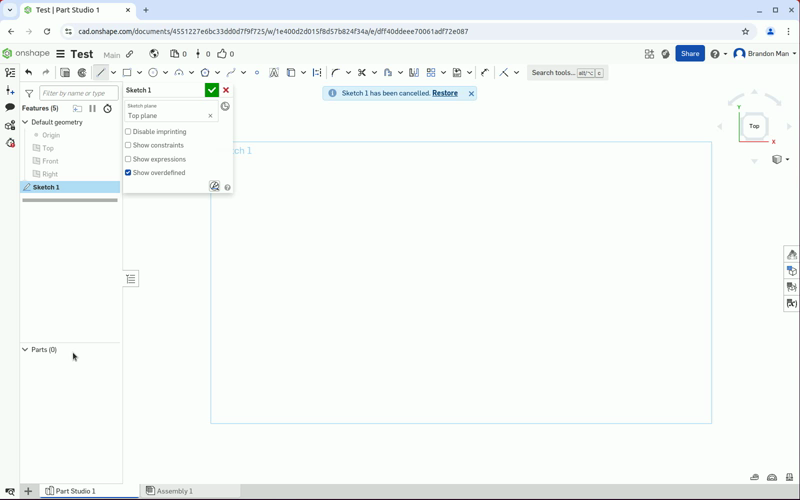
key_down(shift)
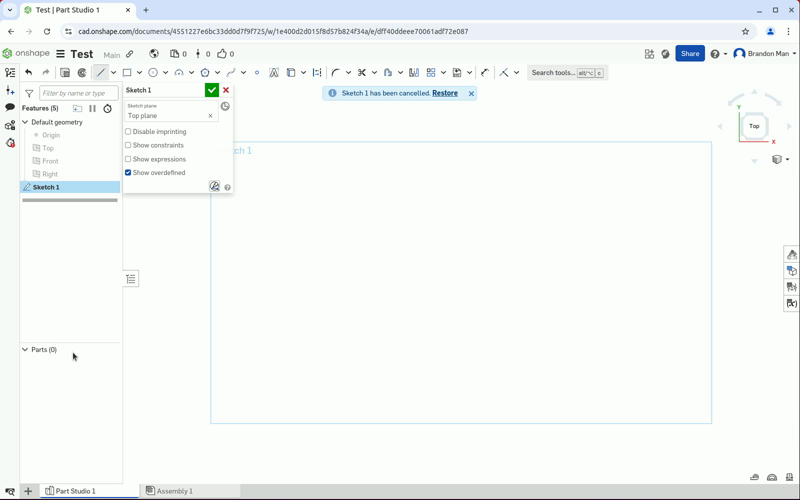
mouse_move(460, 282)
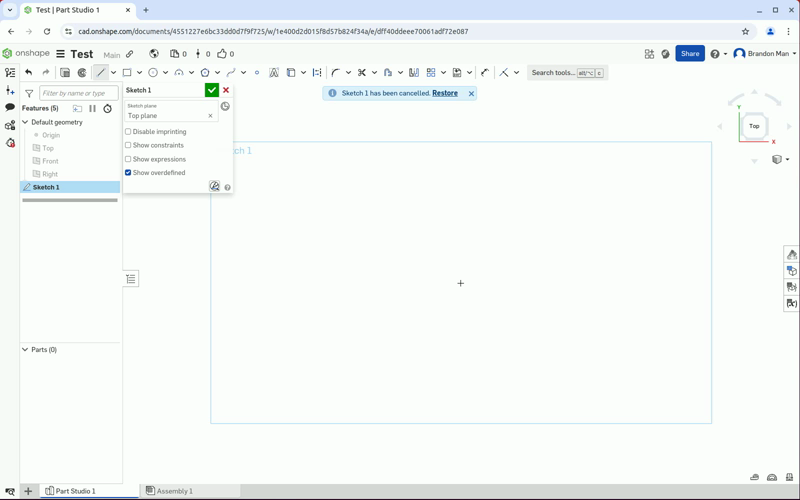
click(460, 282)
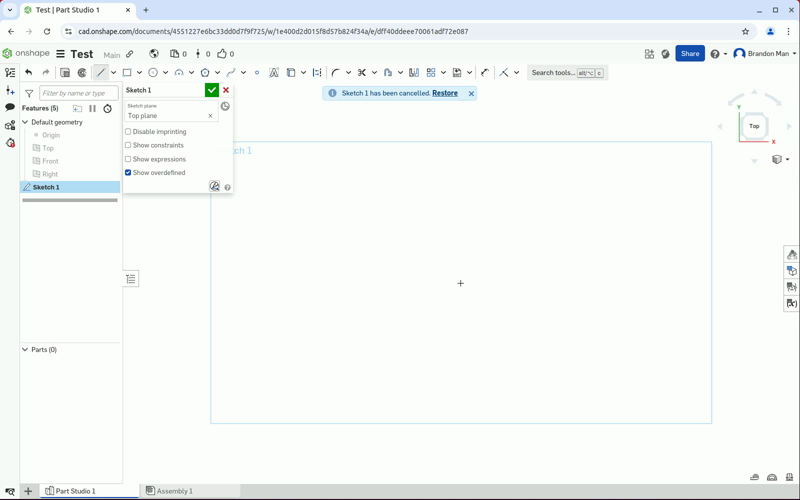
key_up(shift)
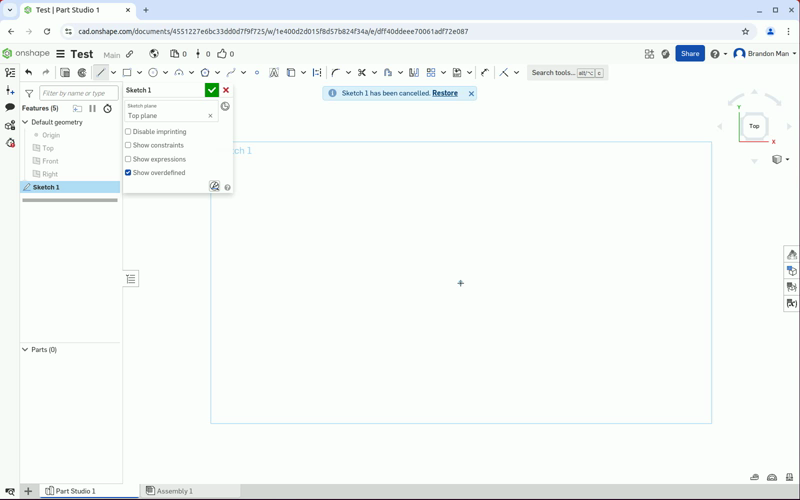
key_down(shift)
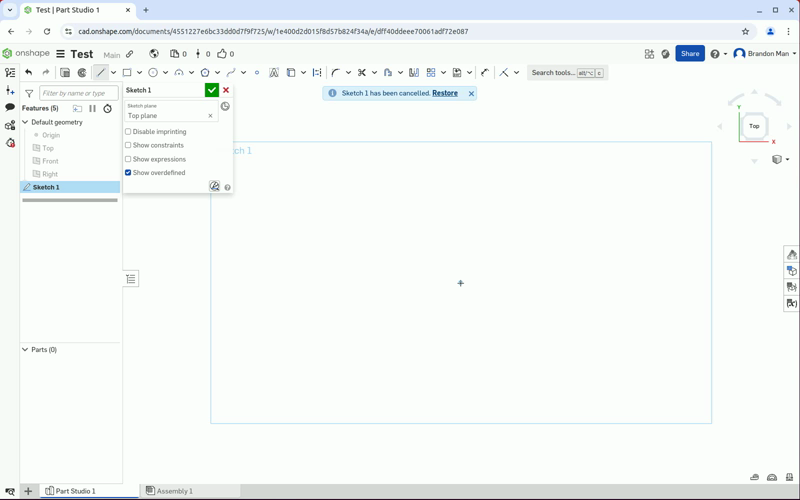
mouse_move(573, 282)
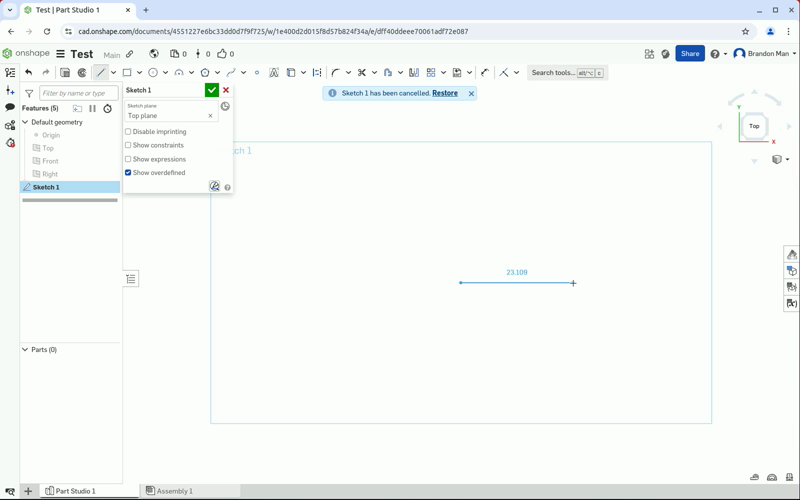
click(573, 282)
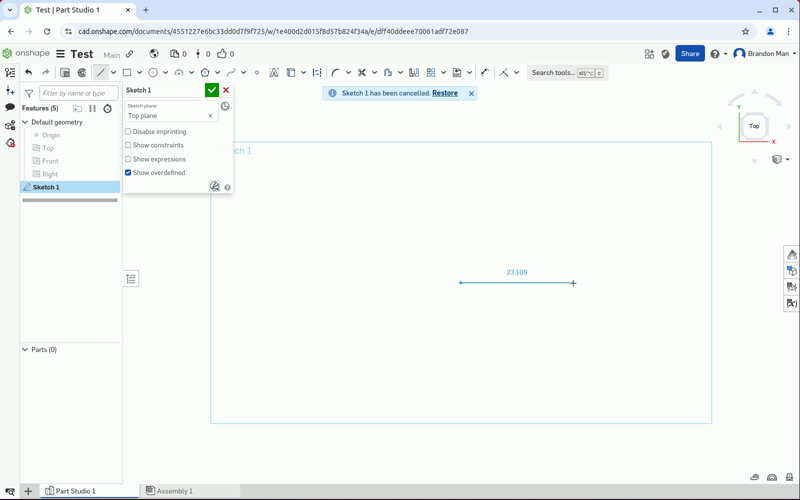
key_up(shift)
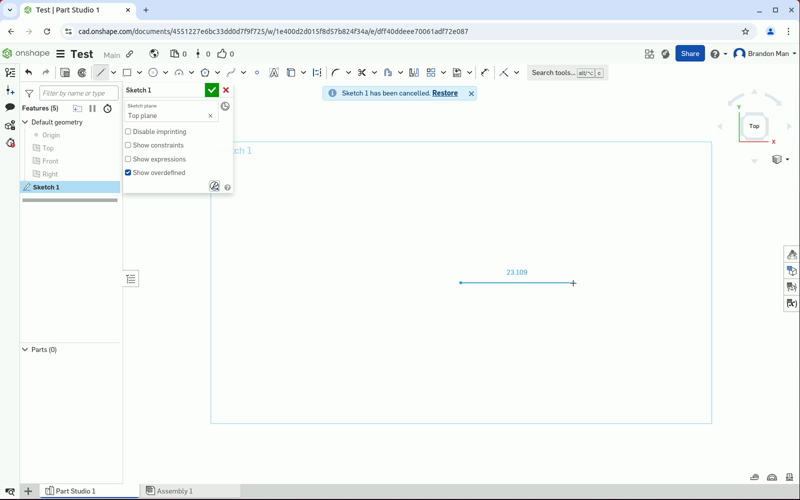
key_down(shift)
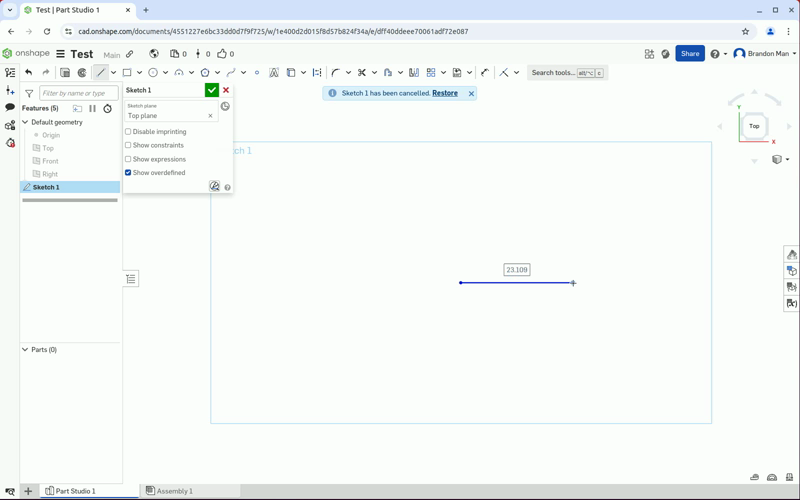
mouse_move(573, 205)
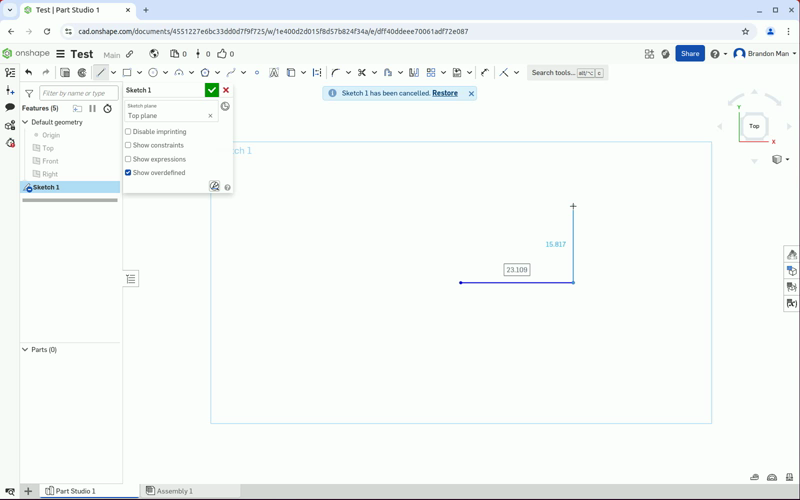
click(573, 205)
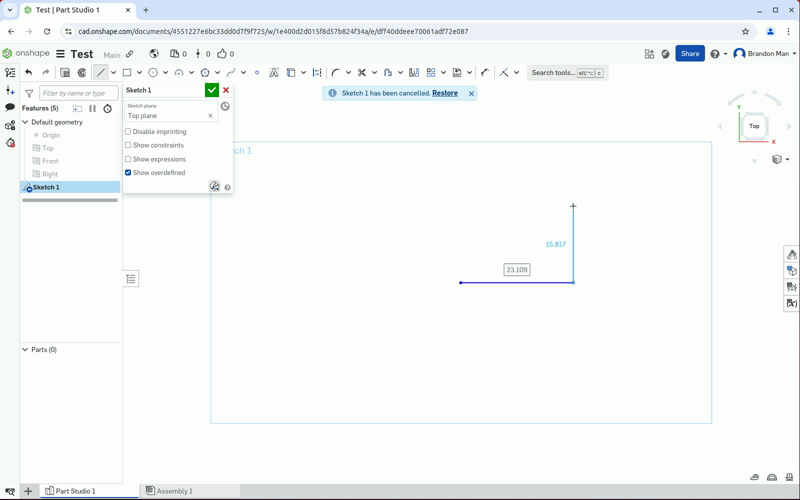
key_up(shift)
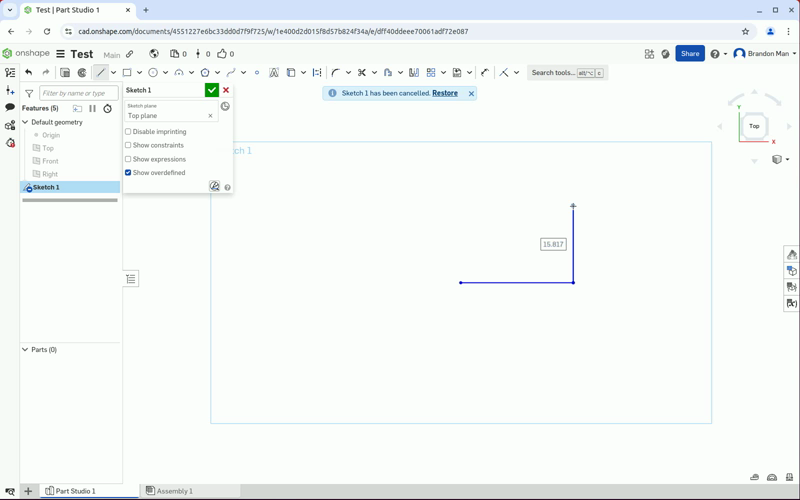
key_down(shift)
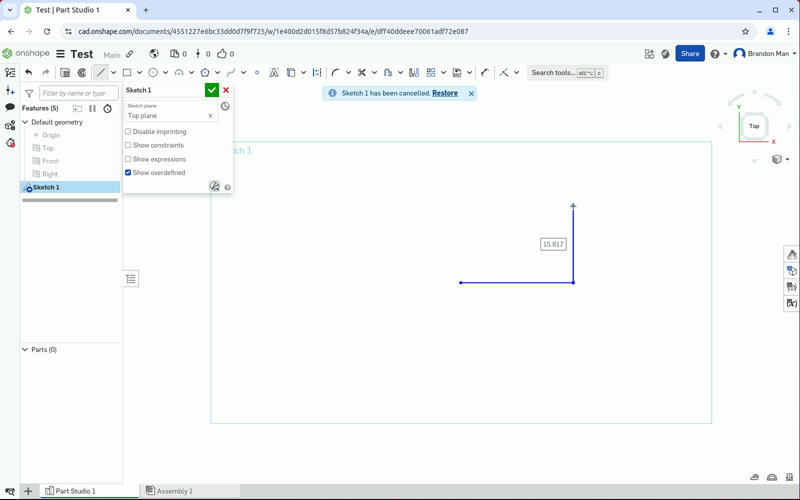
mouse_move(460, 205)
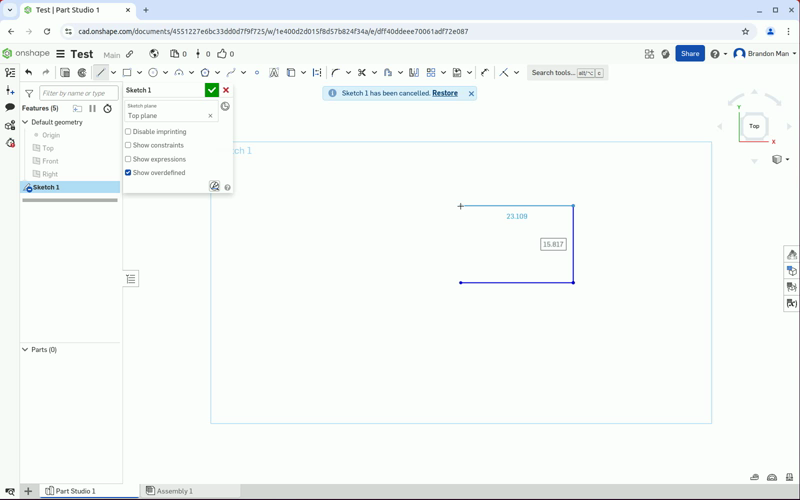
click(460, 205)
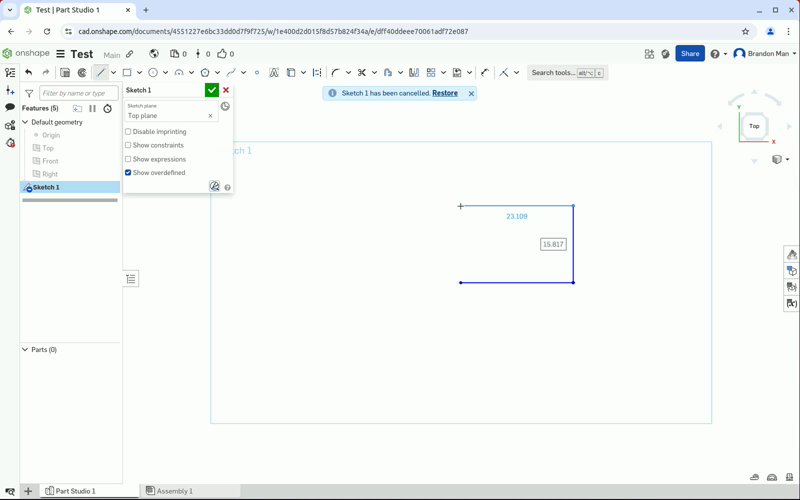
key_up(shift)
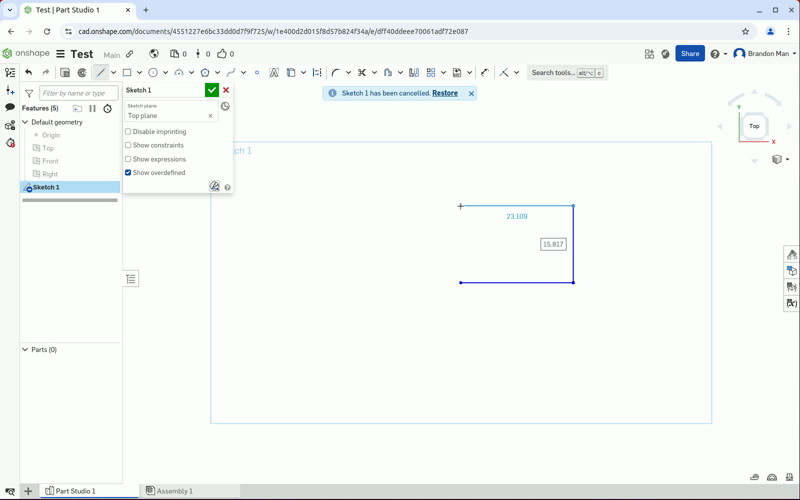
key_down(shift)
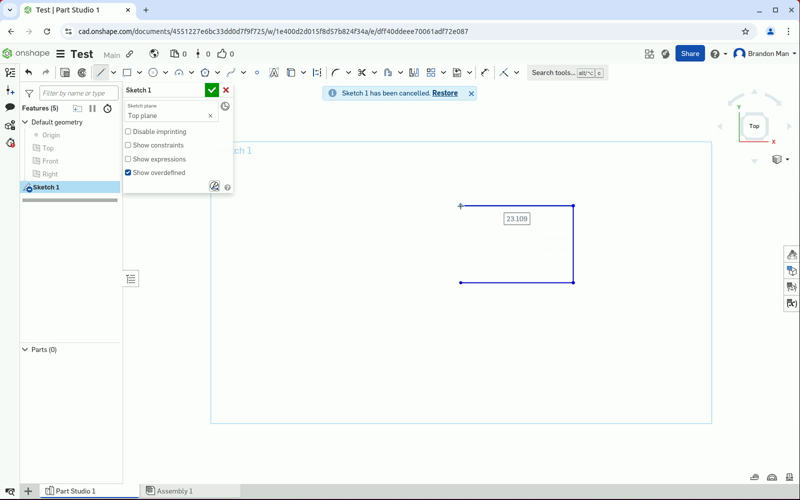
mouse_move(460, 282)
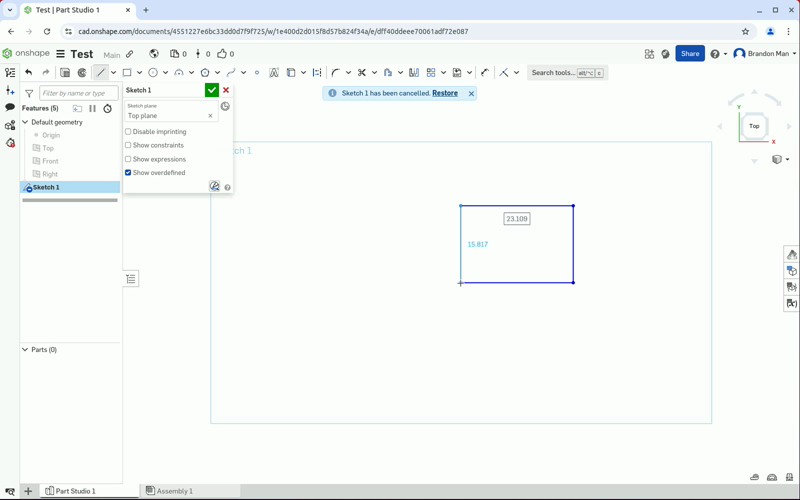
key_up(shift)
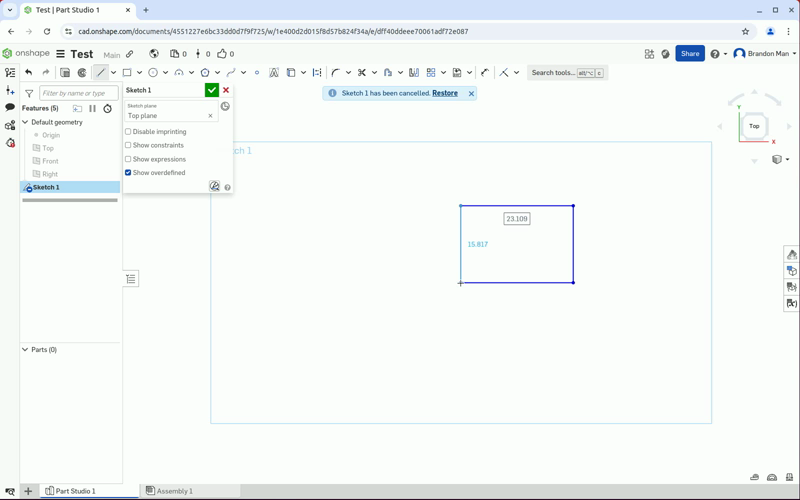
click(460, 282)
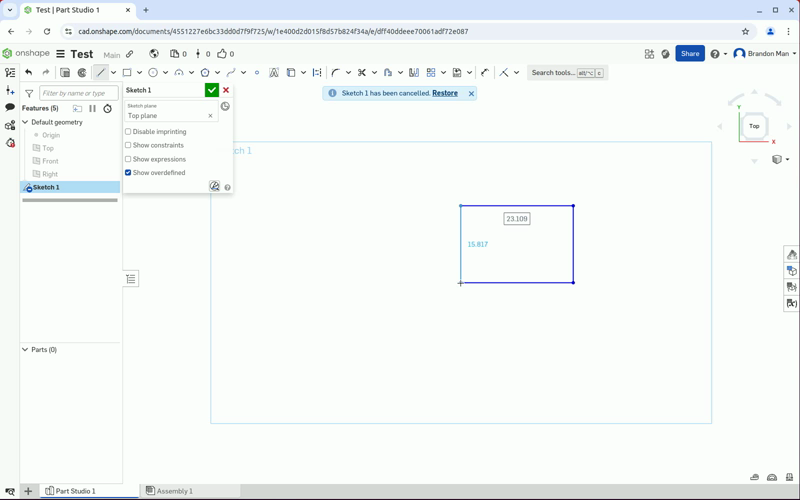
key(esc)
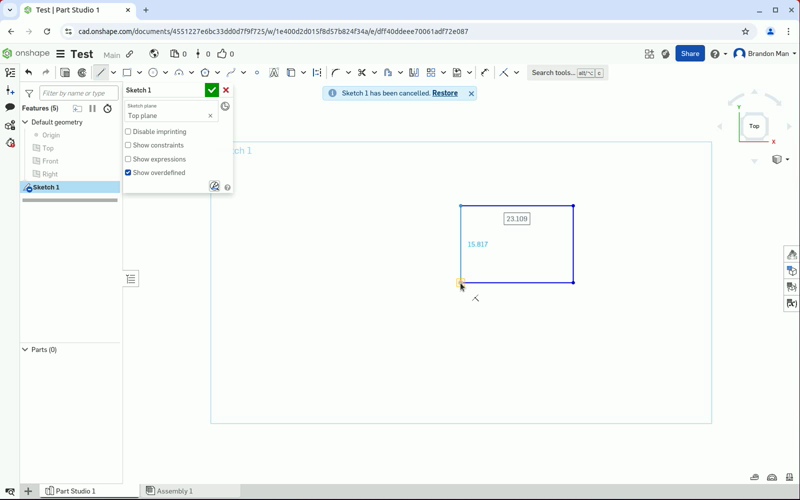
key(c)
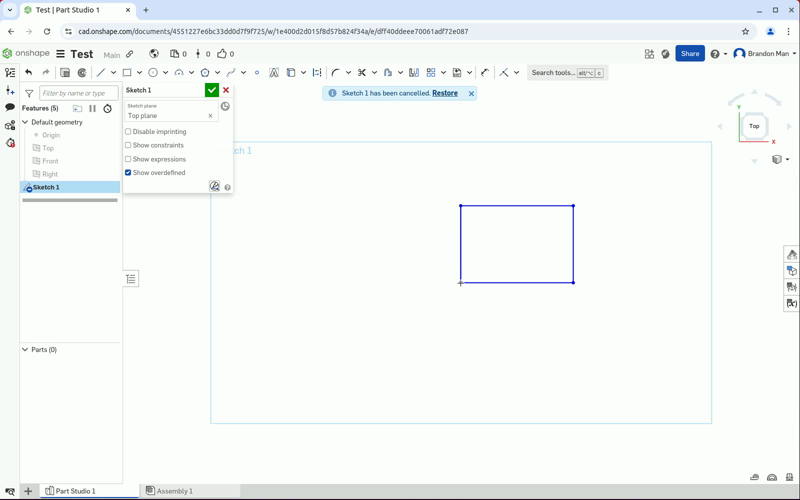
key_down(shift)
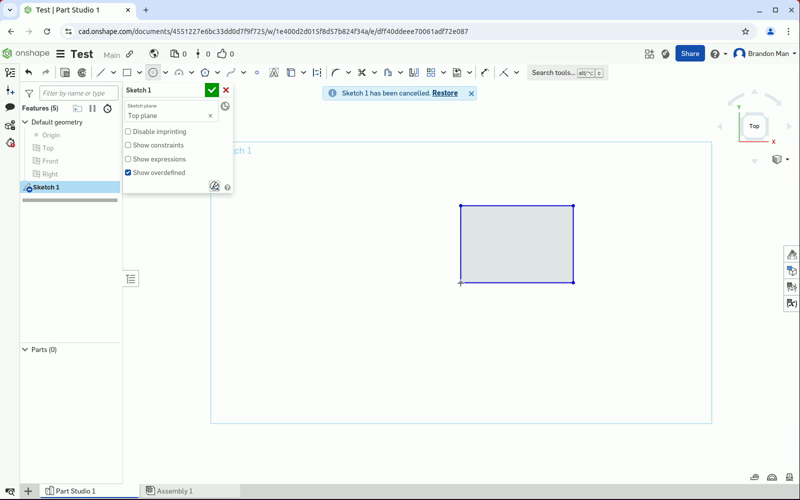
mouse_move(483, 230)
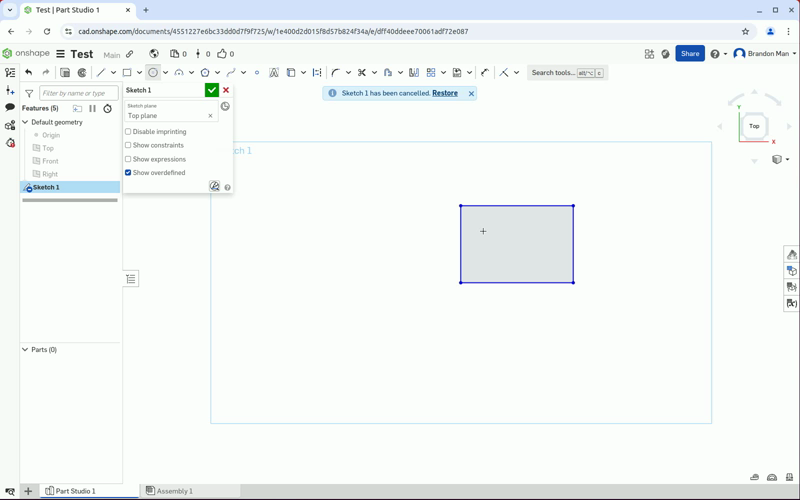
click(483, 230)
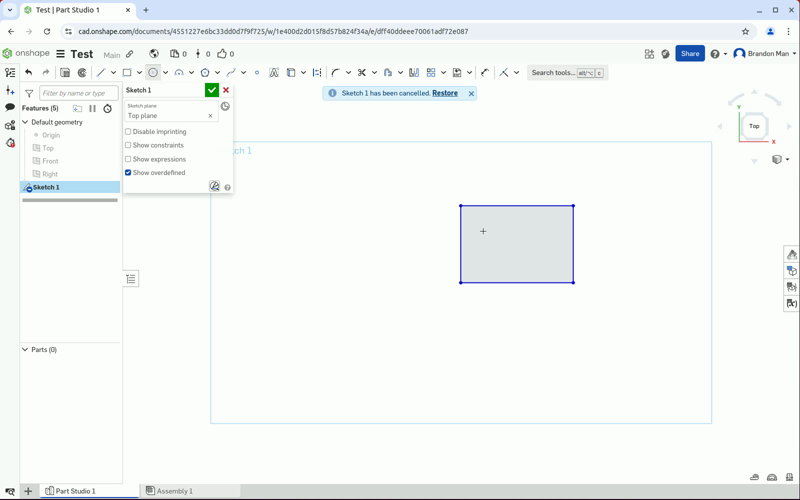
key_up(shift)
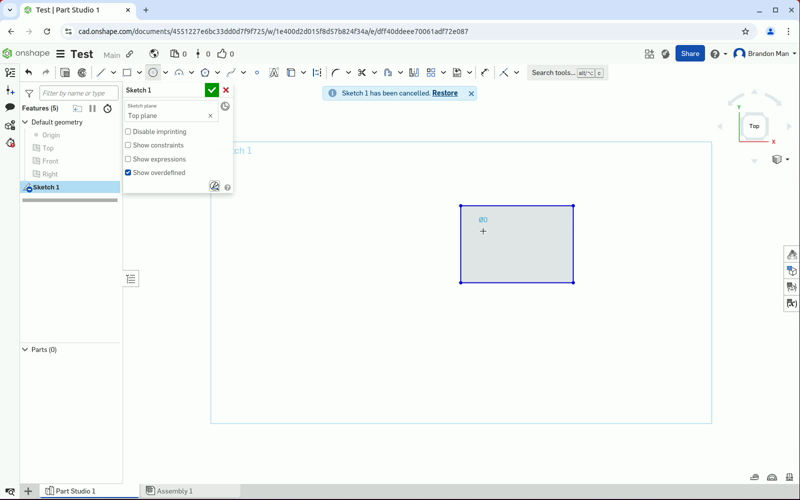
mouse_move(495, 230)
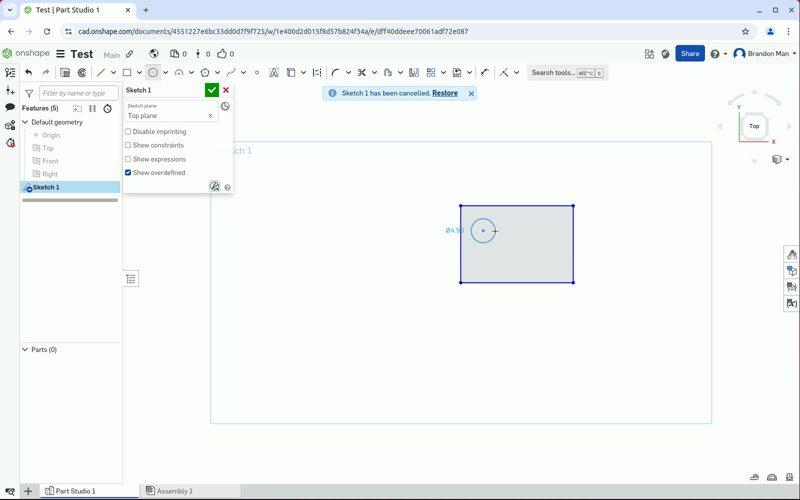
click(495, 230)
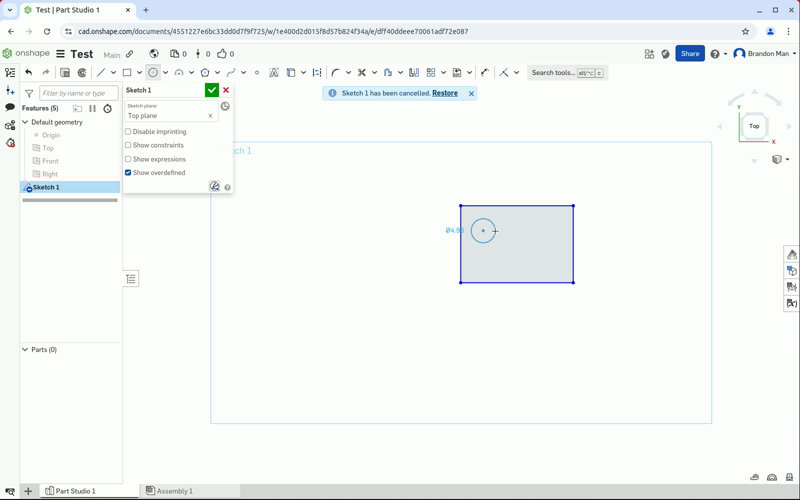
key(esc)
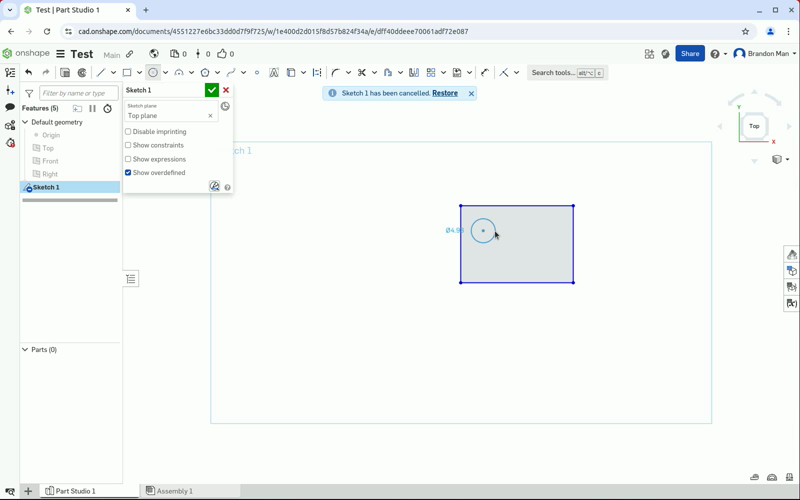
key(l)
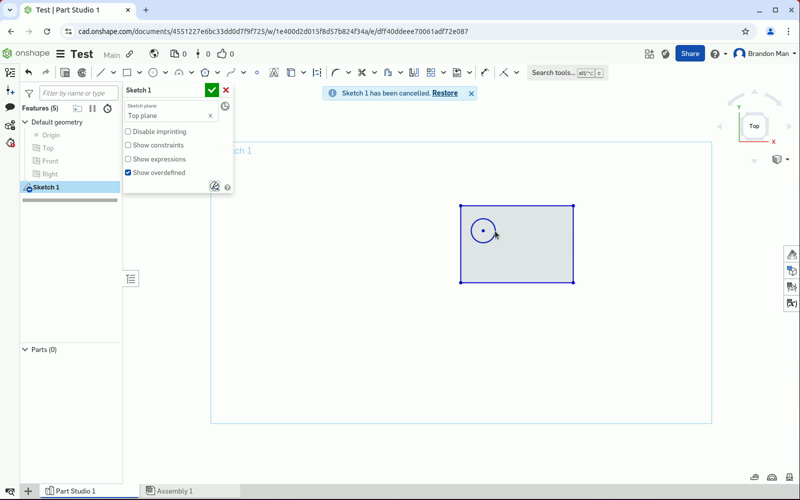
key_down(shift)
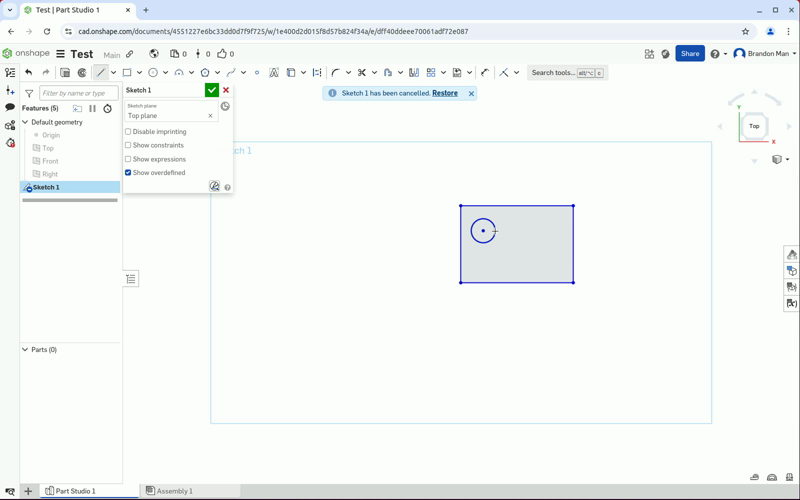
mouse_move(479, 272)
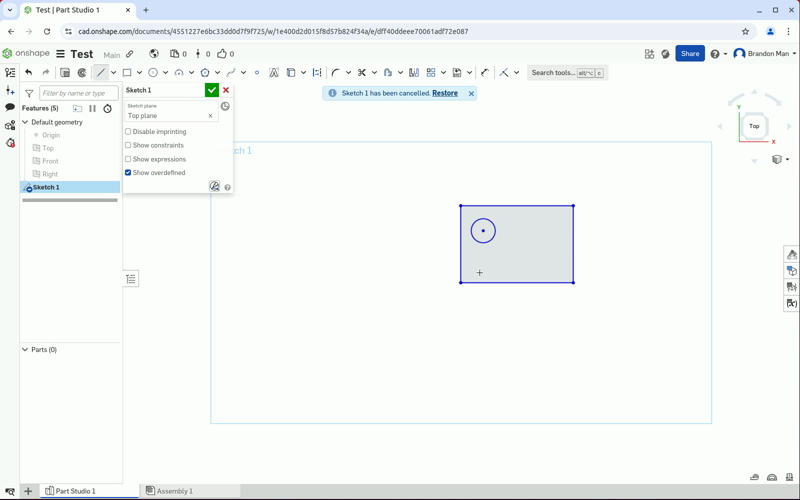
click(479, 272)
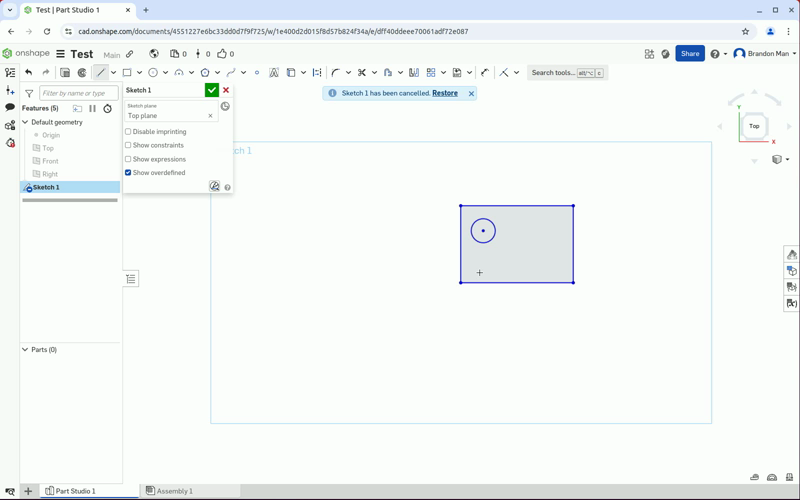
key_up(shift)
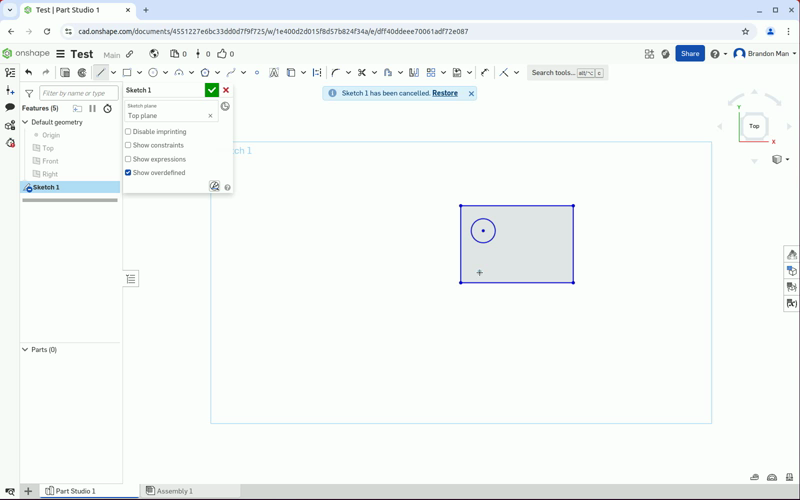
key_down(shift)
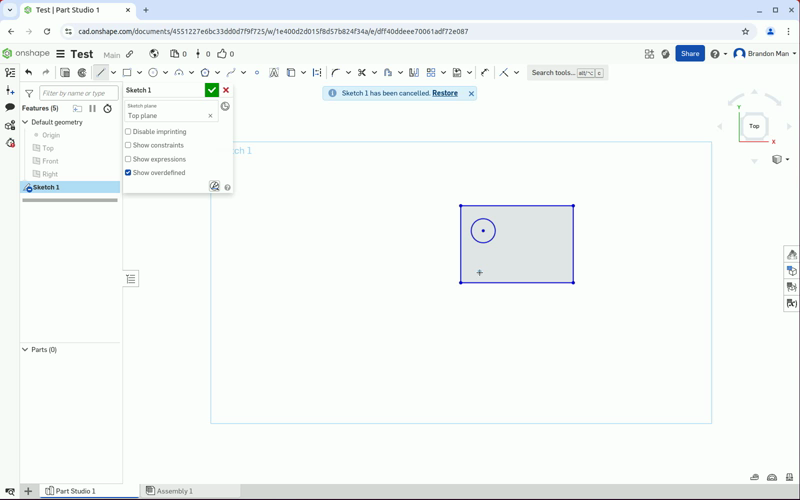
mouse_move(509, 272)
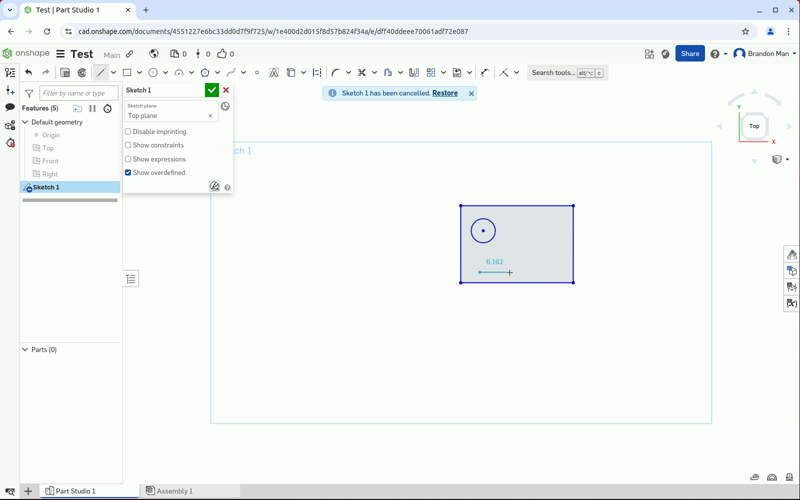
mouse_move(530, 272)
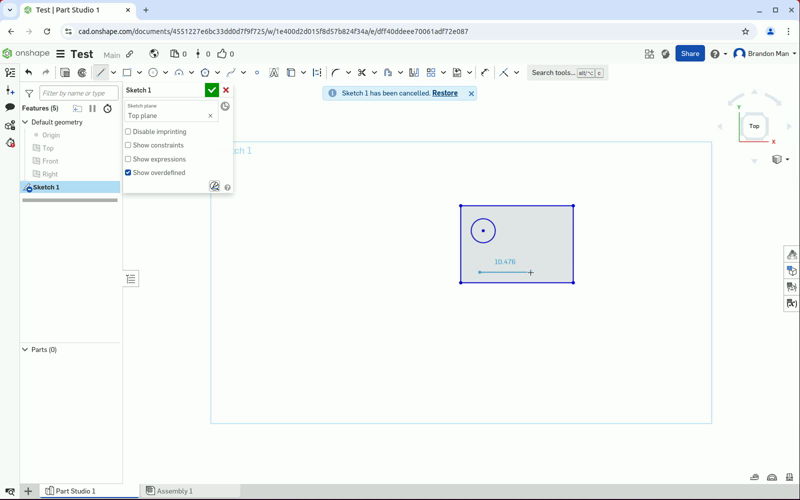
click(530, 272)
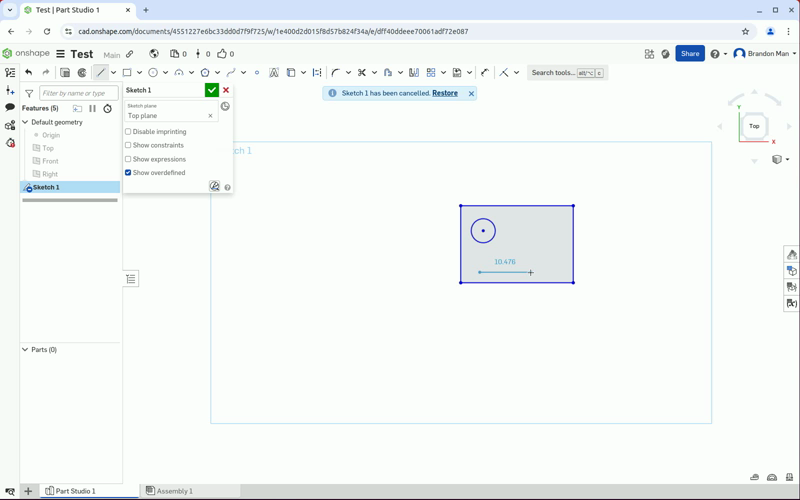
key_up(shift)
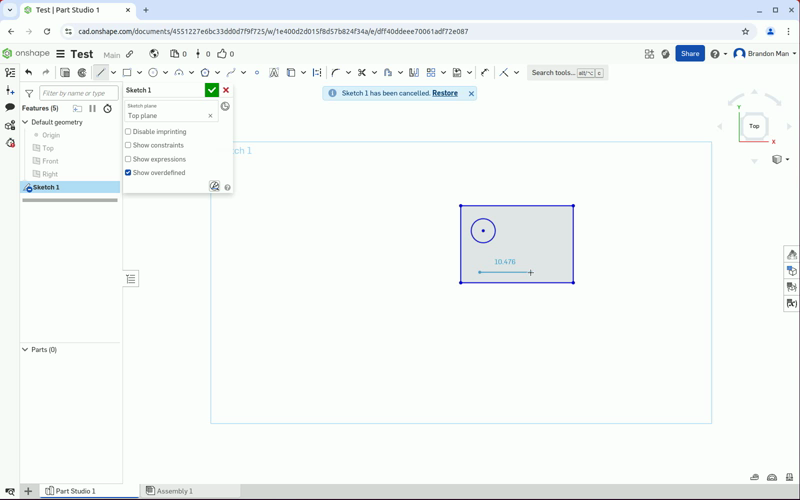
key_down(shift)
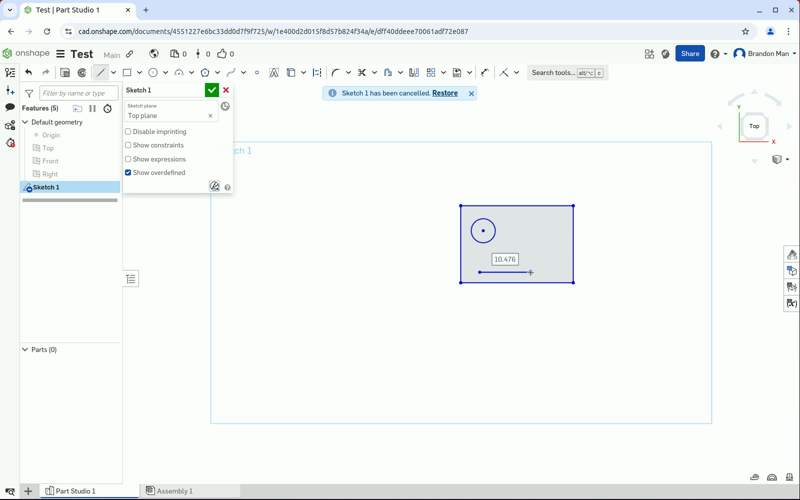
mouse_move(560, 272)
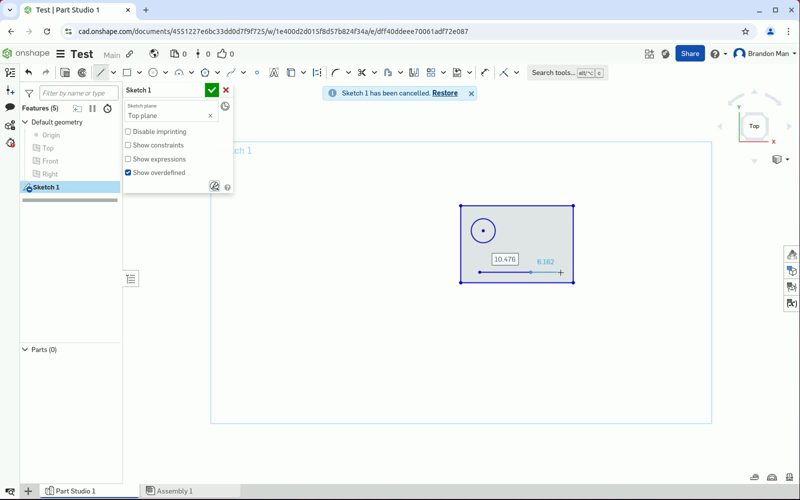
mouse_move(530, 265)
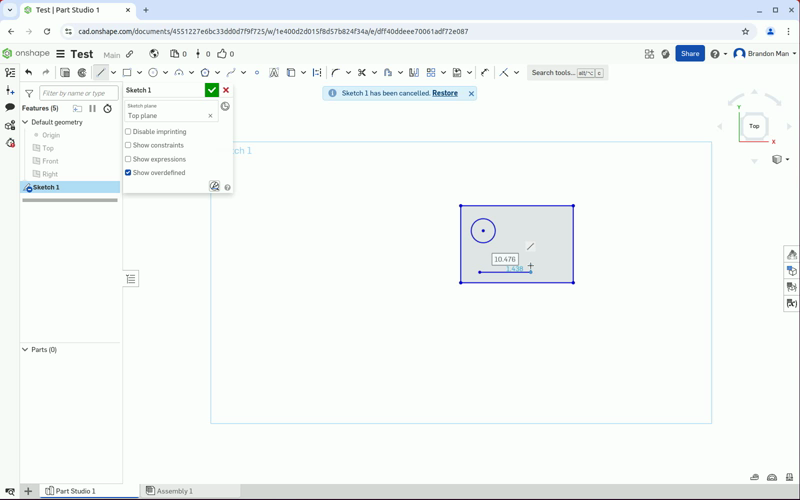
scroll(6)
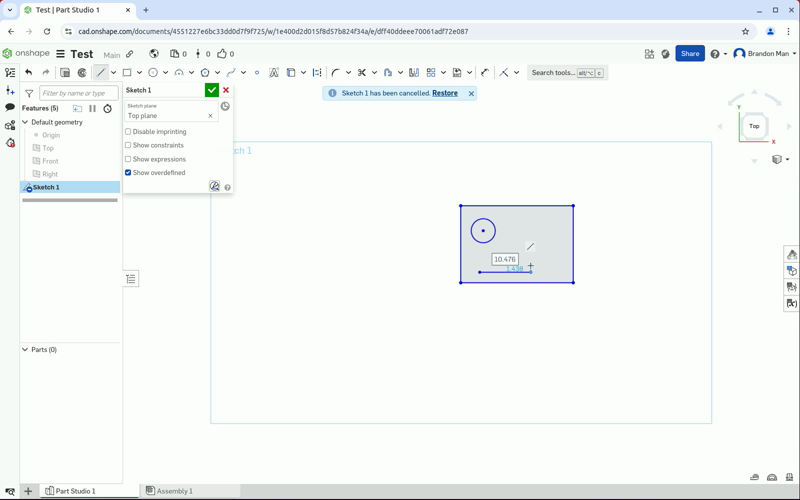
scroll(6)
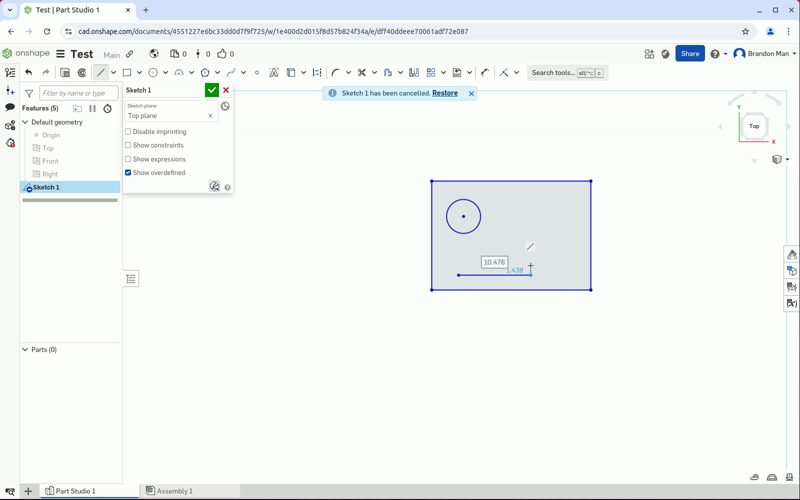
scroll(6)
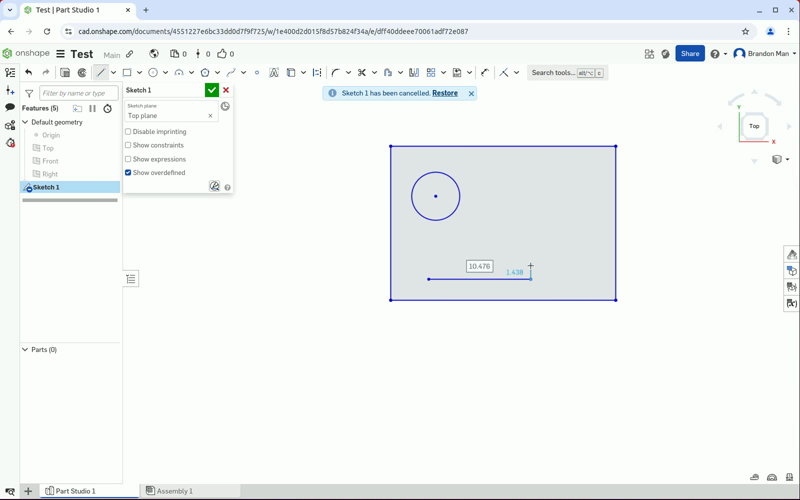
scroll(6)
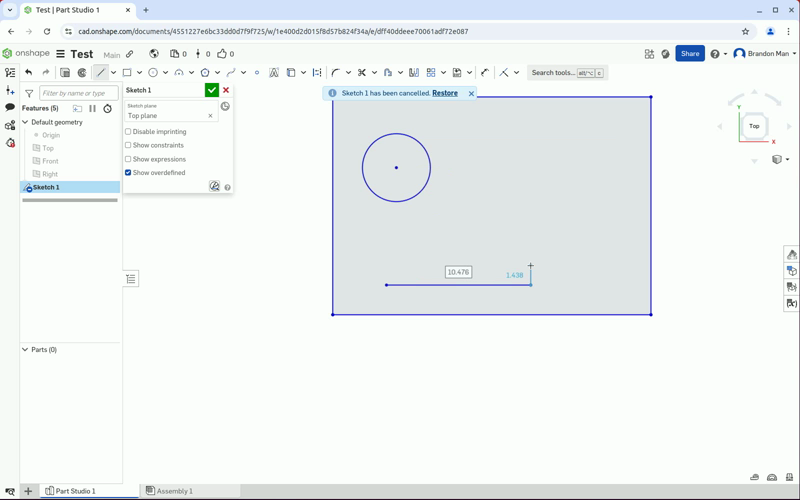
scroll(6)
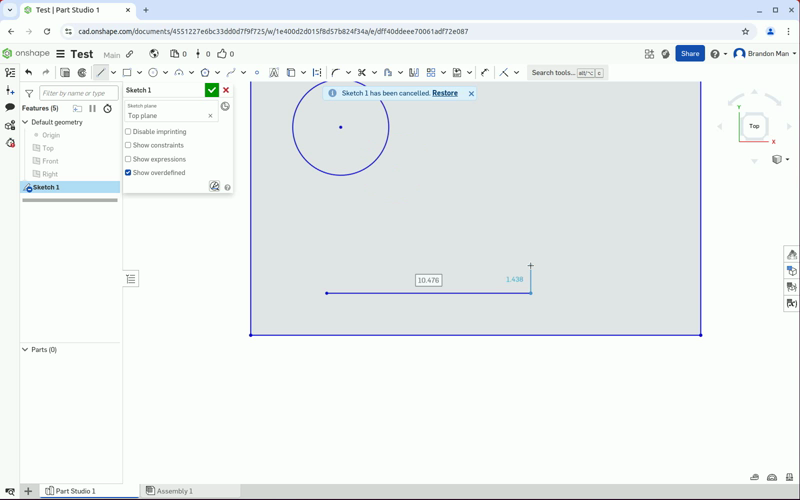
scroll(6)
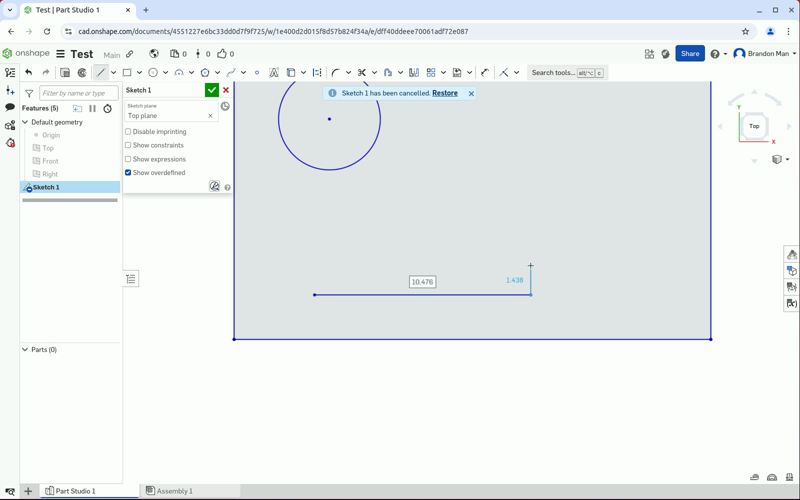
scroll(6)
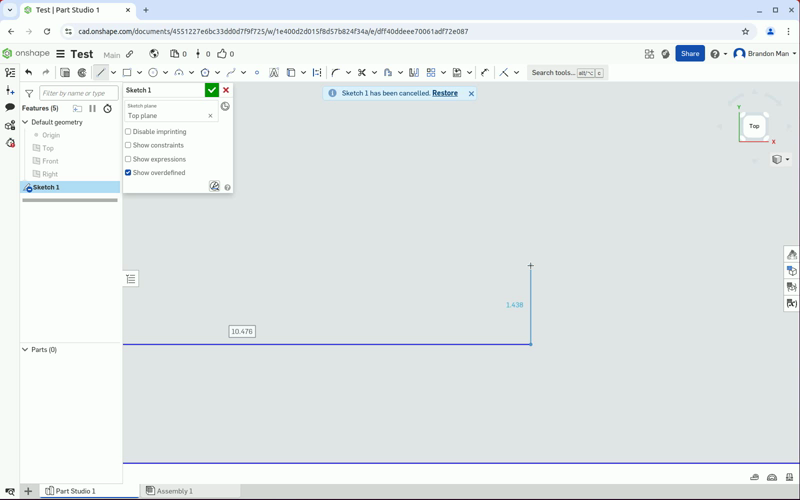
click(530, 265)
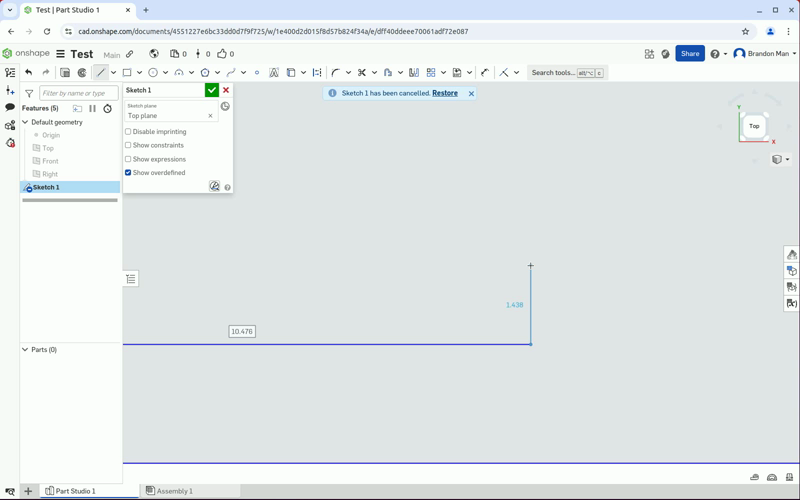
scroll(-6)
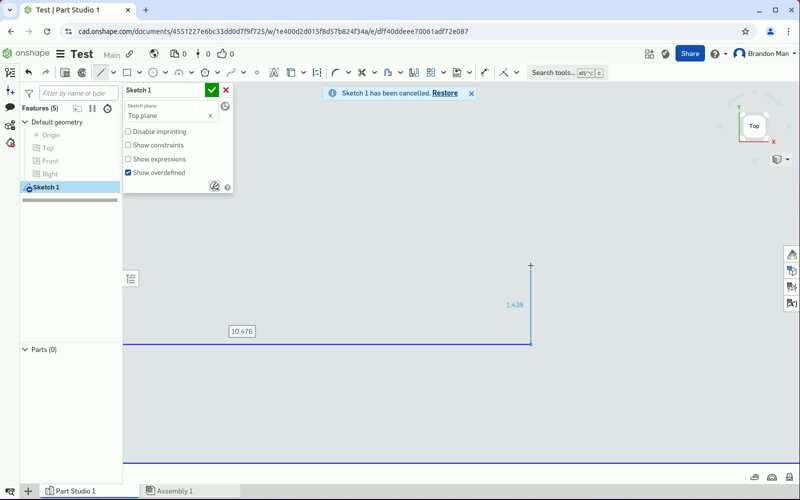
scroll(-6)
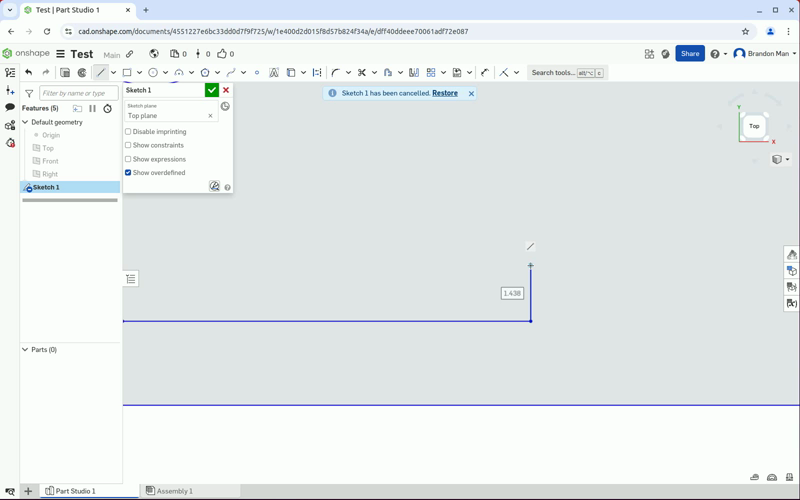
scroll(-6)
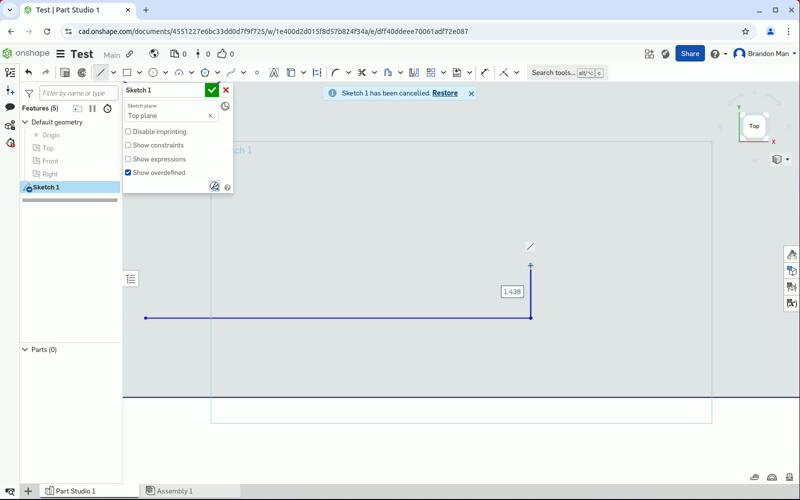
scroll(-6)
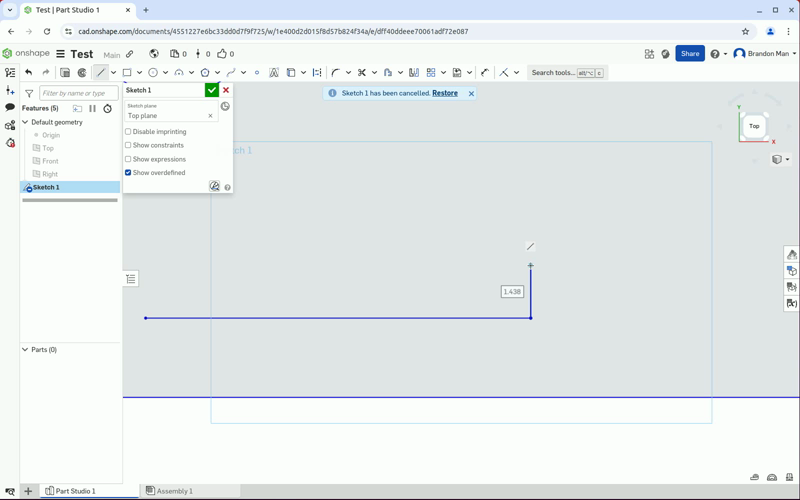
scroll(-6)
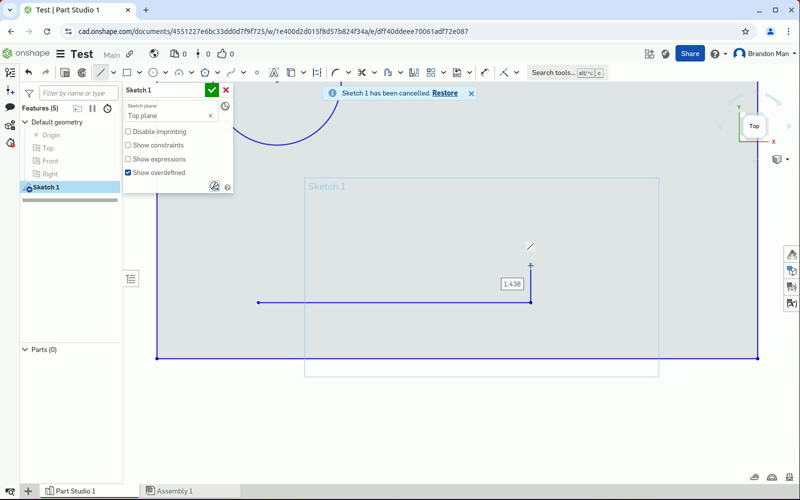
scroll(-6)
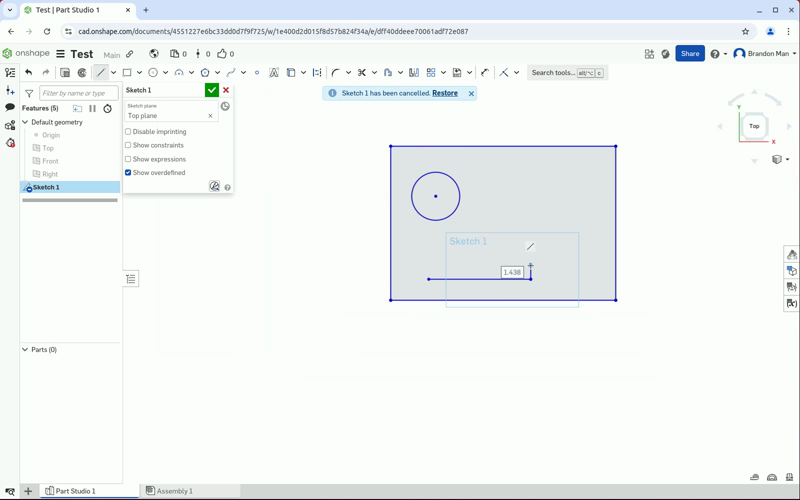
scroll(-6)
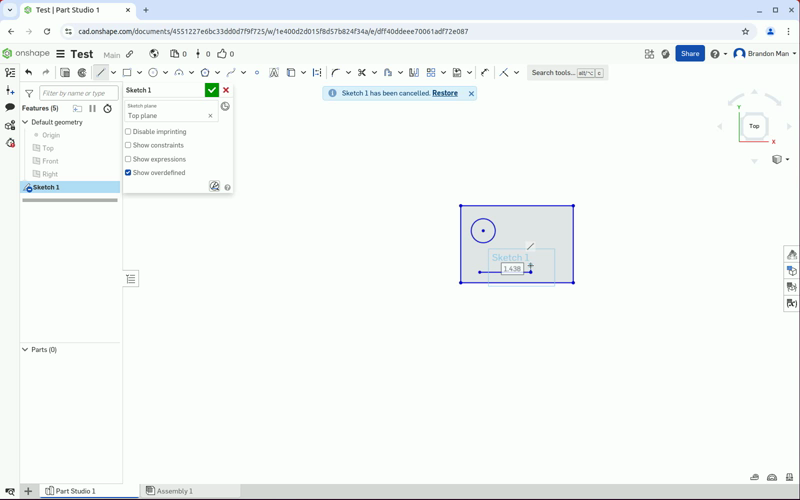
key_up(shift)
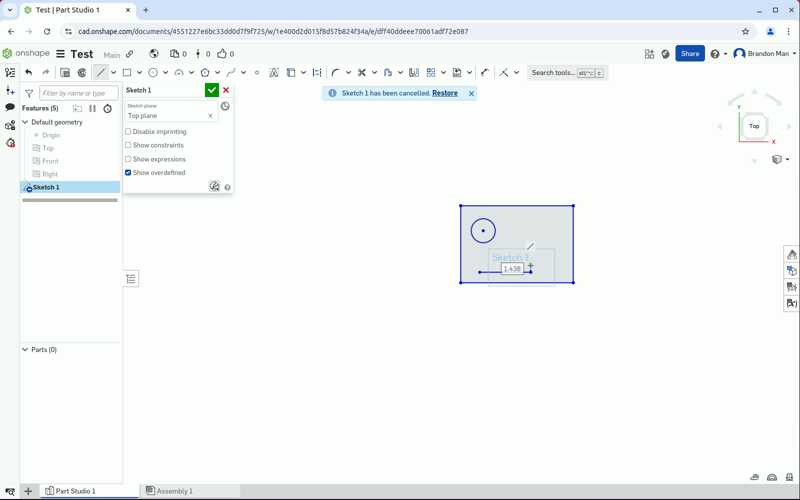
key_down(shift)
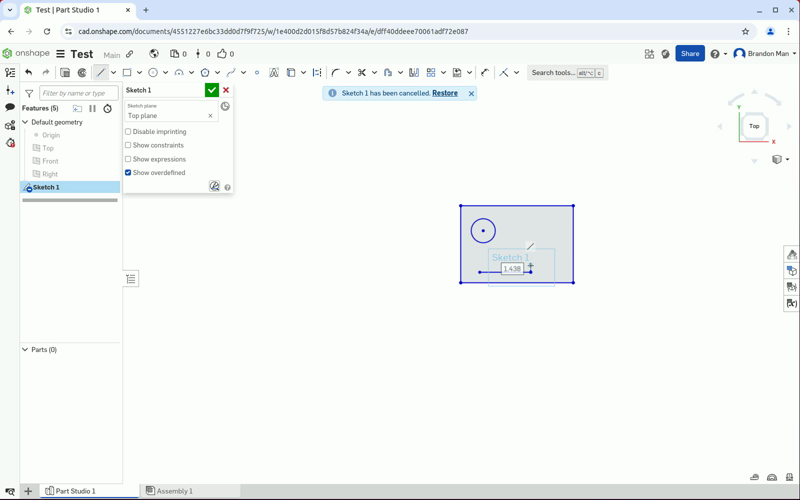
mouse_move(560, 265)
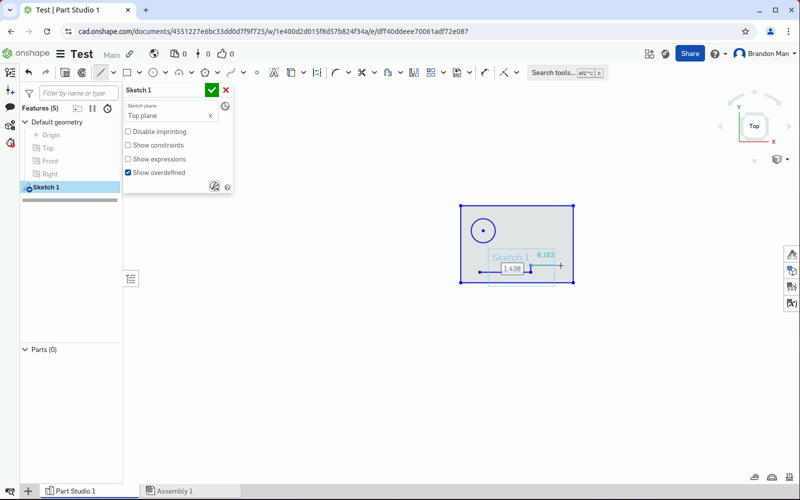
mouse_move(479, 265)
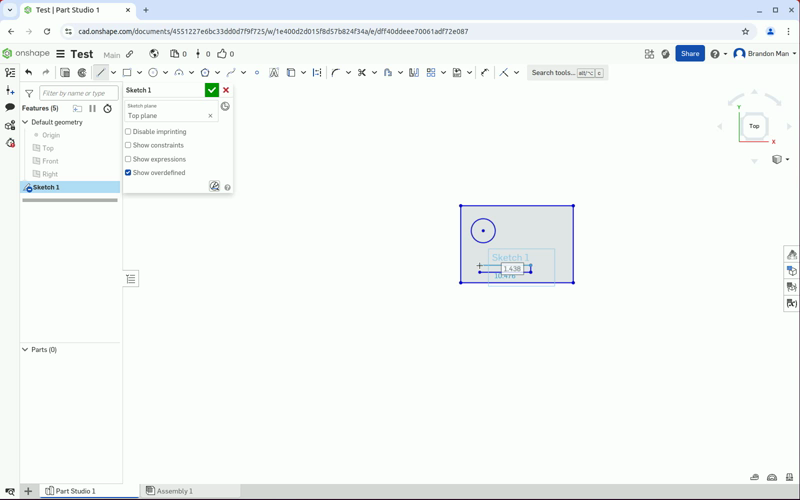
click(479, 265)
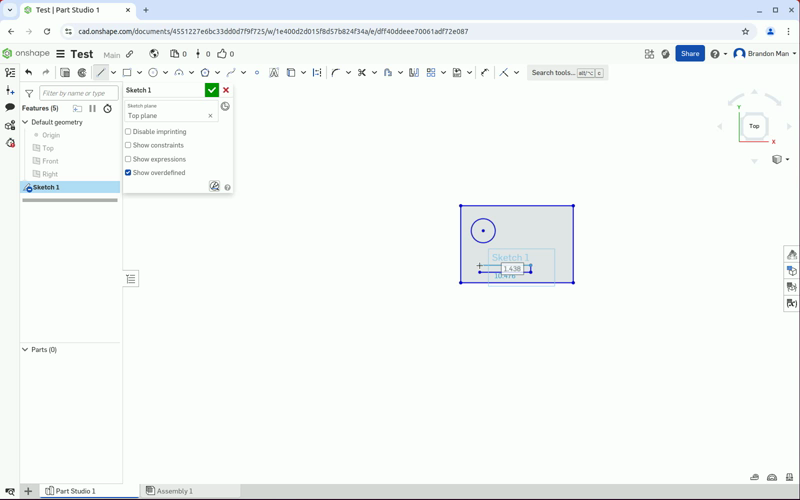
key_up(shift)
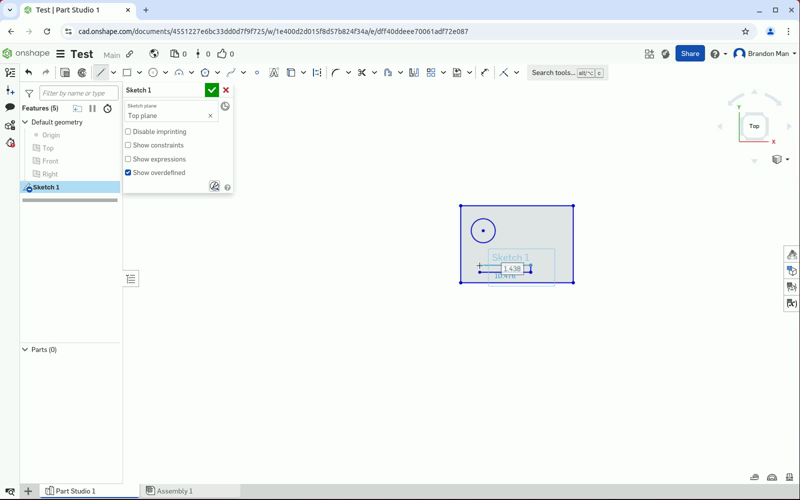
mouse_move(509, 265)
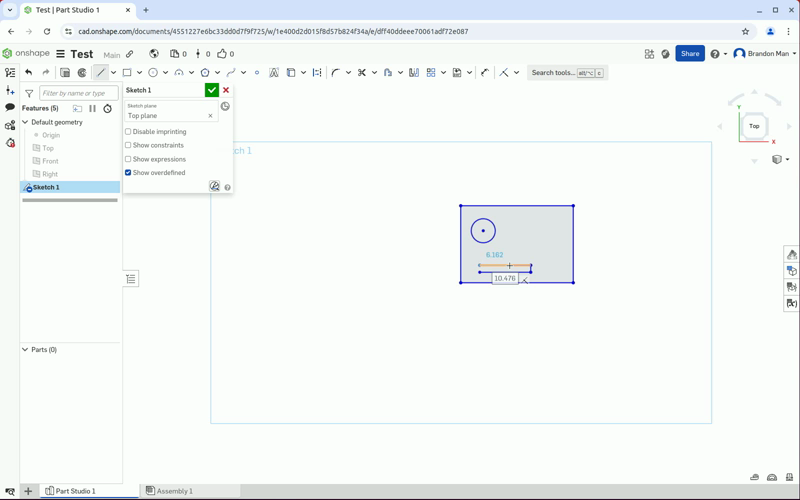
key_down(shift)
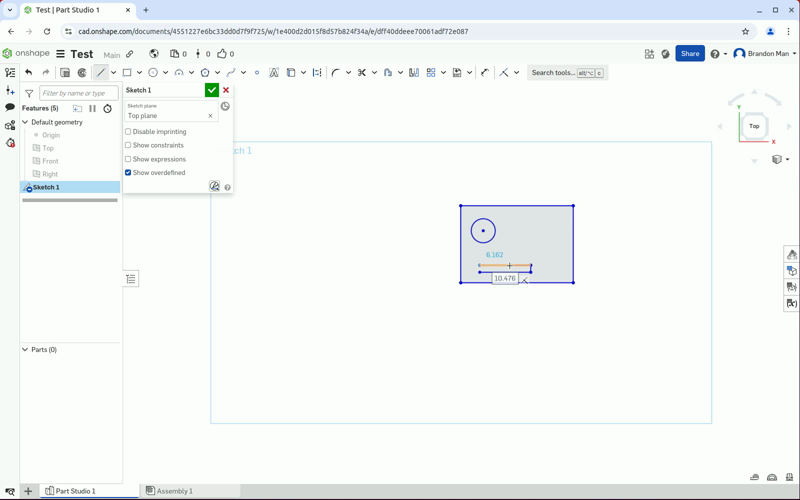
mouse_move(479, 272)
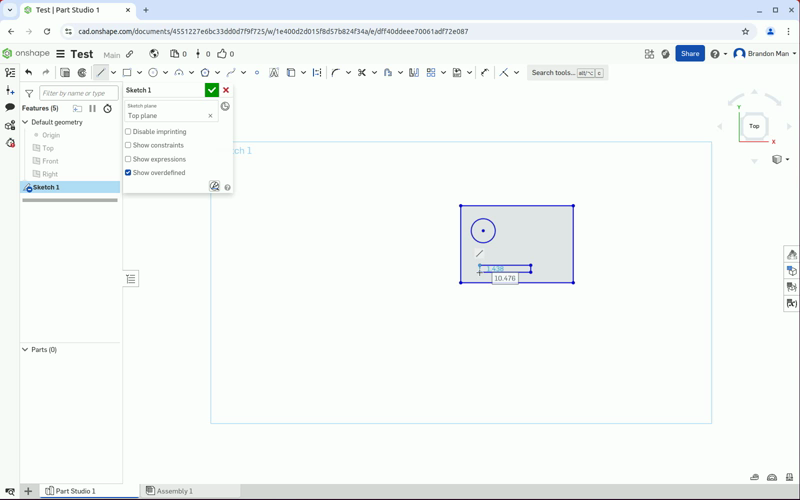
scroll(6)
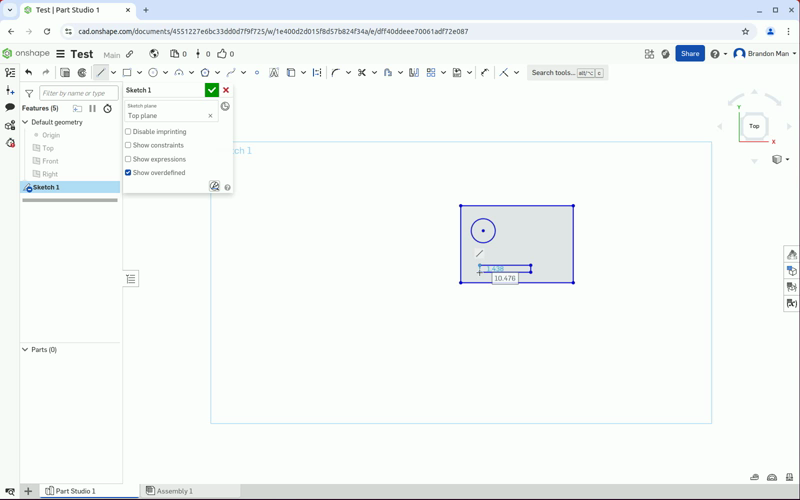
scroll(6)
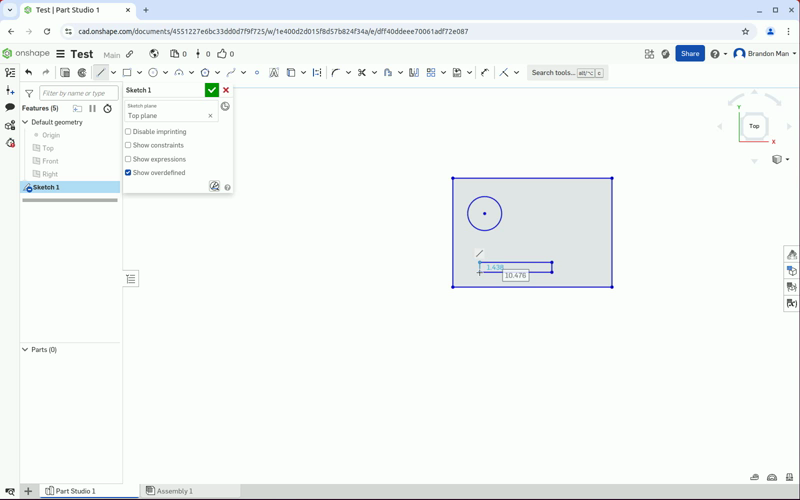
scroll(6)
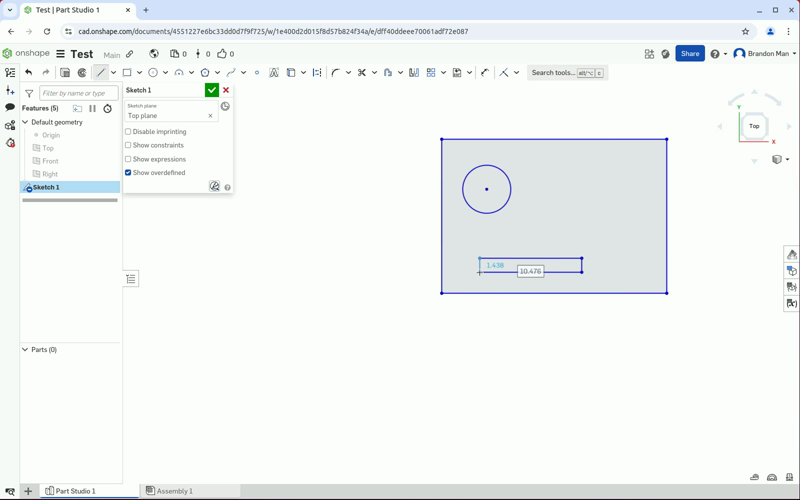
scroll(6)
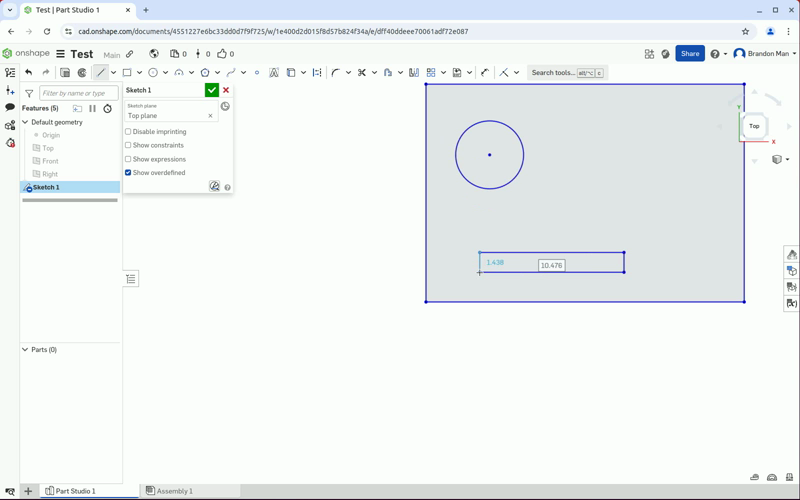
scroll(6)
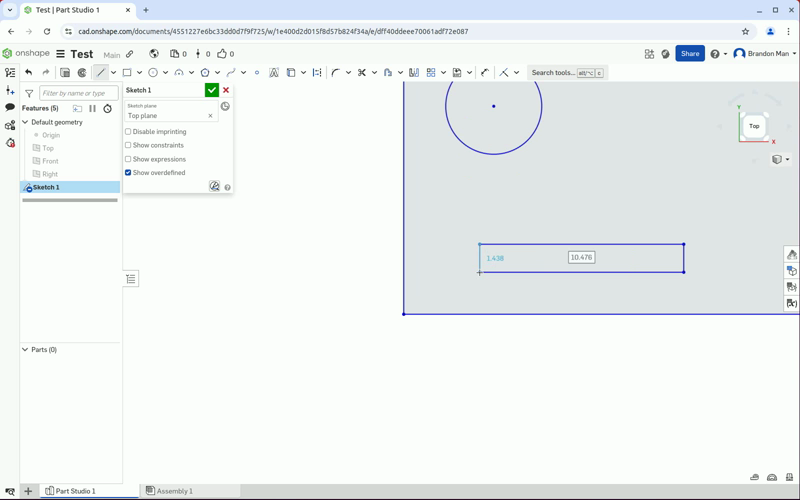
scroll(6)
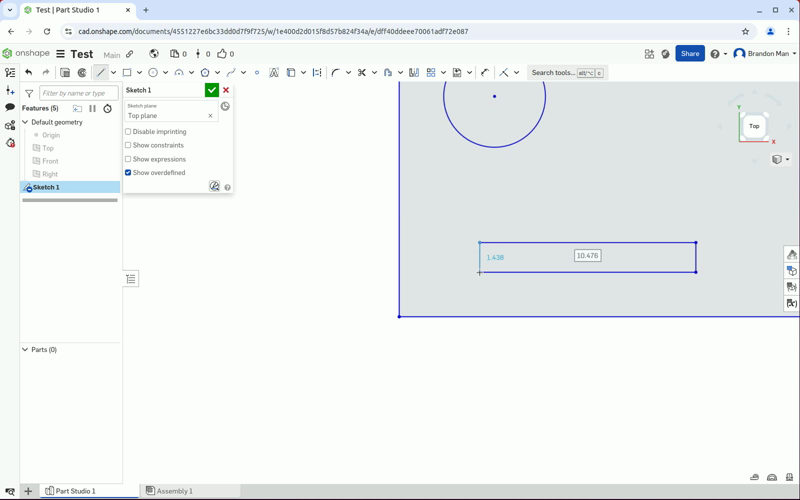
scroll(6)
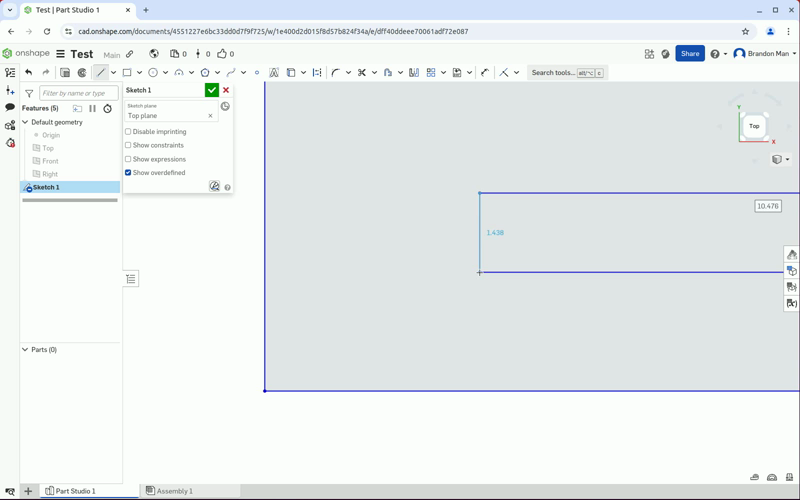
key_up(shift)
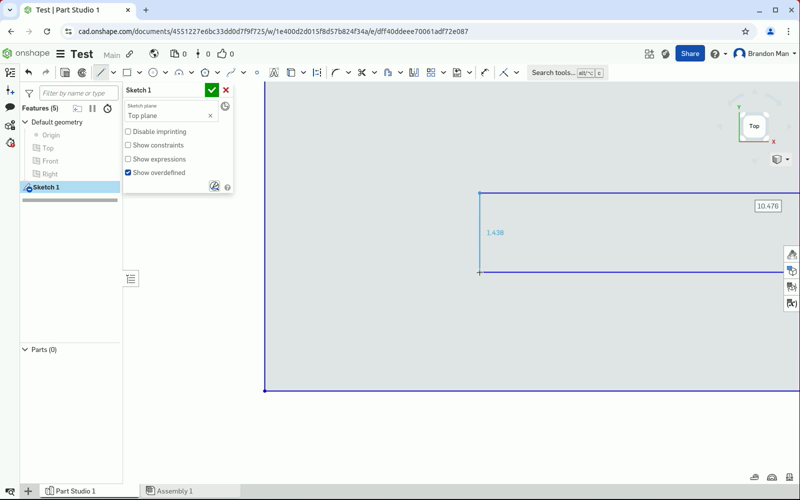
click(479, 272)
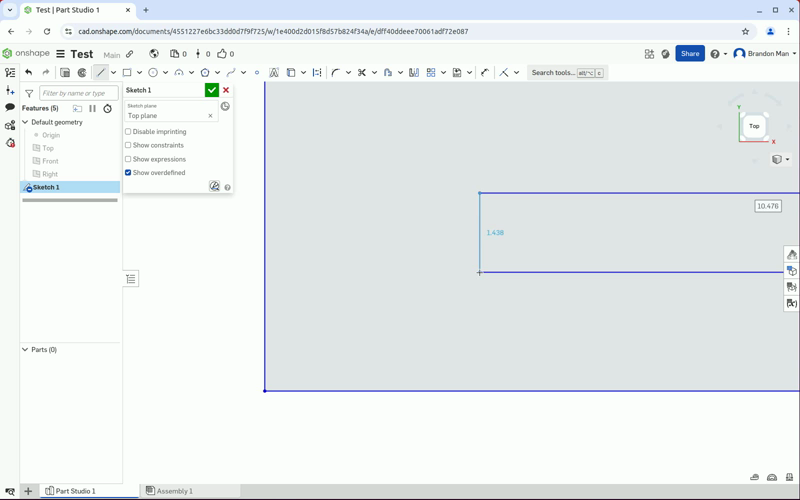
scroll(-6)
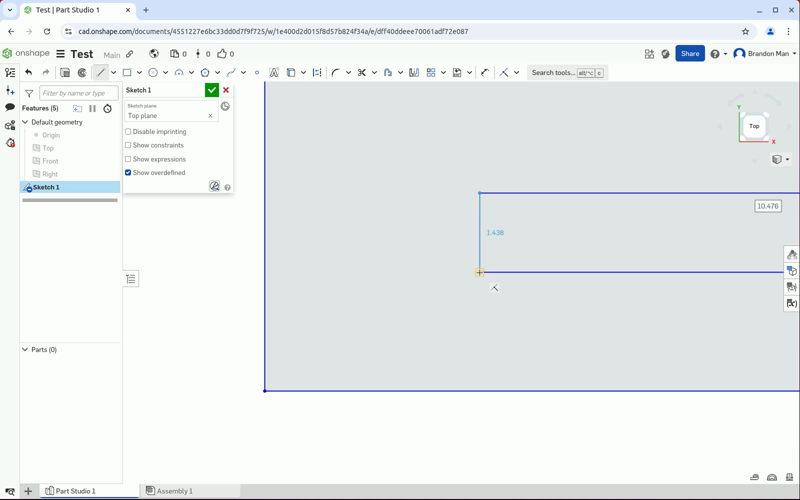
scroll(-6)
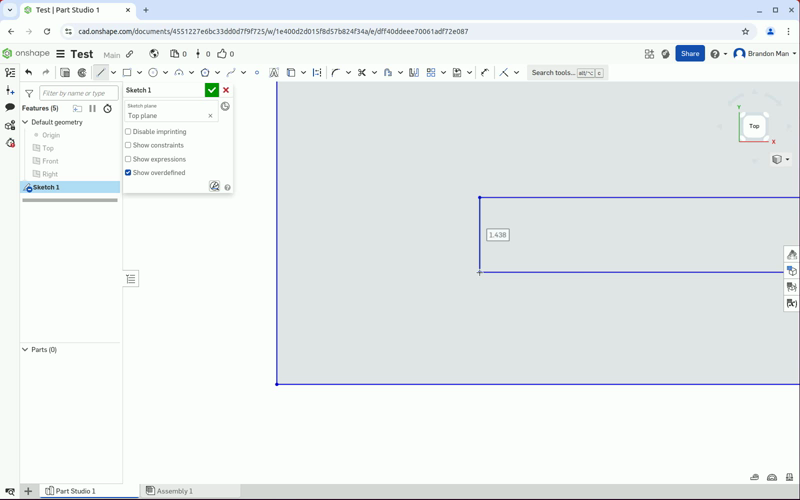
scroll(-6)
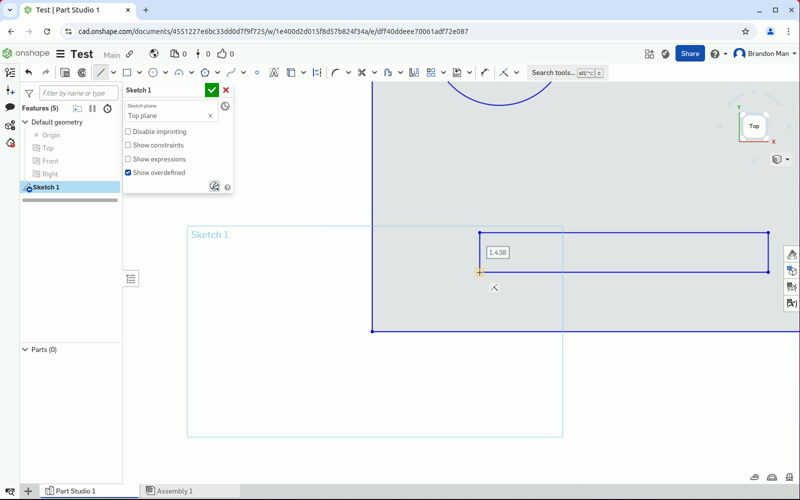
scroll(-6)
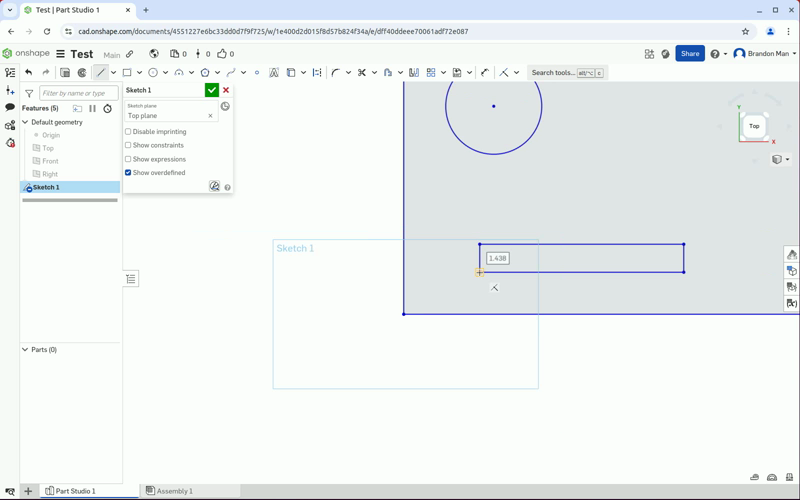
scroll(-6)
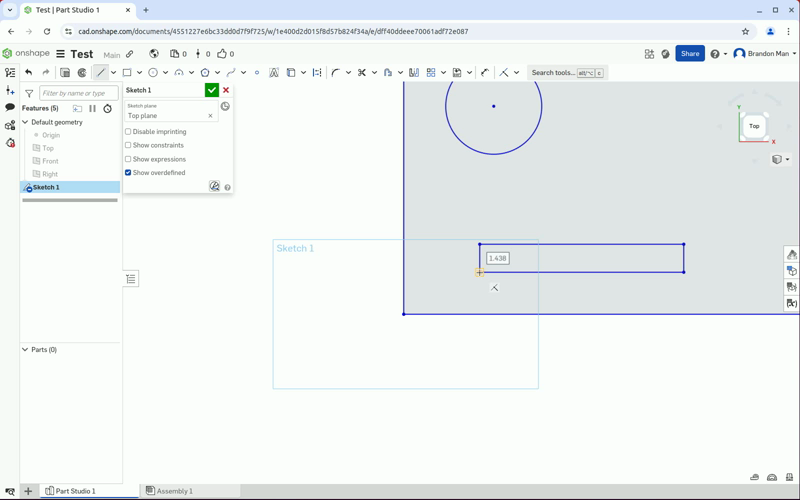
scroll(-6)
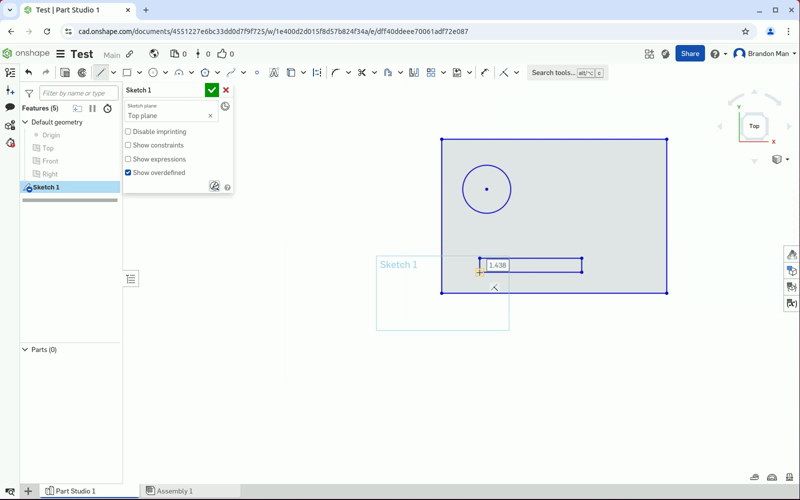
scroll(-6)
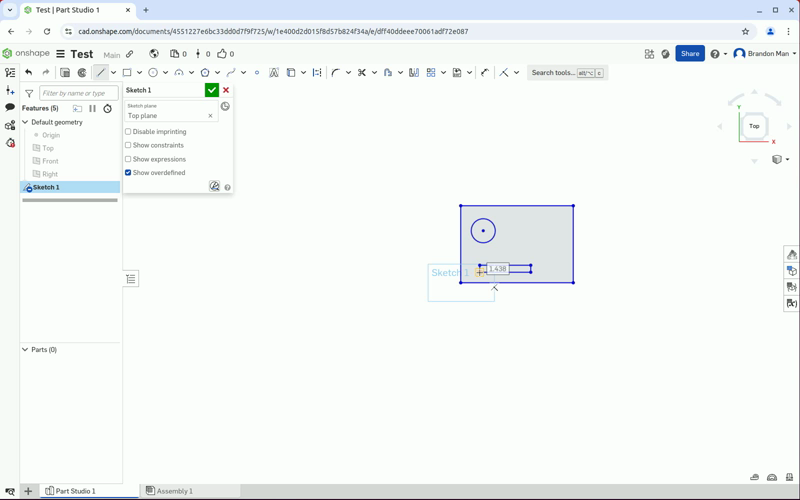
key(esc)
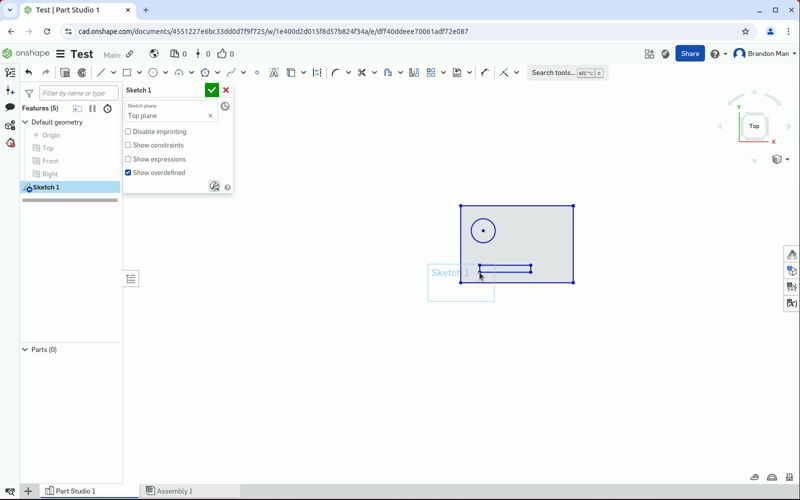
key(c)
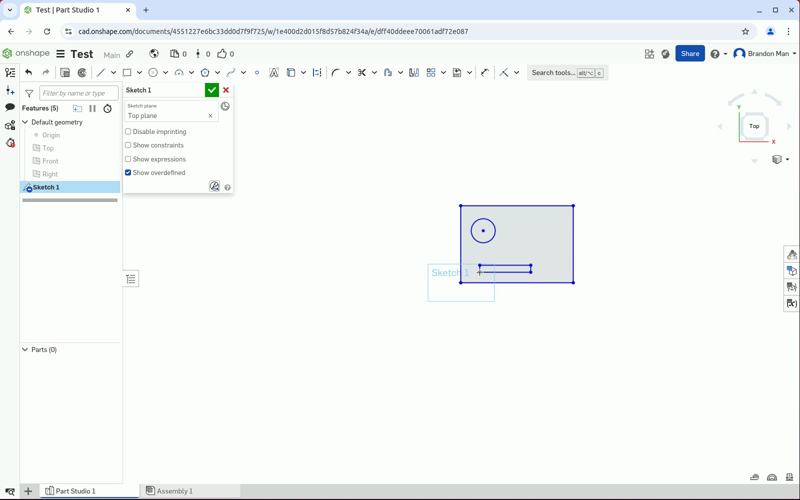
key_down(shift)
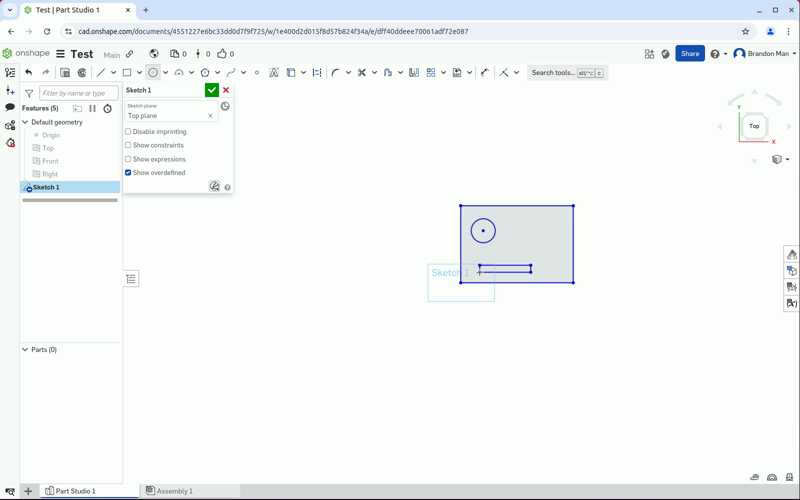
mouse_move(542, 234)
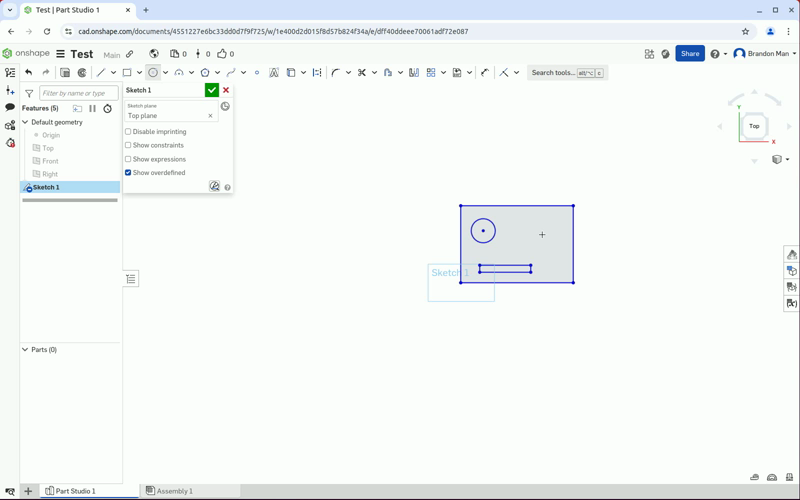
click(542, 234)
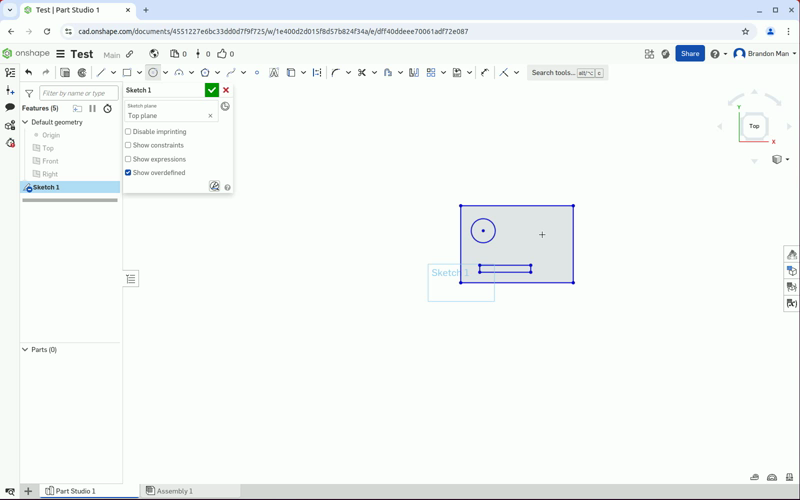
key_up(shift)
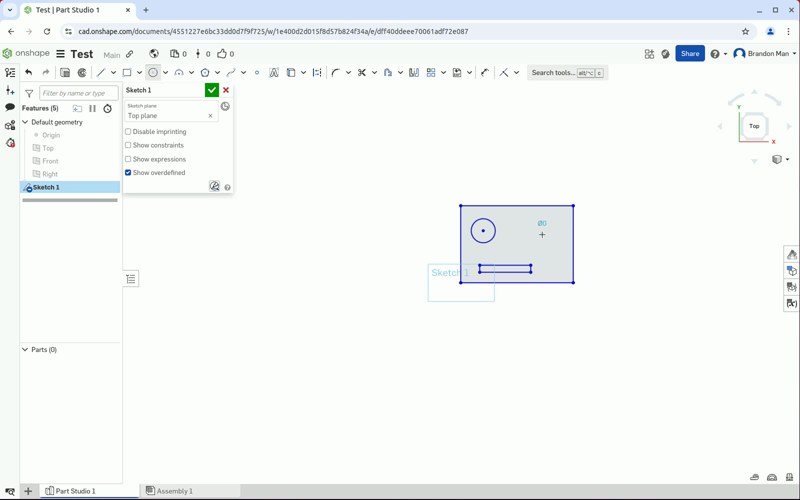
mouse_move(567, 234)
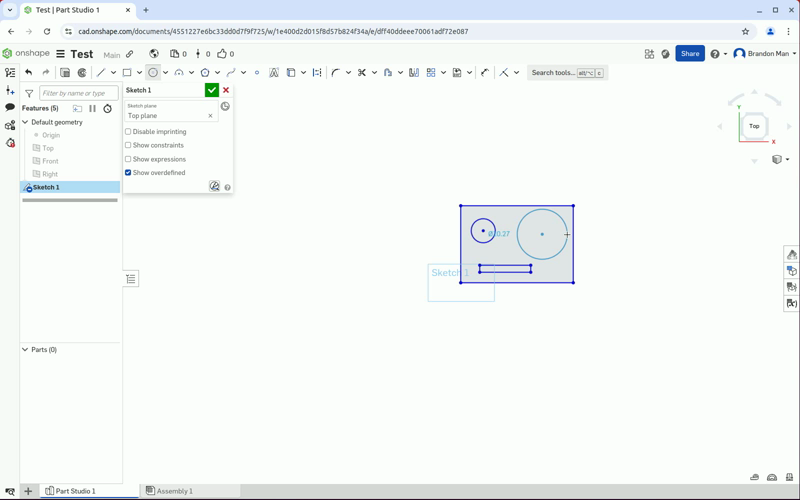
click(567, 234)
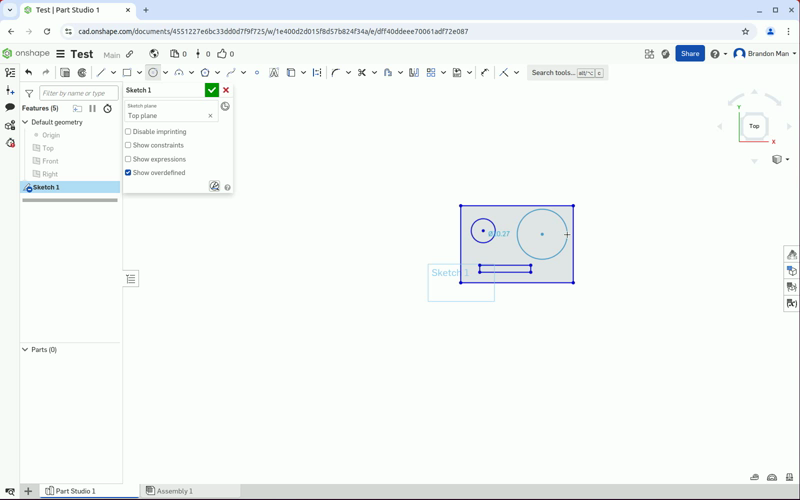
key(esc)
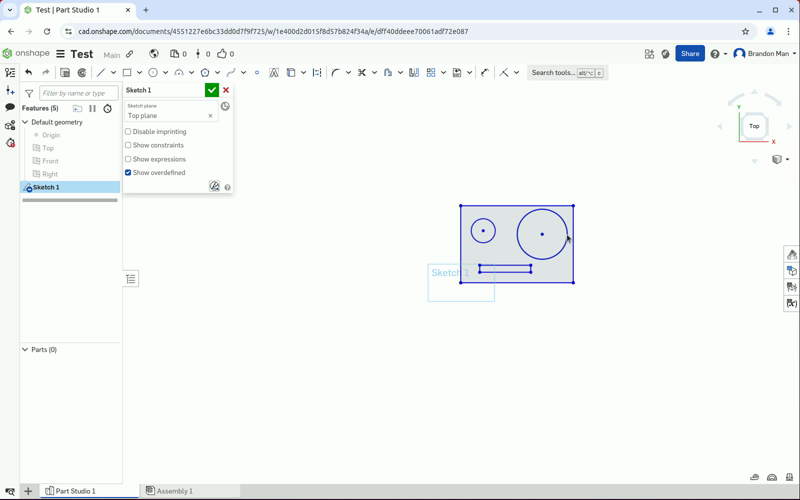
mouse_move(473, 249)
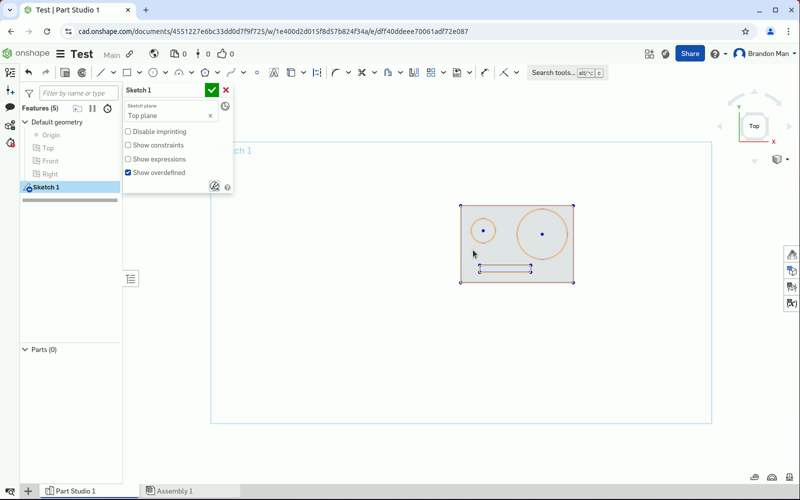
click(473, 249)
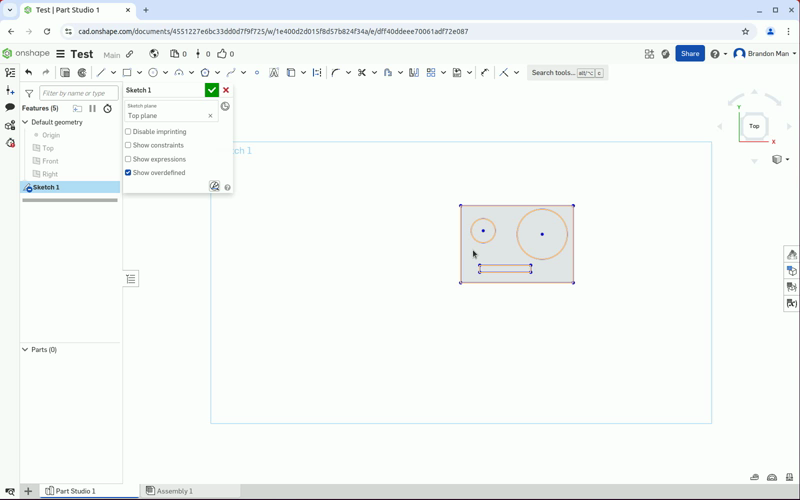
mouse_move(73, 352)
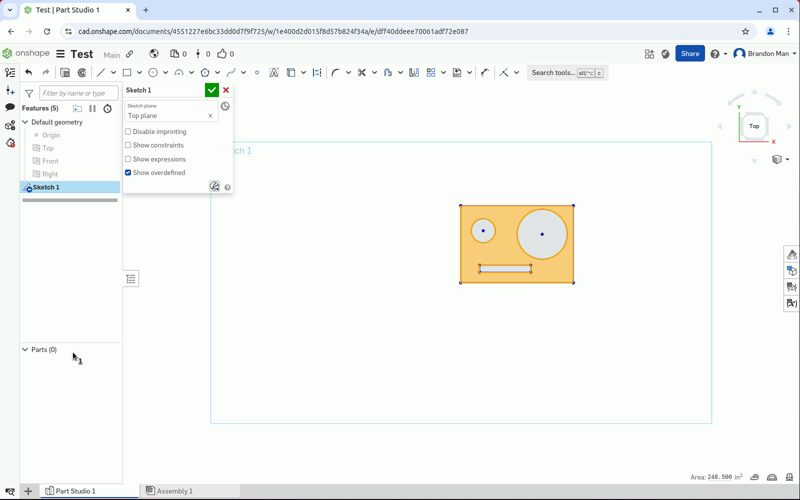
key(shift+y)
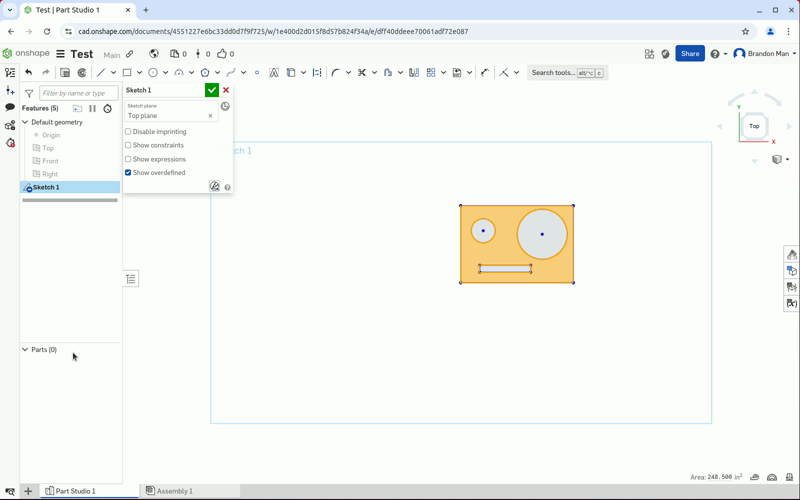
key(shift+e)
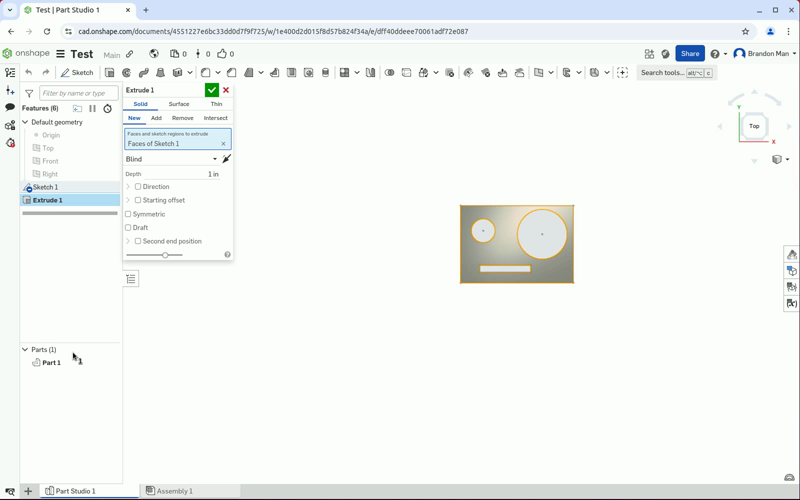
mouse_move(143, 106)
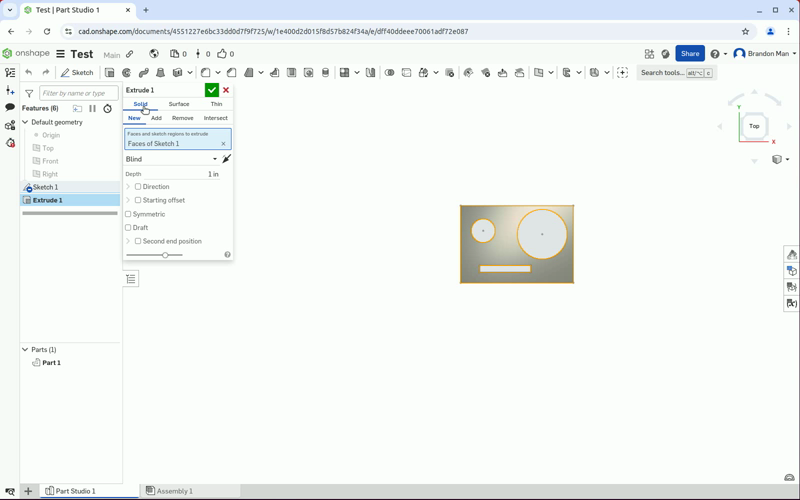
click(143, 106)
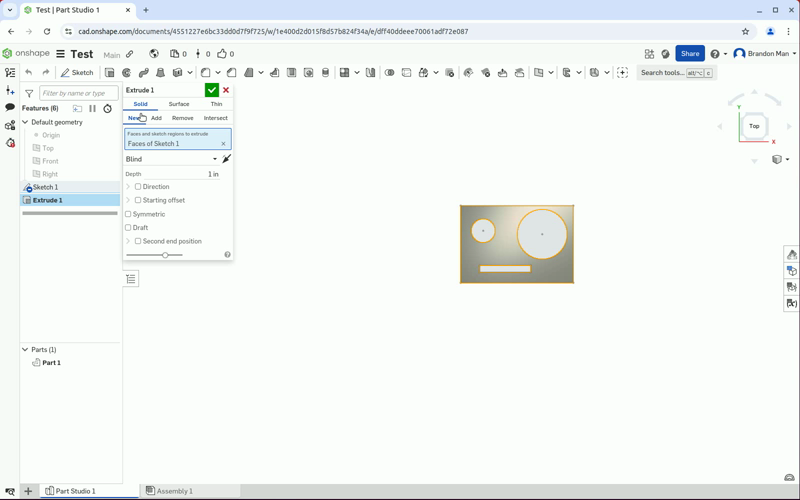
mouse_move(137, 120)
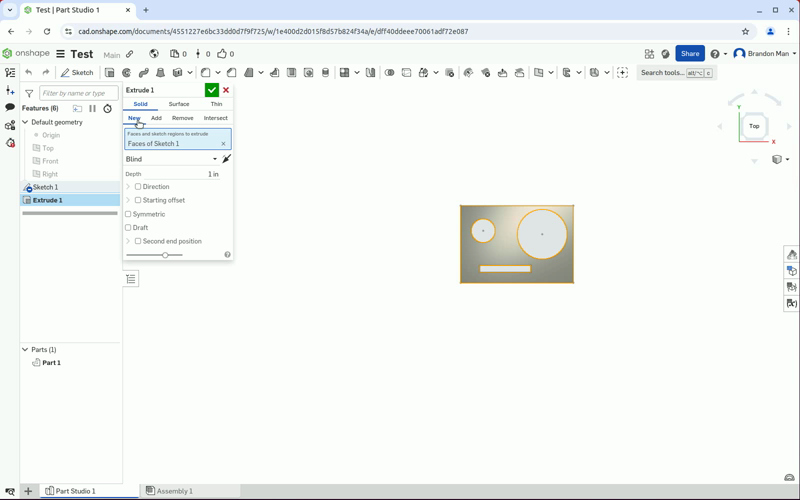
click(137, 120)
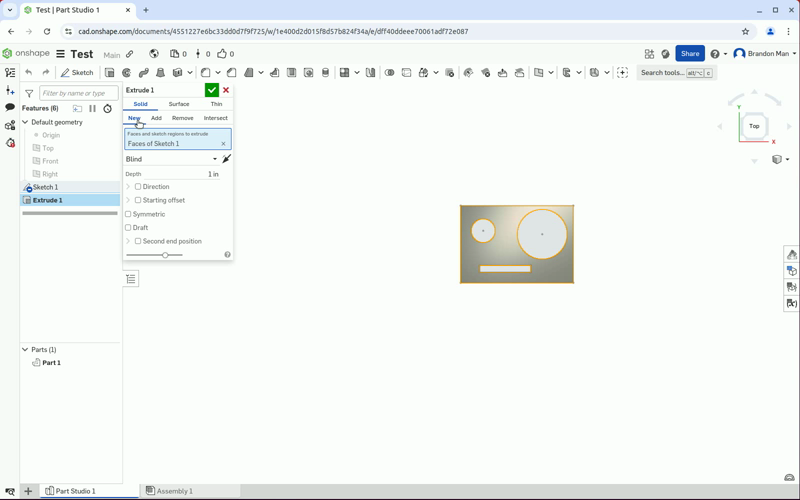
key(tab, 4)
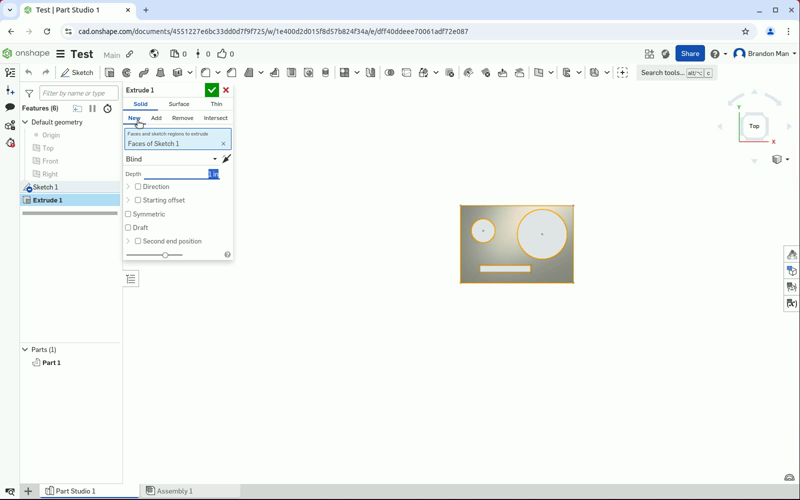
text(0.481)
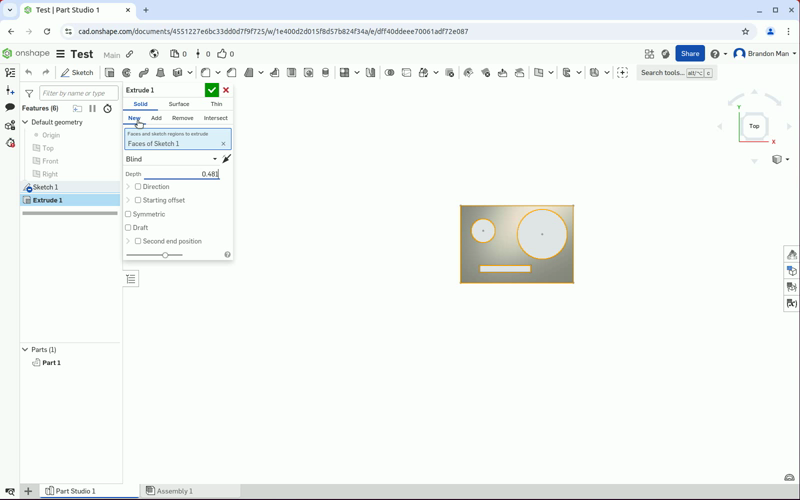
key(enter)
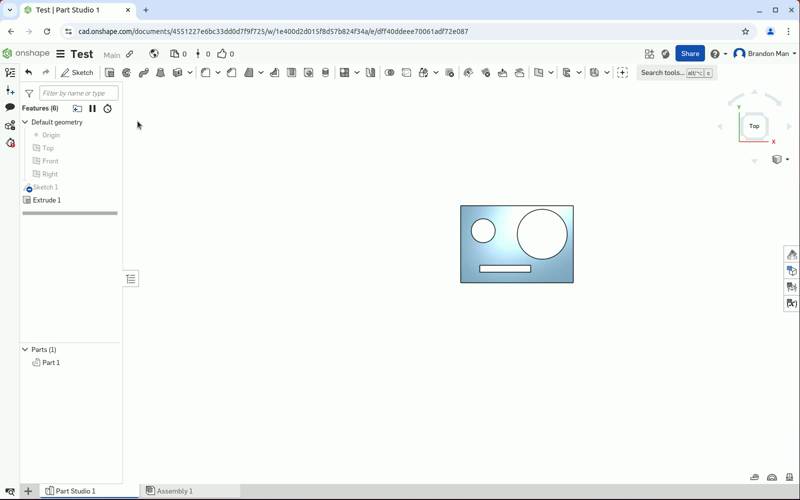
key(shift+h)
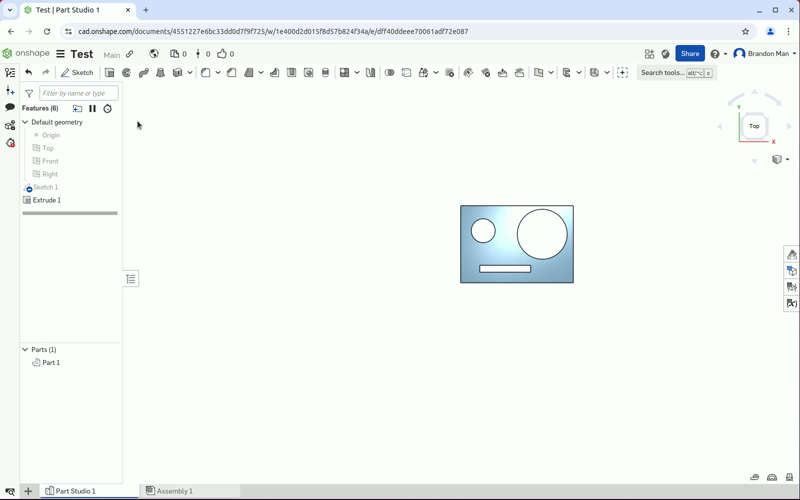
key(shift+h)
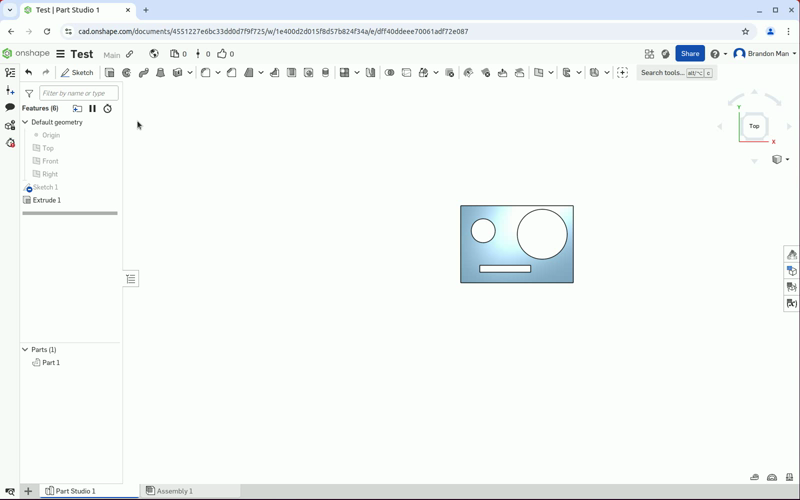
mouse_move(73, 189)
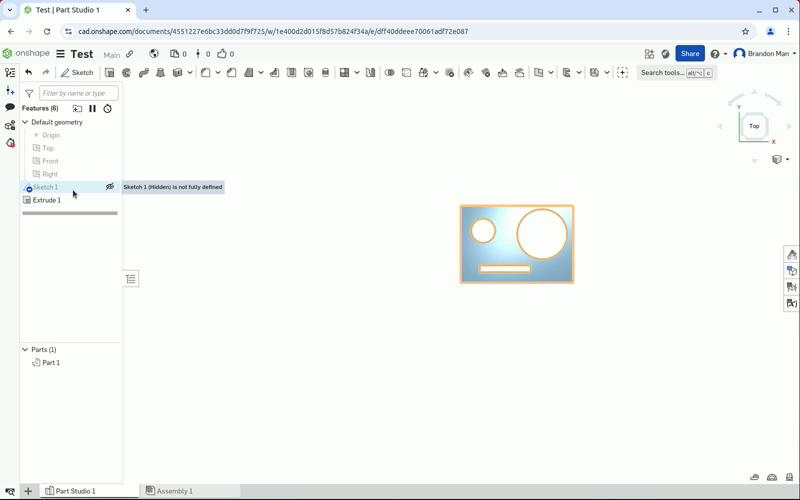
click(73, 189)
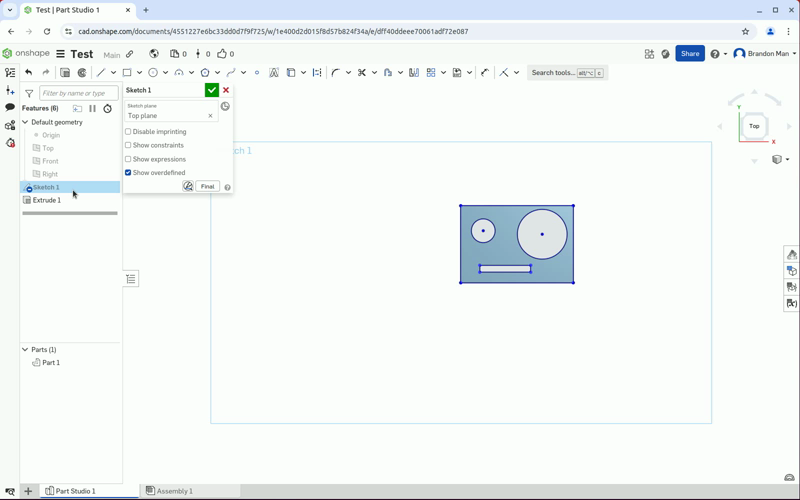
mouse_move(229, 92)
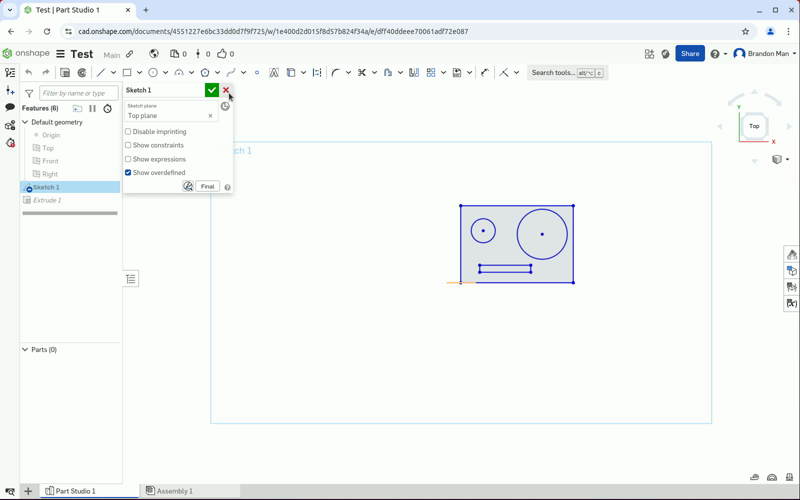
click(229, 92)
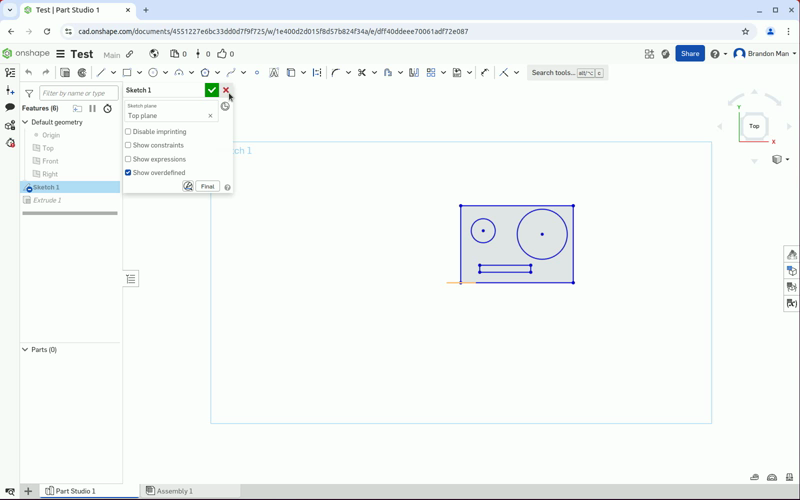
key(shift+s)
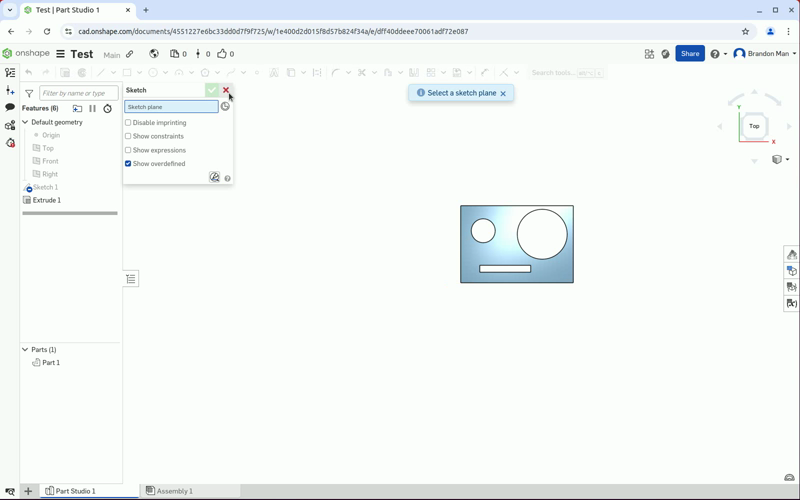
mouse_move(73, 150)
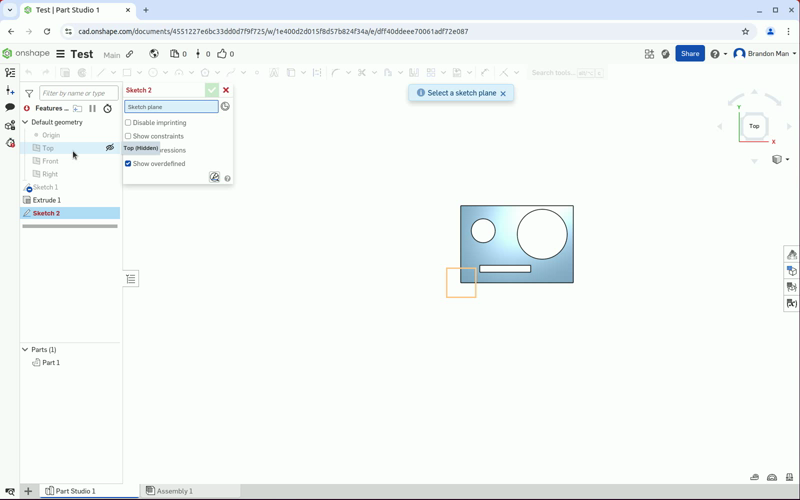
click(73, 150)
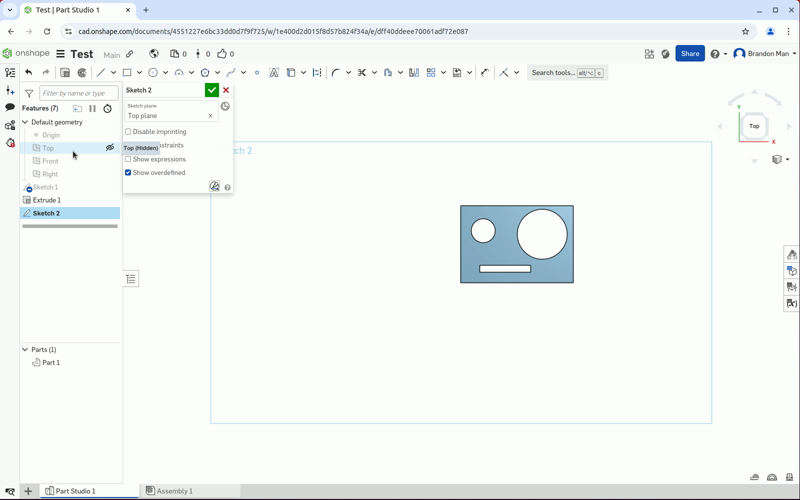
mouse_move(73, 352)
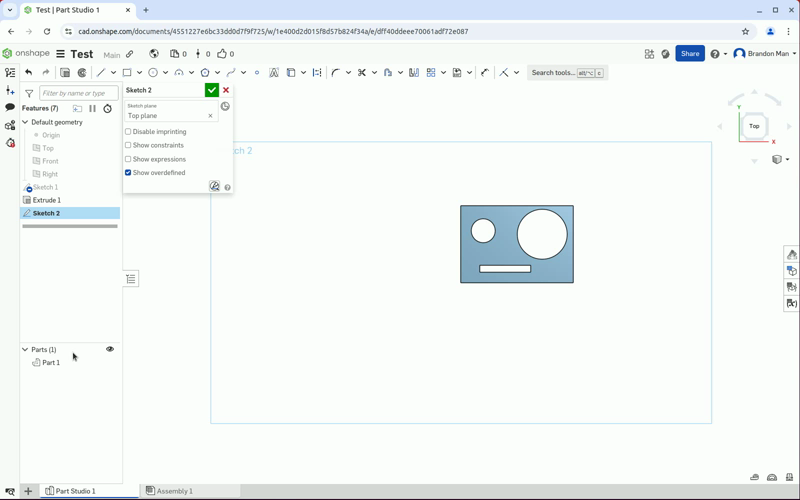
key(y)
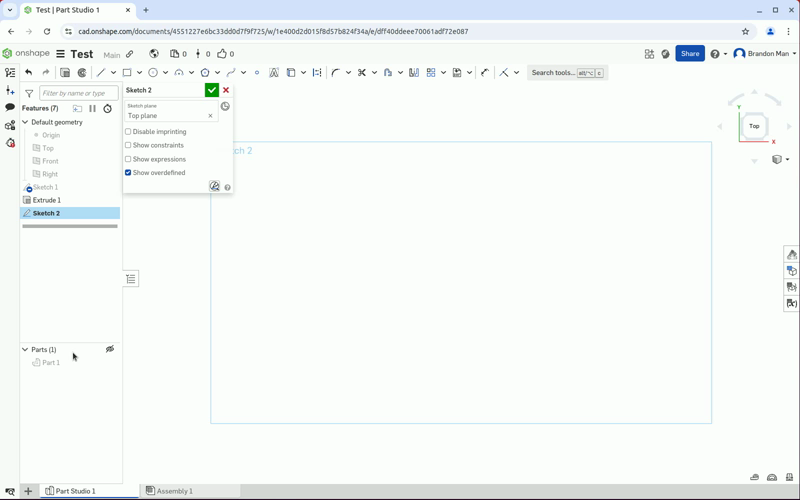
key(c)
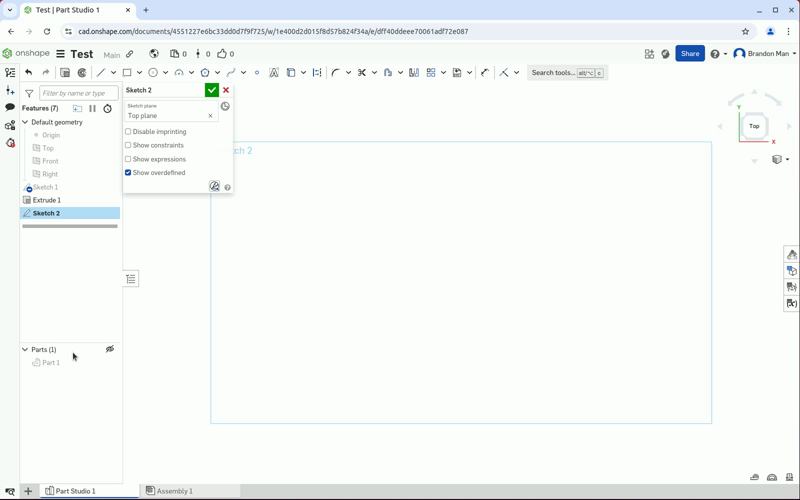
key_down(shift)
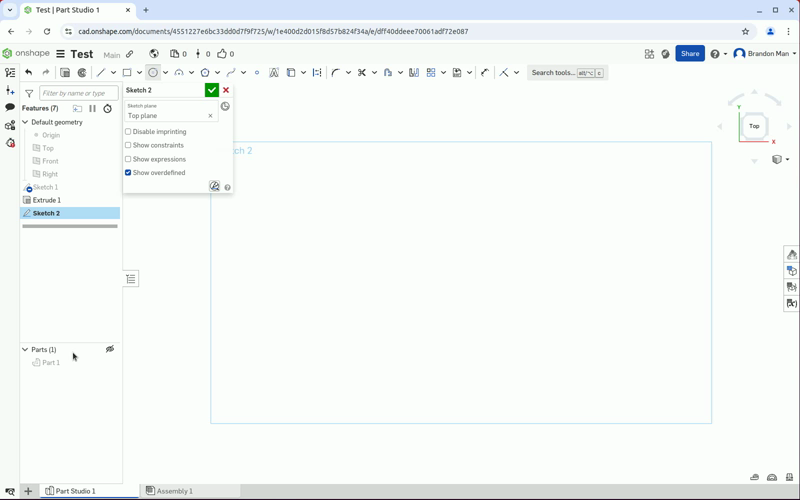
mouse_move(543, 234)
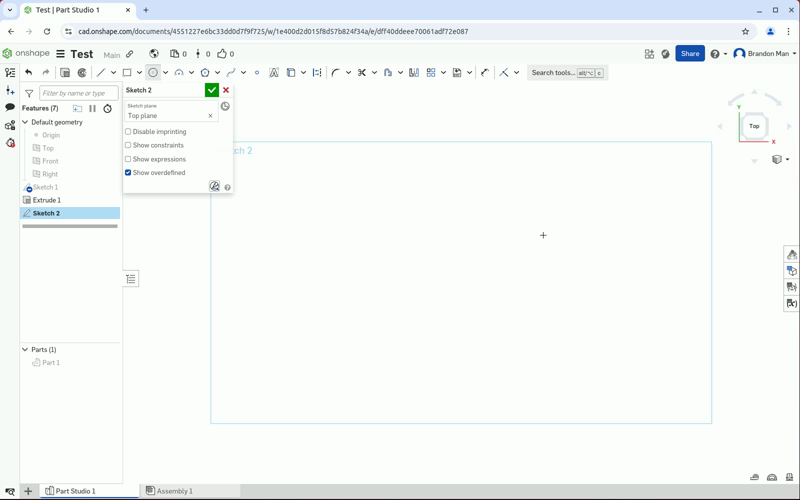
click(543, 234)
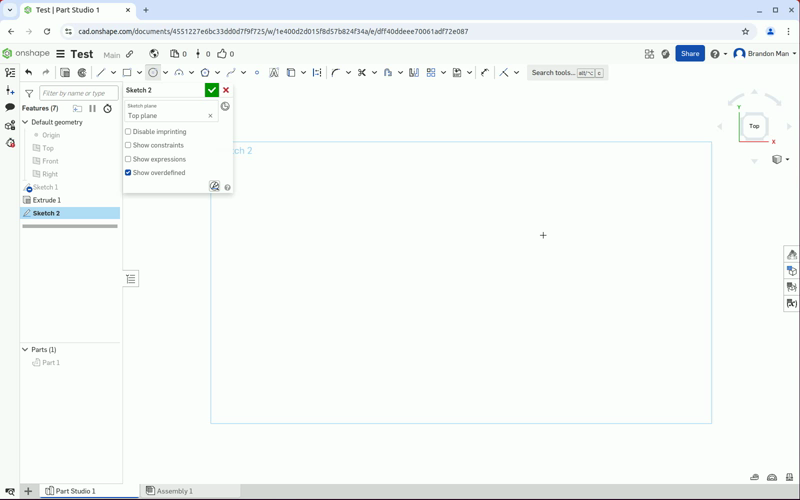
key_up(shift)
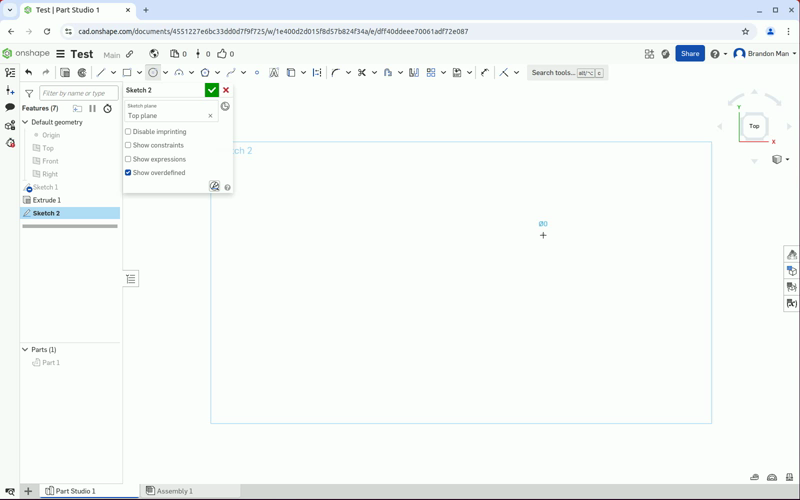
mouse_move(568, 234)
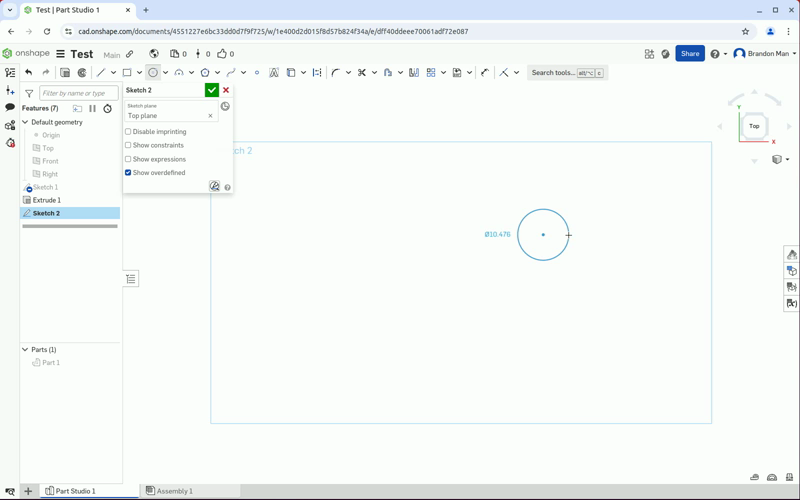
click(568, 234)
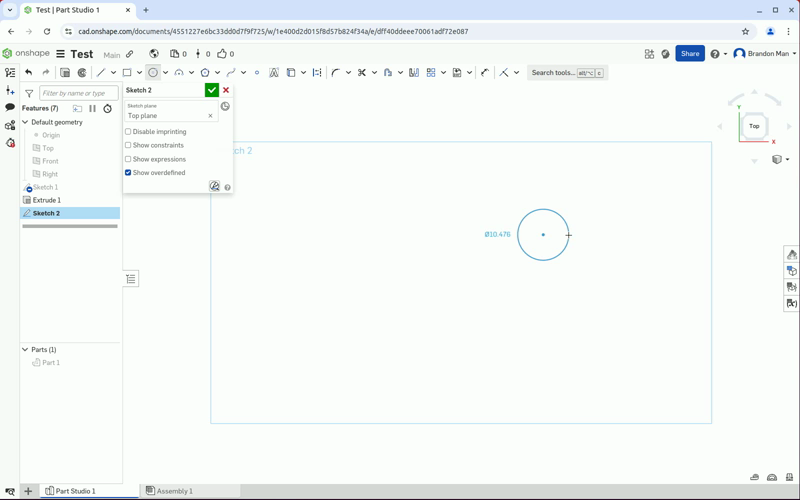
key(esc)
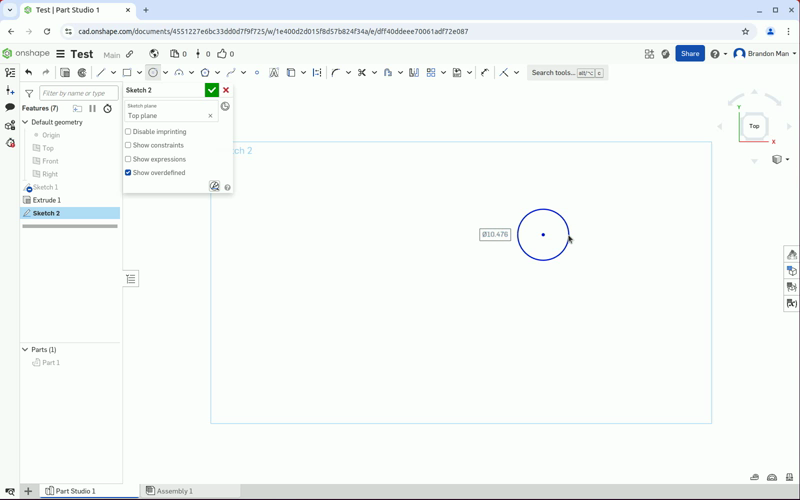
key(c)
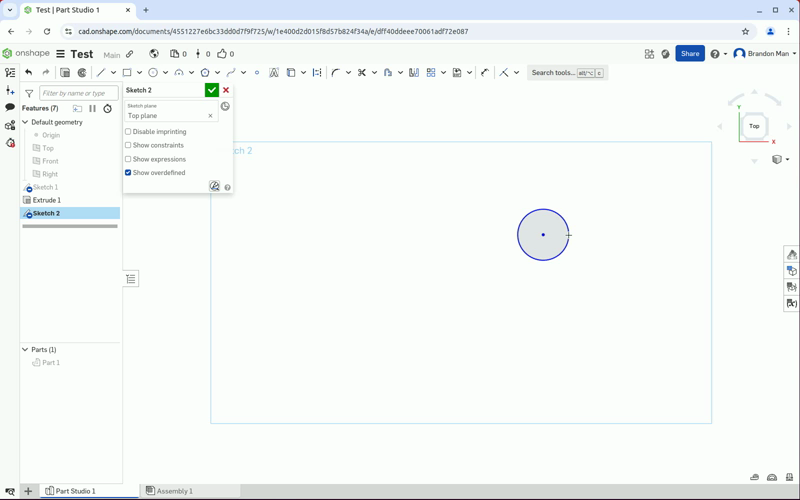
key_down(shift)
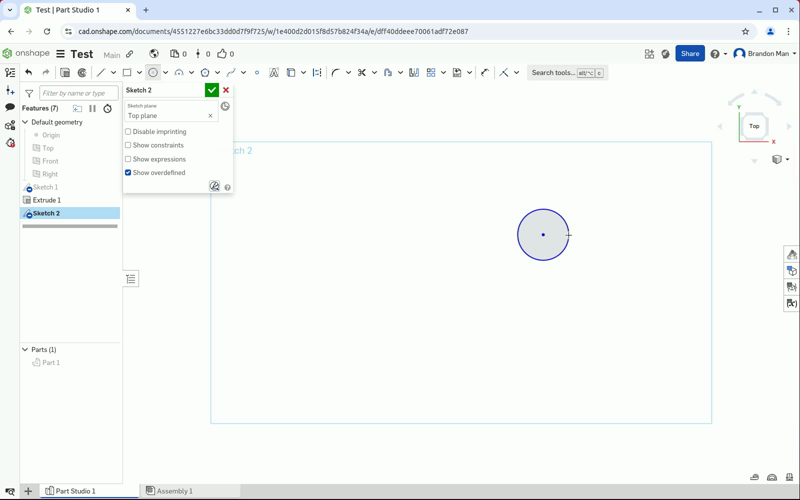
mouse_move(543, 234)
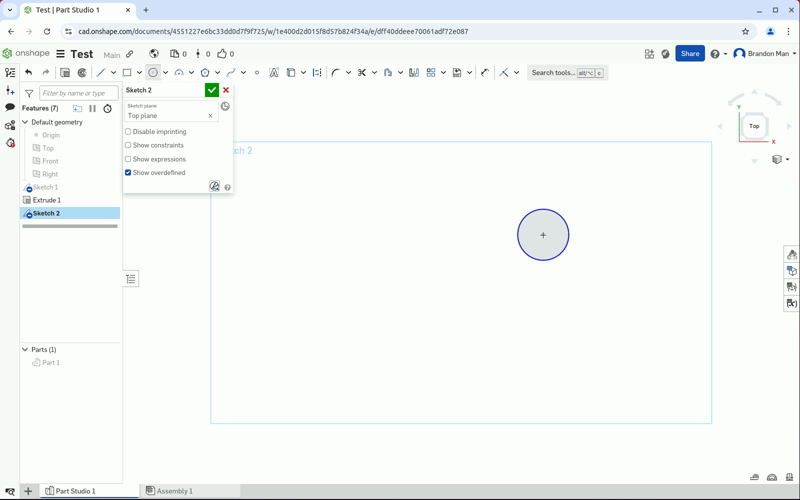
click(543, 234)
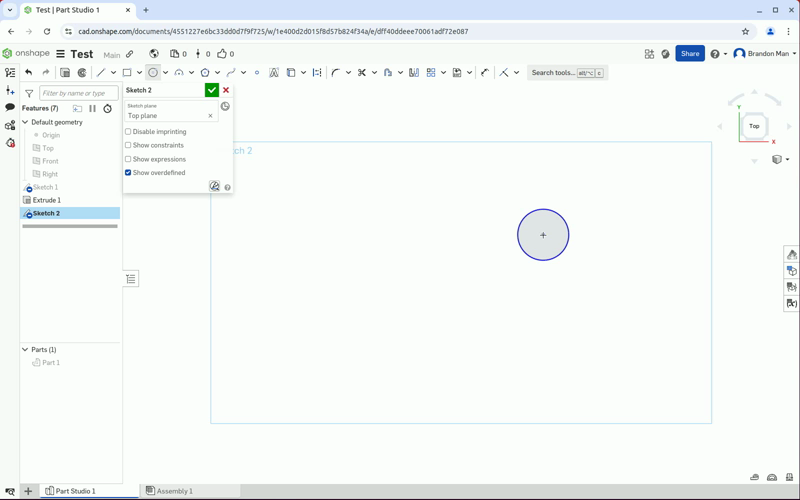
key_up(shift)
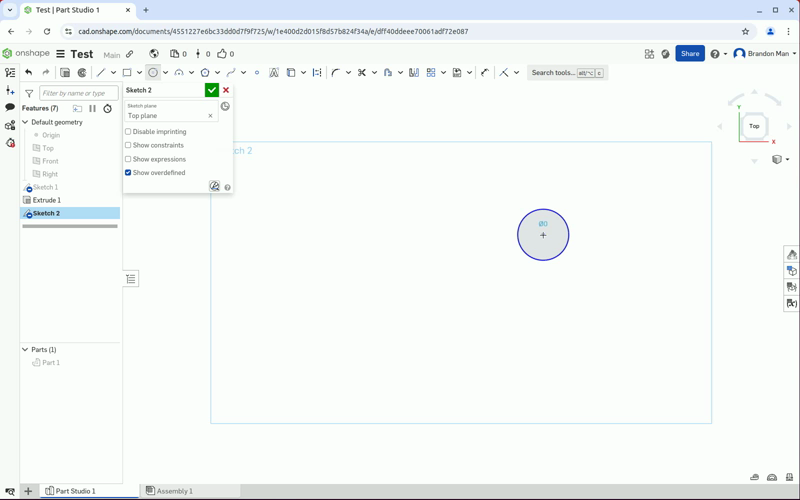
mouse_move(565, 234)
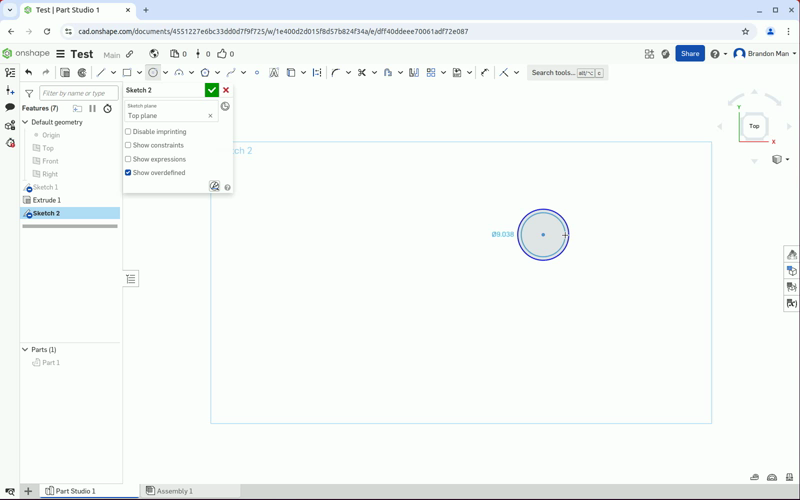
scroll(6)
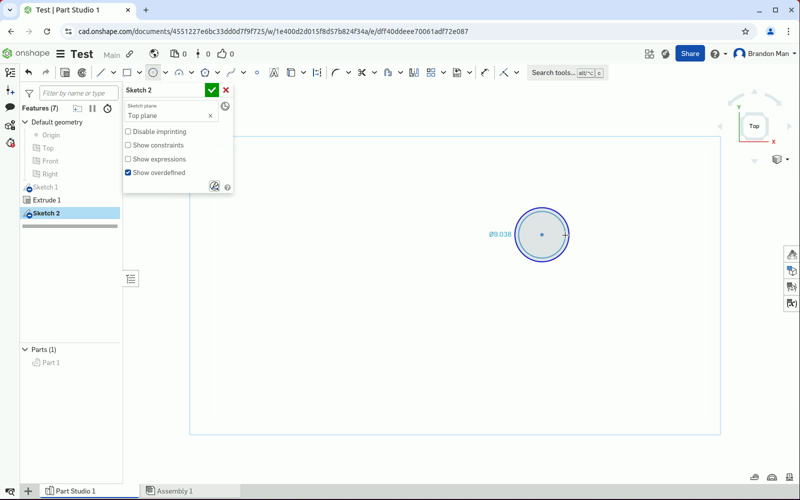
scroll(6)
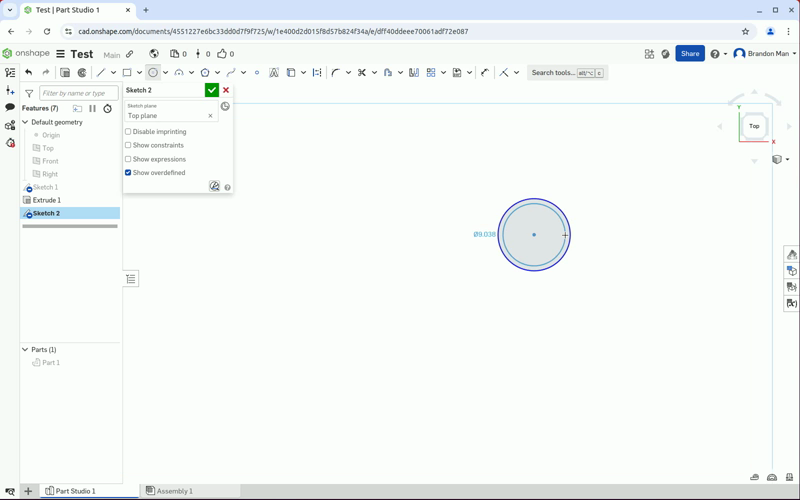
scroll(6)
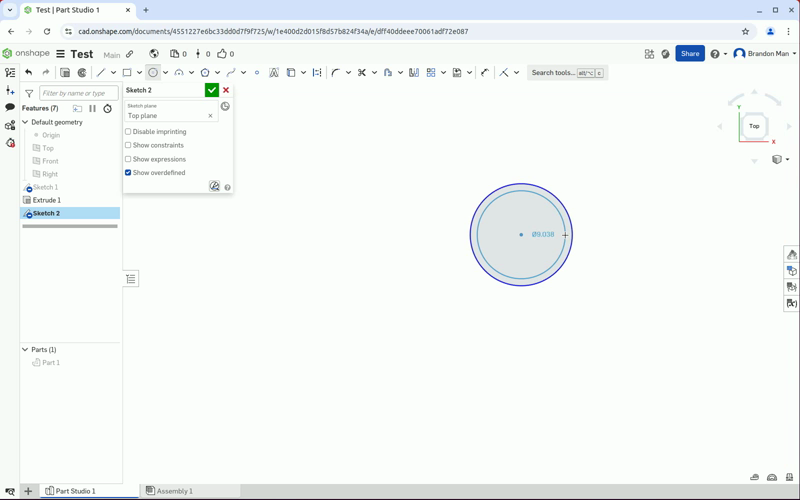
scroll(6)
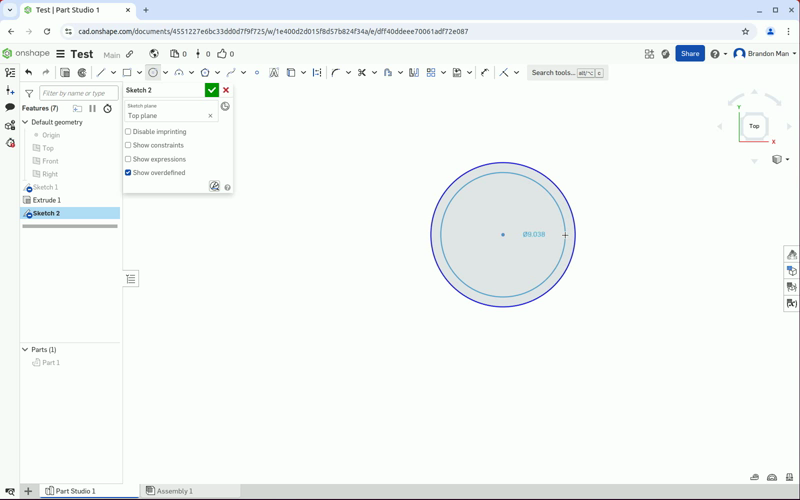
scroll(6)
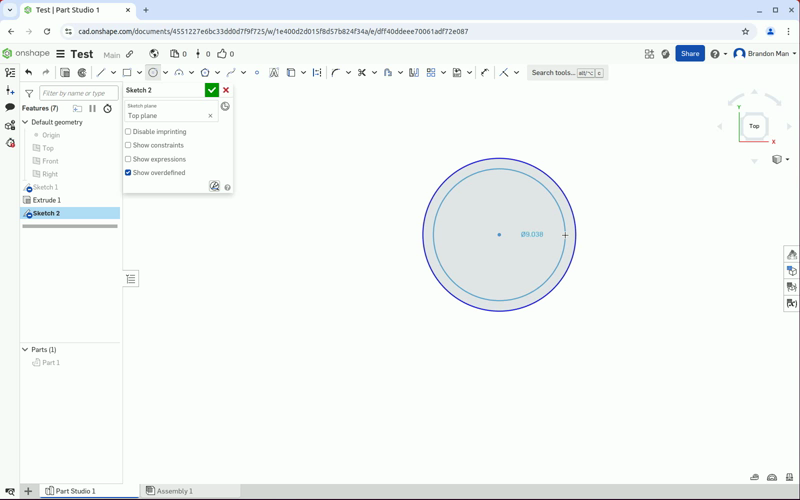
scroll(6)
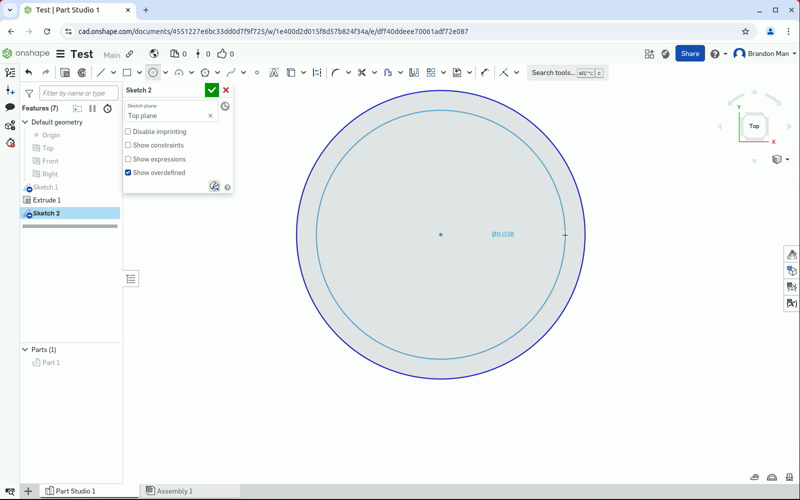
scroll(6)
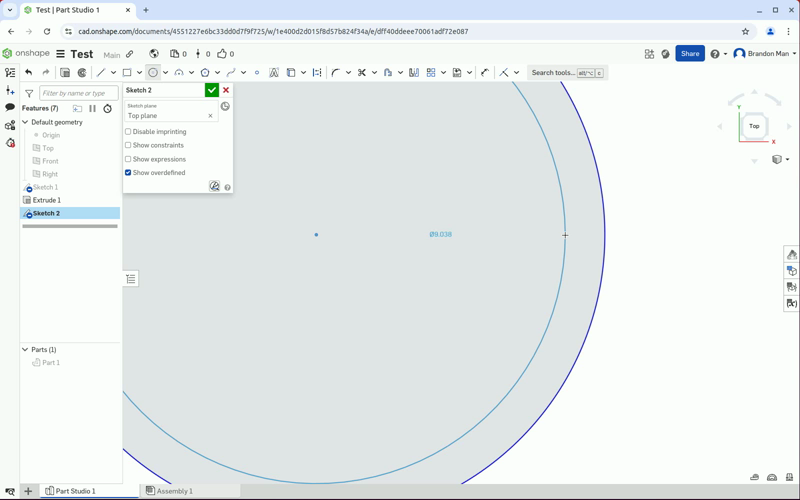
click(565, 234)
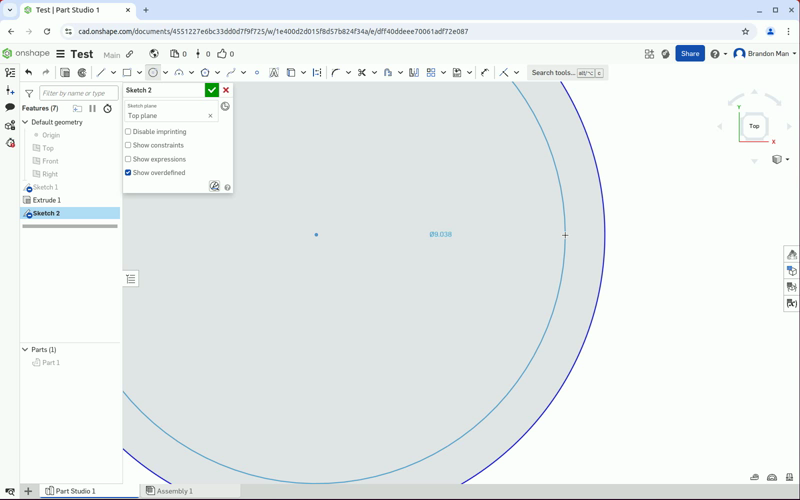
scroll(-6)
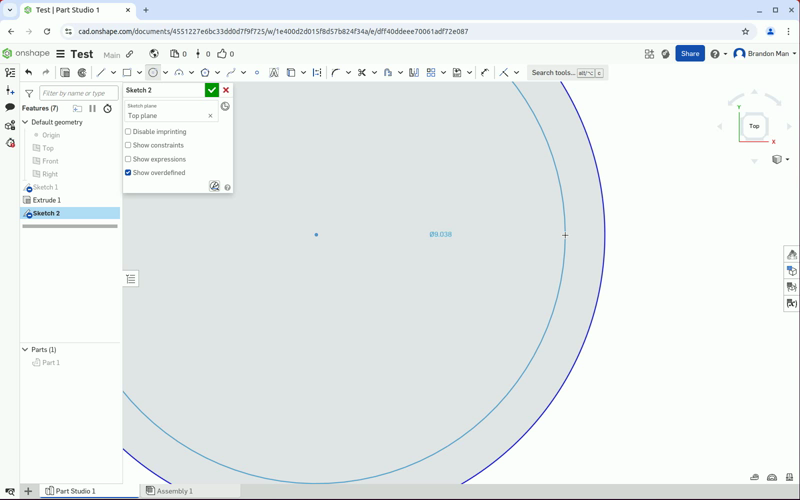
scroll(-6)
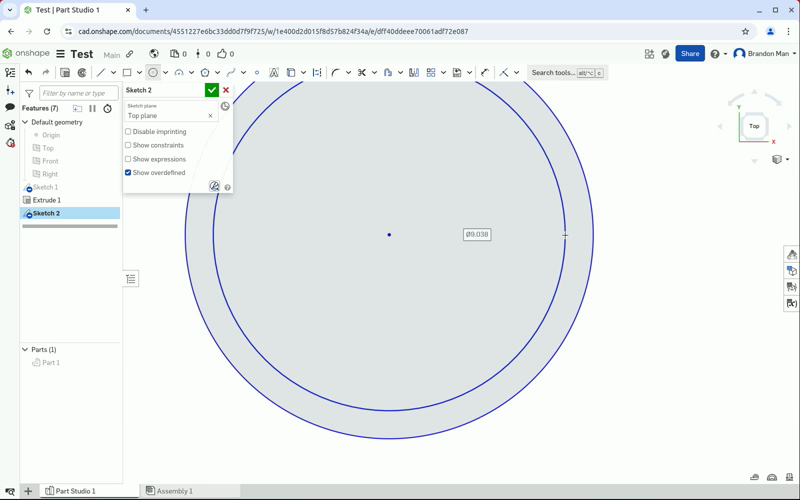
scroll(-6)
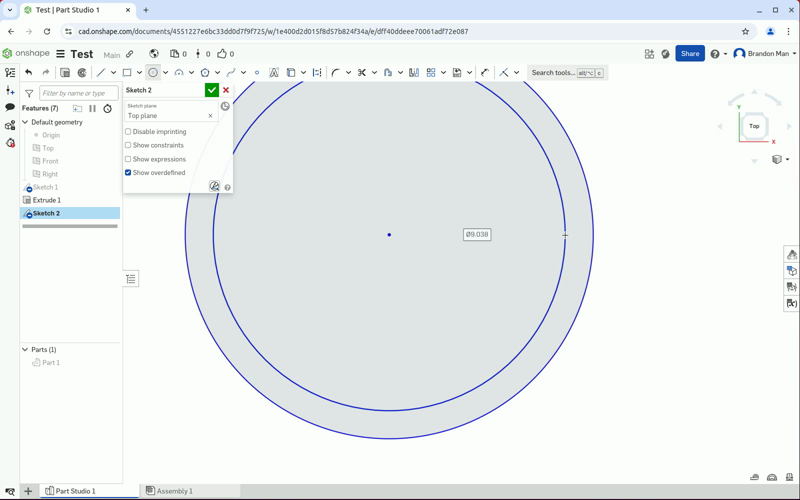
scroll(-6)
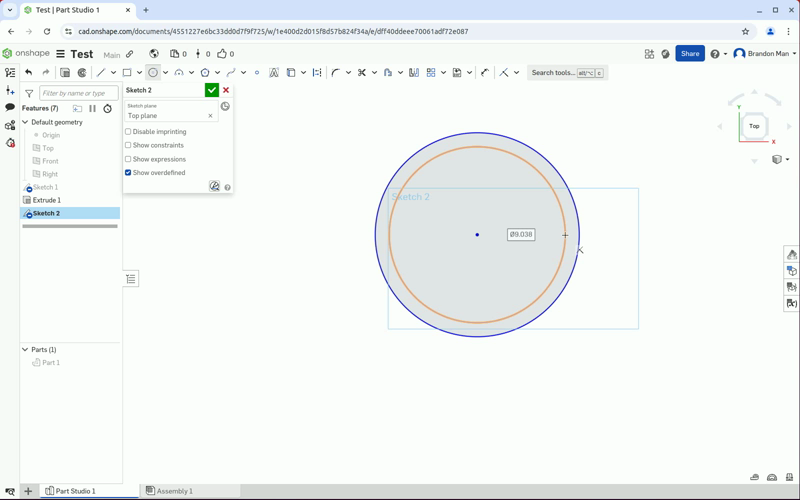
scroll(-6)
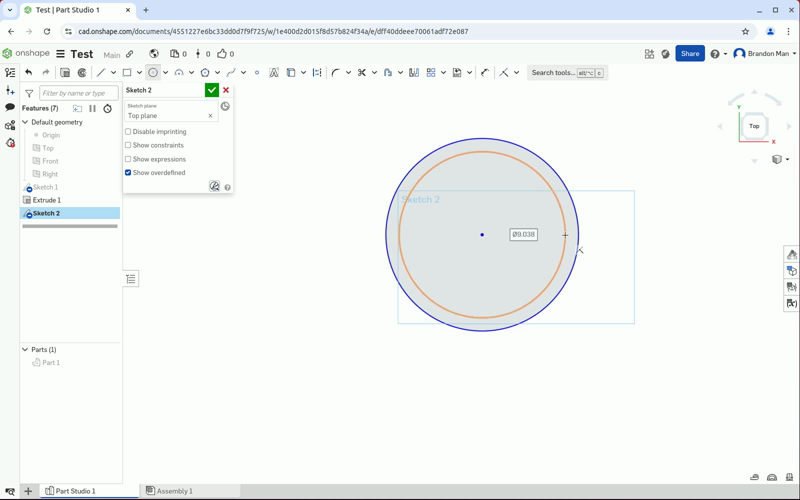
scroll(-6)
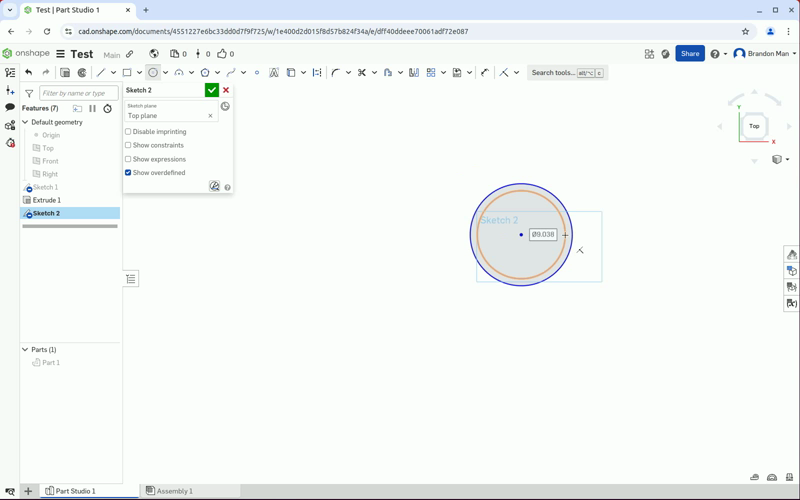
scroll(-6)
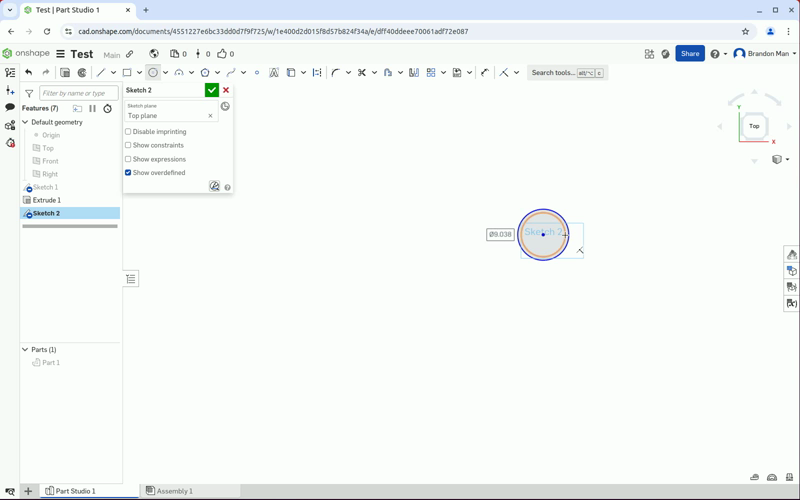
key(esc)
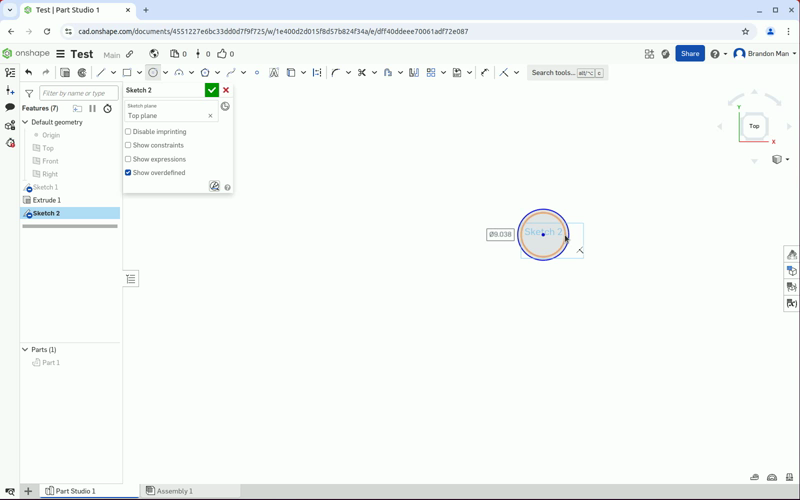
mouse_move(560, 218)
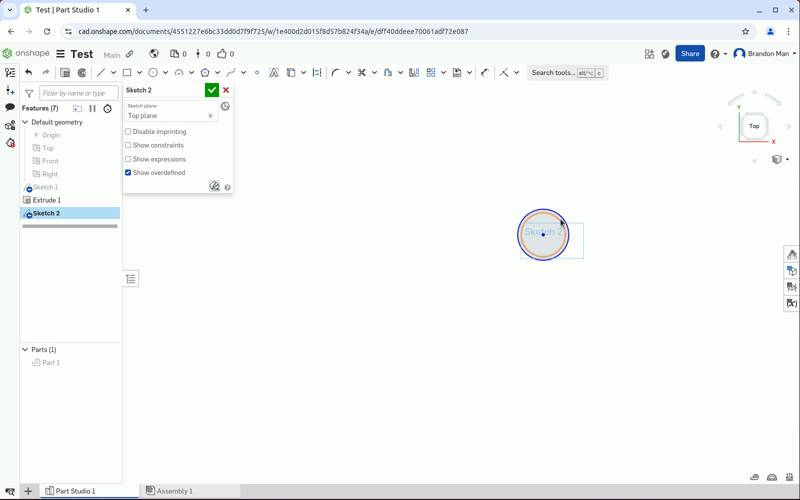
scroll(6)
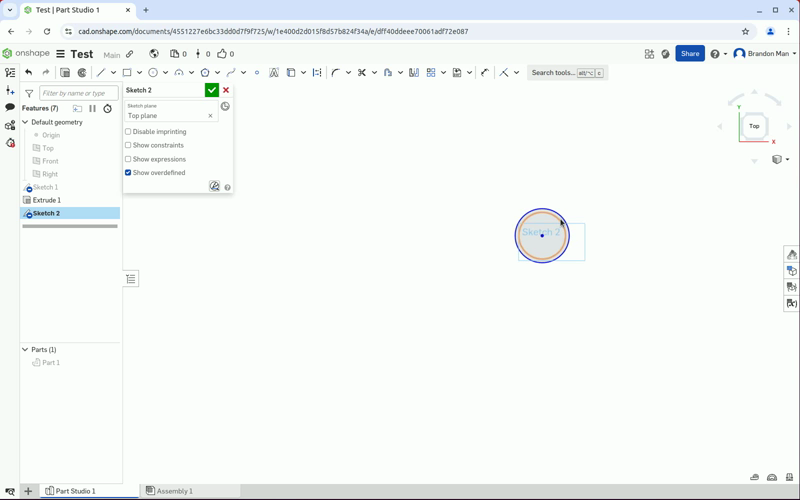
scroll(6)
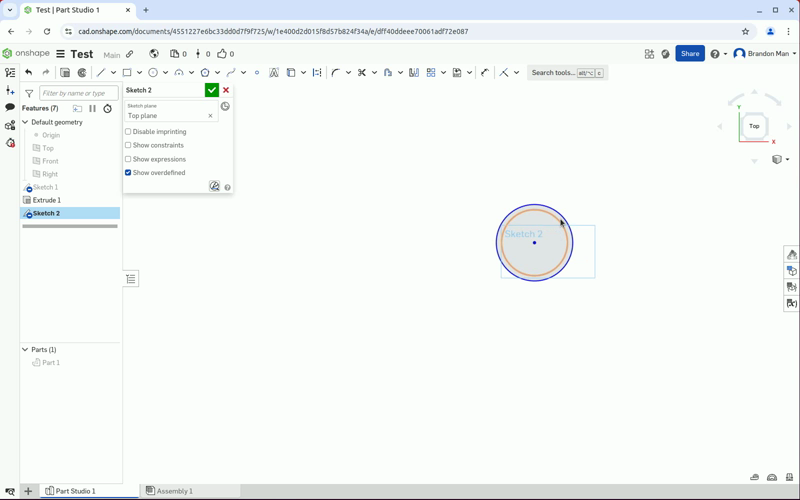
scroll(6)
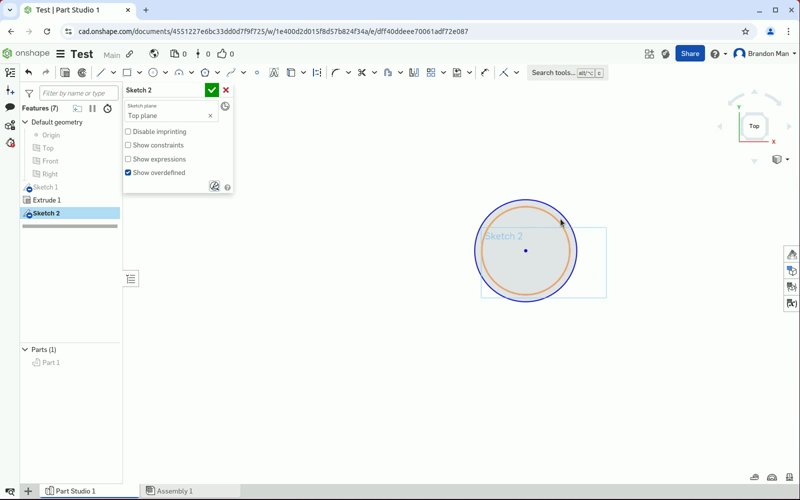
scroll(6)
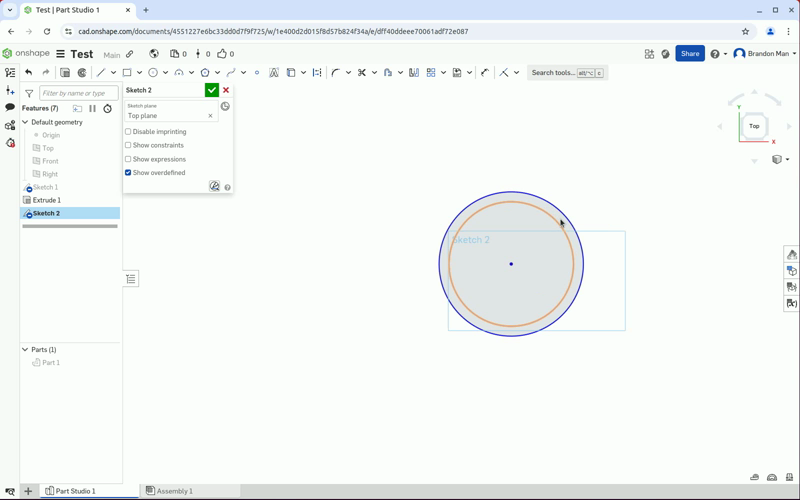
scroll(6)
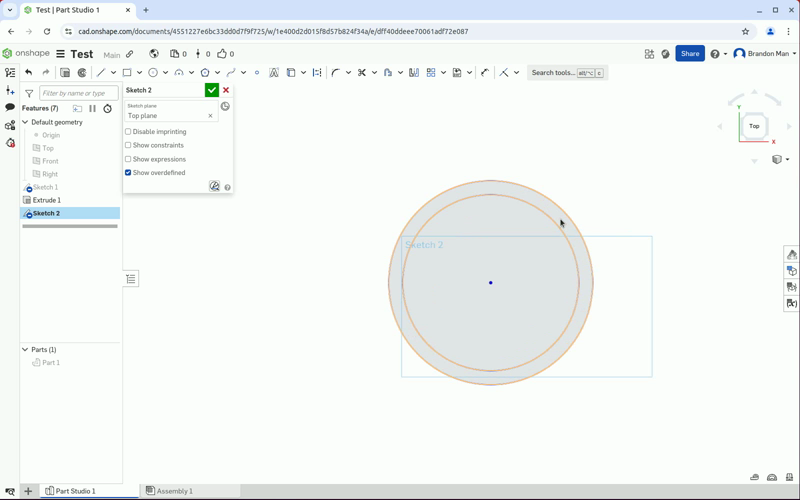
scroll(6)
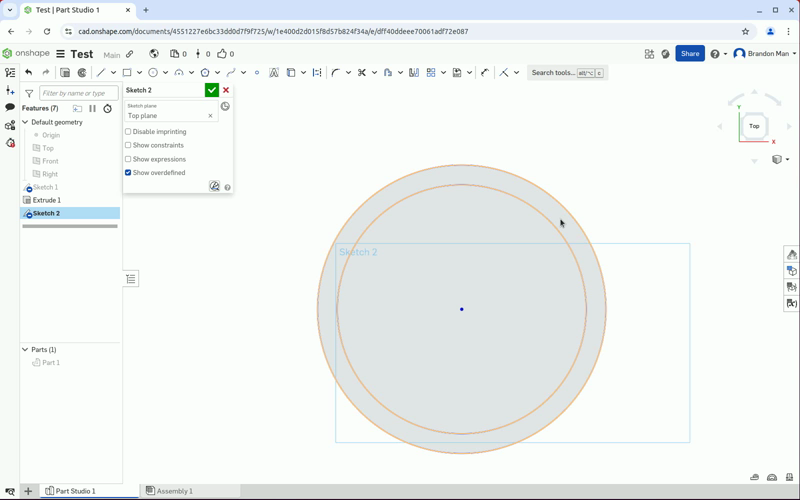
scroll(6)
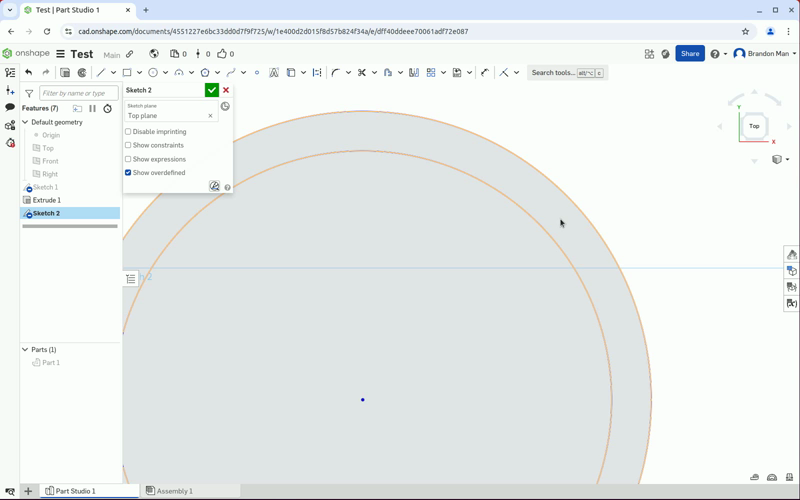
click(560, 218)
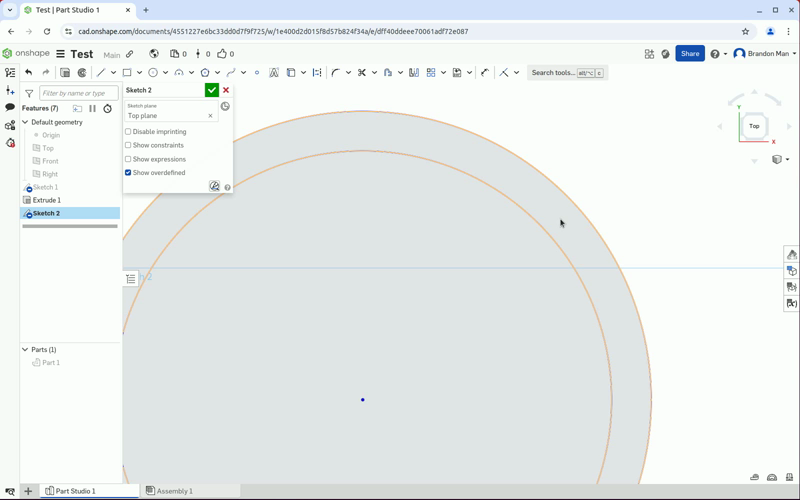
scroll(-6)
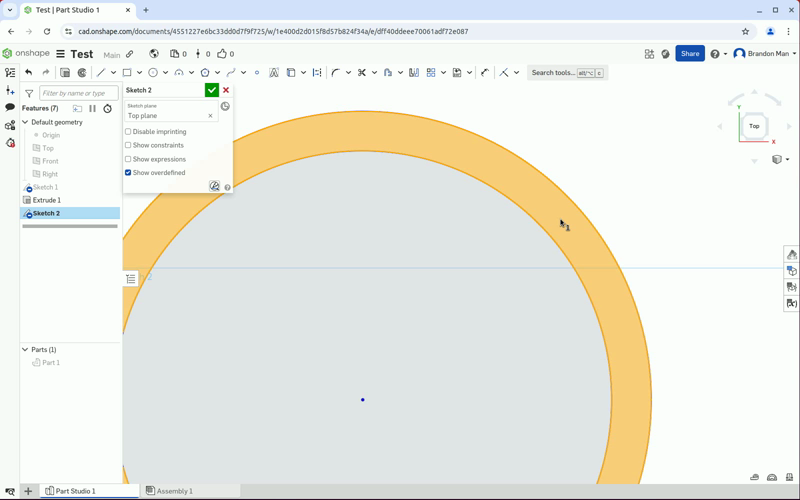
scroll(-6)
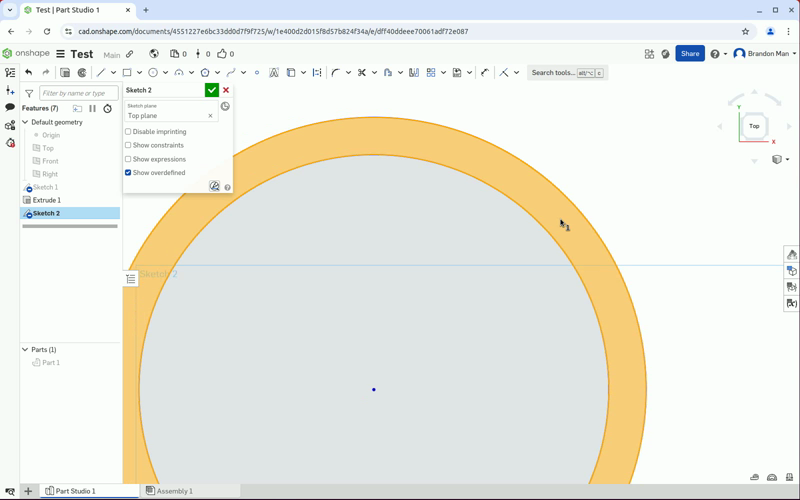
scroll(-6)
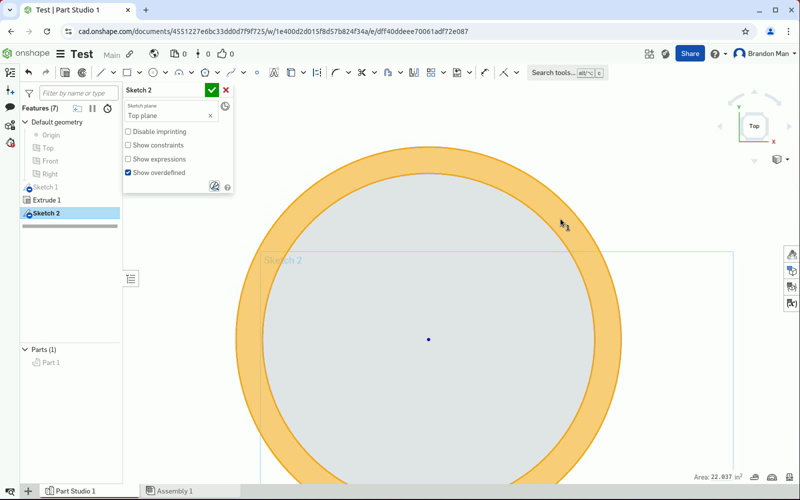
scroll(-6)
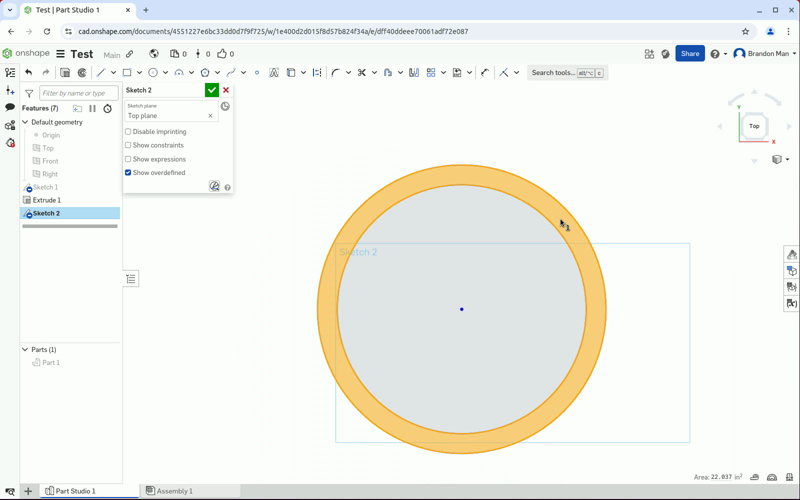
scroll(-6)
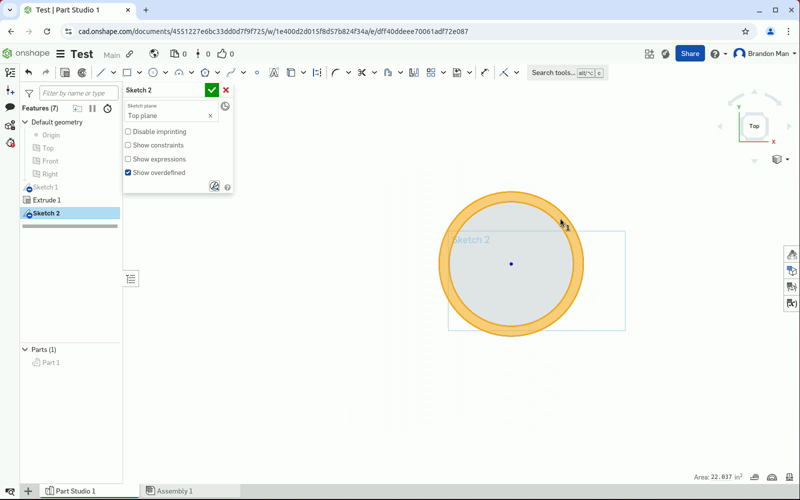
scroll(-6)
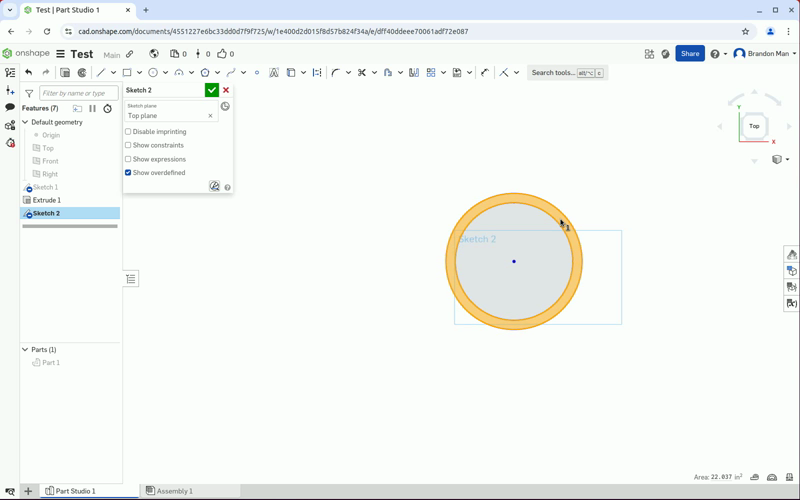
scroll(-6)
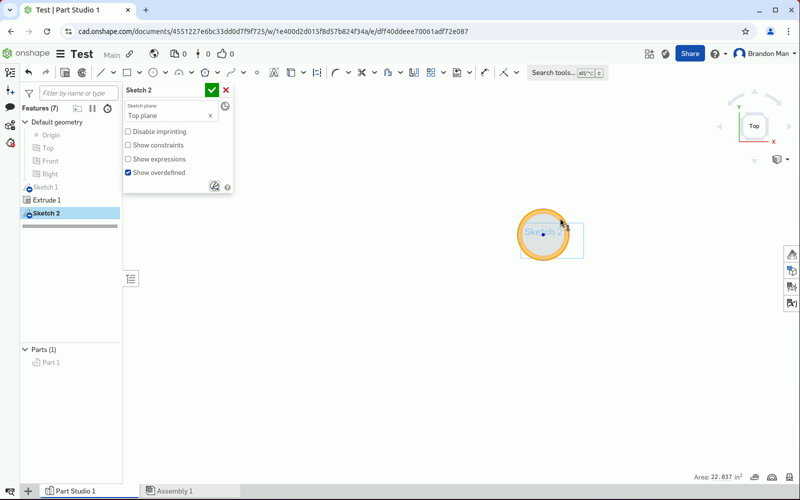
mouse_move(73, 352)
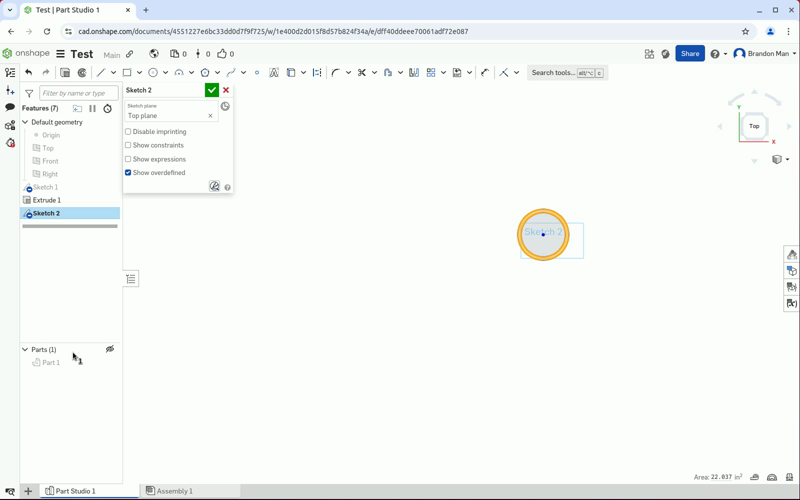
key(shift+y)
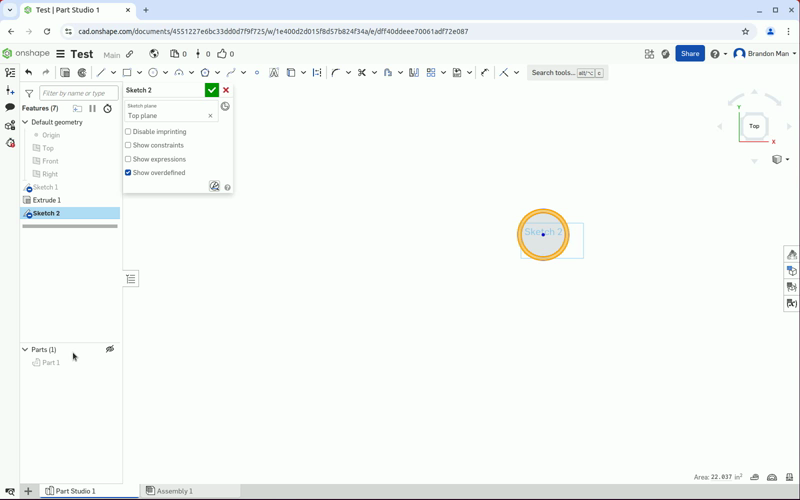
key(shift+e)
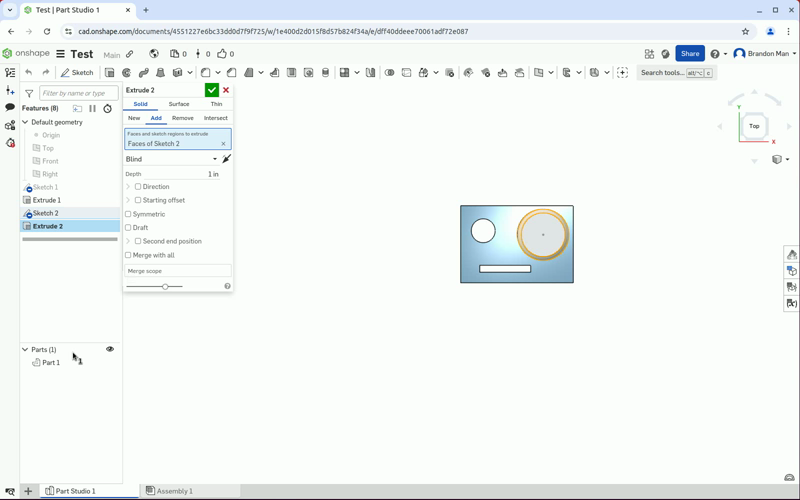
mouse_move(143, 106)
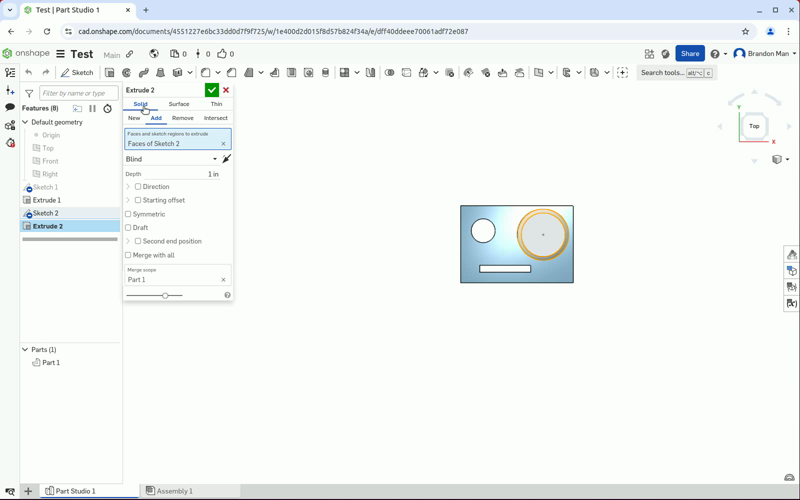
click(143, 106)
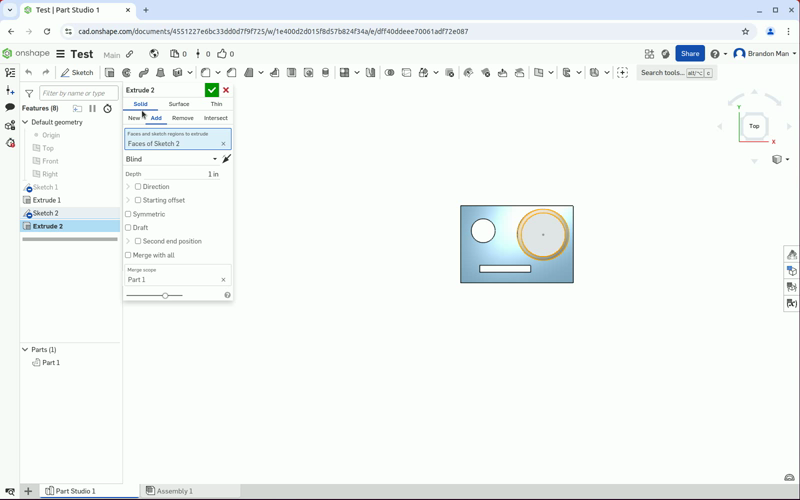
mouse_move(137, 120)
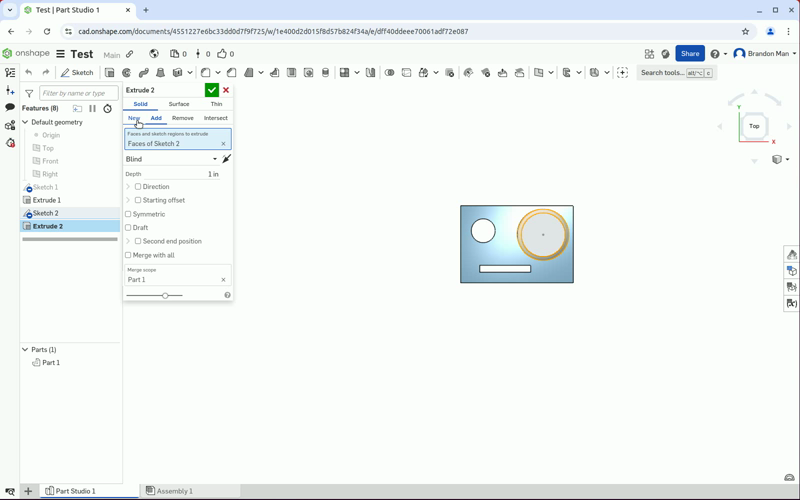
click(137, 120)
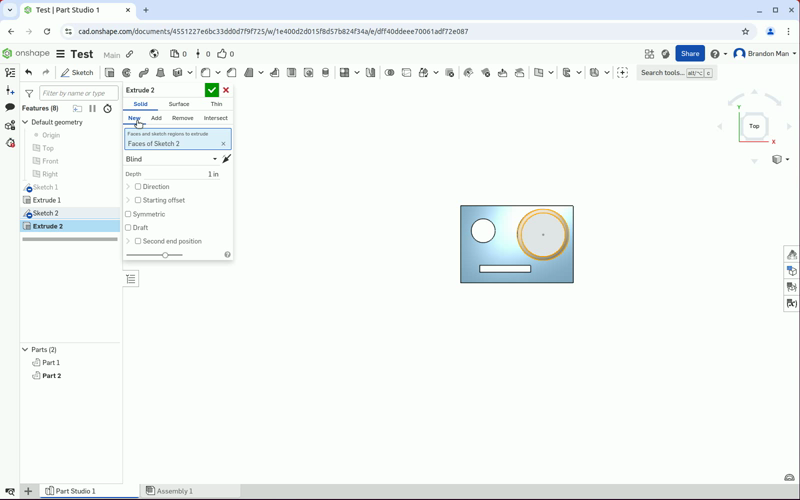
key(tab, 4)
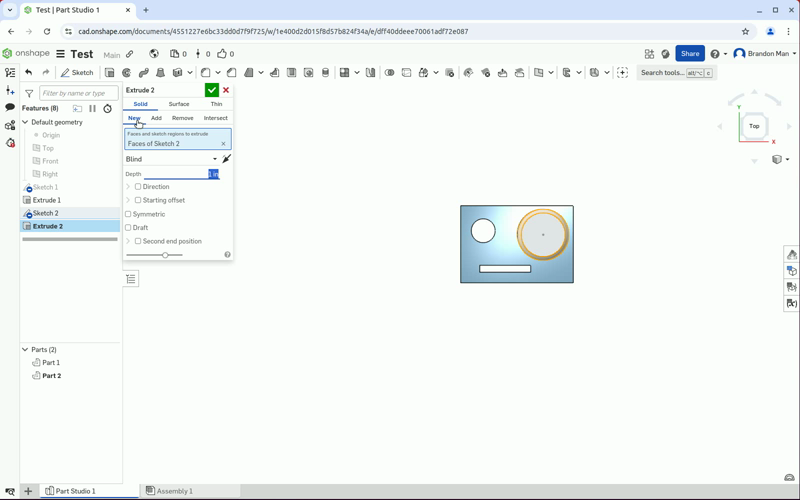
text(0.481)
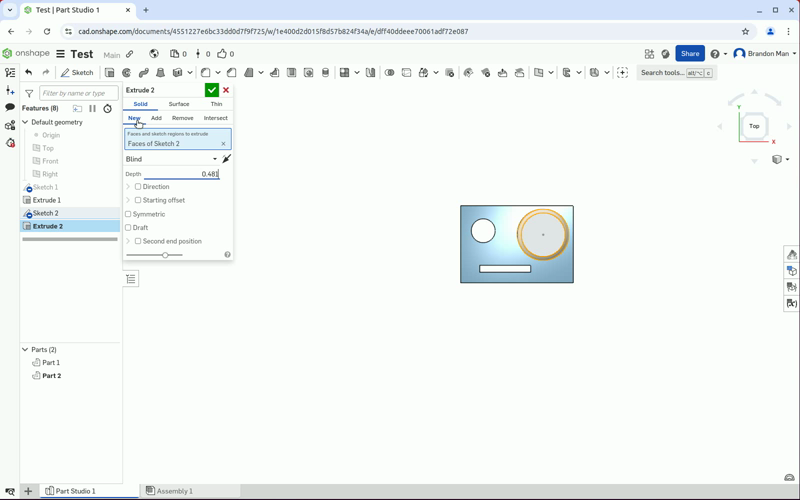
key(enter)
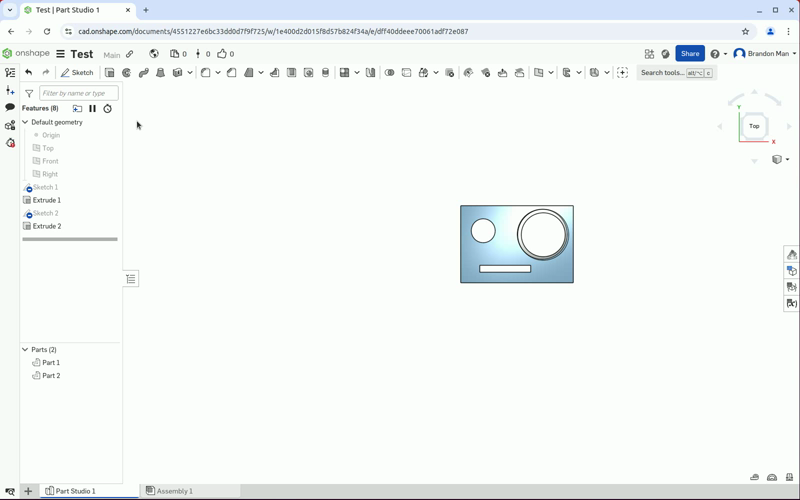
key(shift+h)
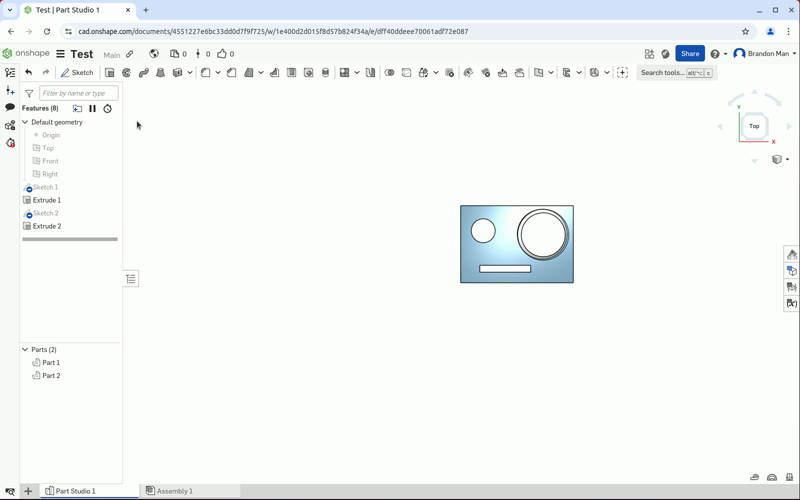
key(shift+h)
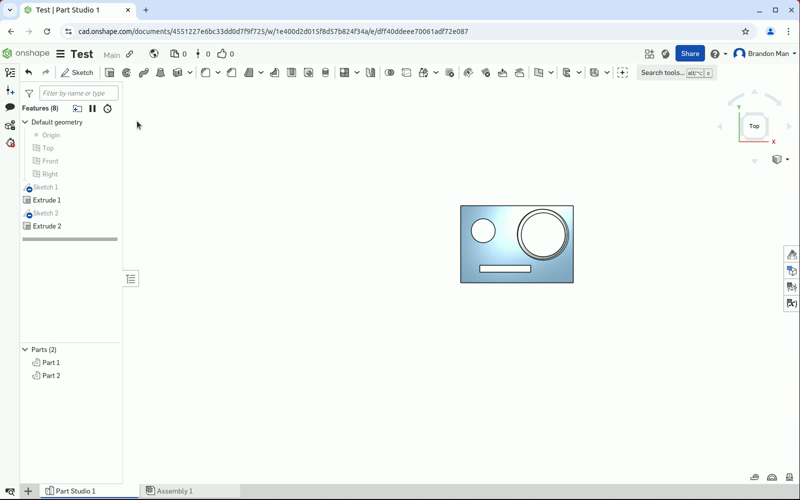
mouse_move(73, 189)
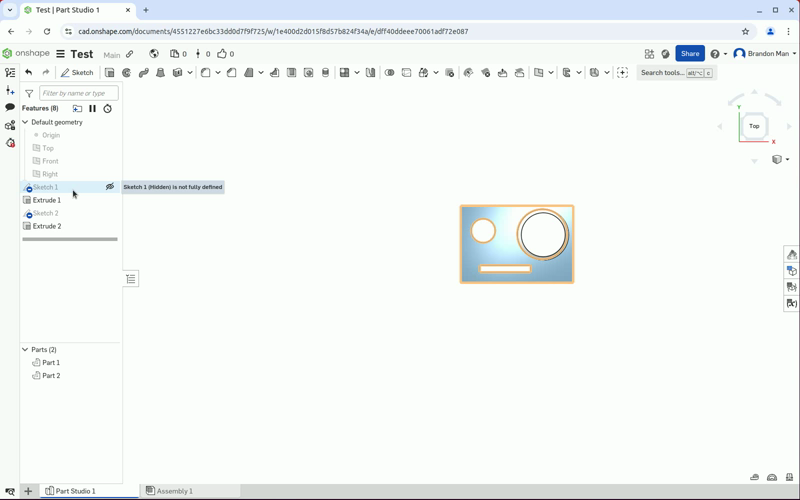
click(73, 189)
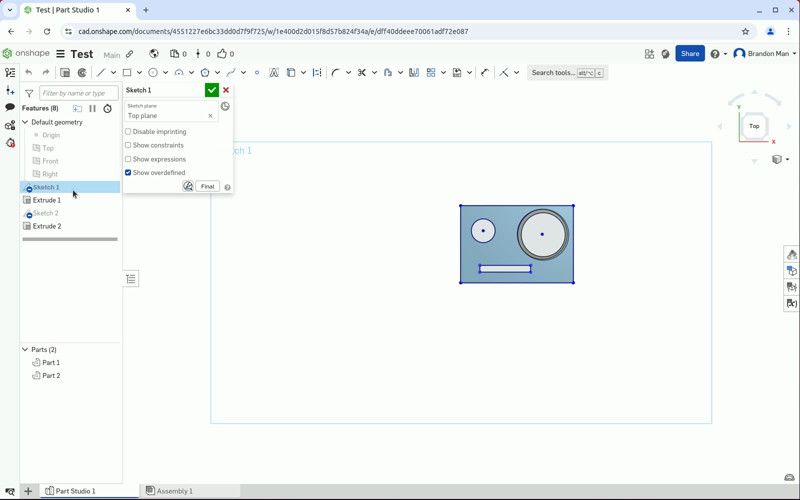
mouse_move(229, 92)
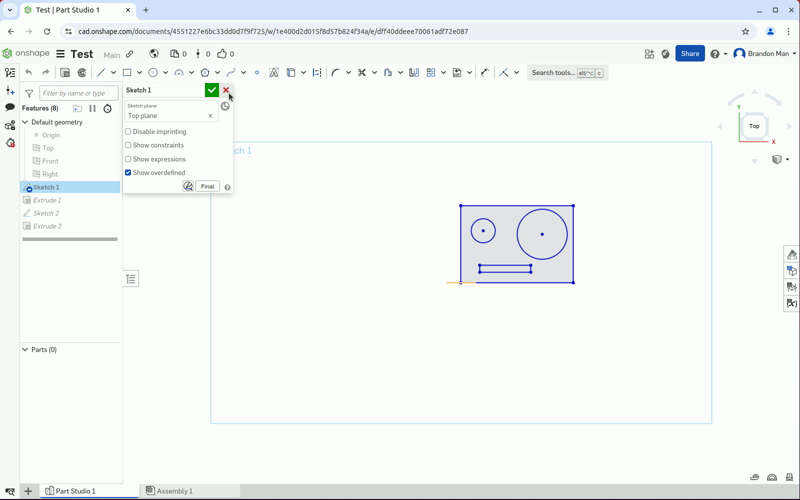
click(229, 92)
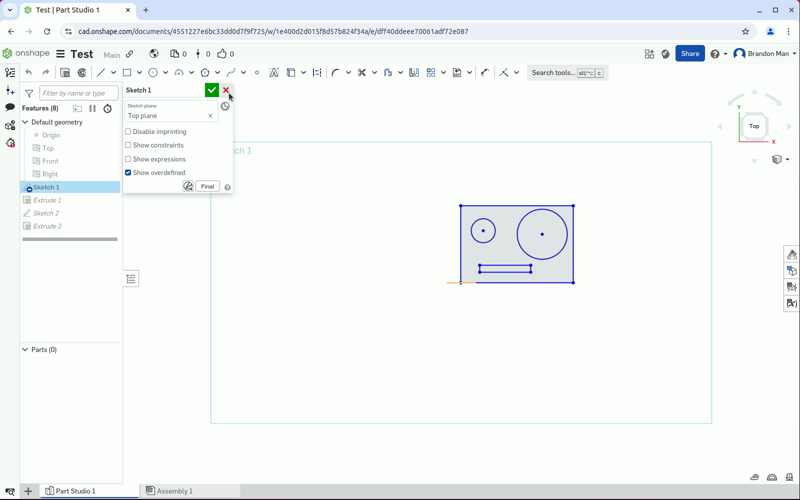
key(shift+s)
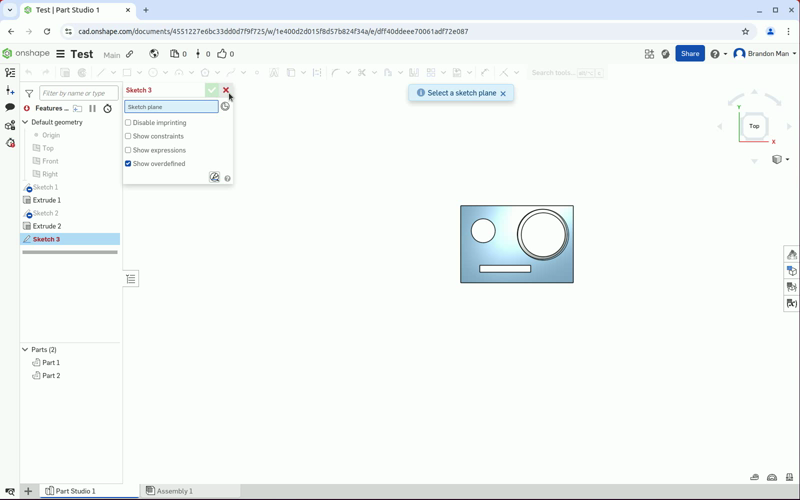
mouse_move(73, 150)
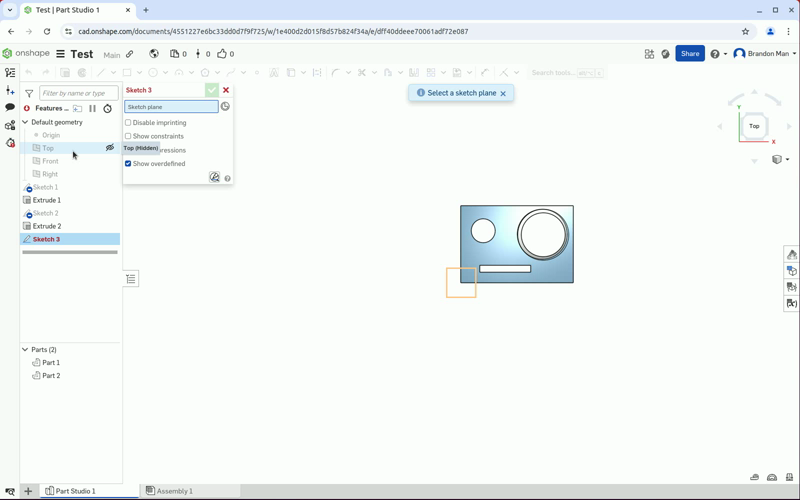
click(73, 150)
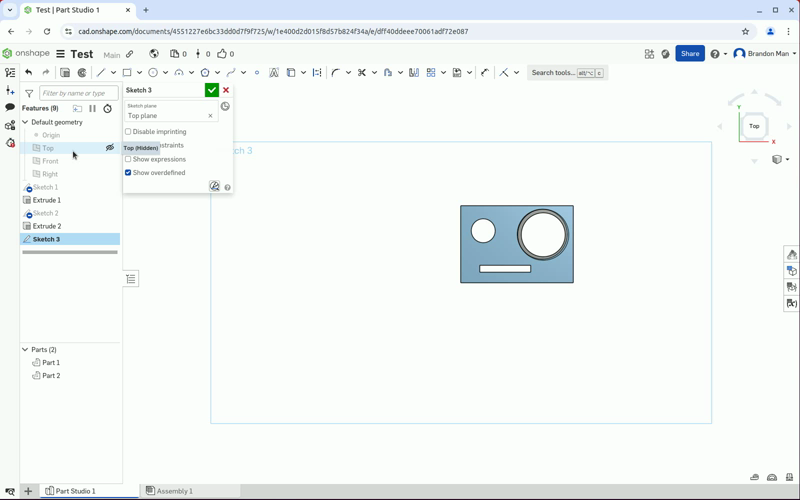
mouse_move(73, 352)
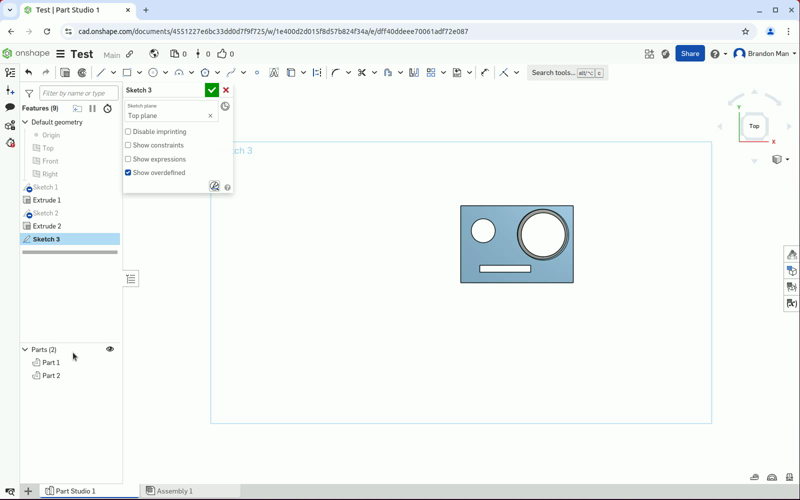
key(y)
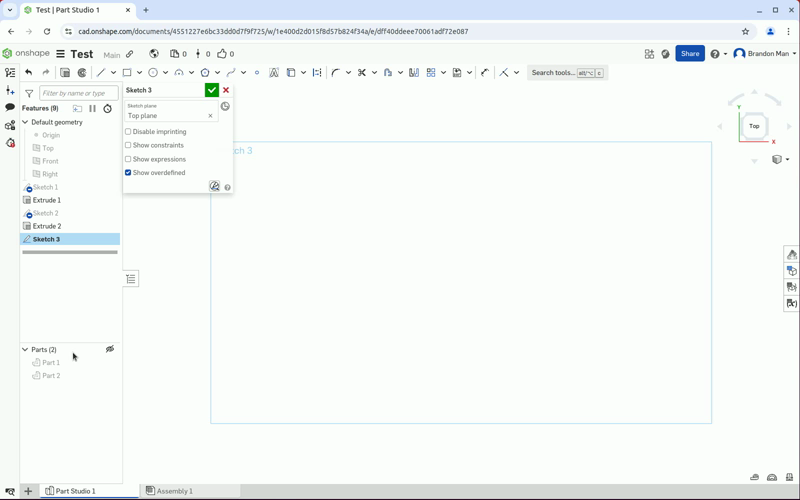
key(c)
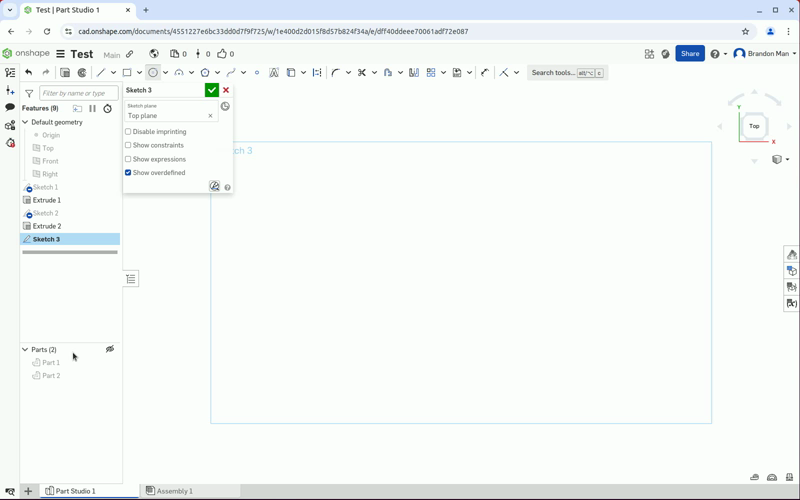
key_down(shift)
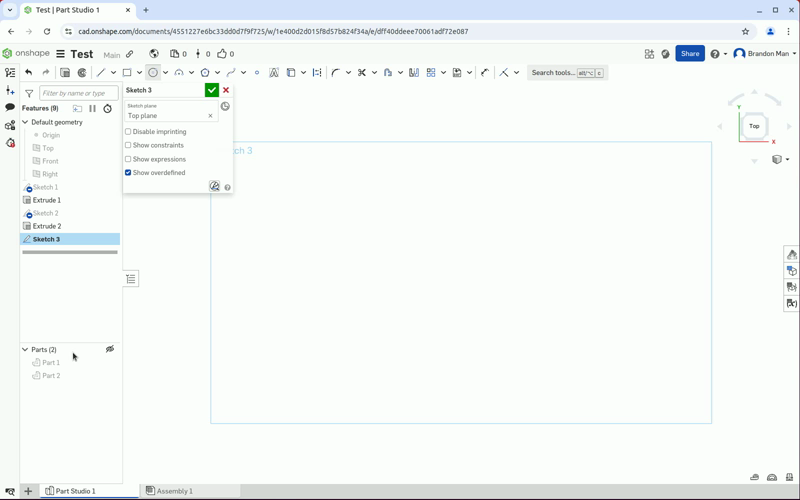
mouse_move(543, 234)
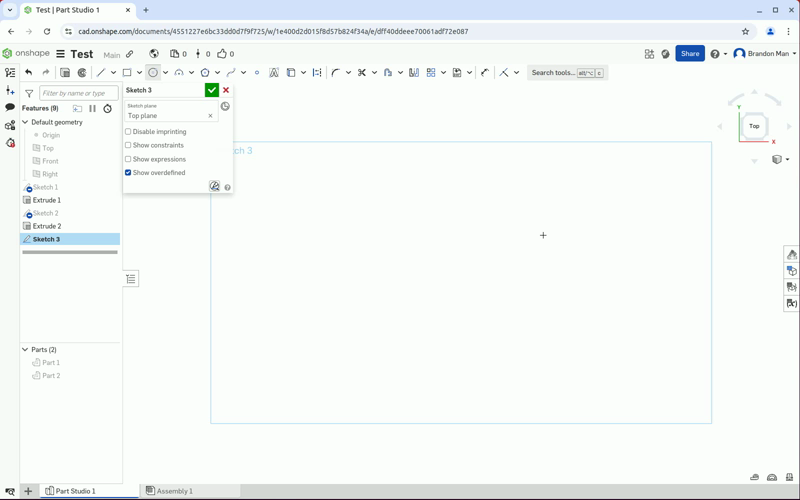
click(543, 234)
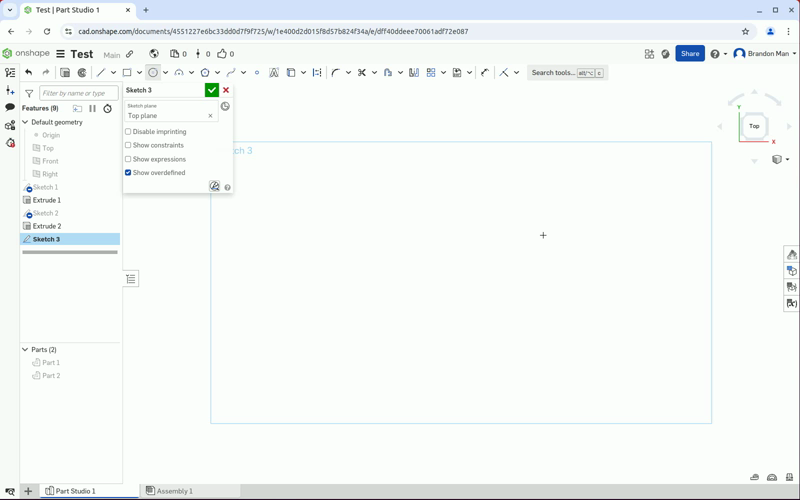
key_up(shift)
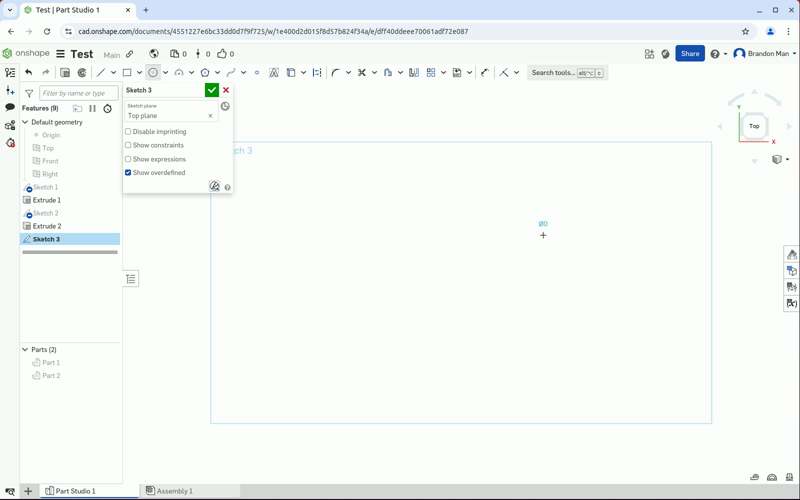
mouse_move(568, 234)
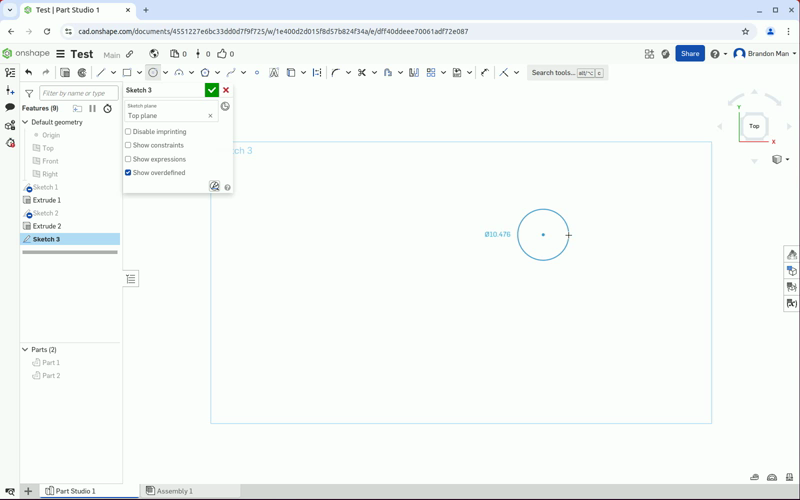
click(568, 234)
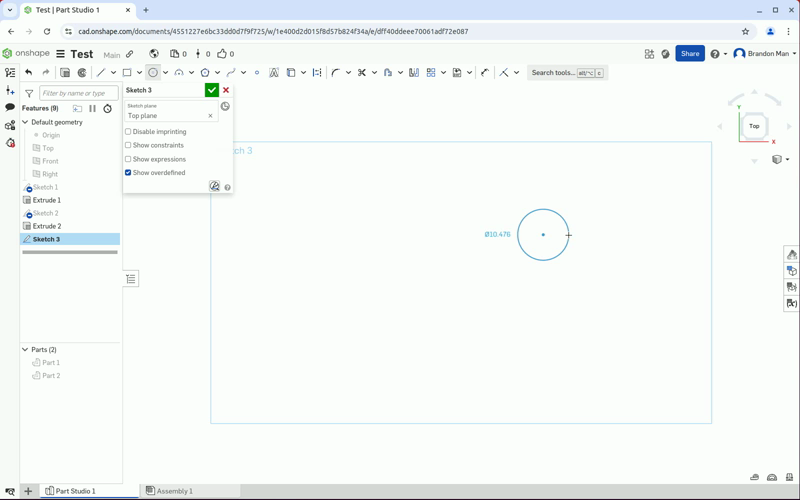
key(esc)
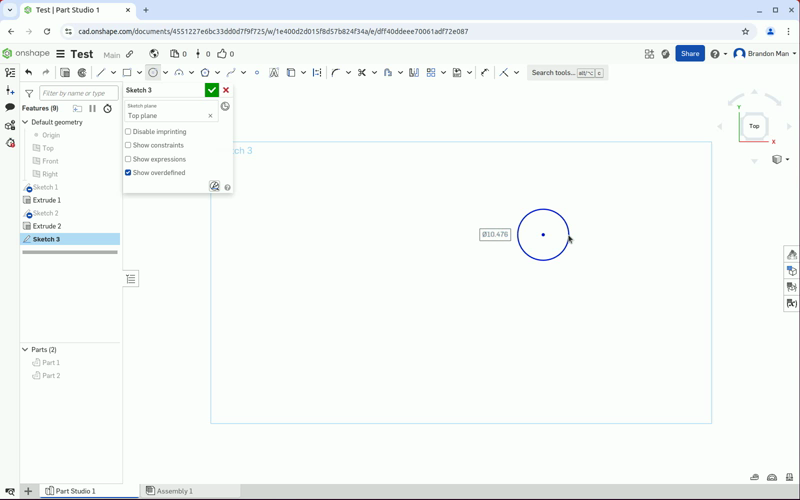
key(c)
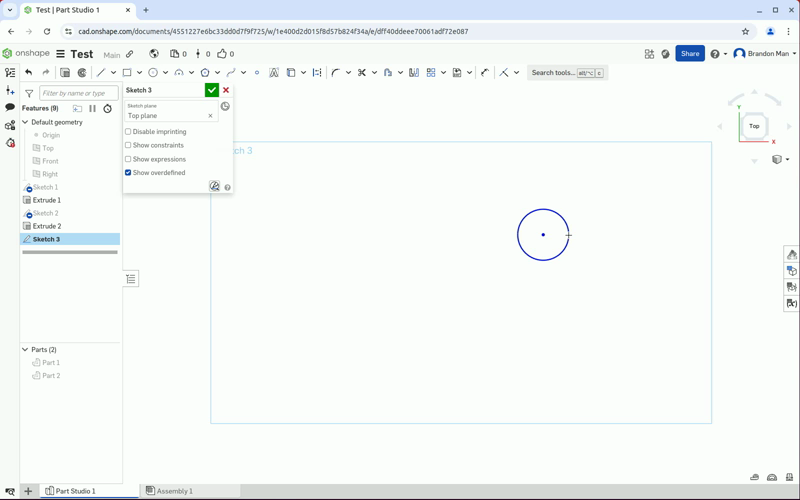
key_down(shift)
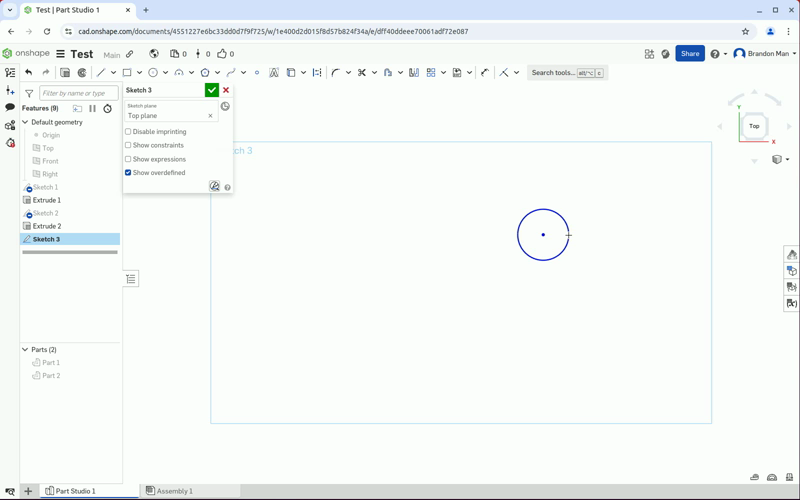
mouse_move(543, 234)
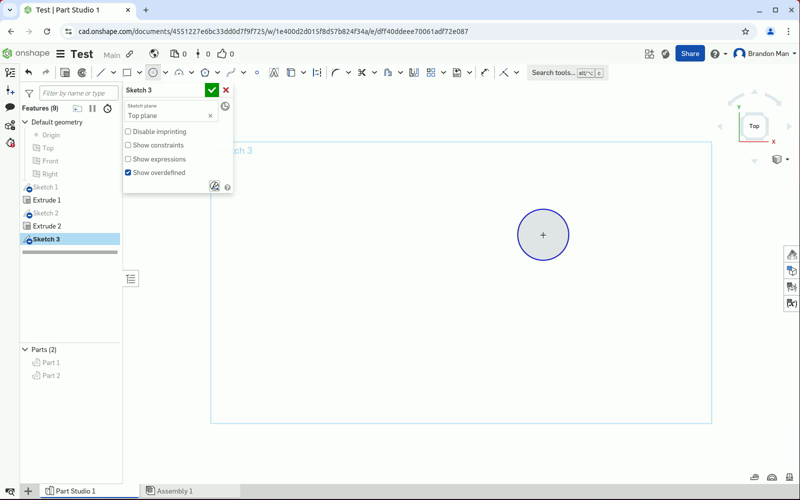
click(543, 234)
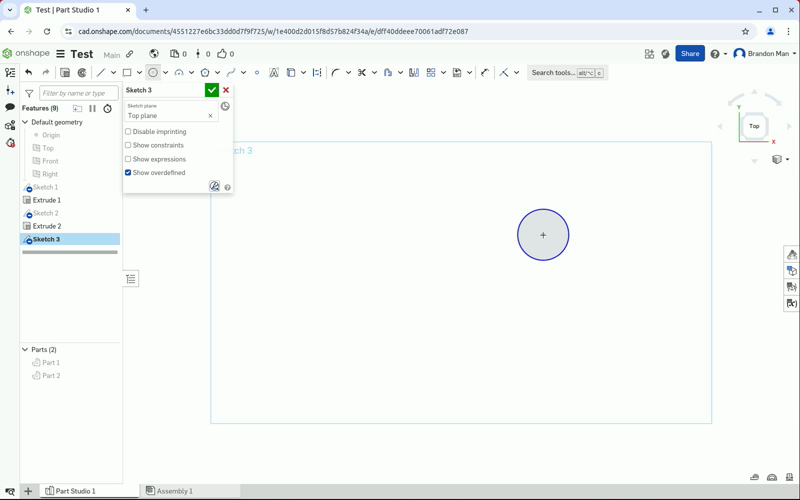
key_up(shift)
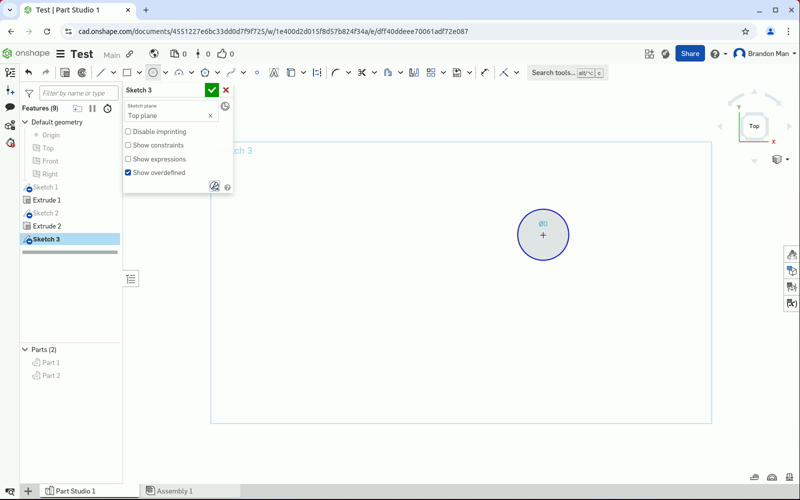
mouse_move(565, 234)
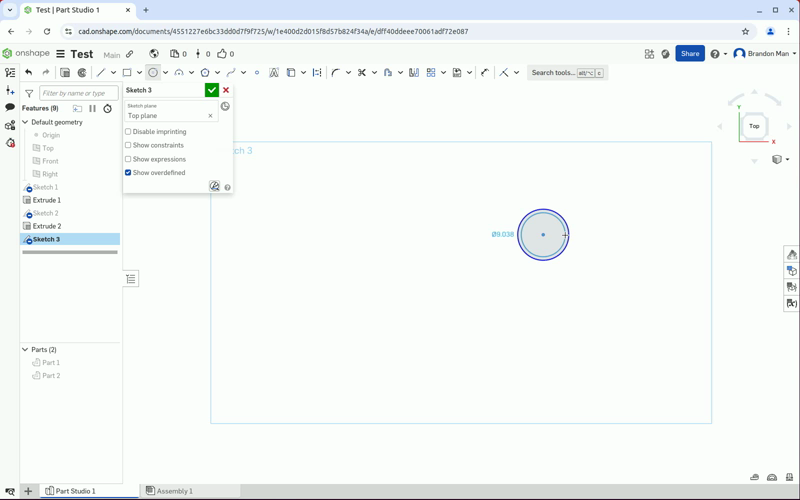
scroll(6)
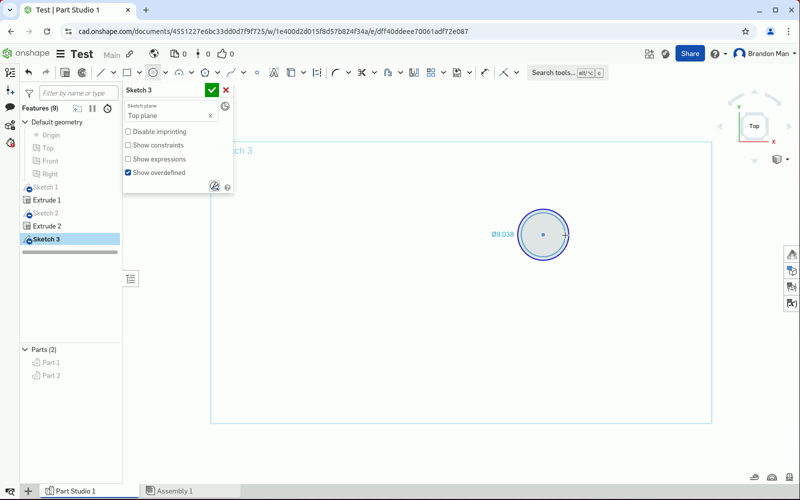
scroll(6)
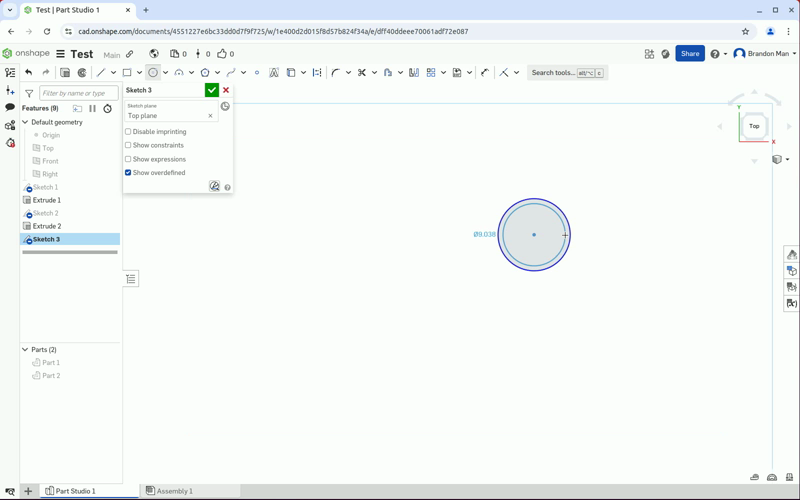
scroll(6)
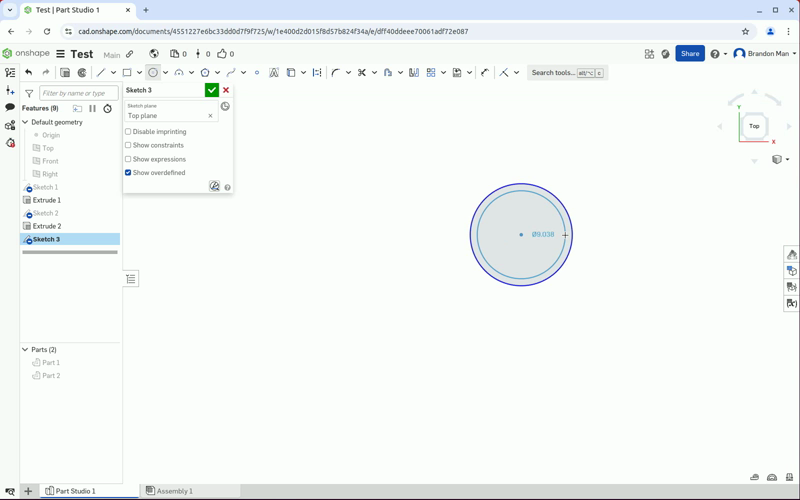
scroll(6)
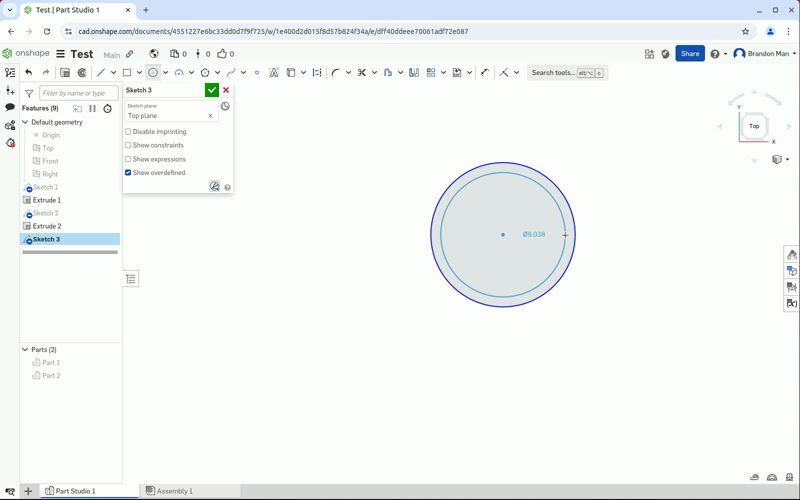
scroll(6)
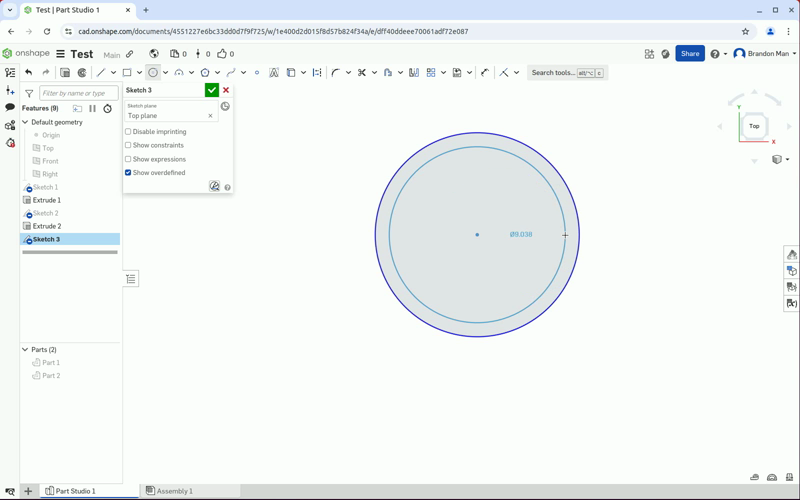
scroll(6)
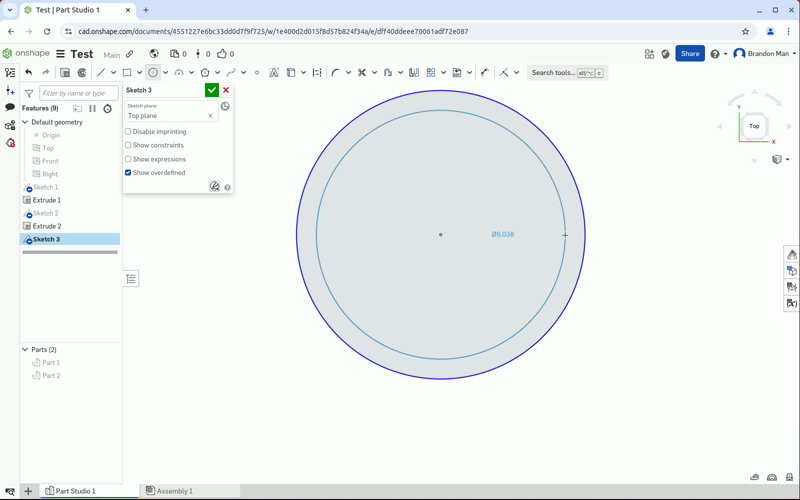
scroll(6)
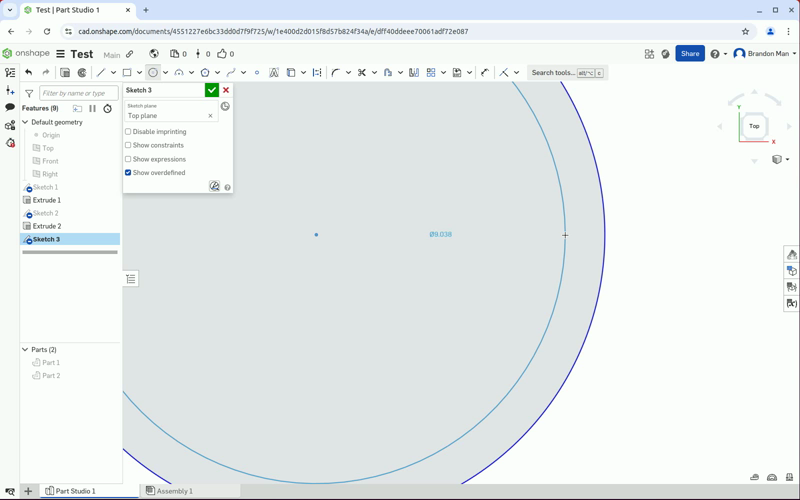
click(565, 234)
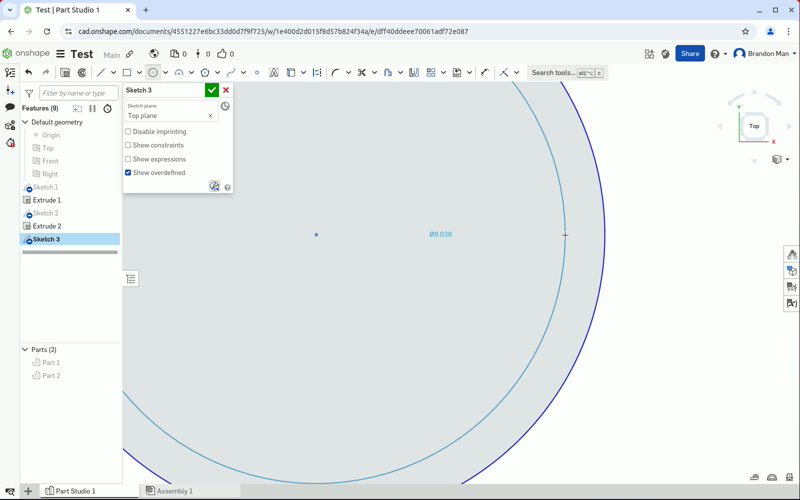
scroll(-6)
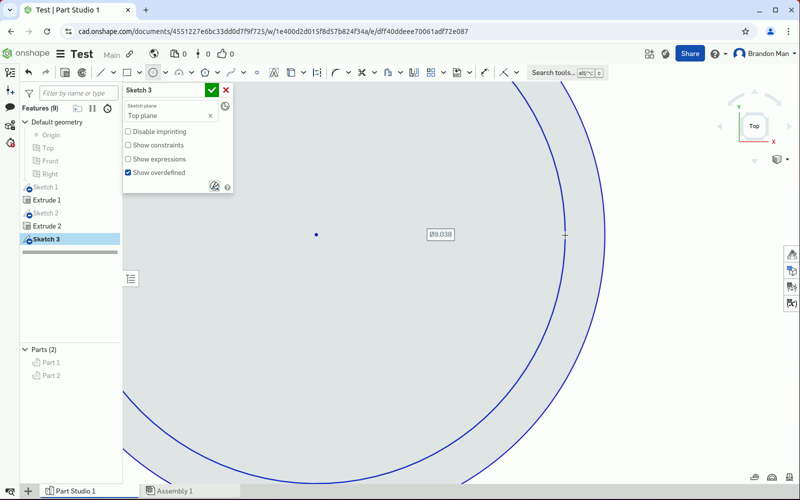
scroll(-6)
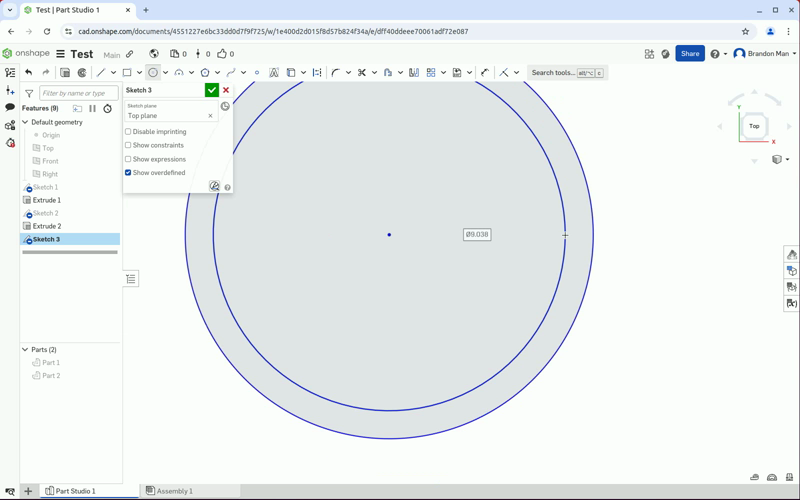
scroll(-6)
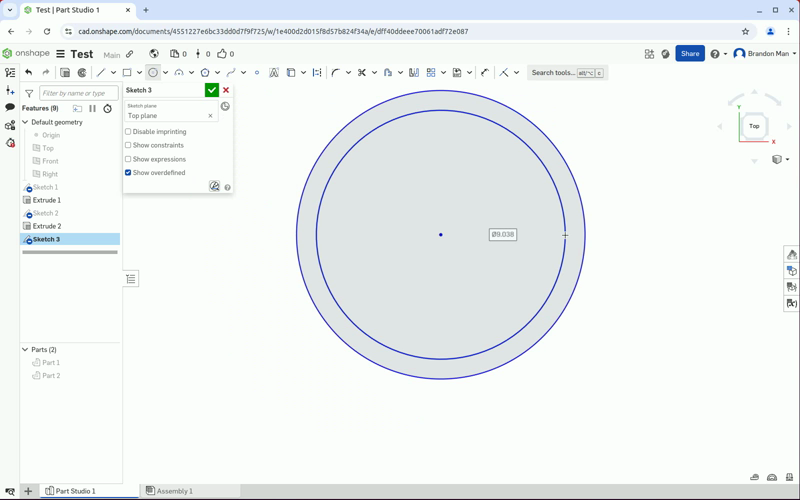
scroll(-6)
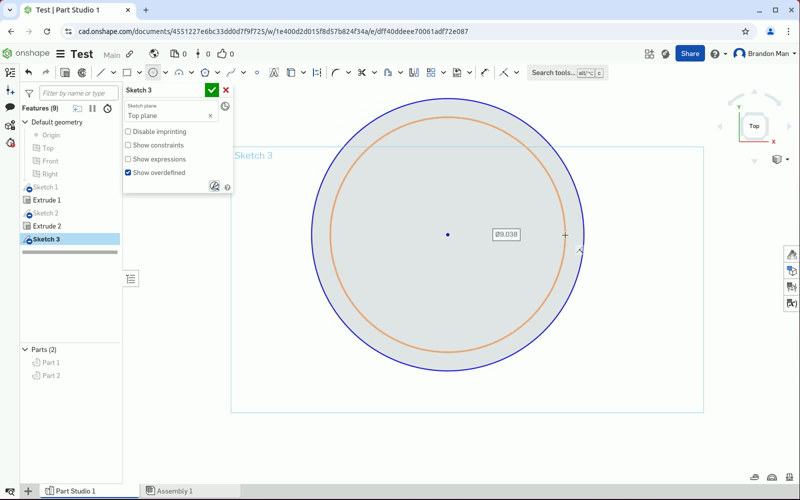
scroll(-6)
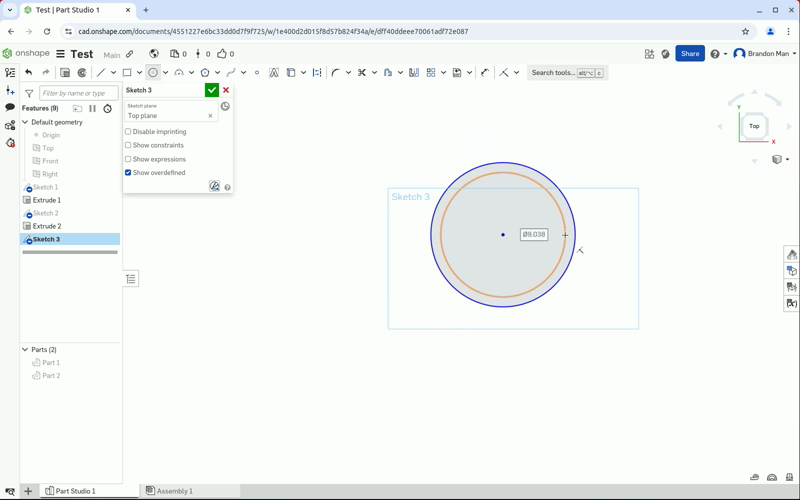
scroll(-6)
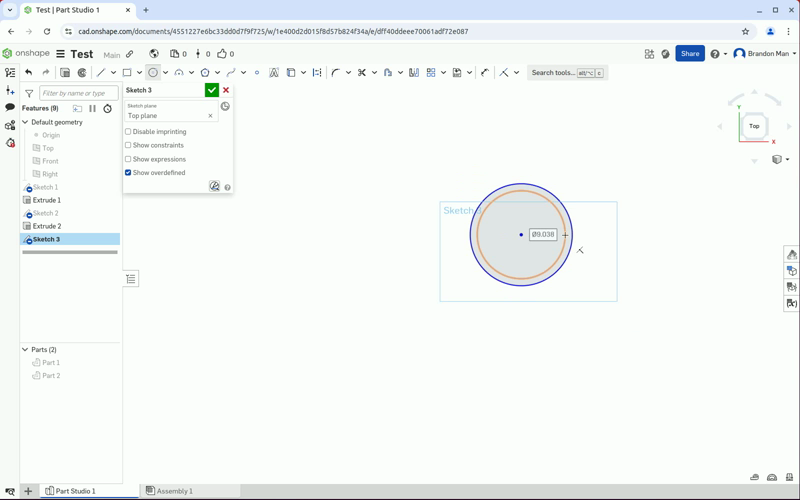
scroll(-6)
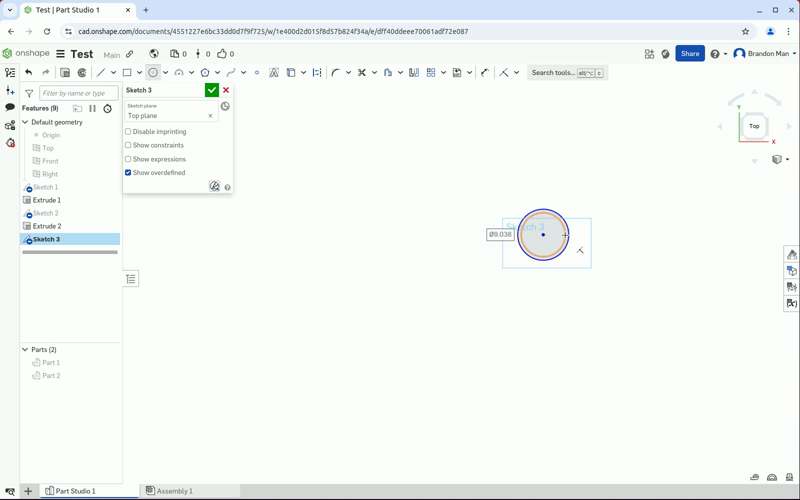
key(esc)
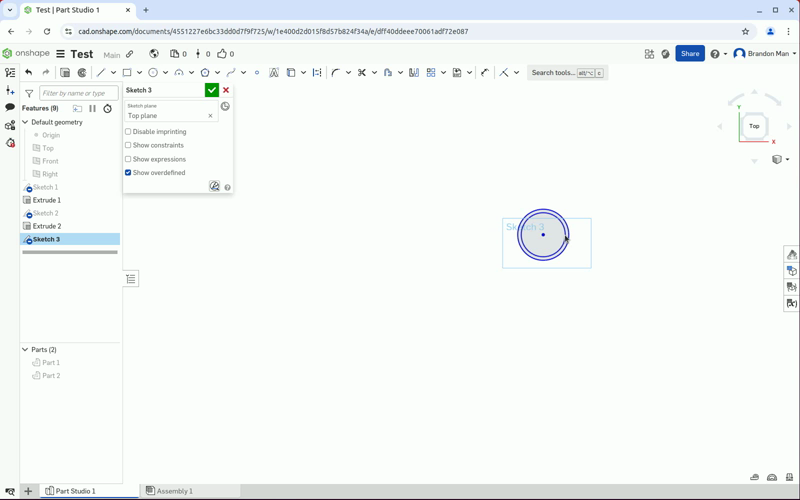
mouse_move(522, 247)
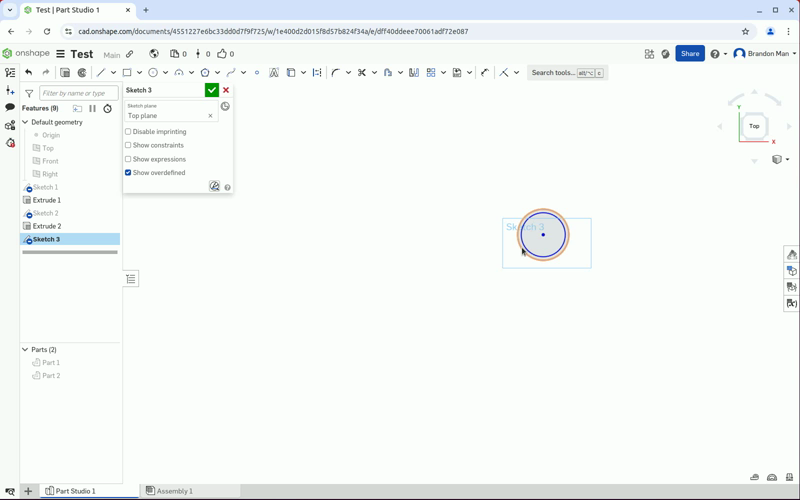
scroll(6)
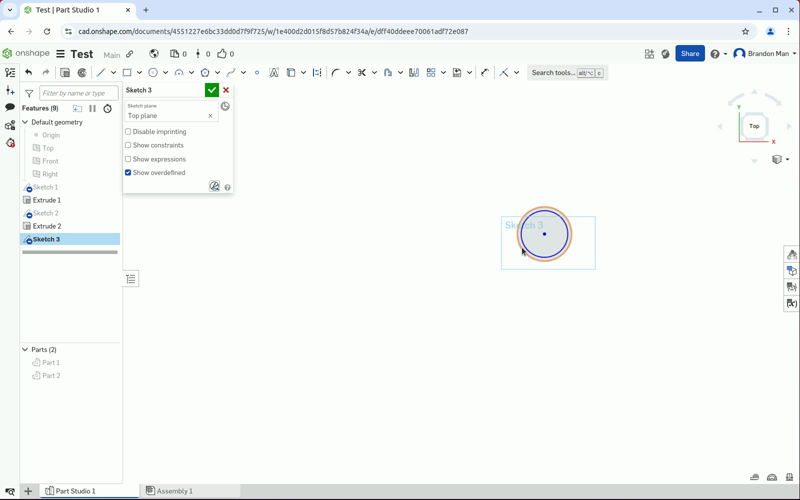
scroll(6)
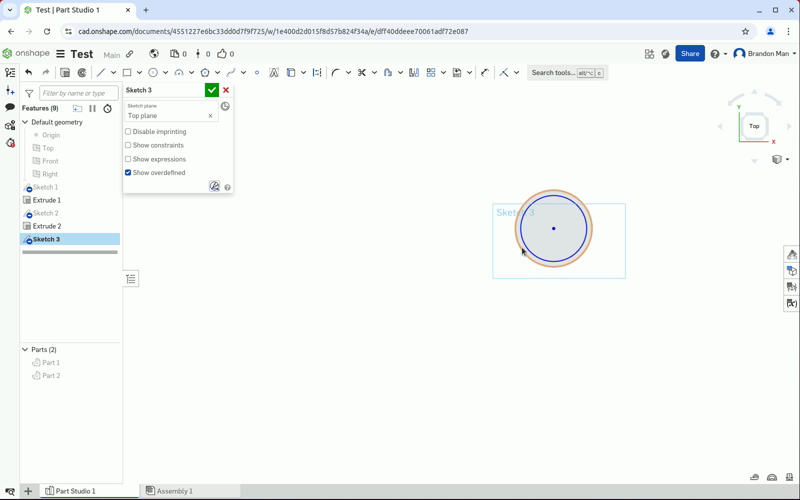
scroll(6)
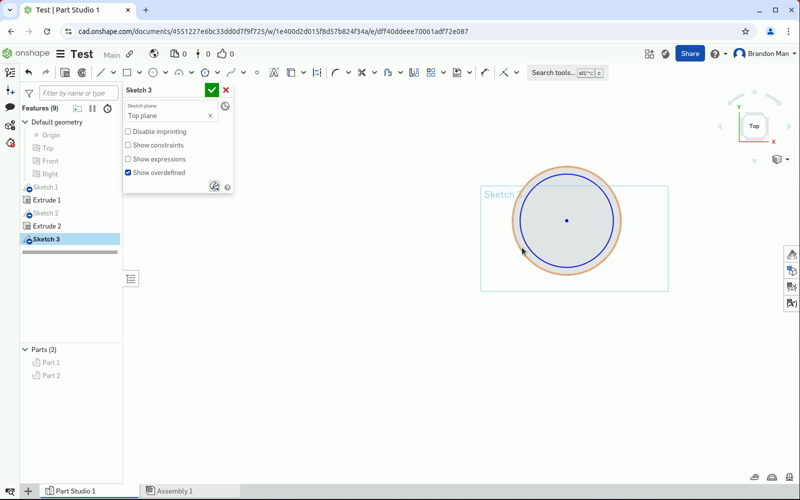
scroll(6)
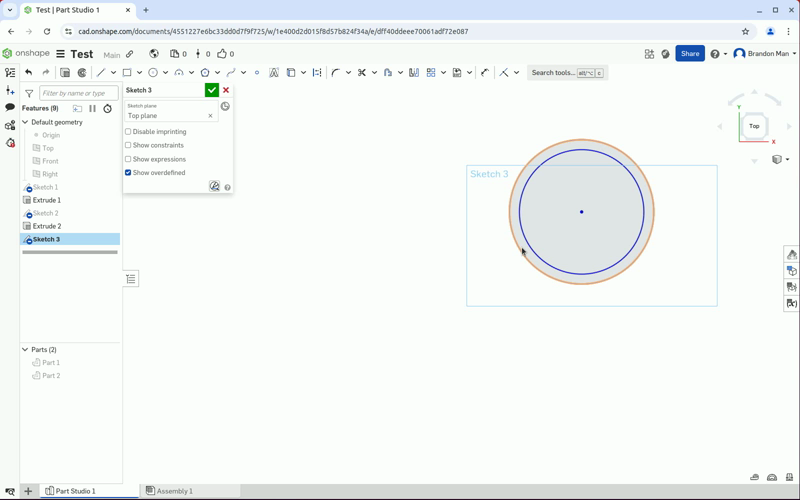
scroll(6)
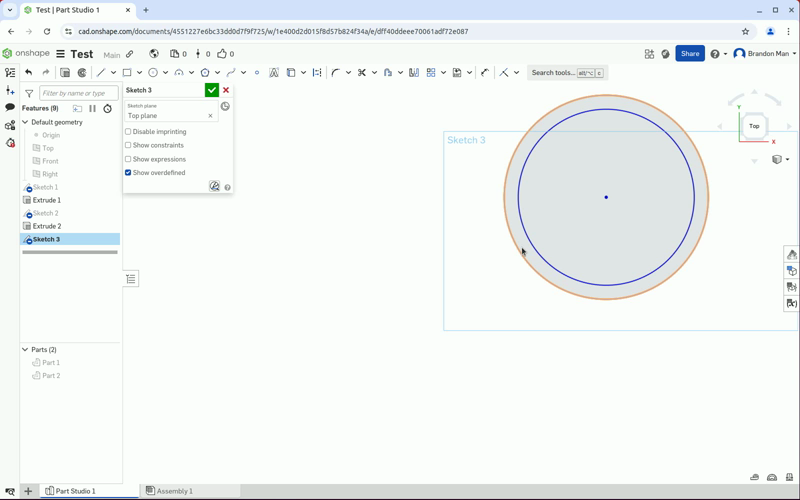
scroll(6)
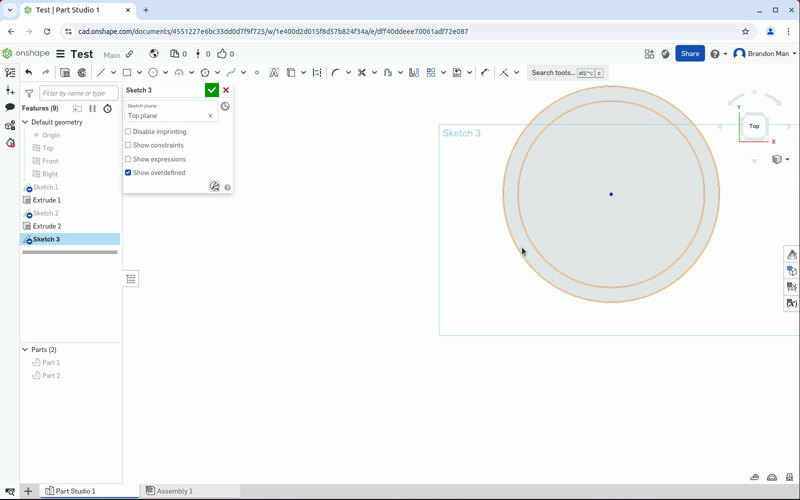
scroll(6)
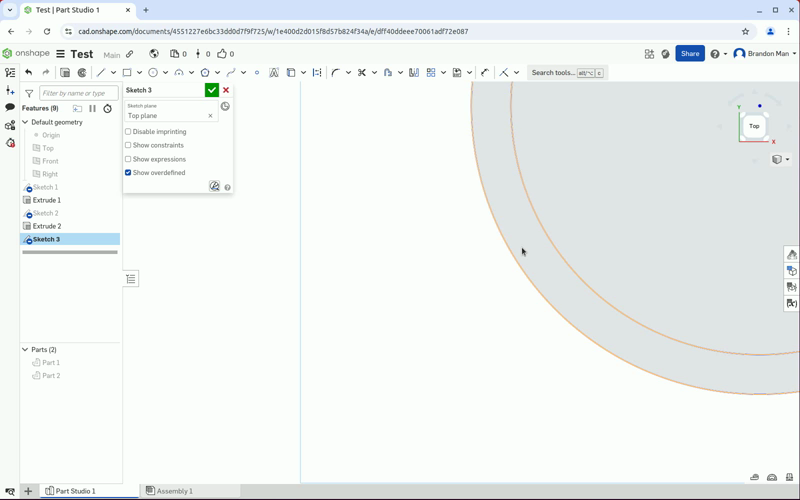
click(522, 247)
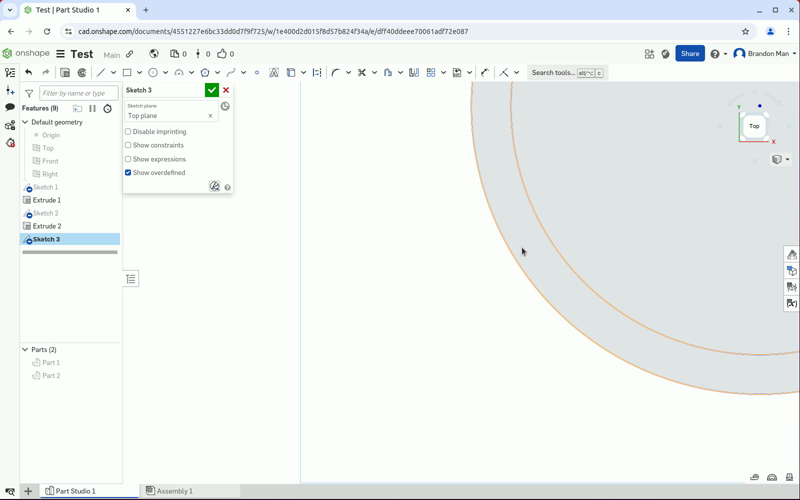
scroll(-6)
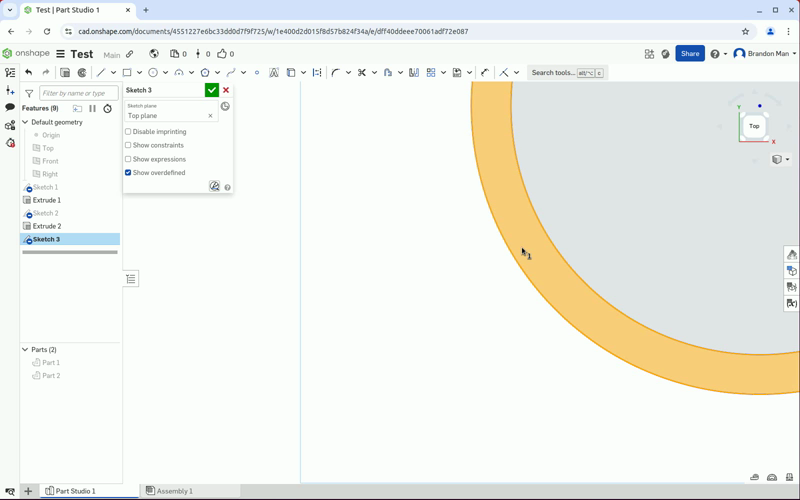
scroll(-6)
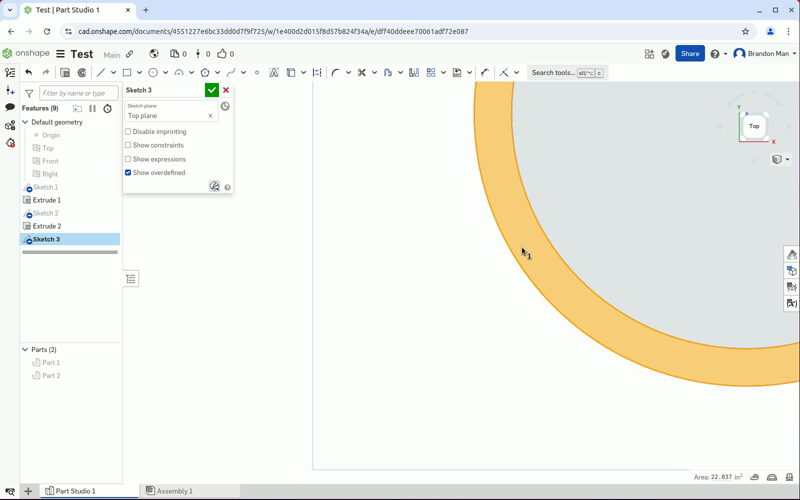
scroll(-6)
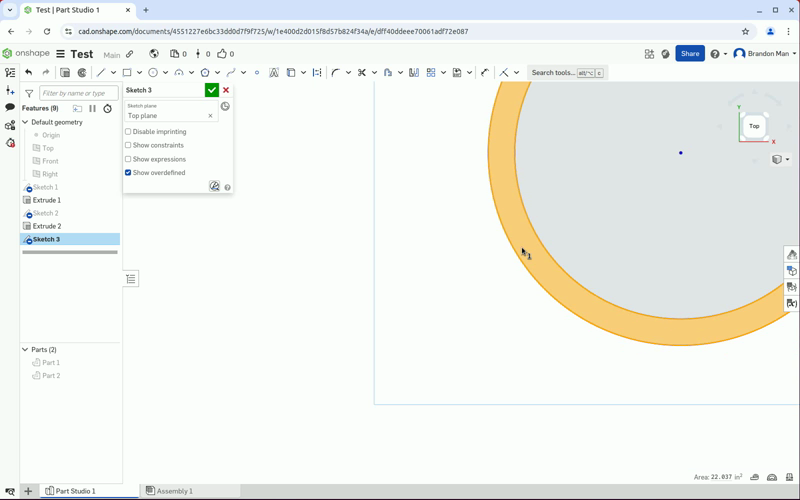
scroll(-6)
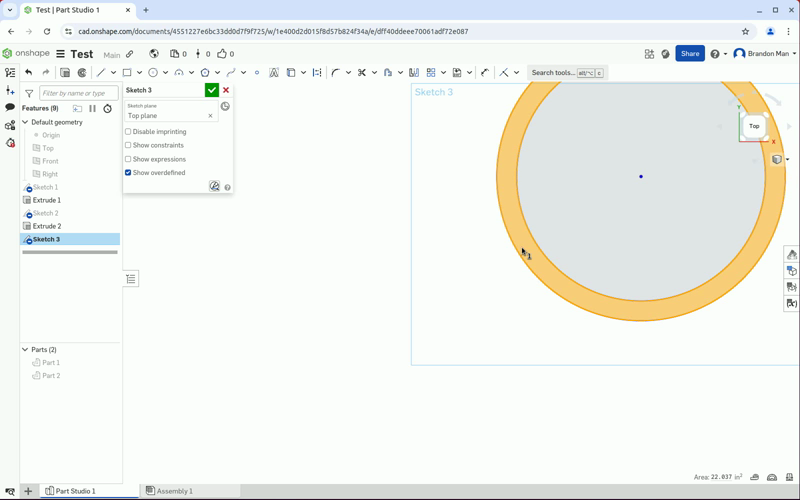
scroll(-6)
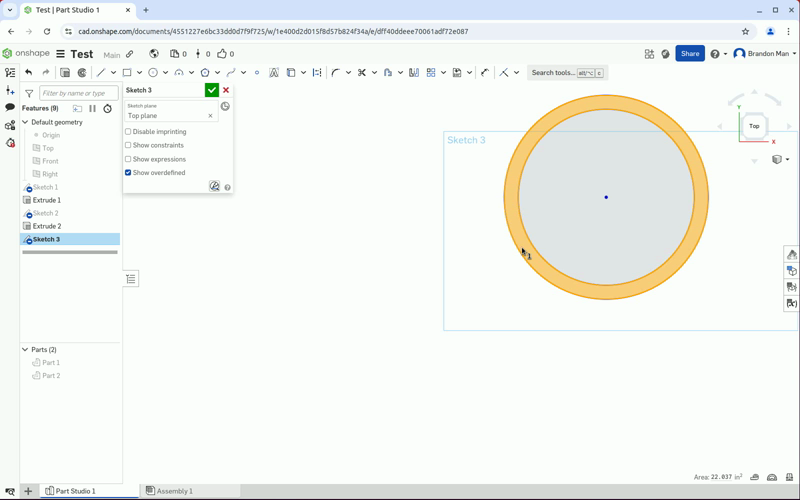
scroll(-6)
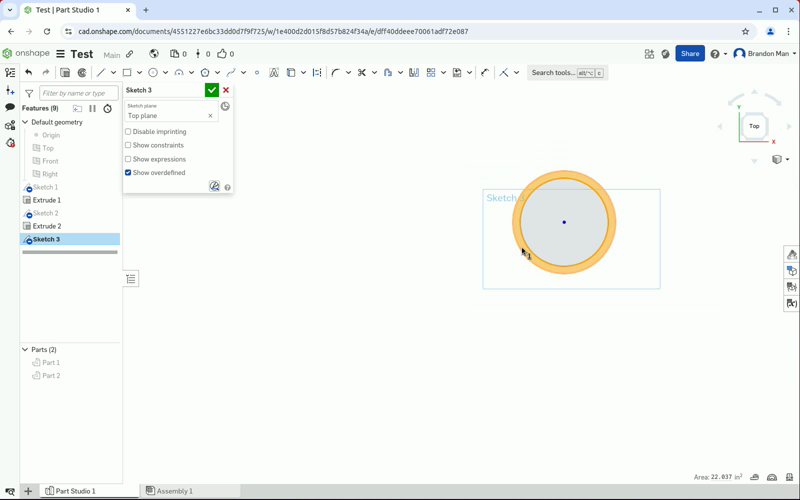
scroll(-6)
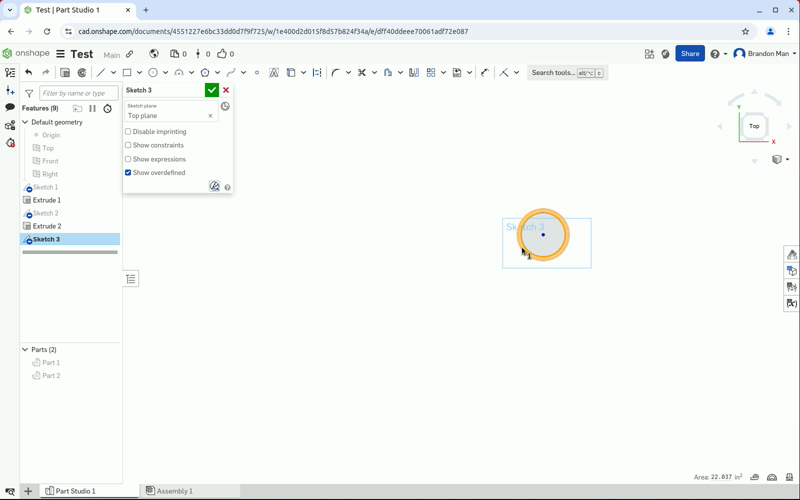
mouse_move(73, 352)
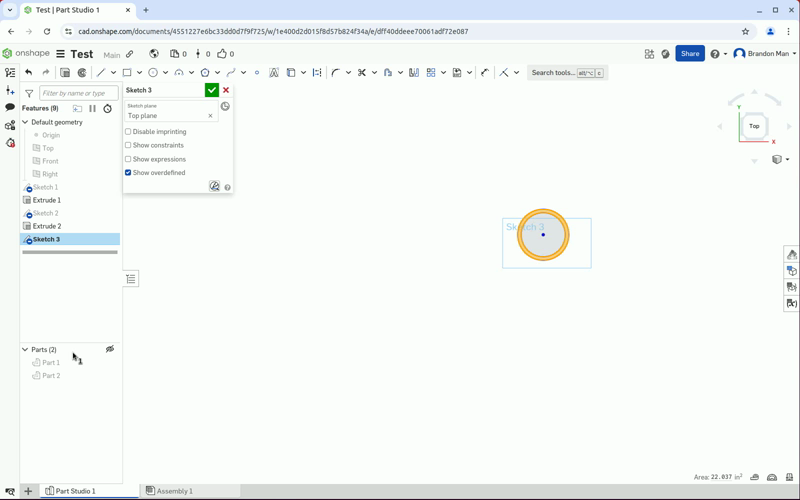
key(shift+y)
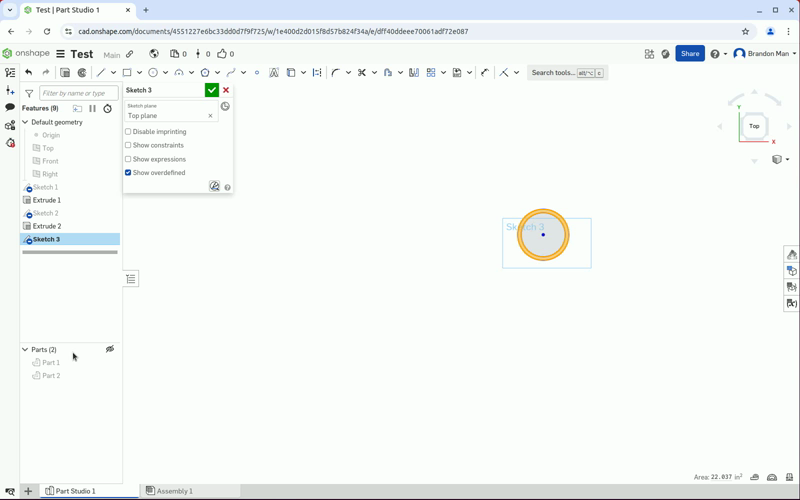
key(shift+e)
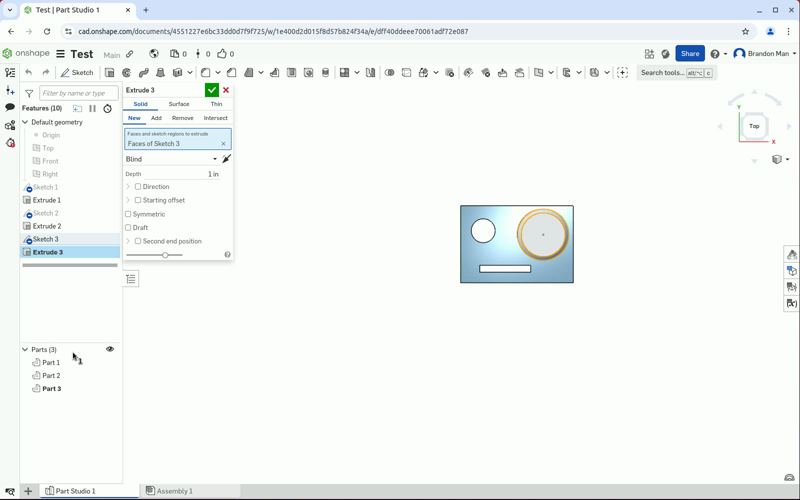
mouse_move(143, 106)
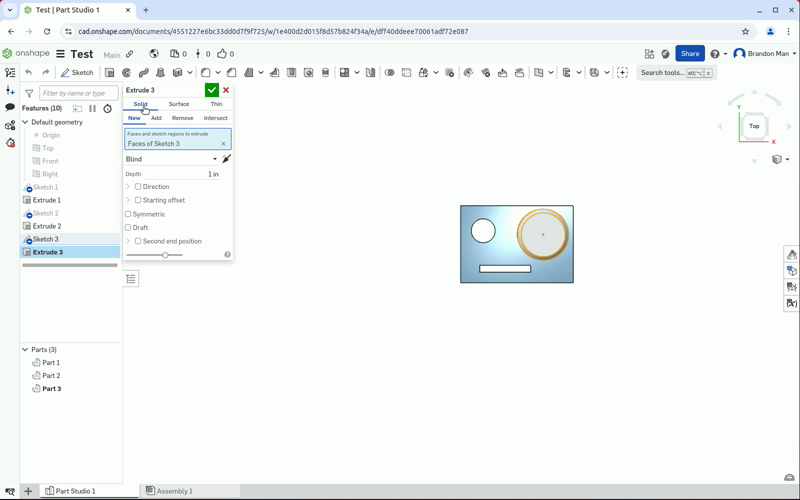
click(143, 106)
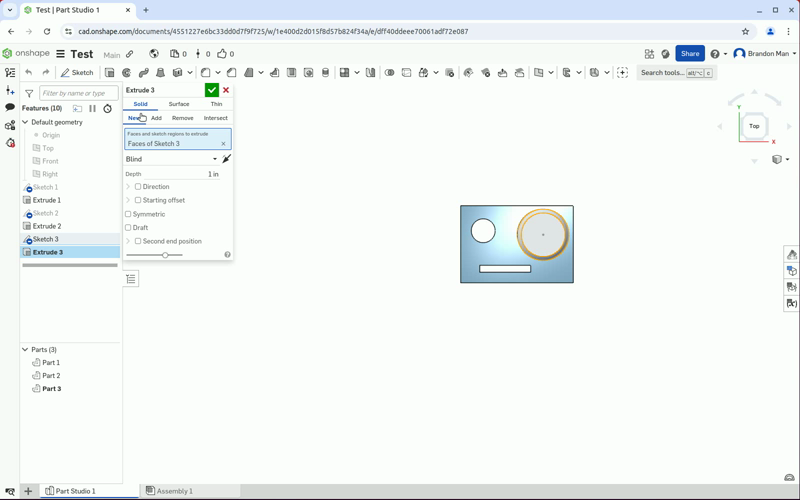
mouse_move(137, 120)
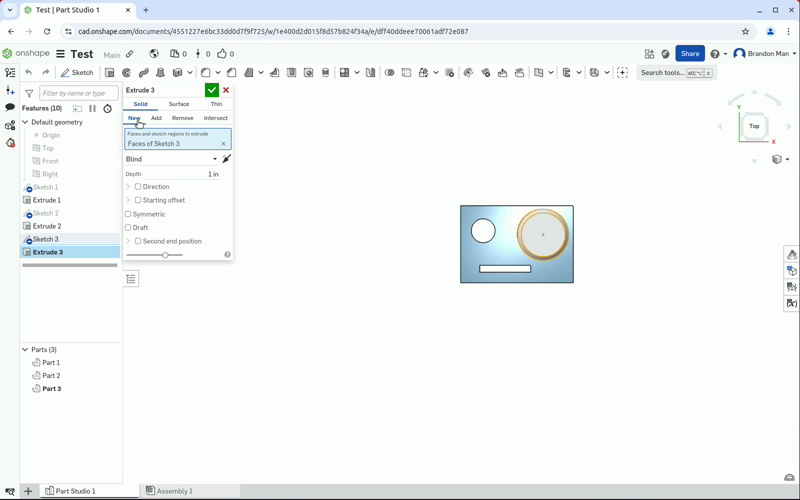
click(137, 120)
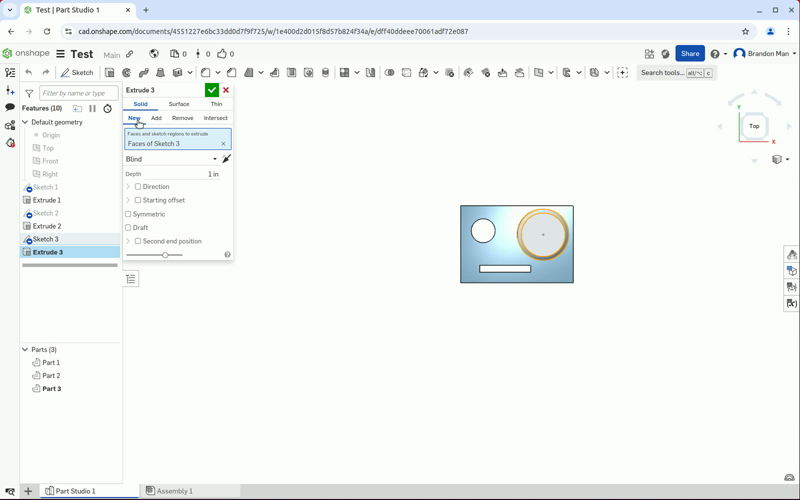
key(tab, 4)
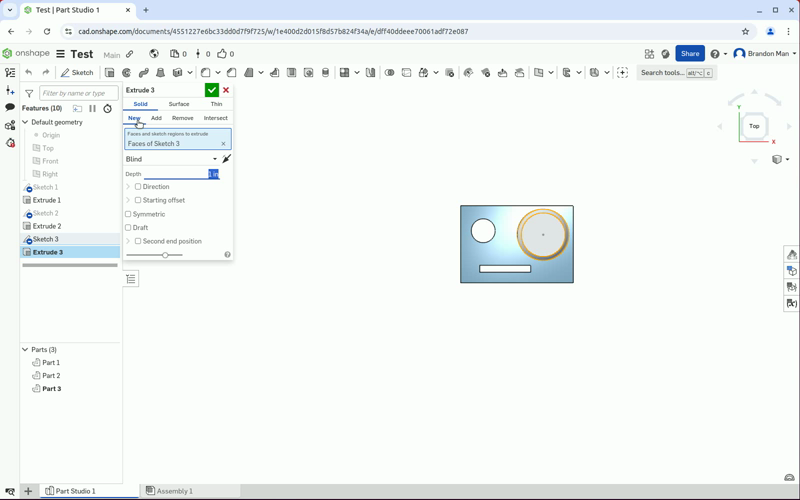
text(3.851)
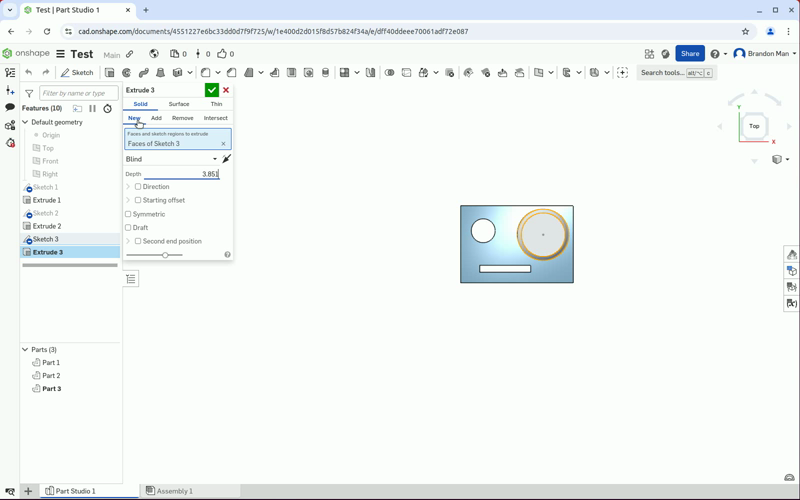
key(enter)
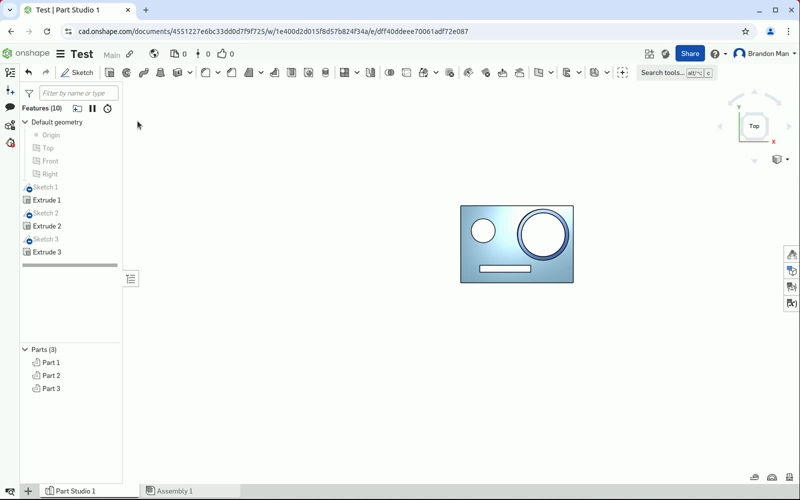
key(shift+h)
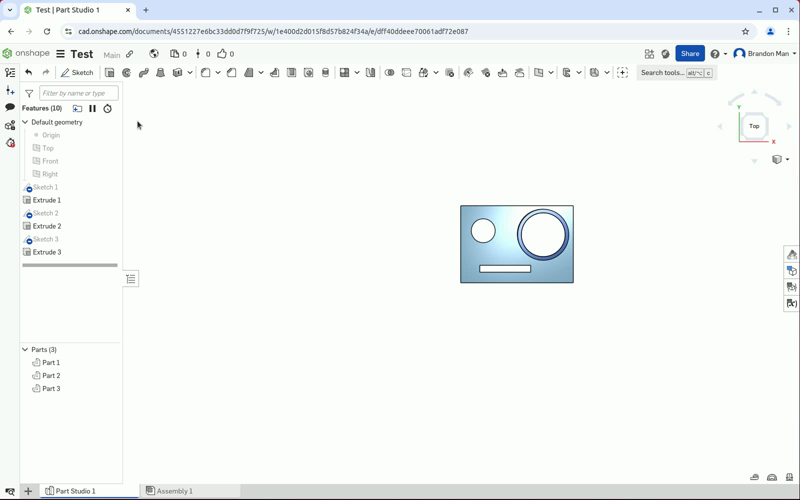
key(shift+h)
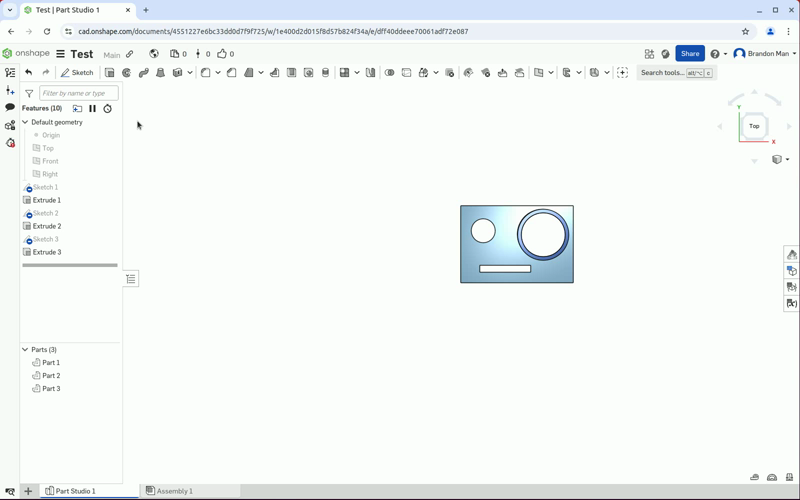
mouse_move(73, 189)
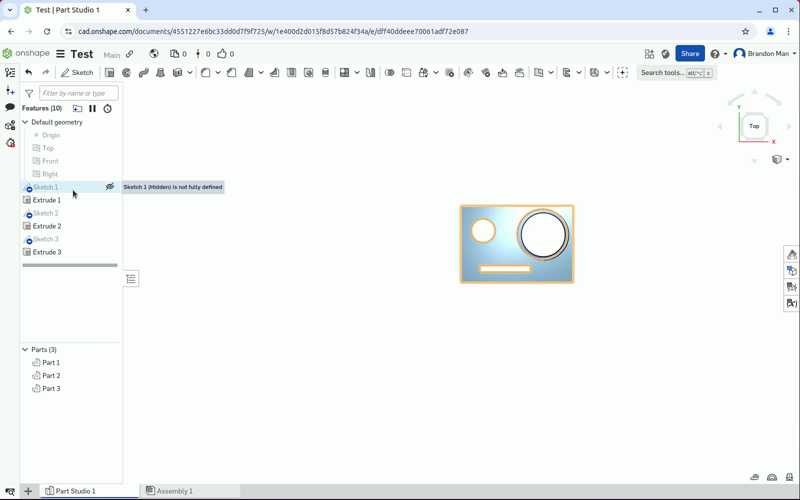
click(73, 189)
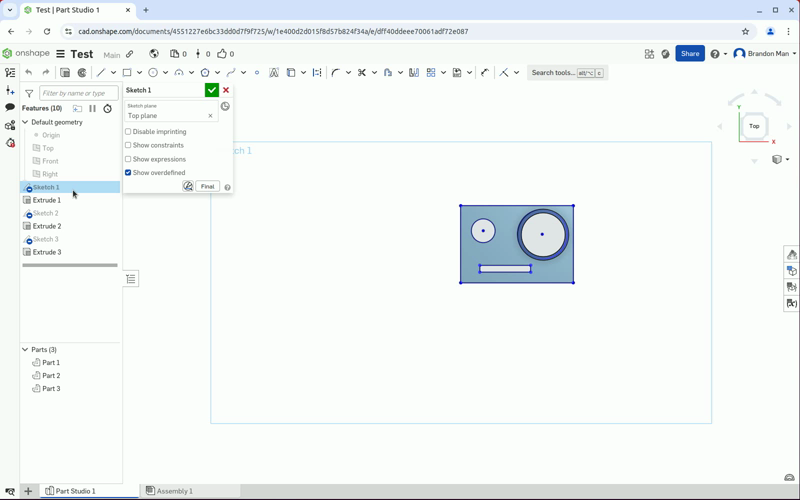
mouse_move(229, 92)
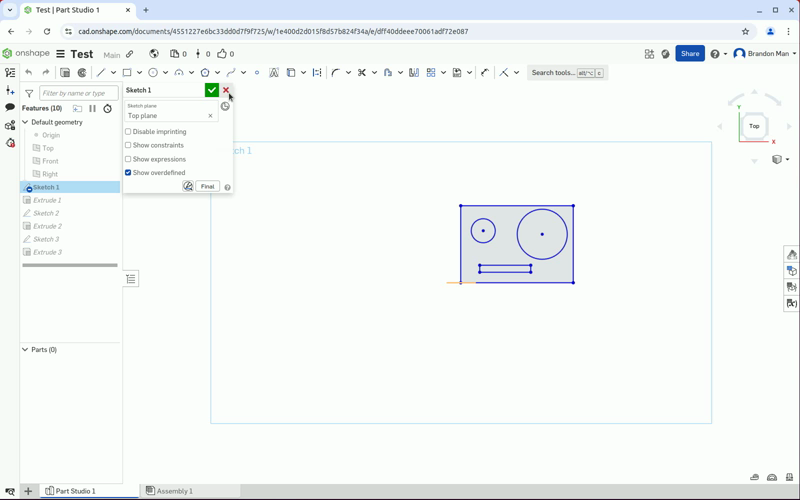
click(229, 92)
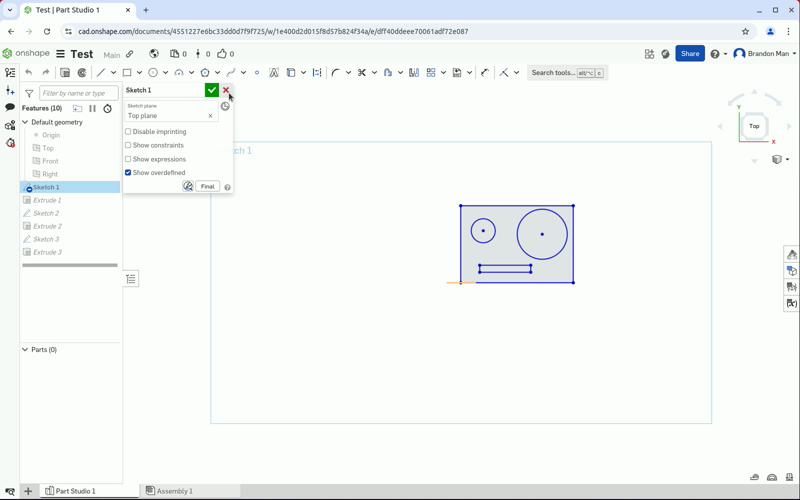
key(shift+s)
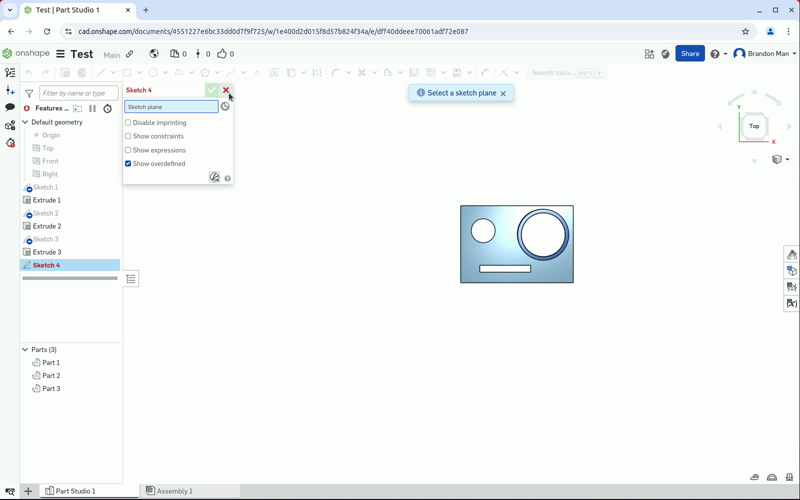
mouse_move(73, 150)
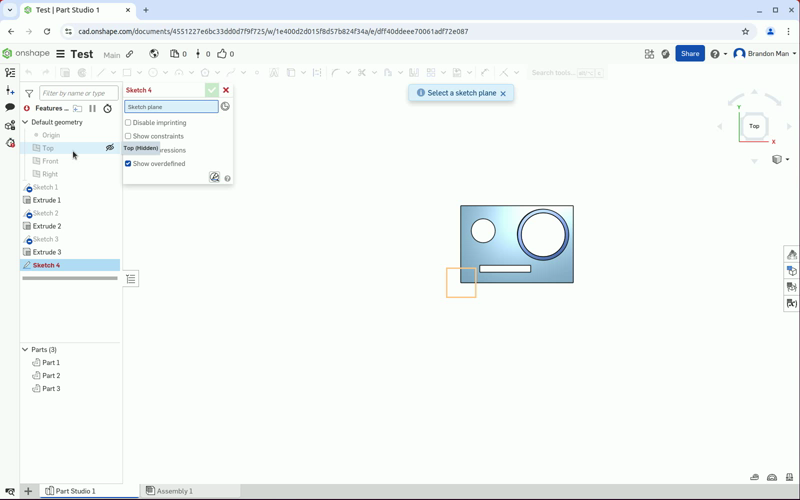
click(73, 150)
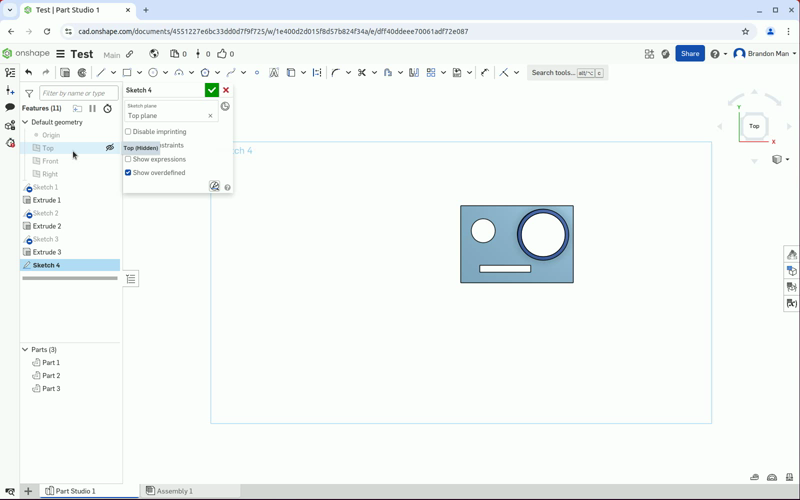
mouse_move(73, 352)
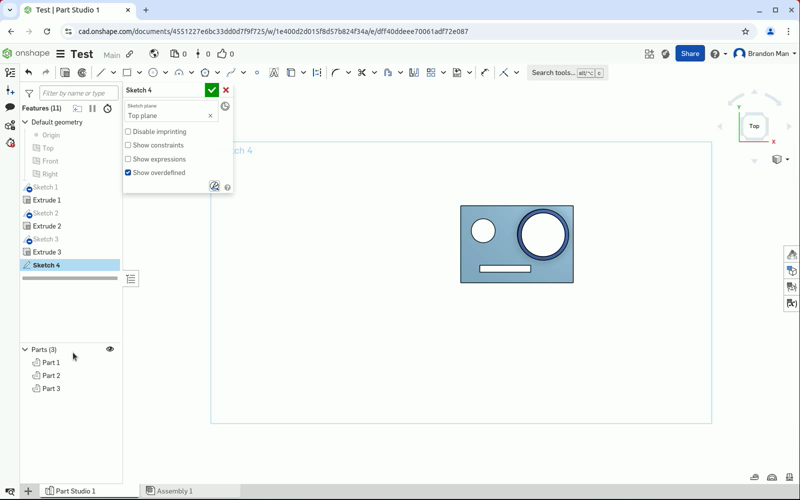
key(y)
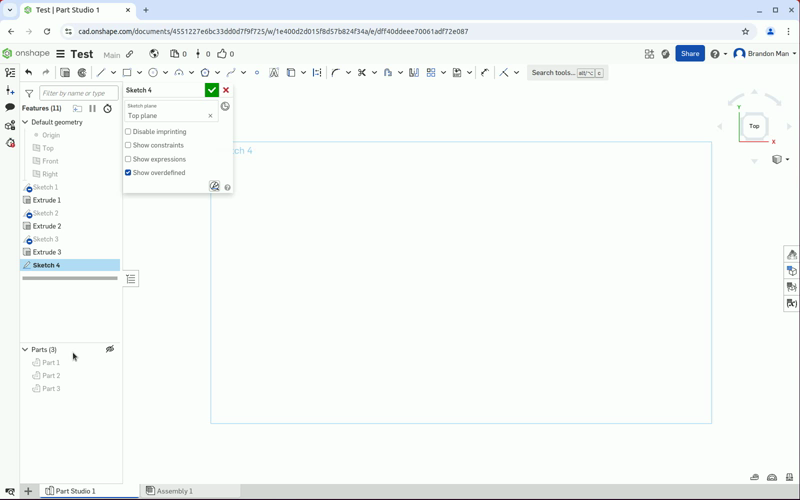
key(l)
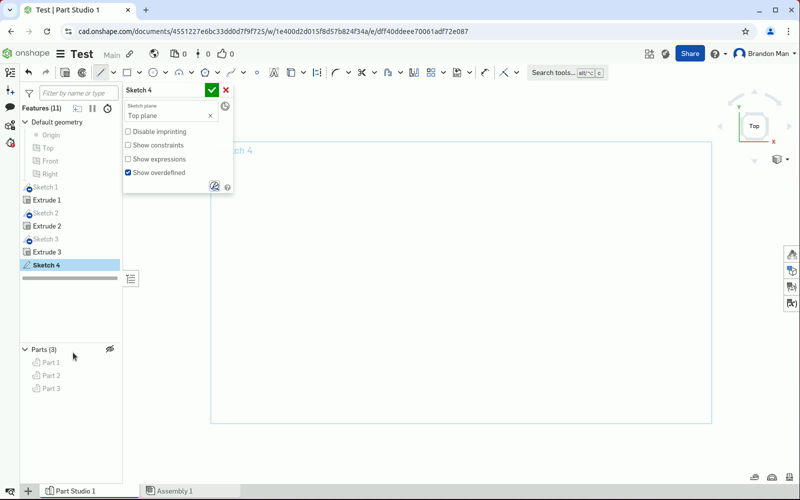
key_down(shift)
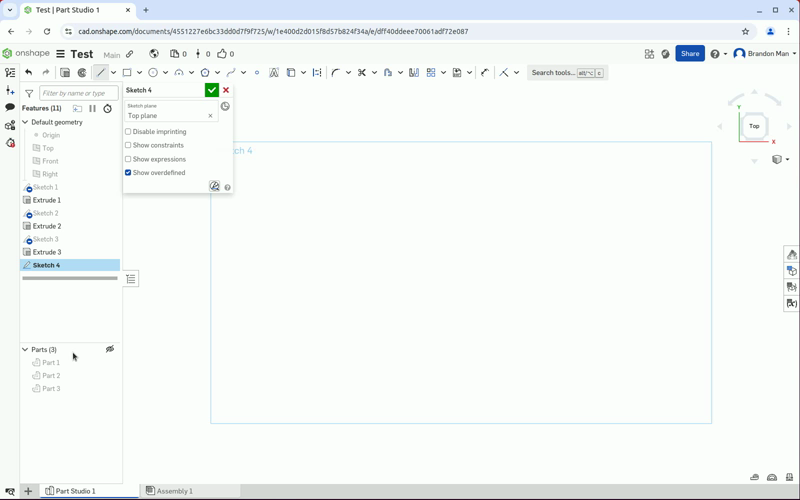
mouse_move(479, 272)
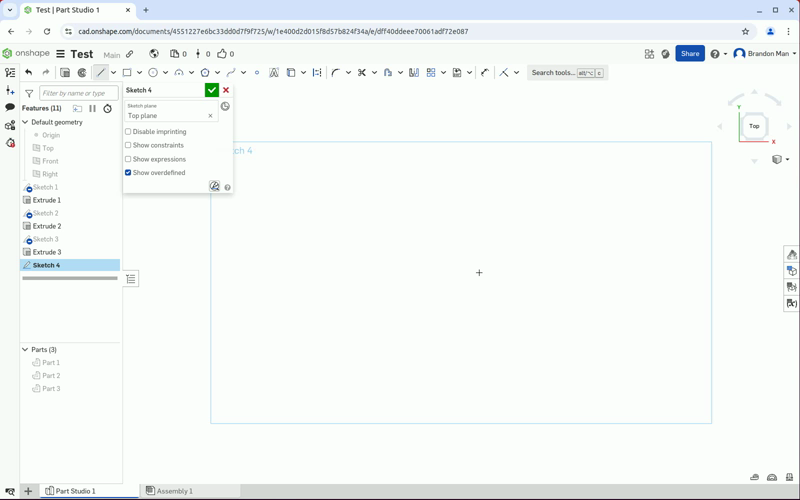
click(479, 272)
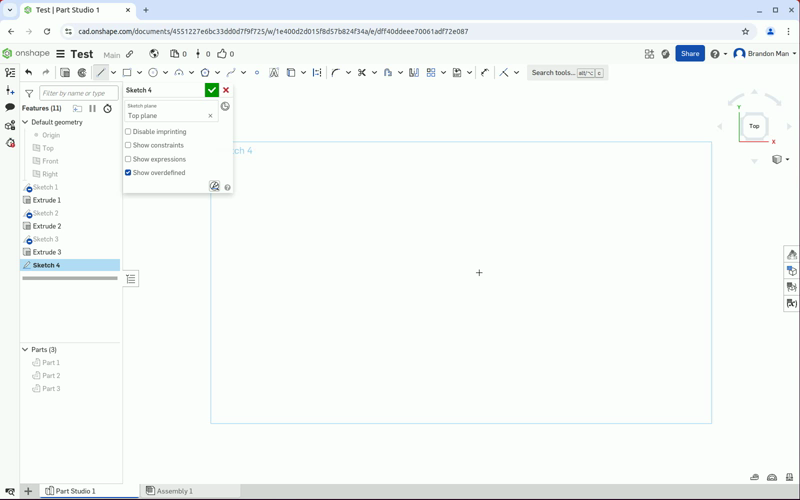
key_up(shift)
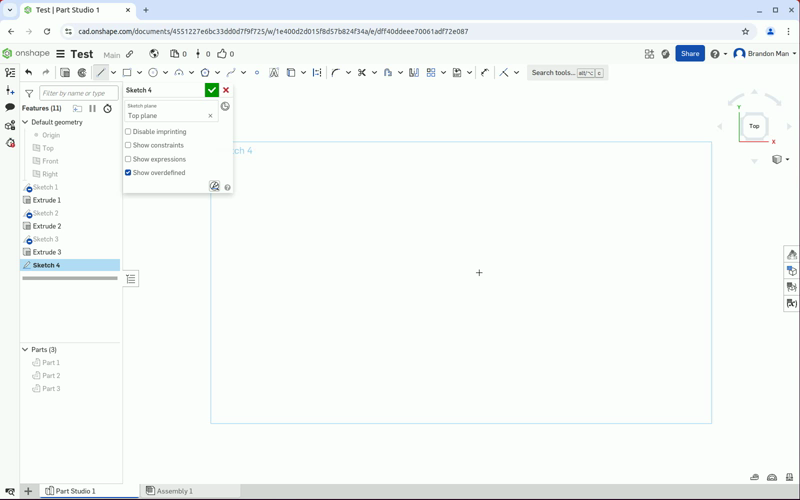
key_down(shift)
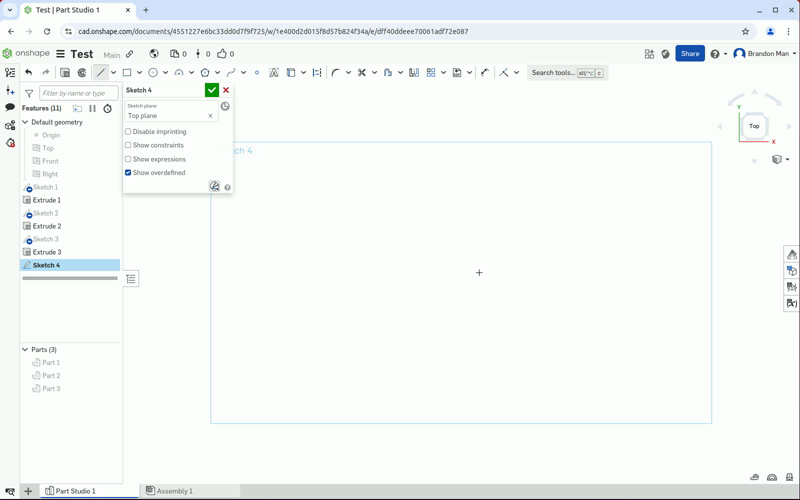
mouse_move(509, 272)
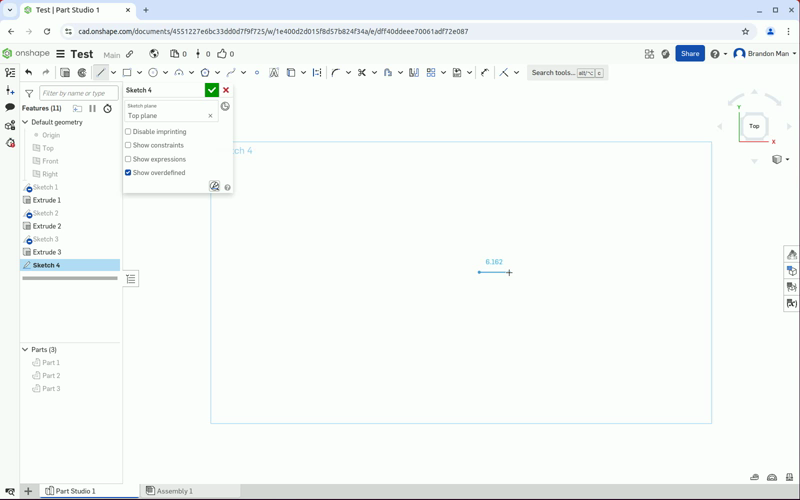
mouse_move(531, 272)
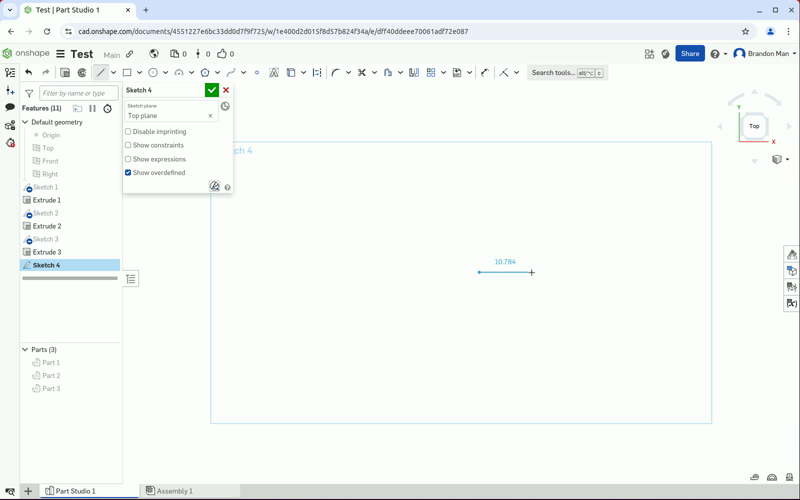
click(531, 272)
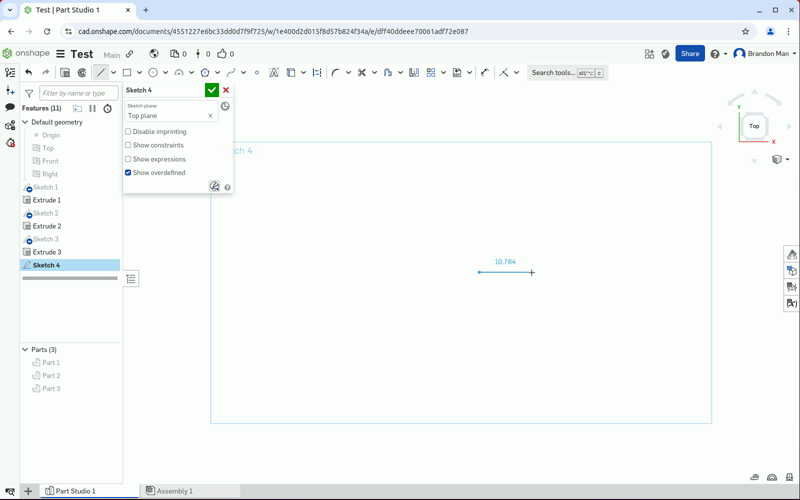
key_up(shift)
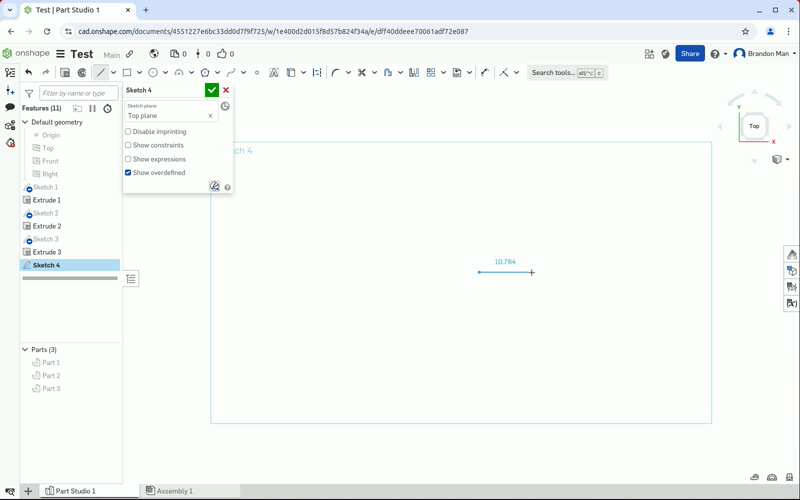
key_down(shift)
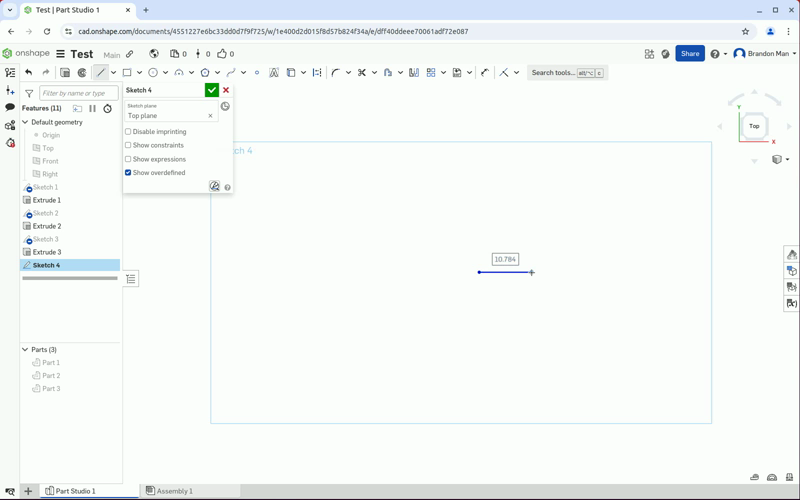
mouse_move(561, 272)
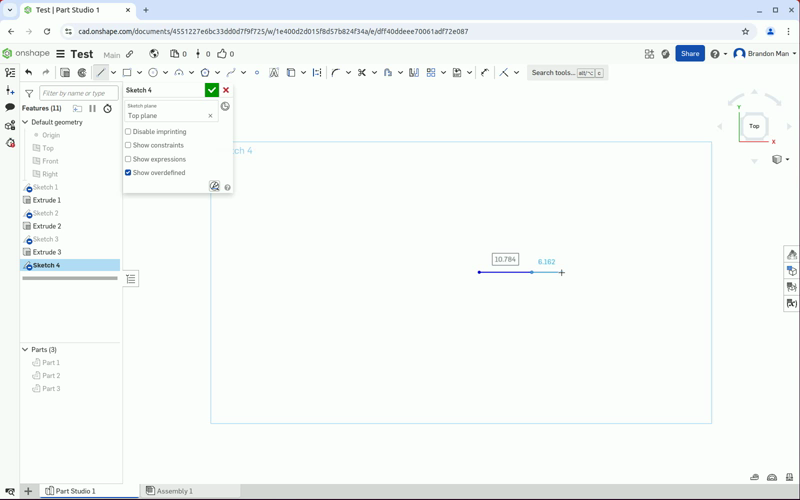
mouse_move(531, 265)
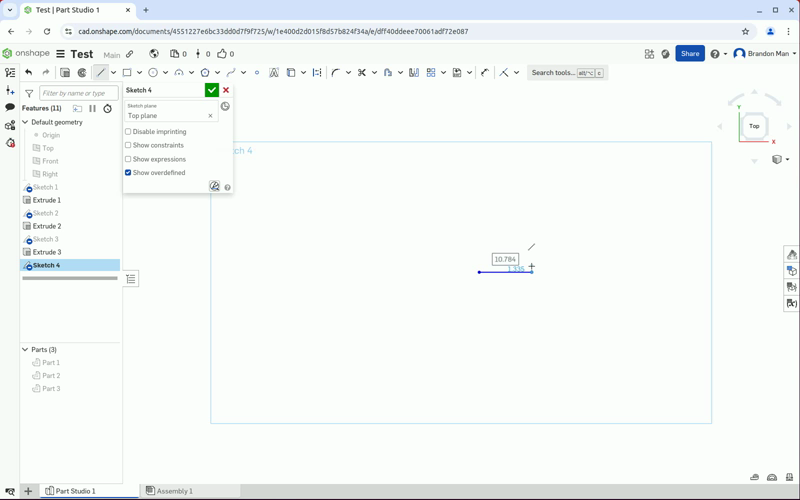
scroll(6)
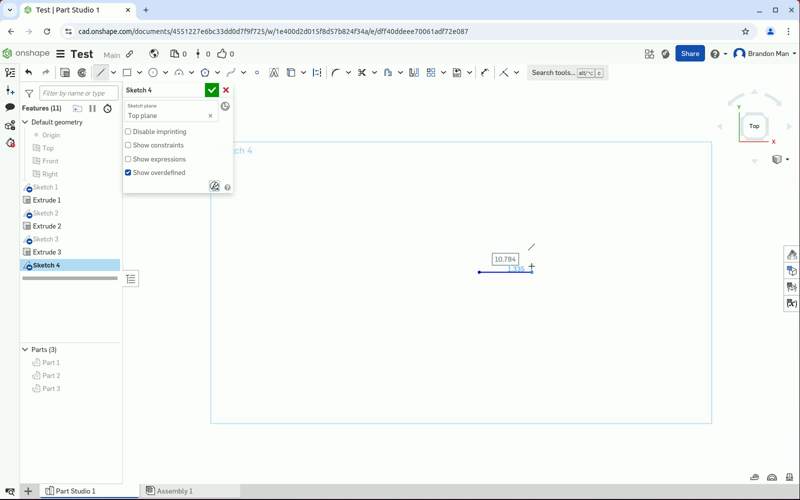
scroll(6)
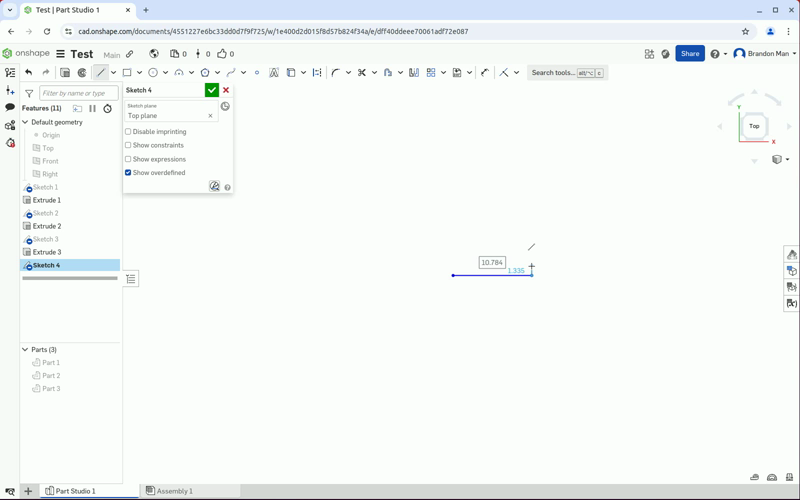
scroll(6)
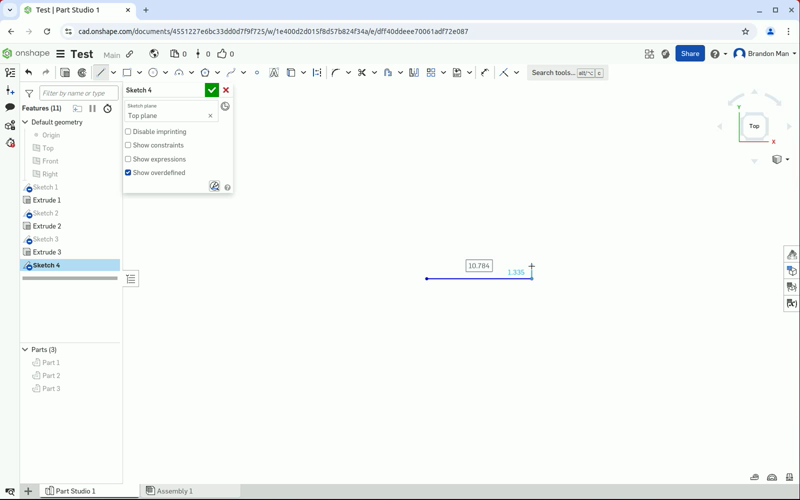
scroll(6)
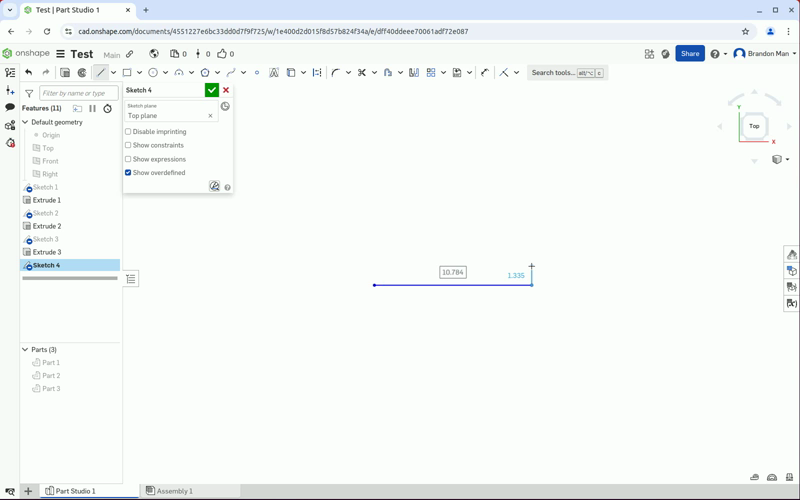
scroll(6)
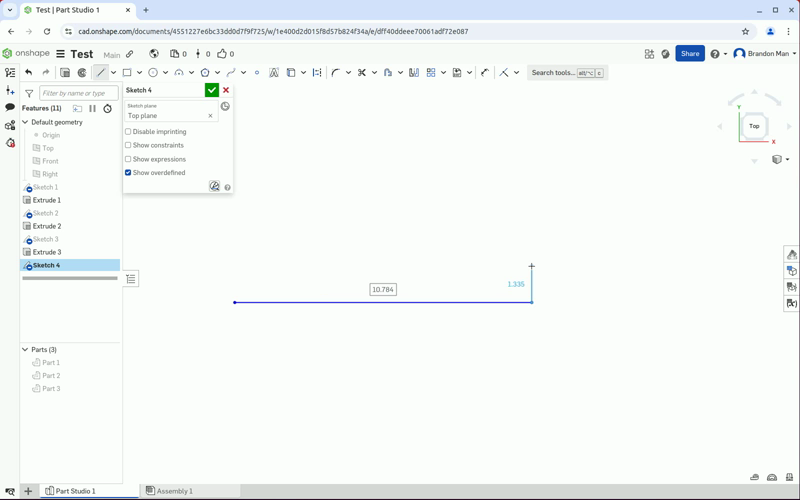
scroll(6)
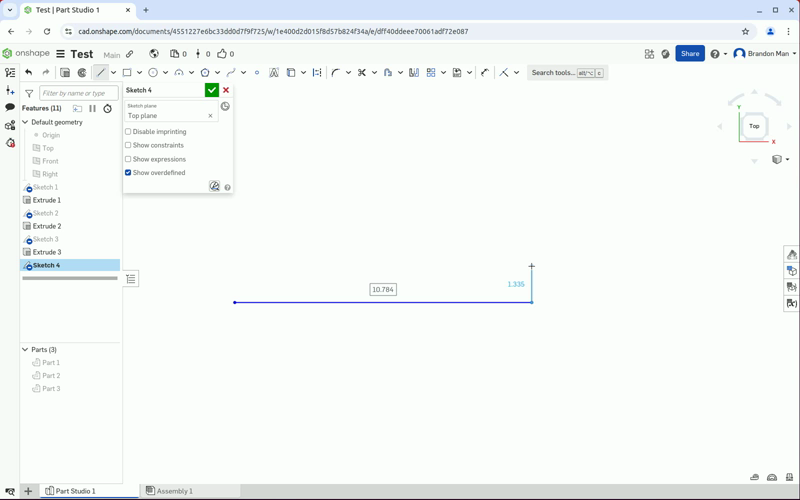
scroll(6)
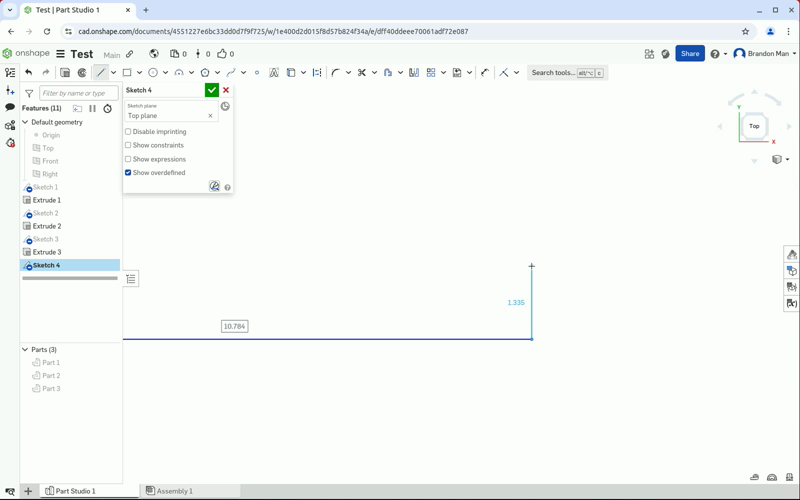
click(531, 265)
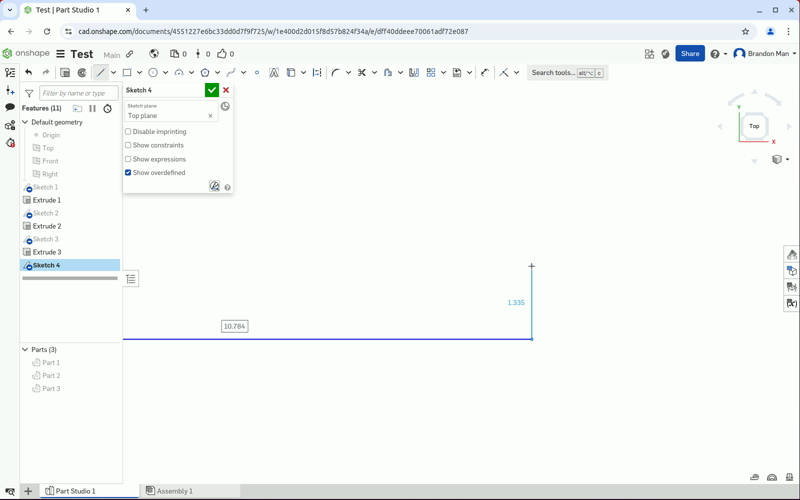
scroll(-6)
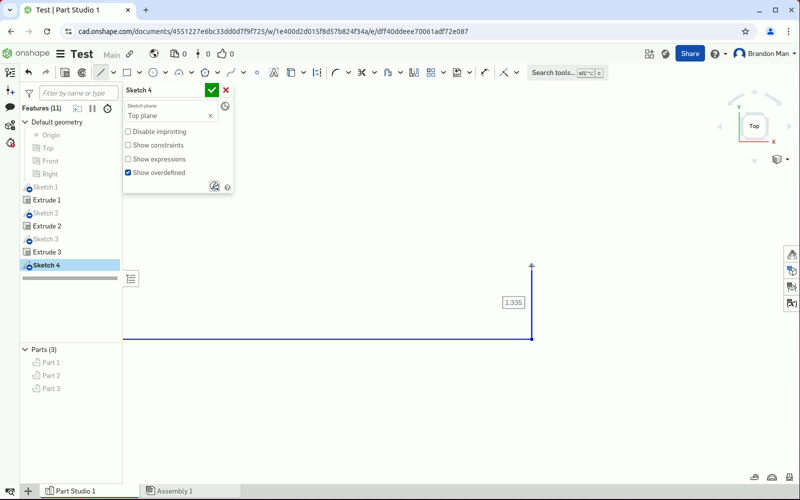
scroll(-6)
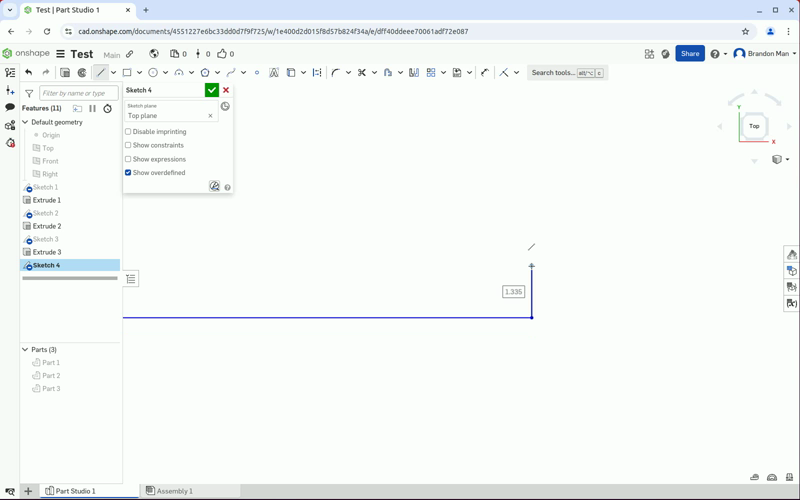
scroll(-6)
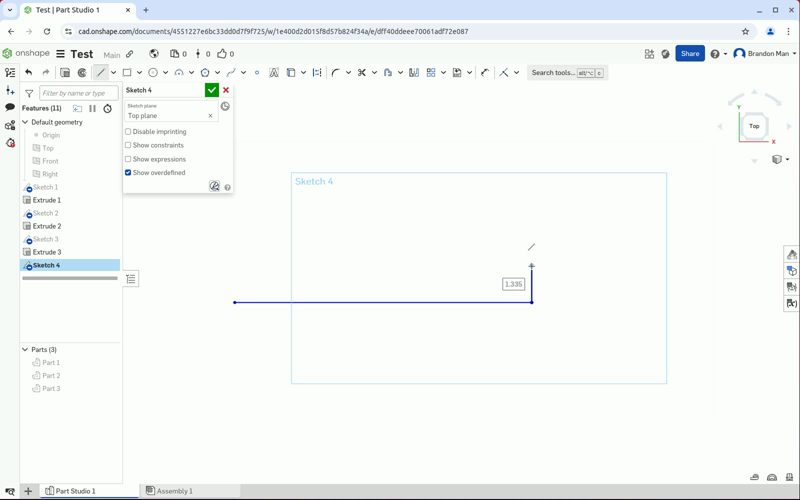
scroll(-6)
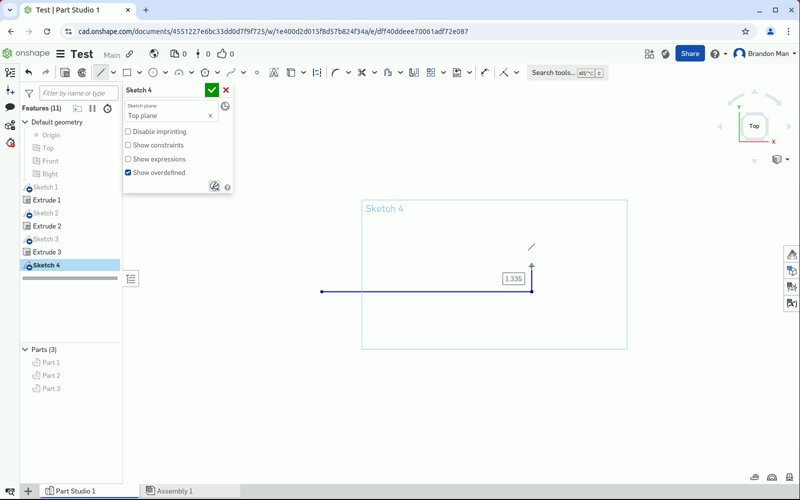
scroll(-6)
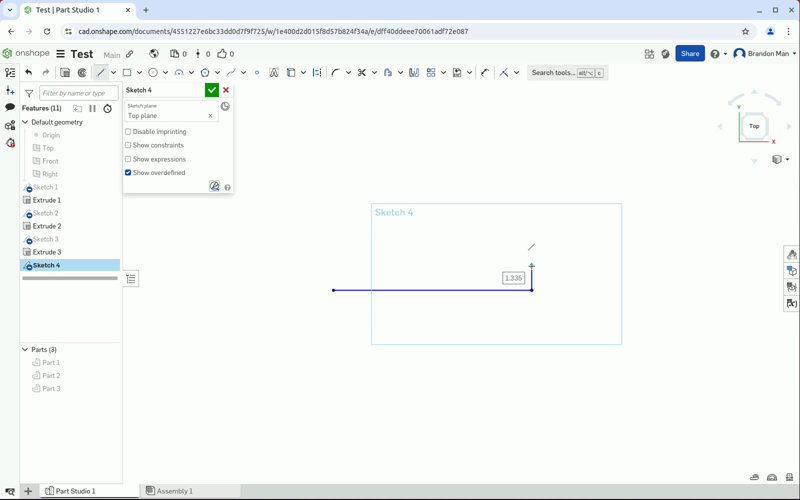
scroll(-6)
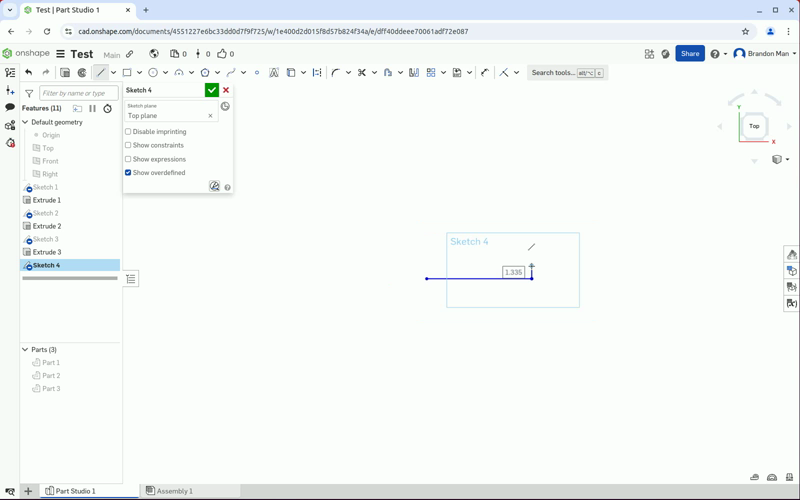
scroll(-6)
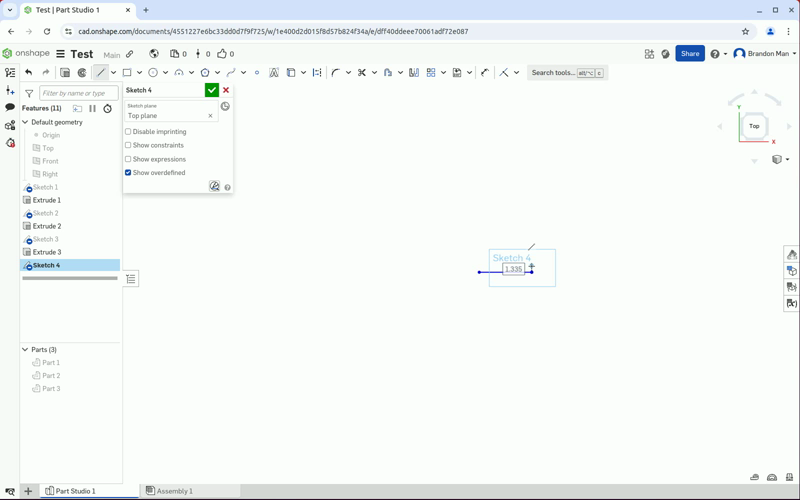
key_up(shift)
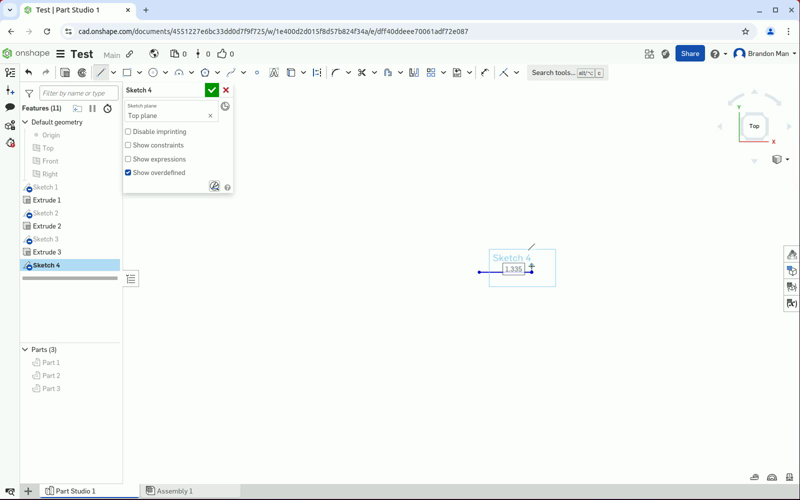
key_down(shift)
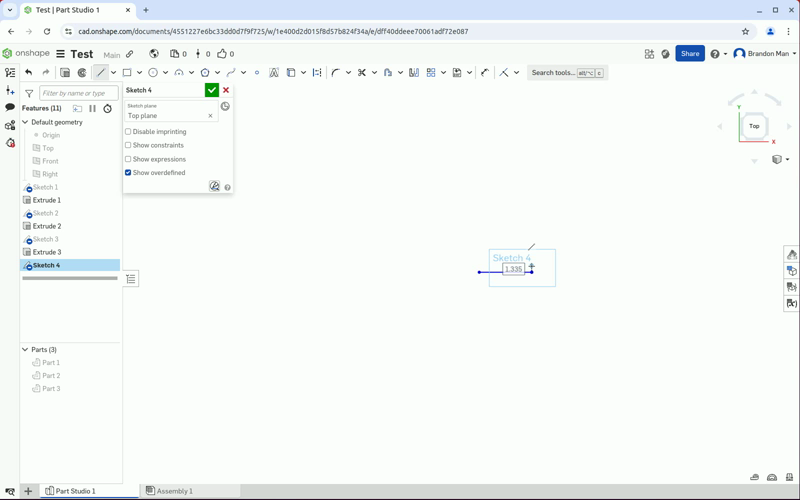
mouse_move(561, 265)
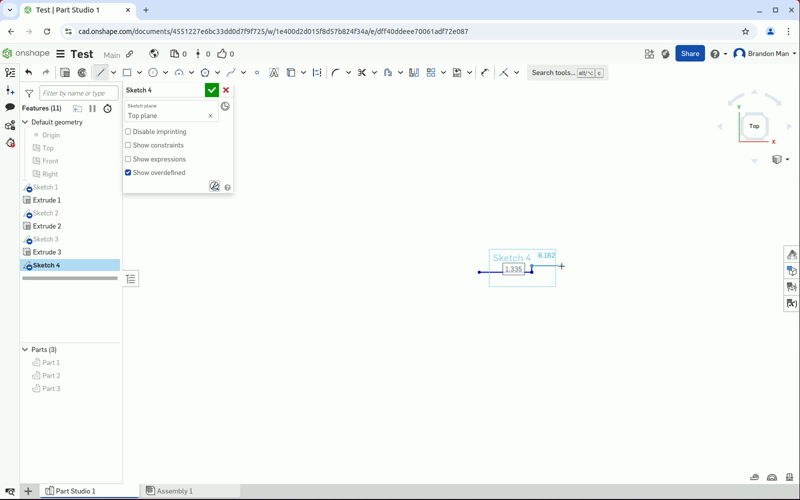
mouse_move(479, 265)
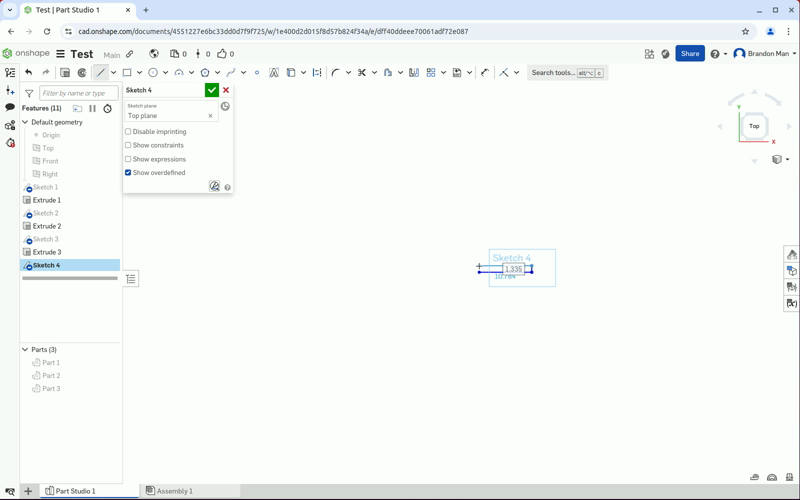
click(479, 265)
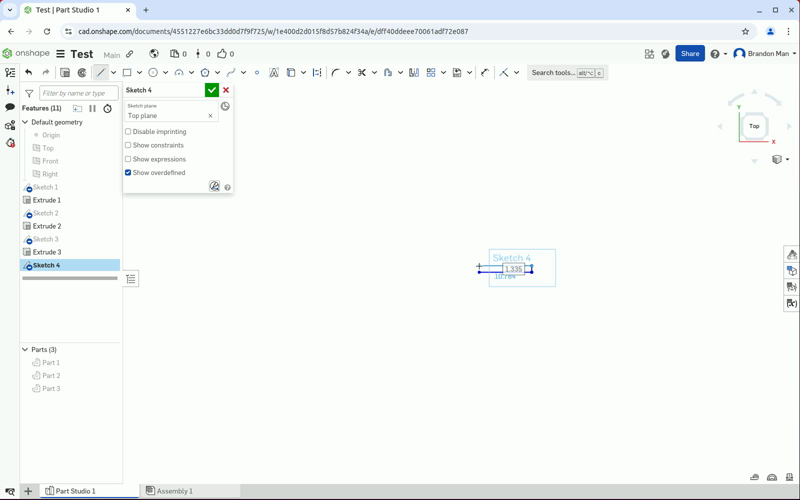
key_up(shift)
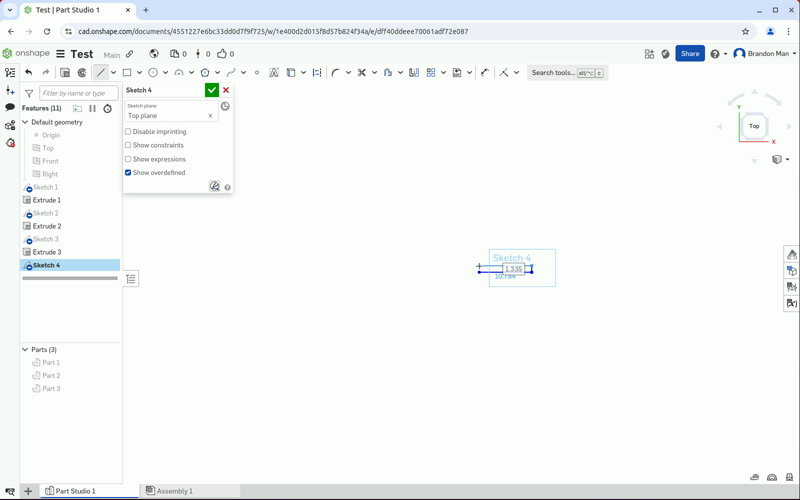
mouse_move(509, 265)
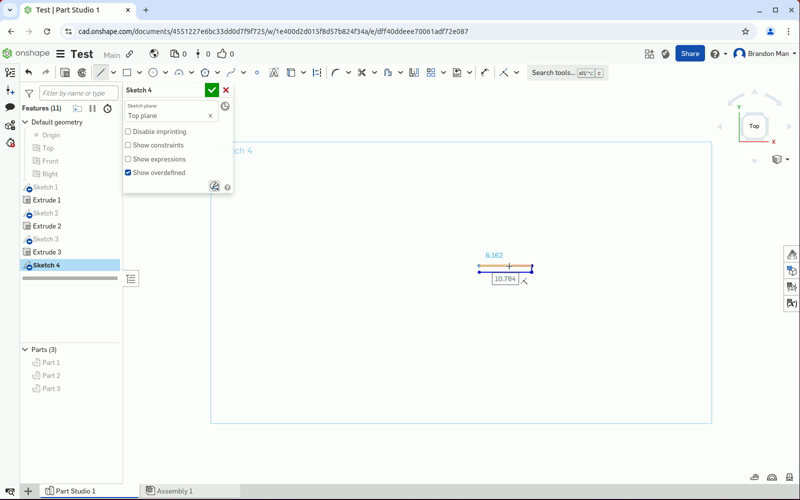
key_down(shift)
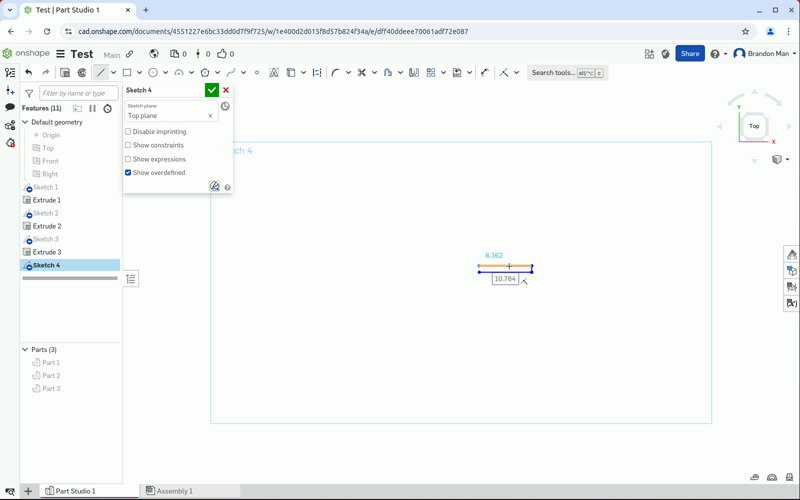
mouse_move(479, 272)
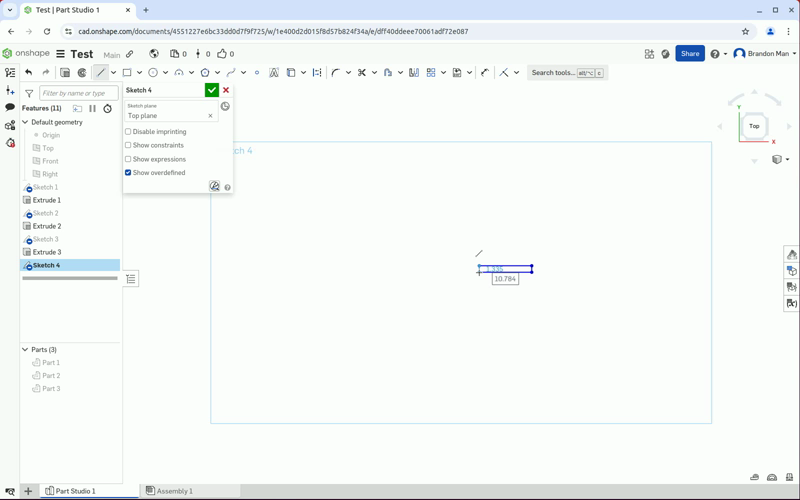
scroll(6)
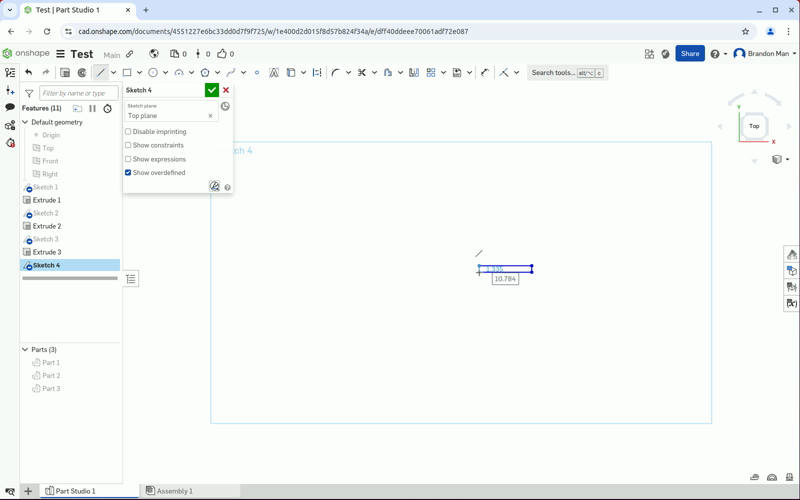
scroll(6)
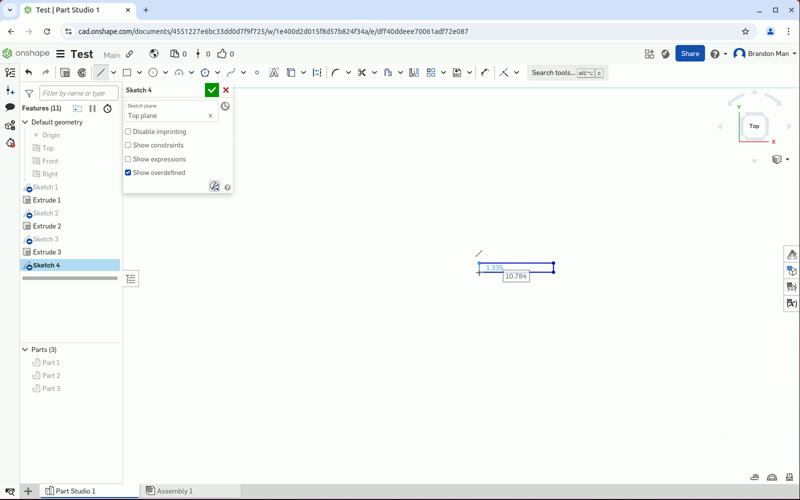
scroll(6)
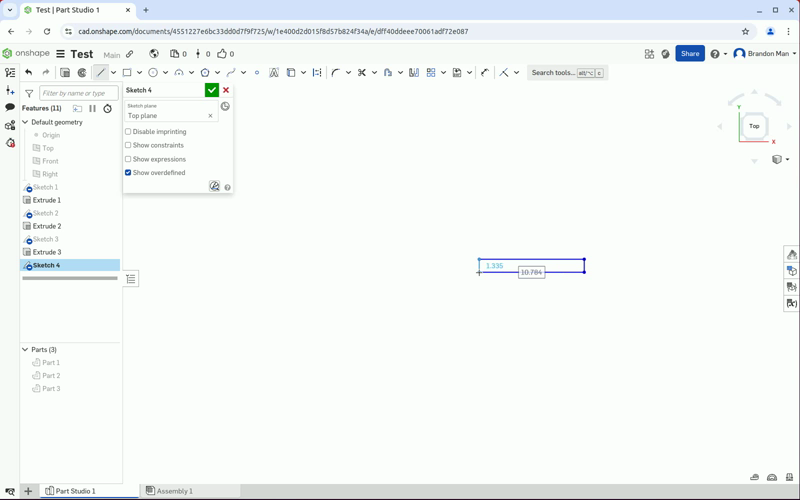
scroll(6)
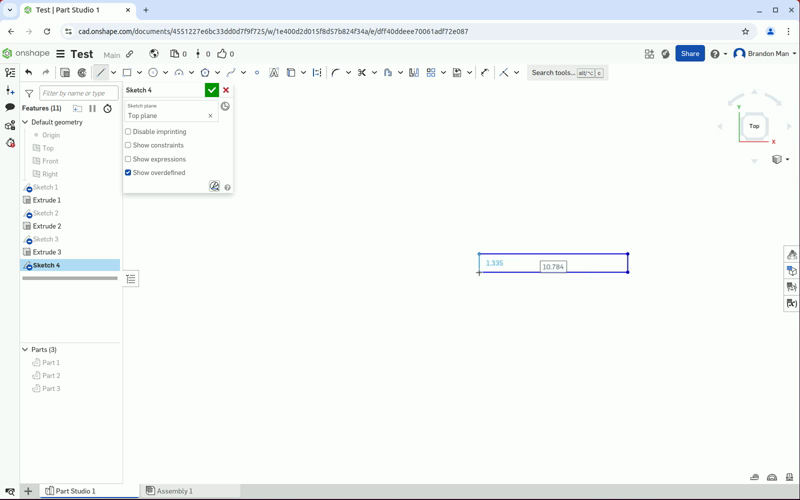
scroll(6)
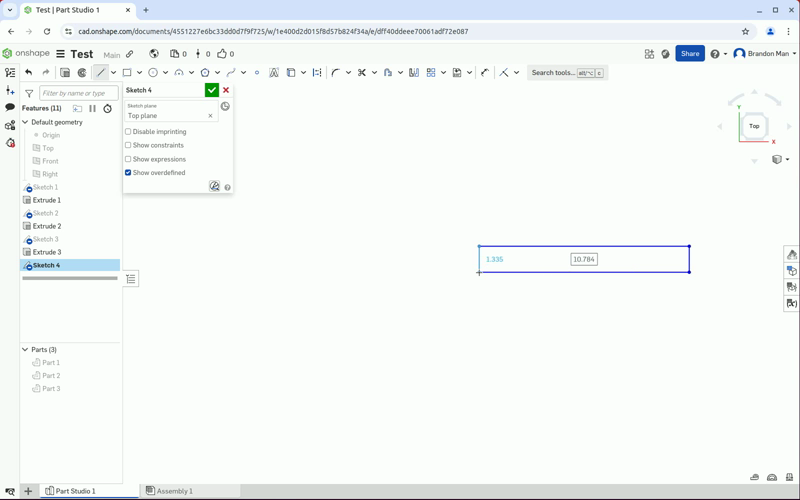
scroll(6)
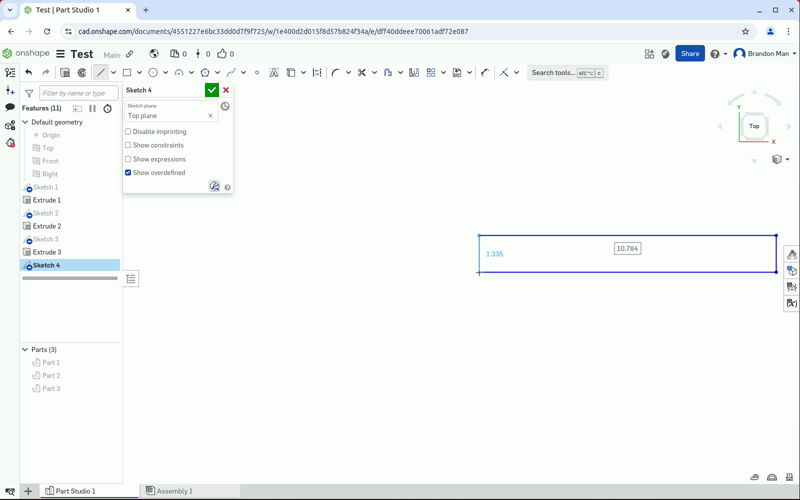
scroll(6)
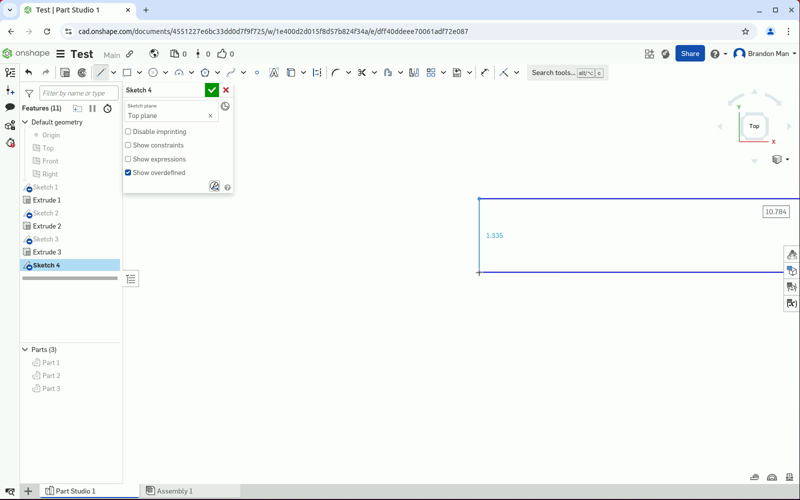
key_up(shift)
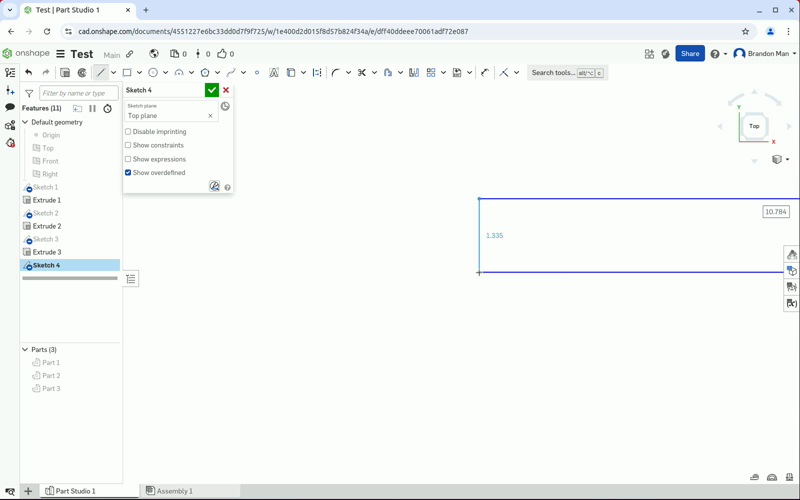
click(479, 272)
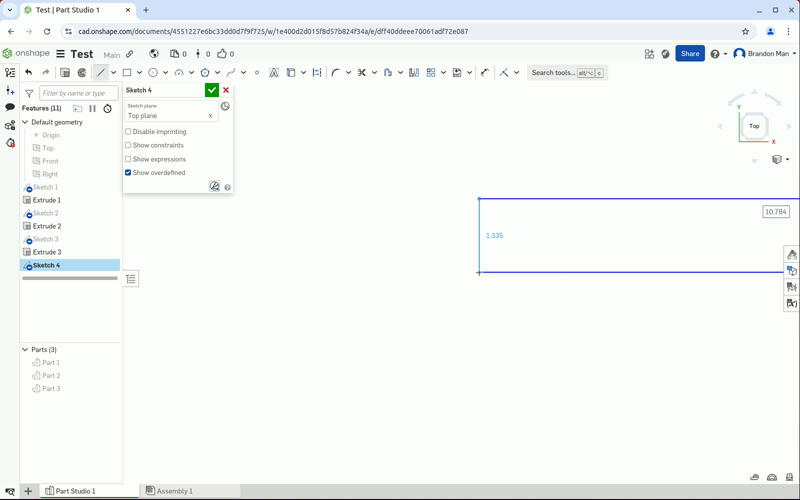
scroll(-6)
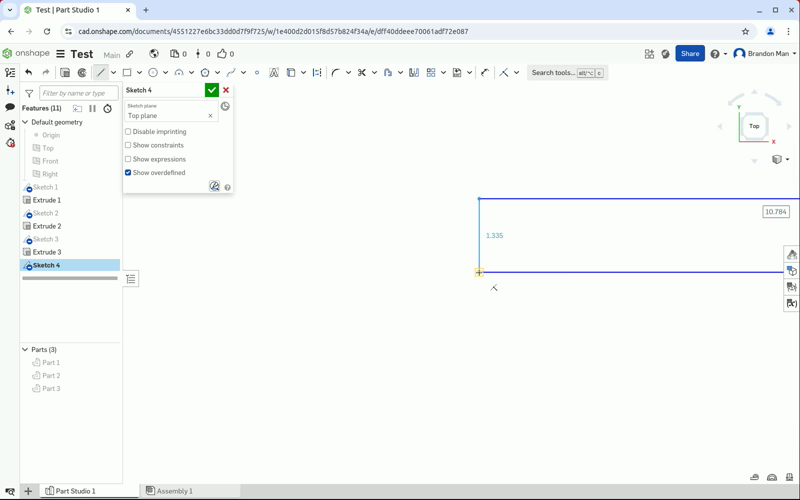
scroll(-6)
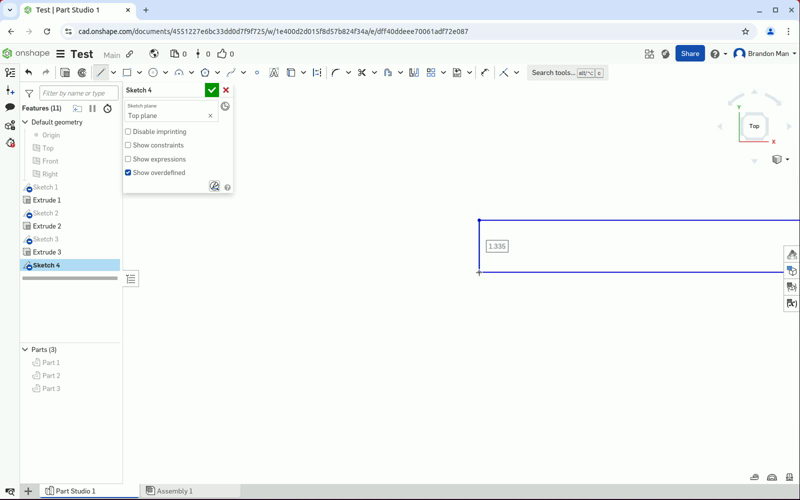
scroll(-6)
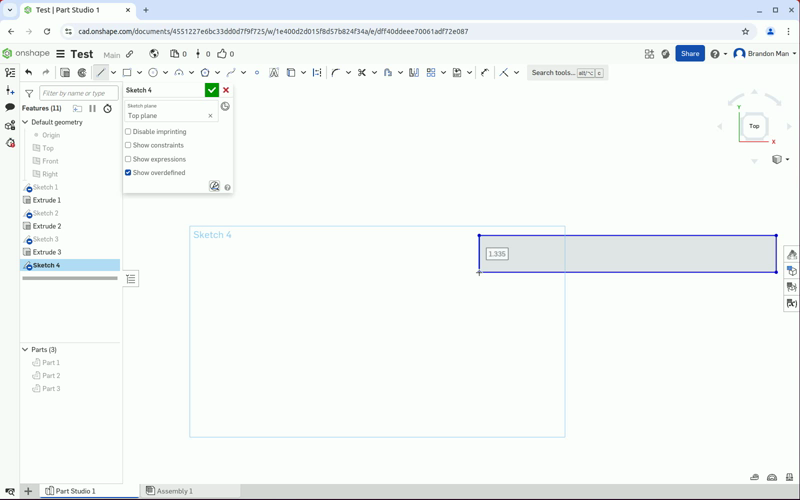
scroll(-6)
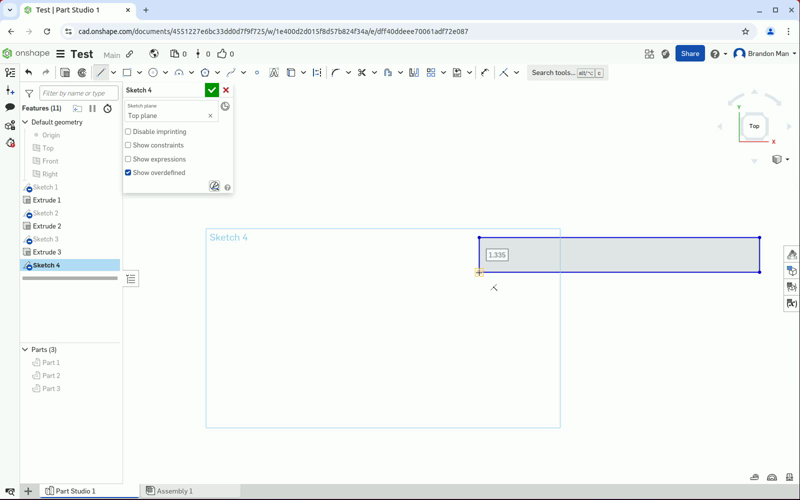
scroll(-6)
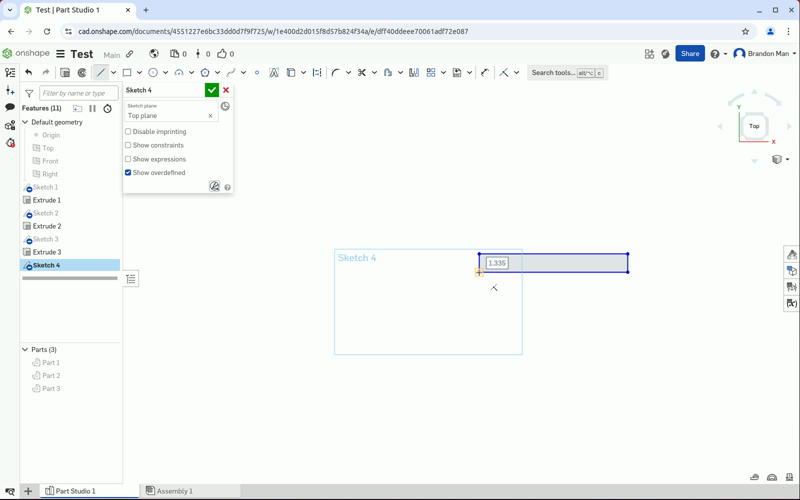
scroll(-6)
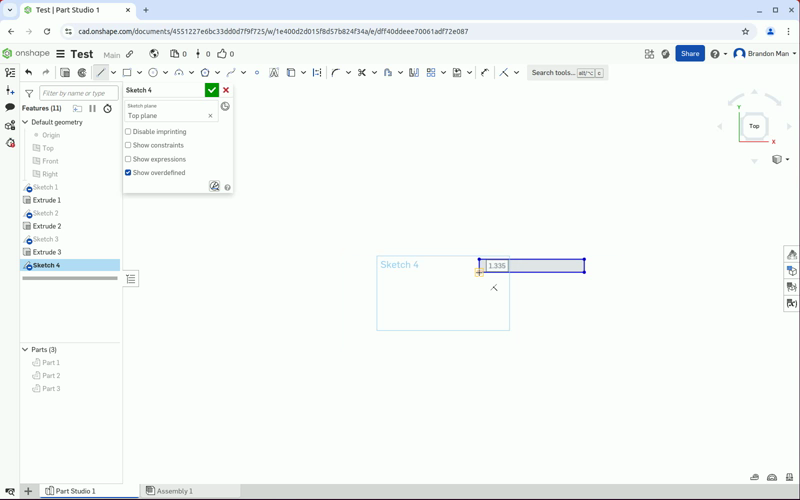
scroll(-6)
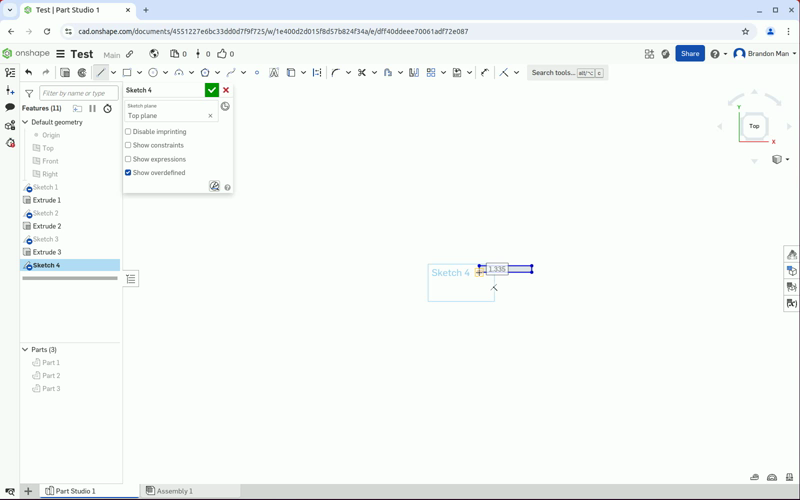
key(esc)
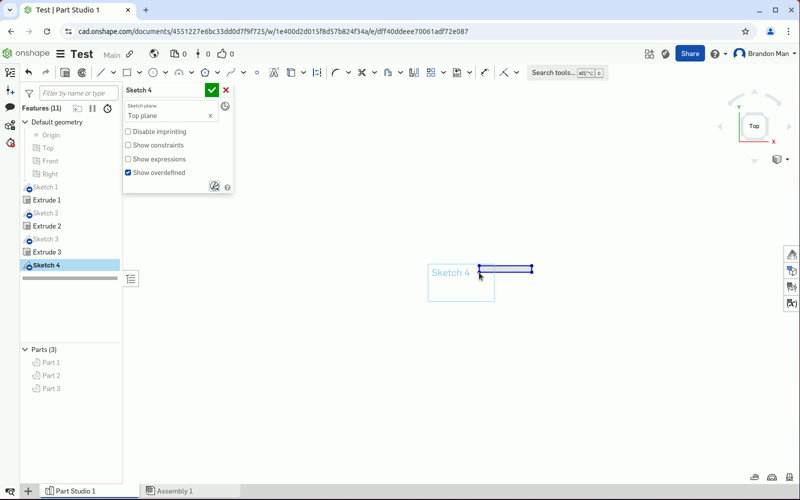
mouse_move(517, 270)
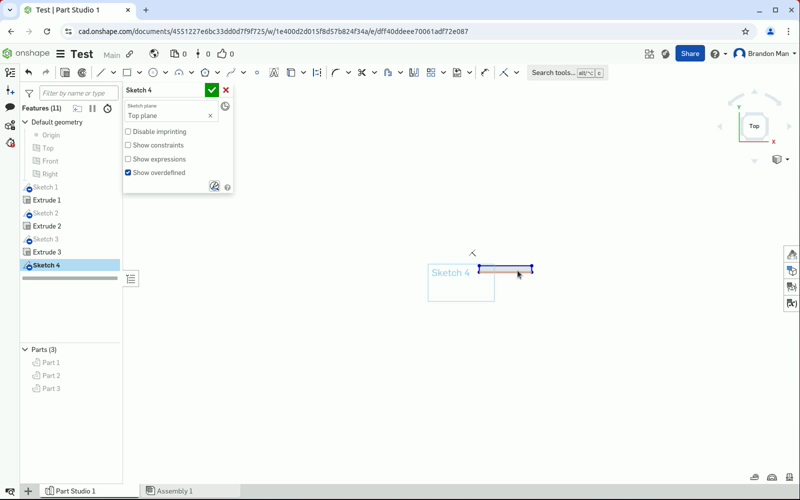
scroll(6)
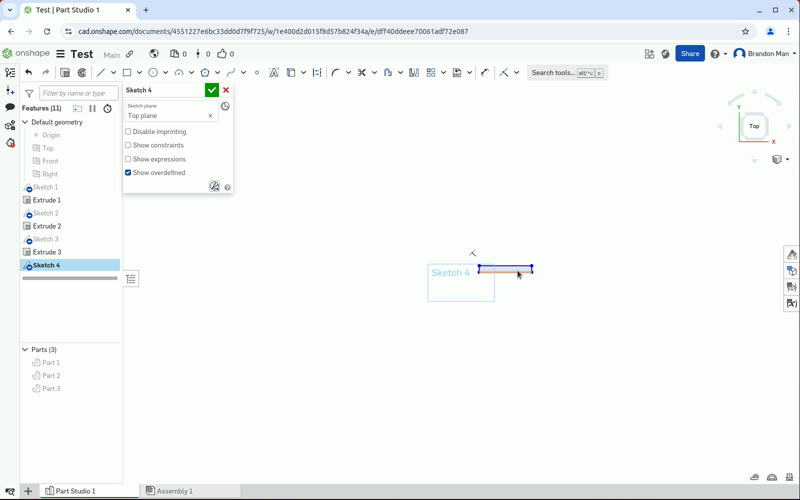
scroll(6)
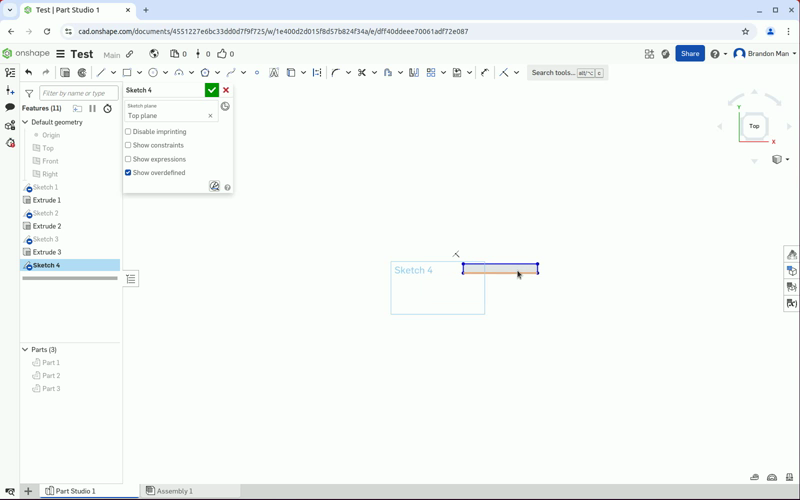
scroll(6)
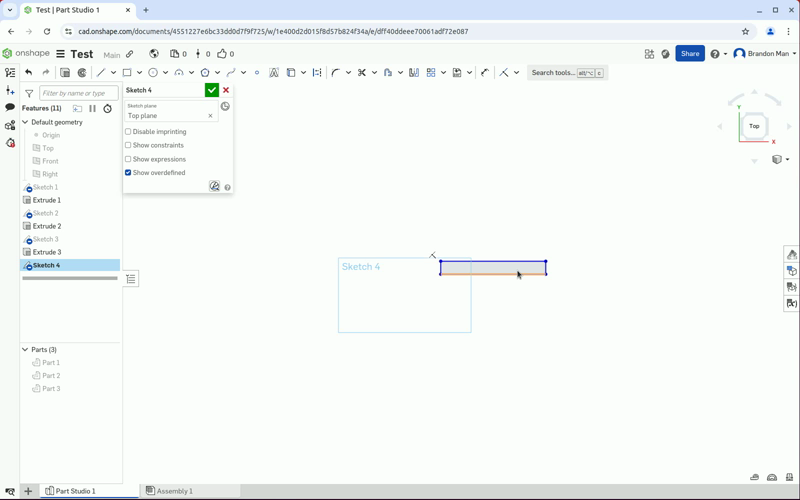
scroll(6)
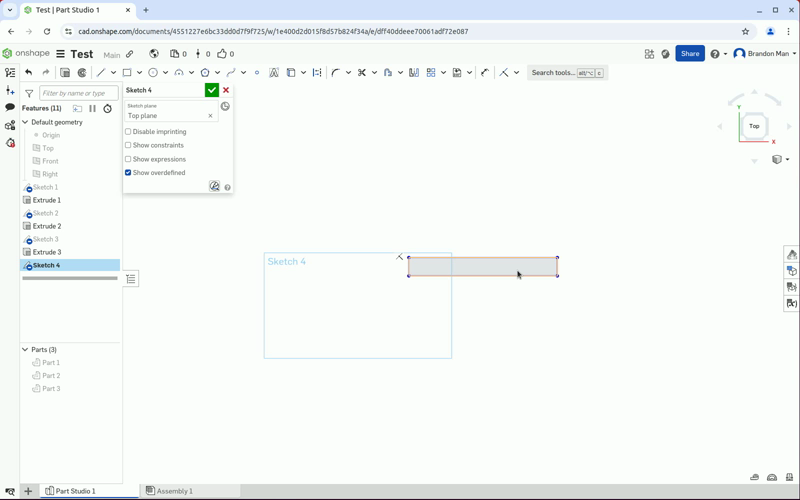
scroll(6)
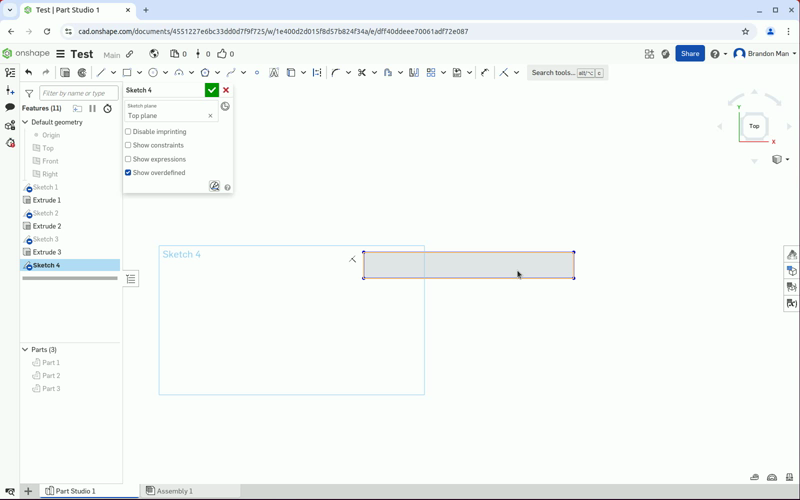
scroll(6)
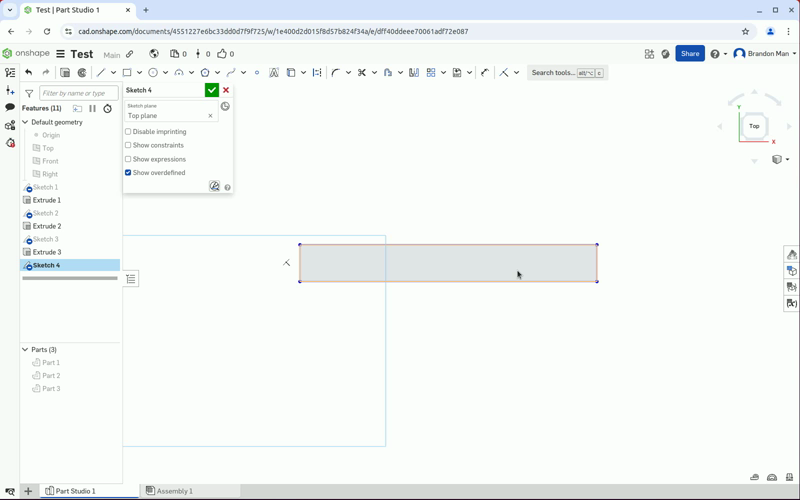
scroll(6)
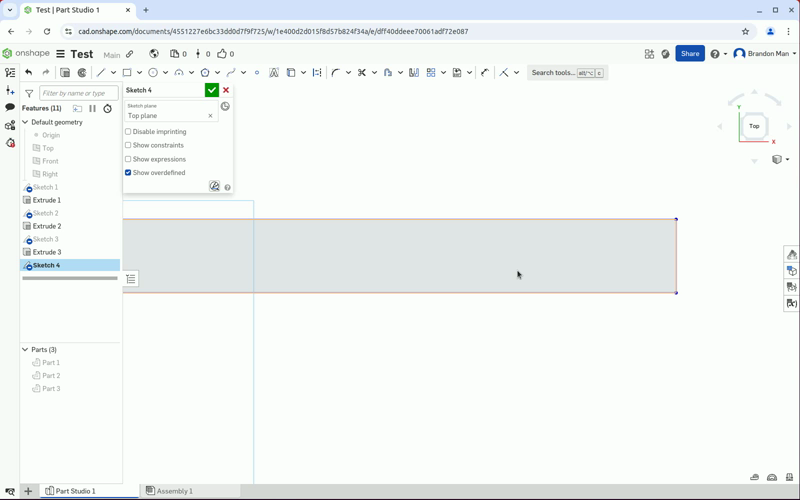
click(517, 270)
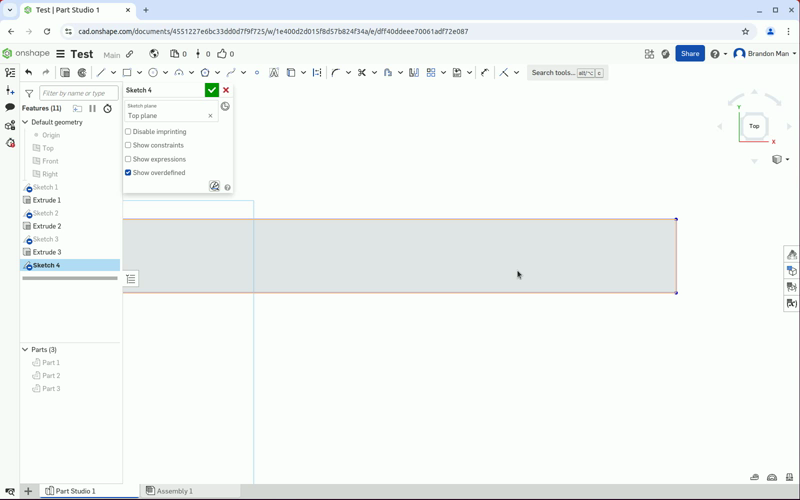
scroll(-6)
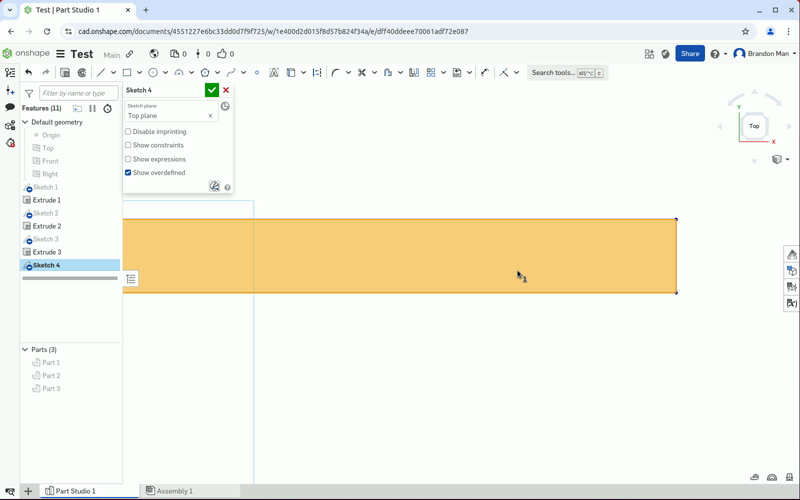
scroll(-6)
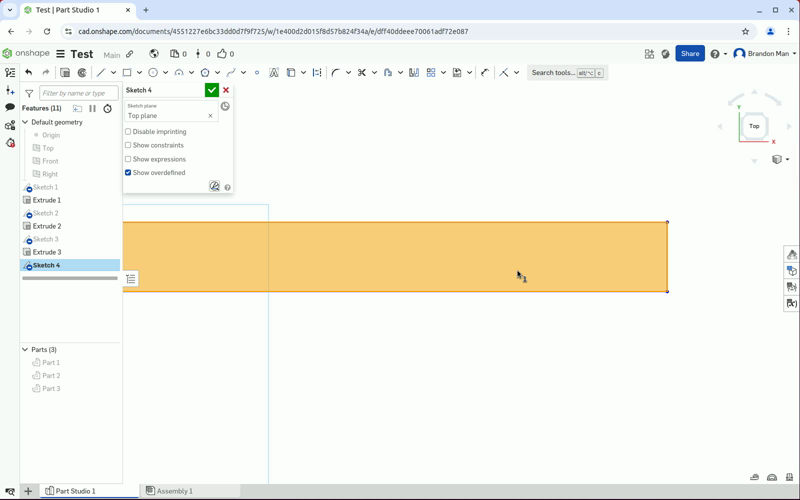
scroll(-6)
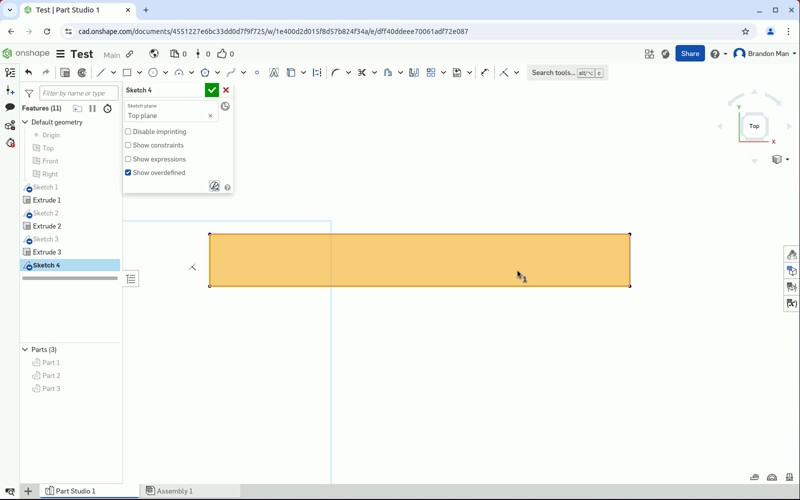
scroll(-6)
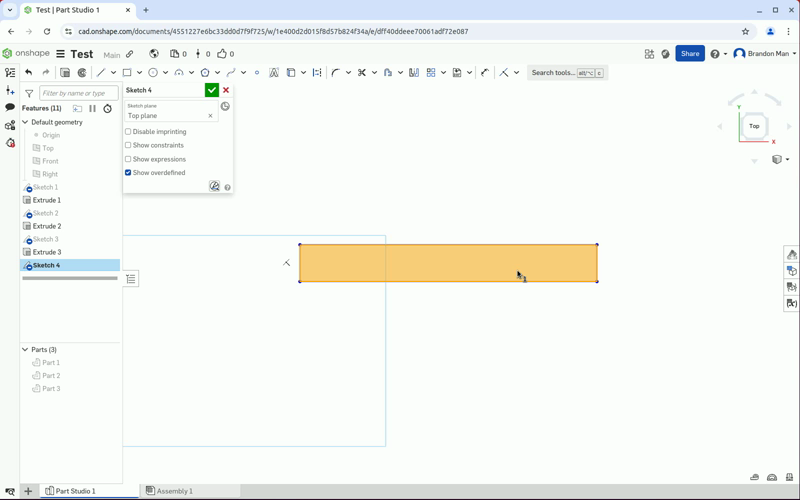
scroll(-6)
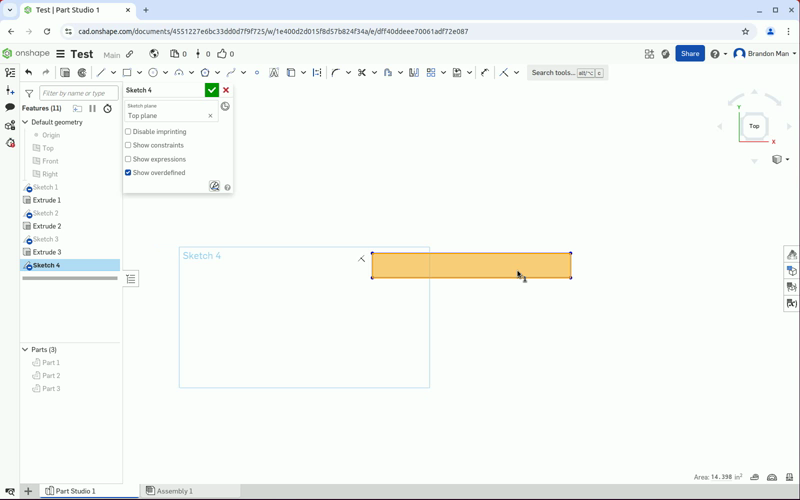
scroll(-6)
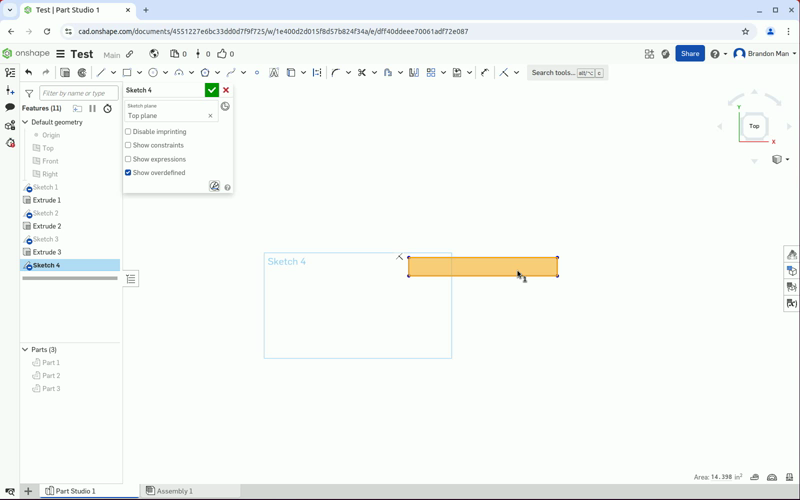
scroll(-6)
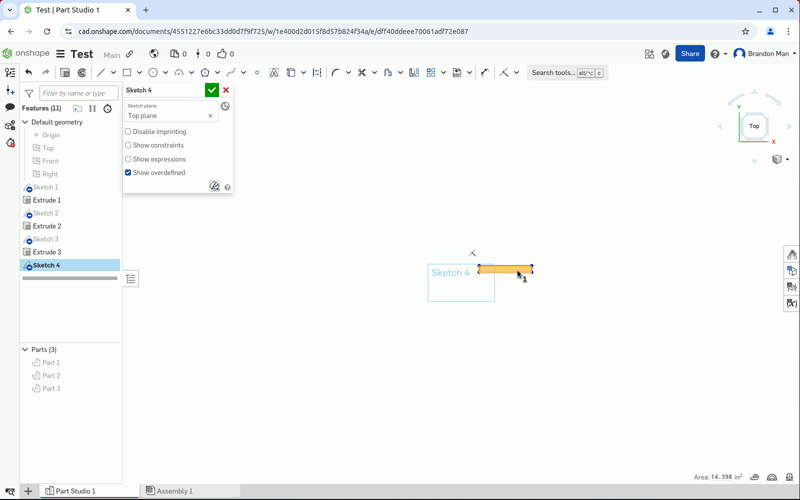
mouse_move(73, 352)
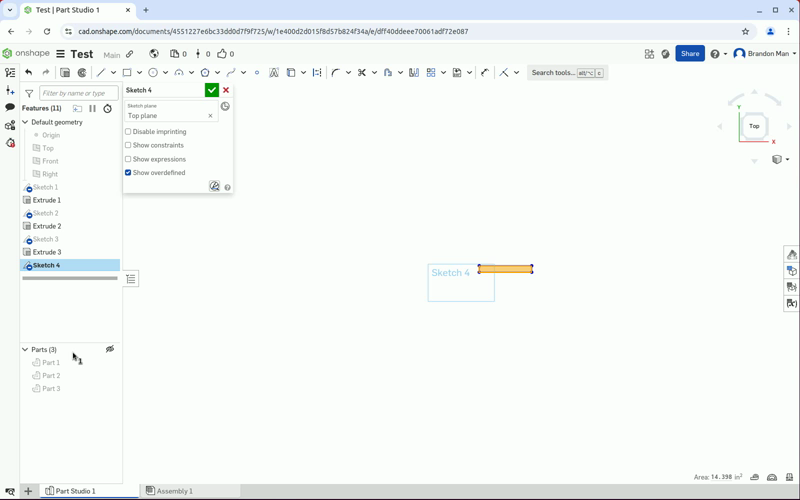
key(shift+y)
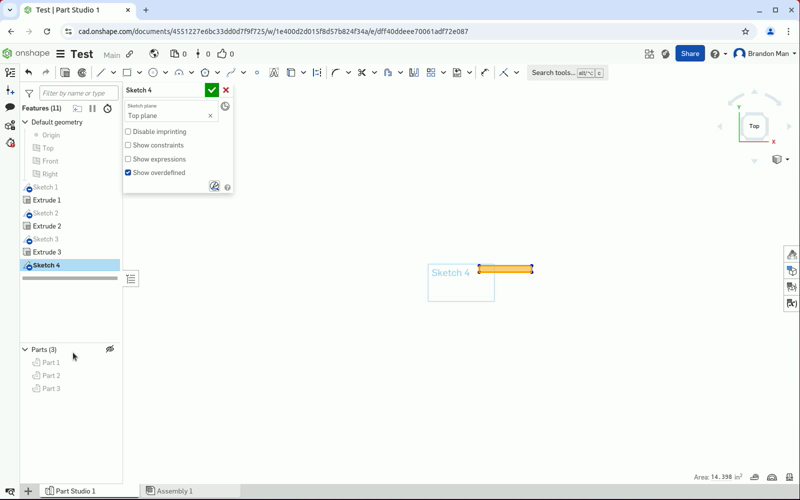
key(shift+e)
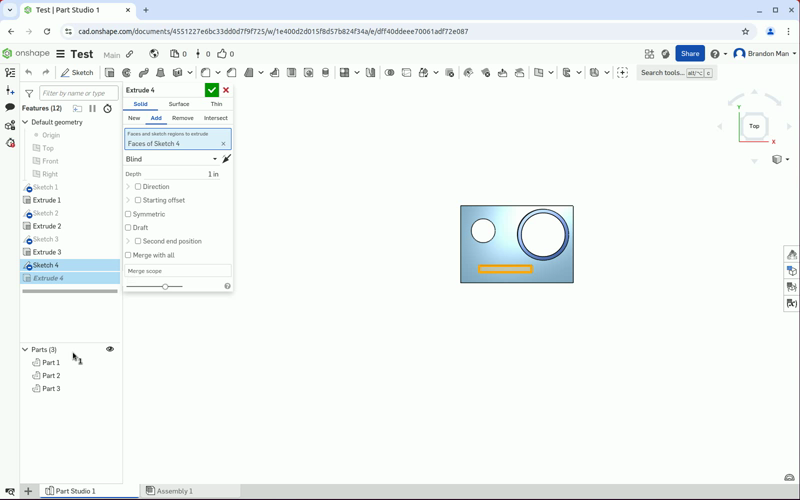
mouse_move(143, 106)
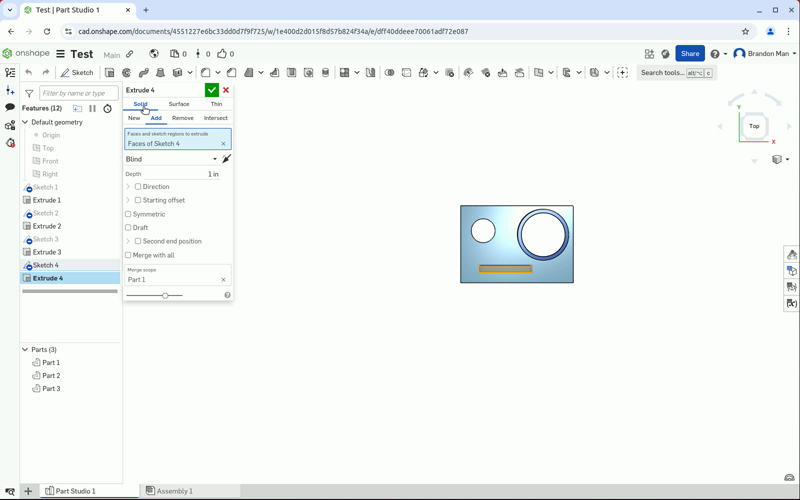
click(143, 106)
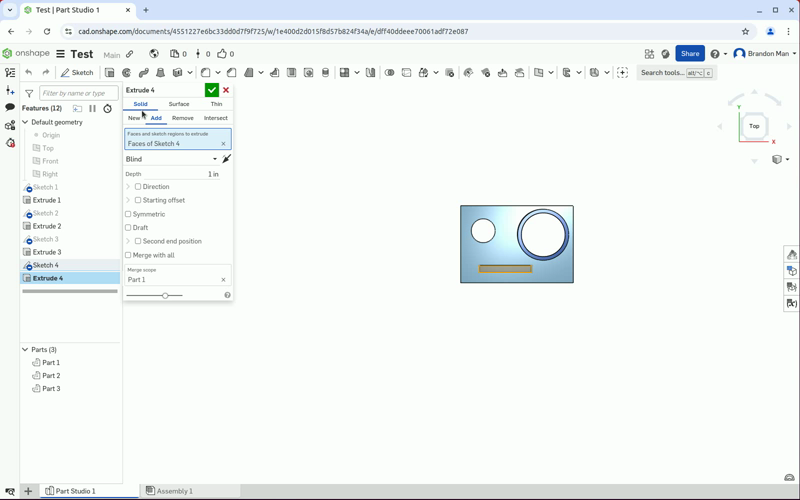
mouse_move(137, 120)
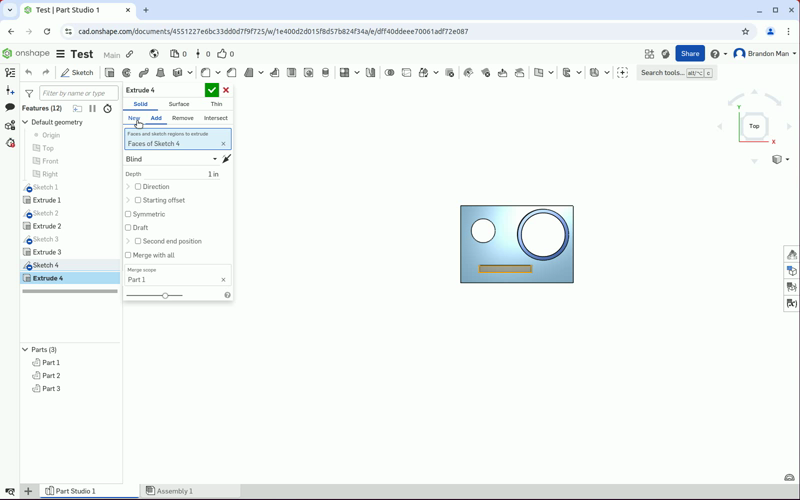
click(137, 120)
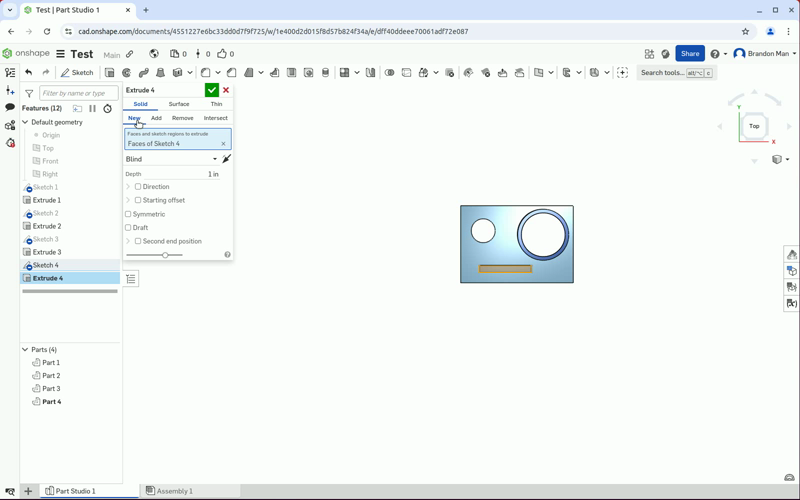
key(tab, 4)
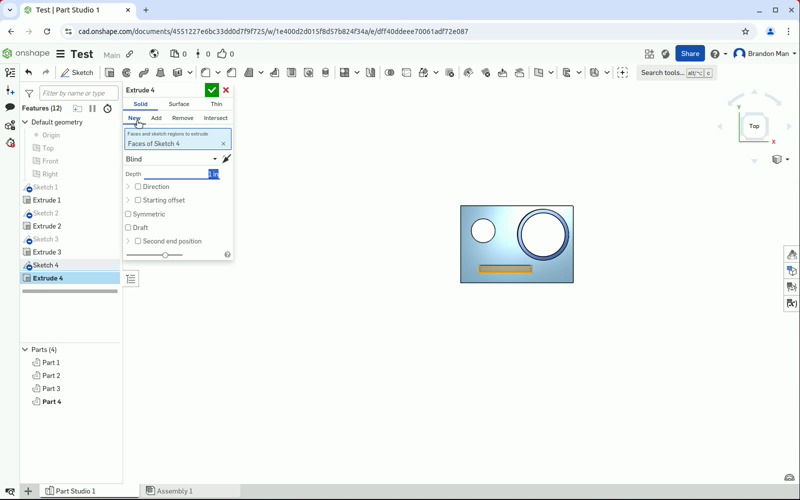
text(1.926)
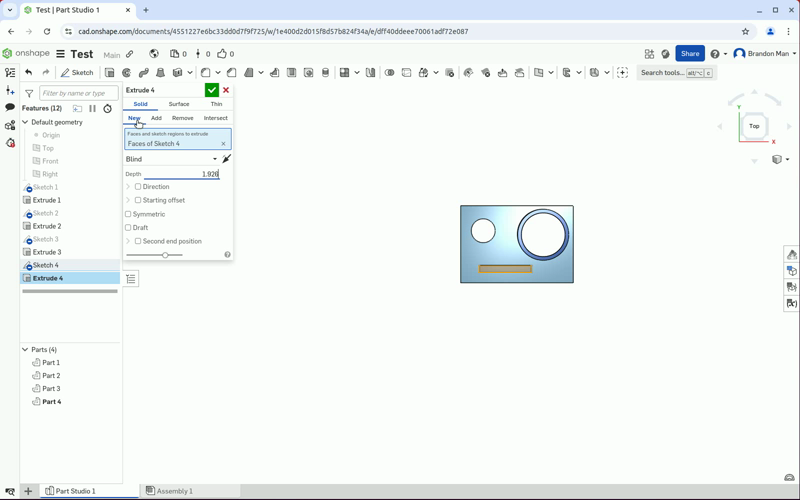
key(enter)
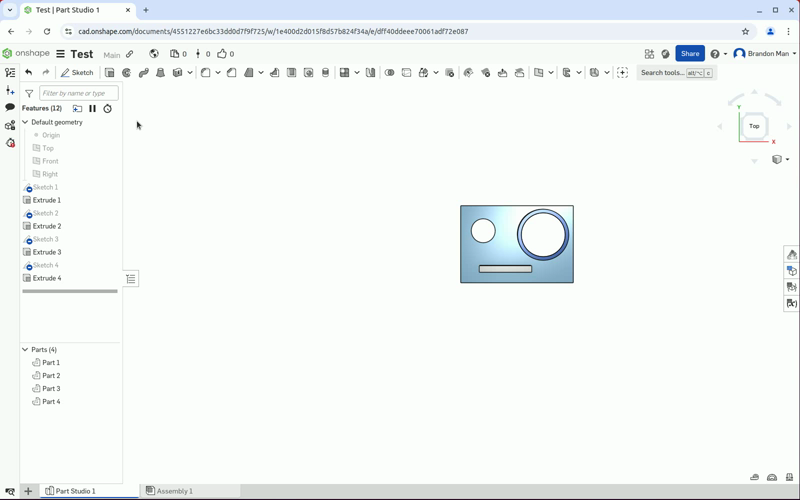
key(shift+h)
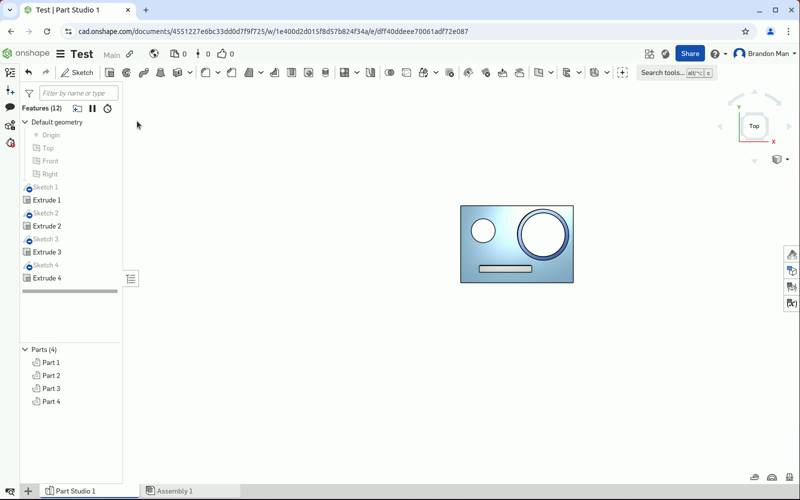
key(shift+h)
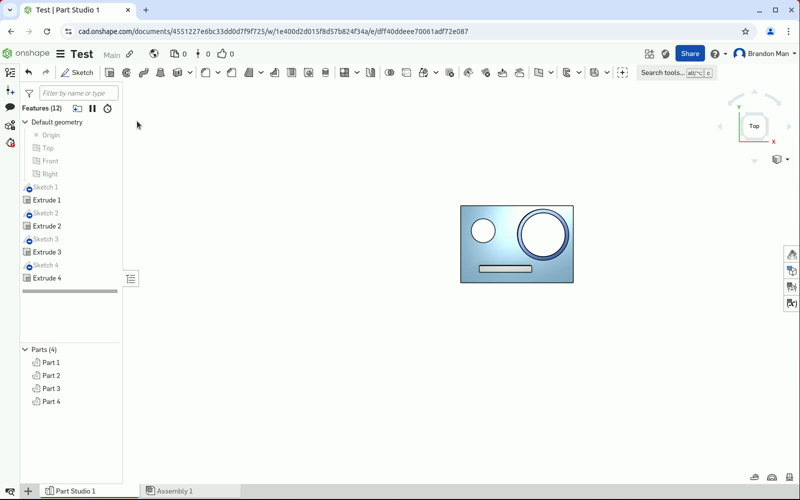
mouse_move(73, 189)
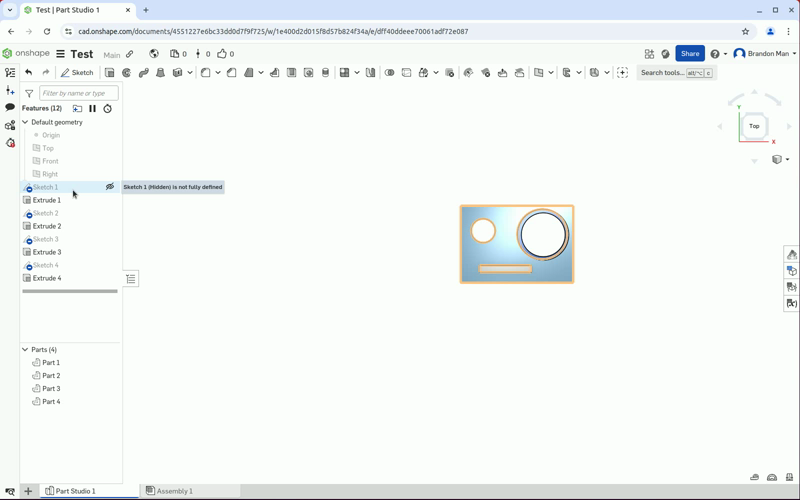
click(73, 189)
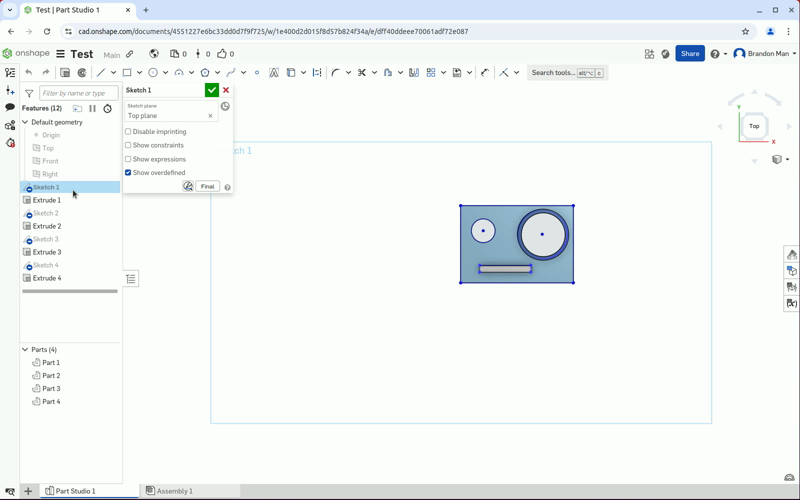
mouse_move(229, 92)
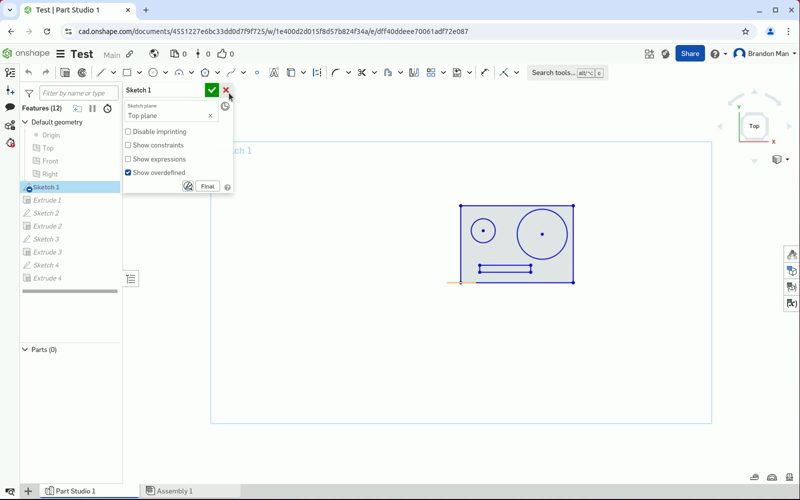
click(229, 92)
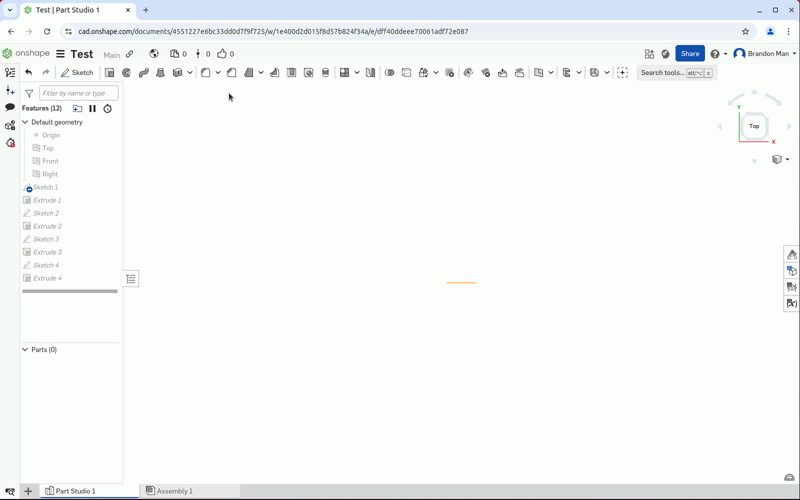
mouse_move(73, 352)
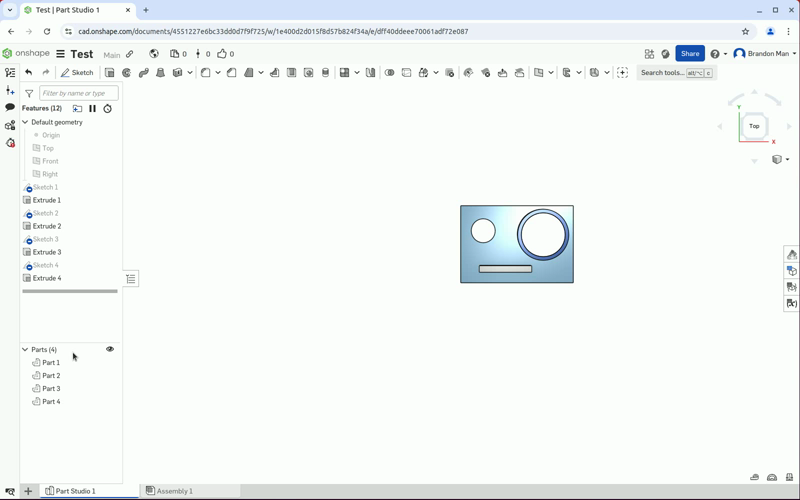
key(y)
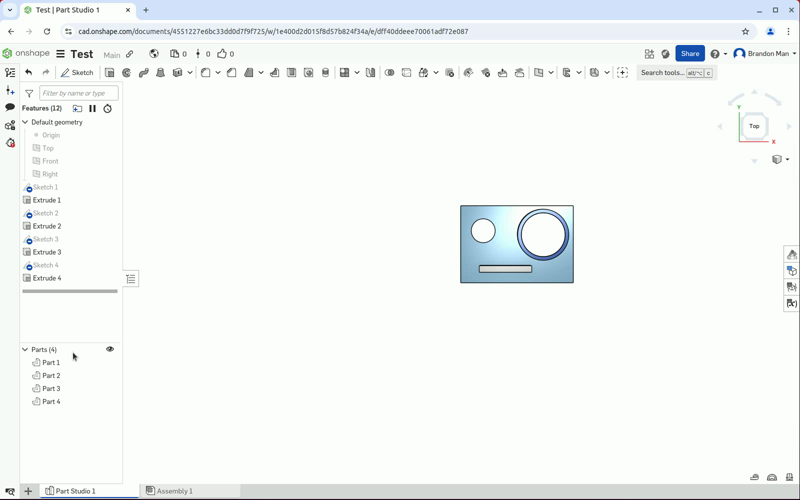
key(shift+p)
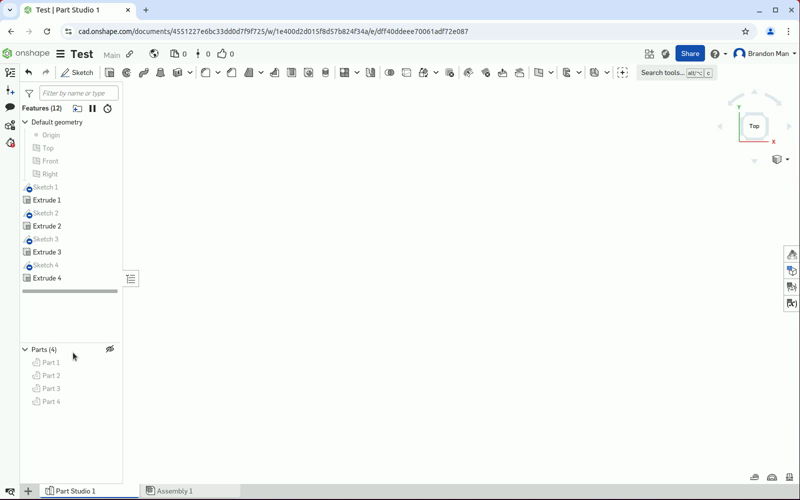
key(space)
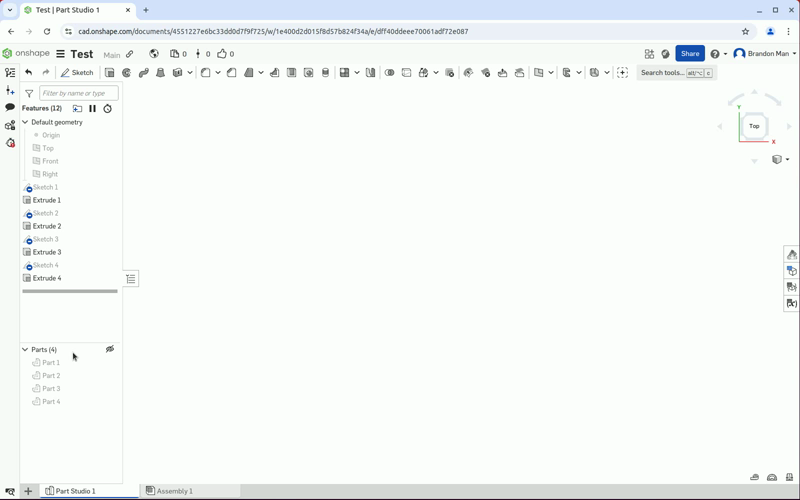
key_down(shift)
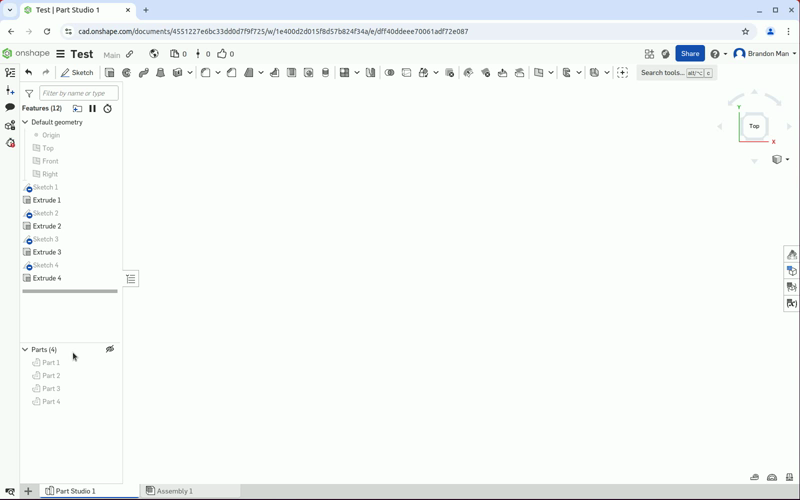
key(up)
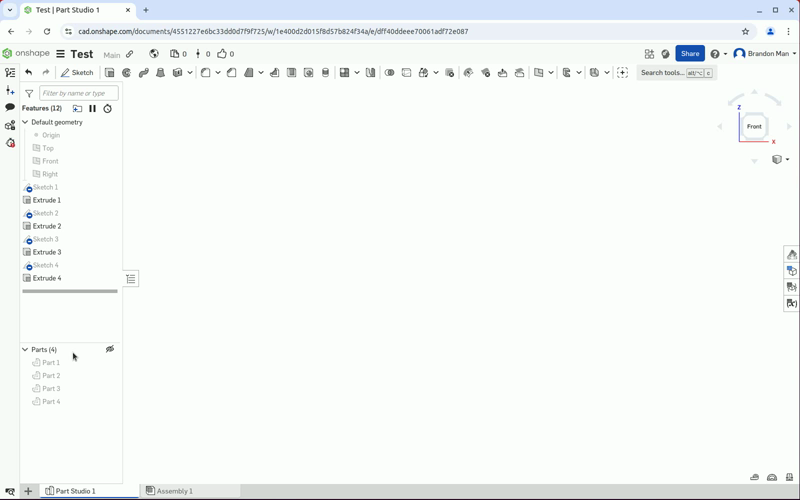
key_up(shift)
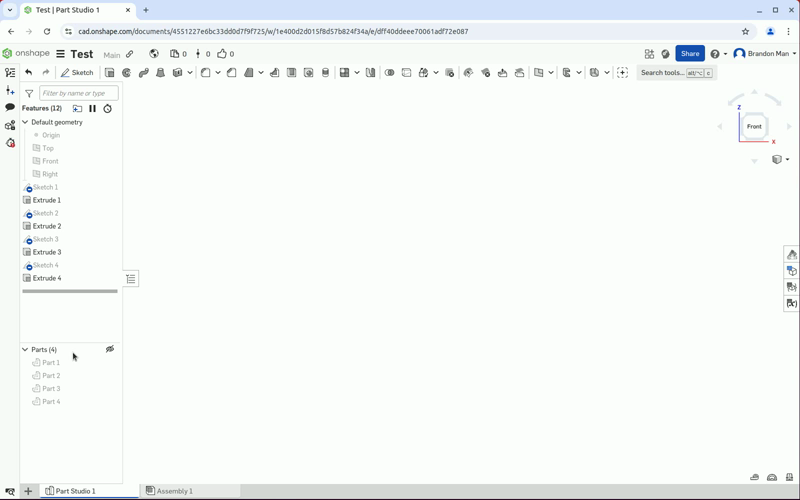
mouse_move(73, 352)
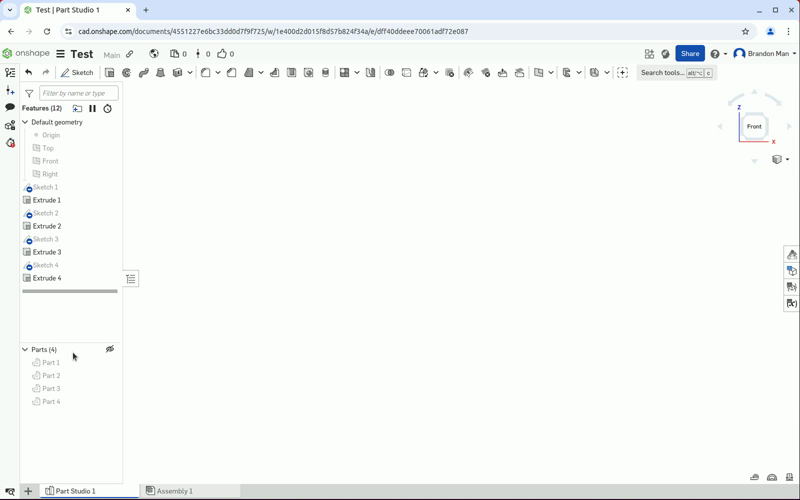
key(shift+y)
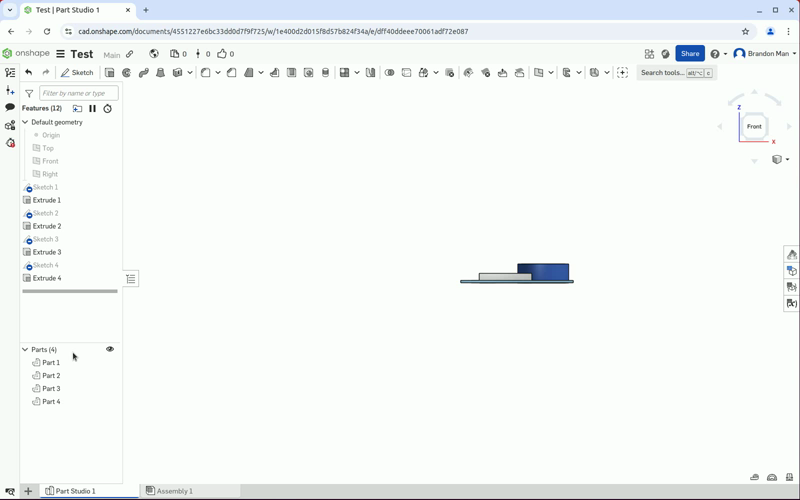
mouse_move(541, 75)
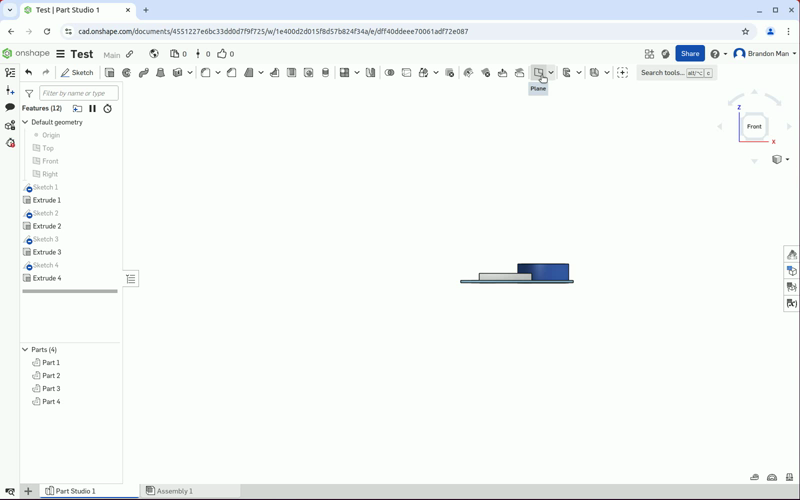
click(541, 75)
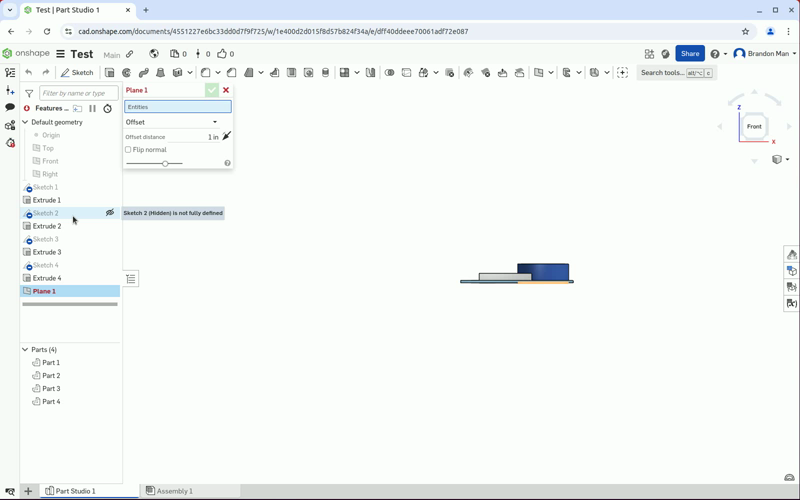
scroll(3)
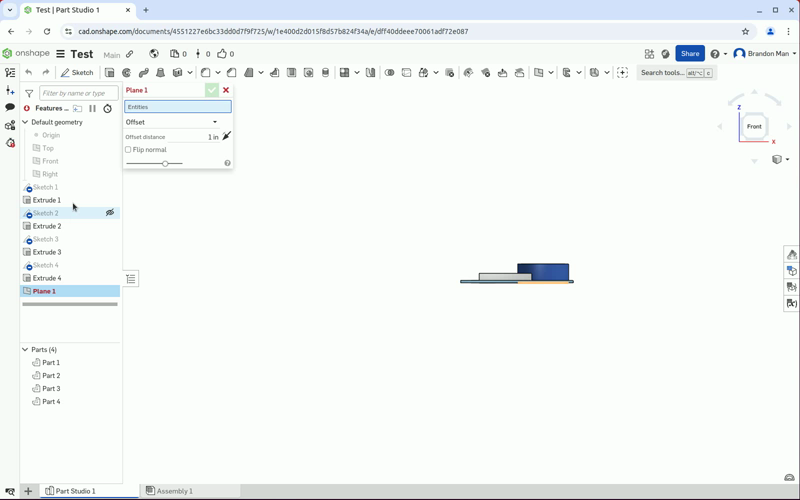
mouse_move(73, 163)
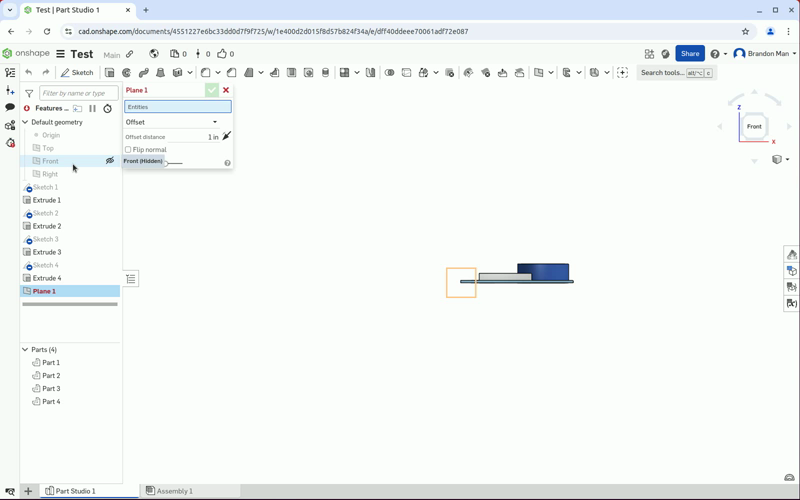
click(73, 163)
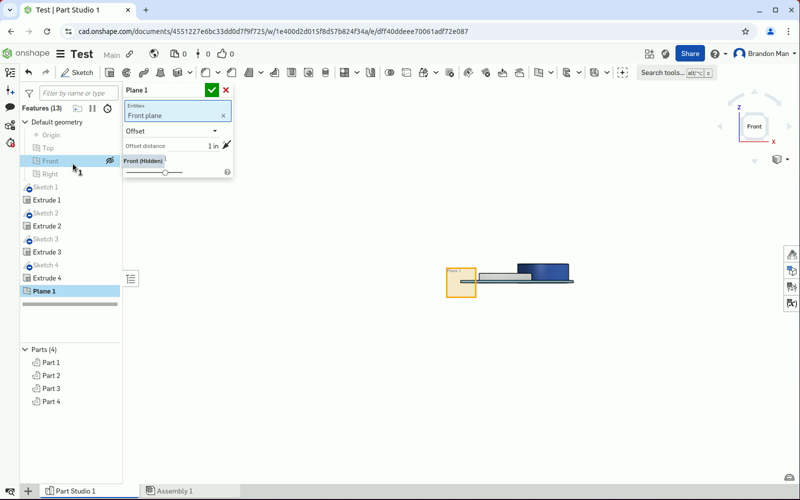
key(tab, 2)
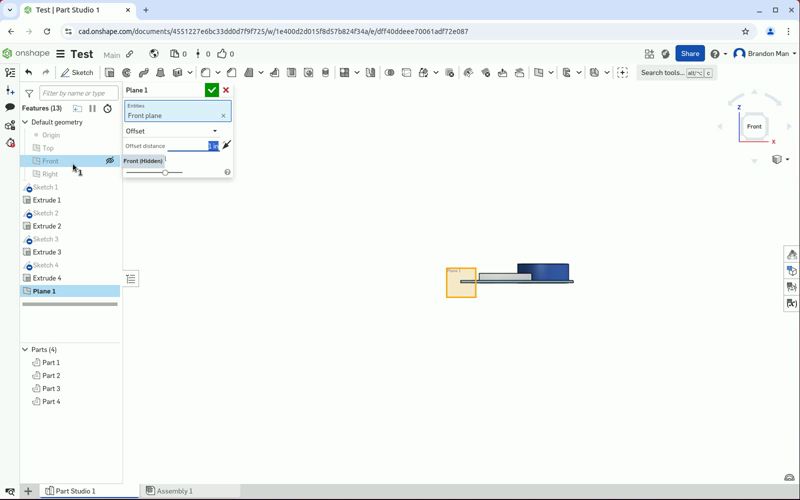
text(2.157)
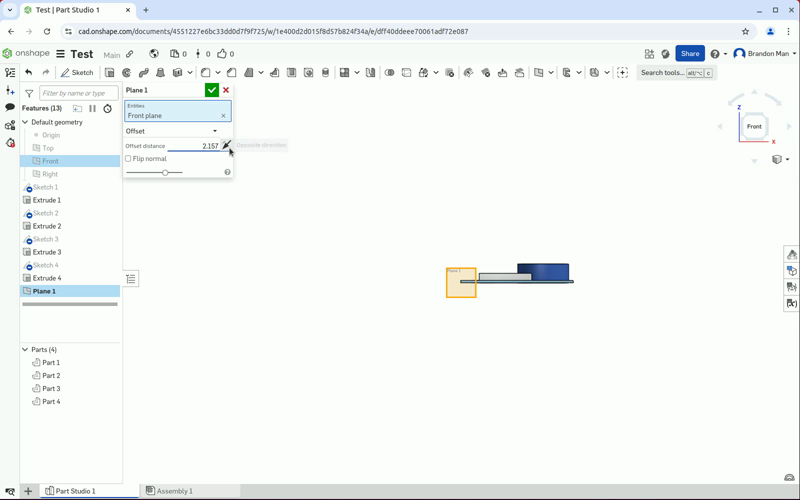
mouse_move(229, 147)
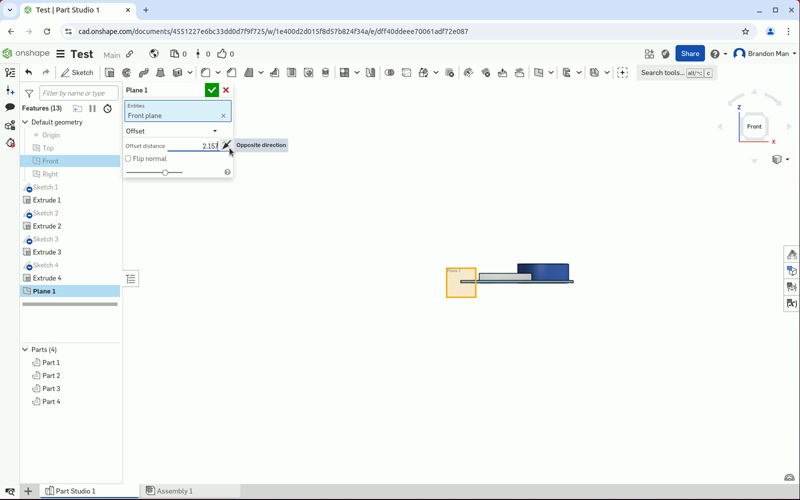
click(229, 147)
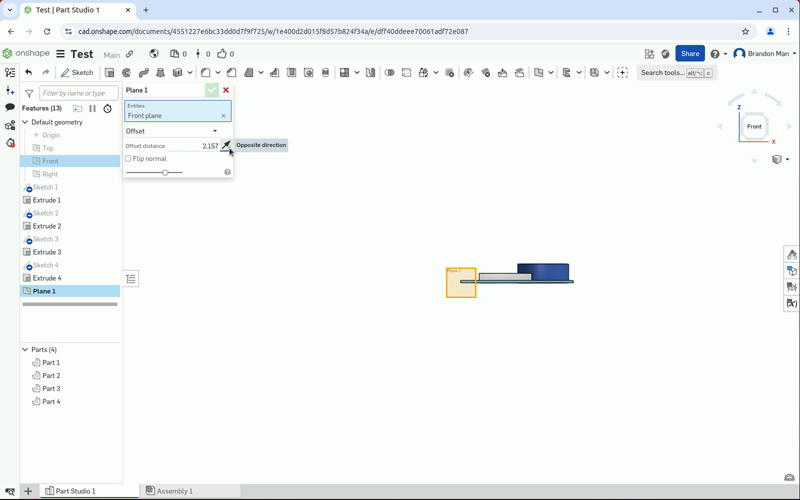
key(enter, 2)
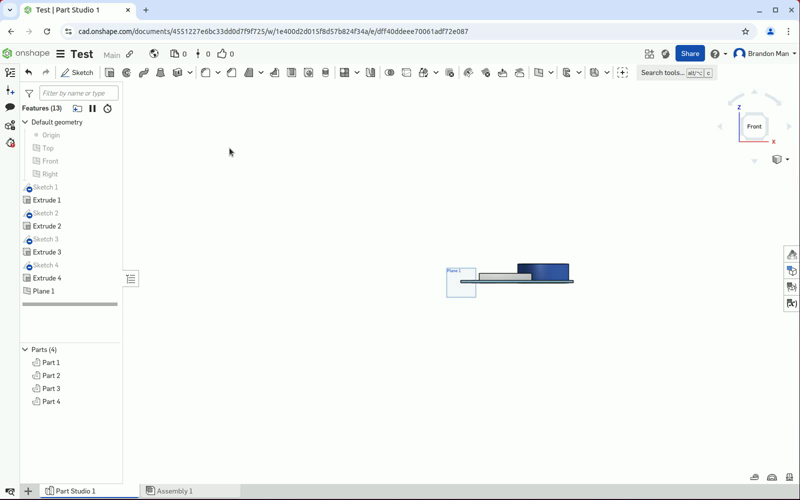
key(shift+s)
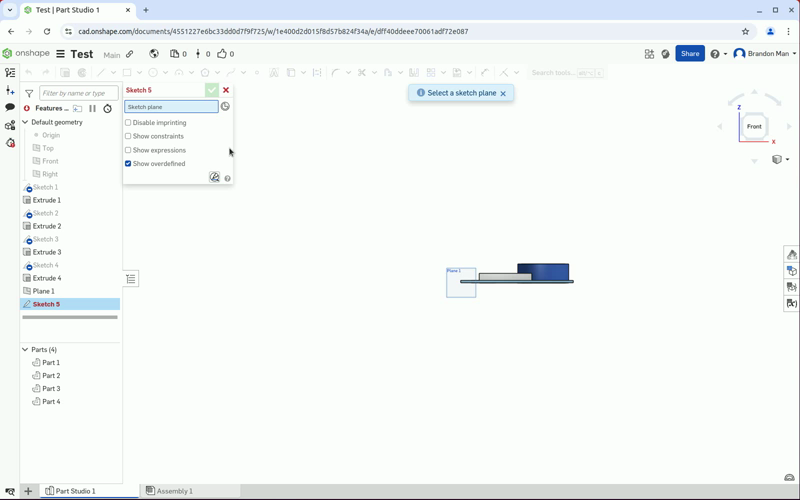
mouse_move(73, 293)
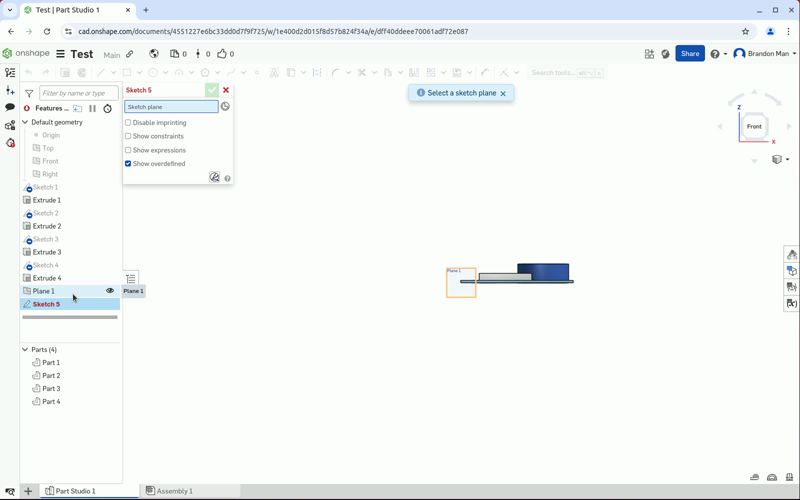
click(73, 293)
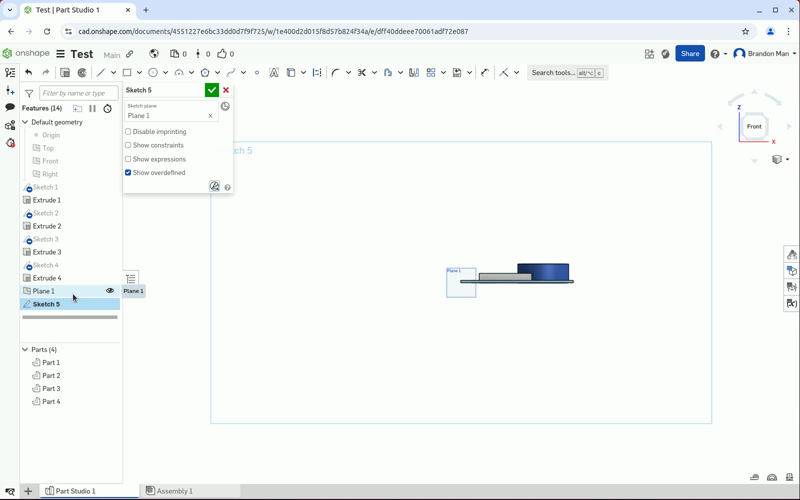
mouse_move(73, 352)
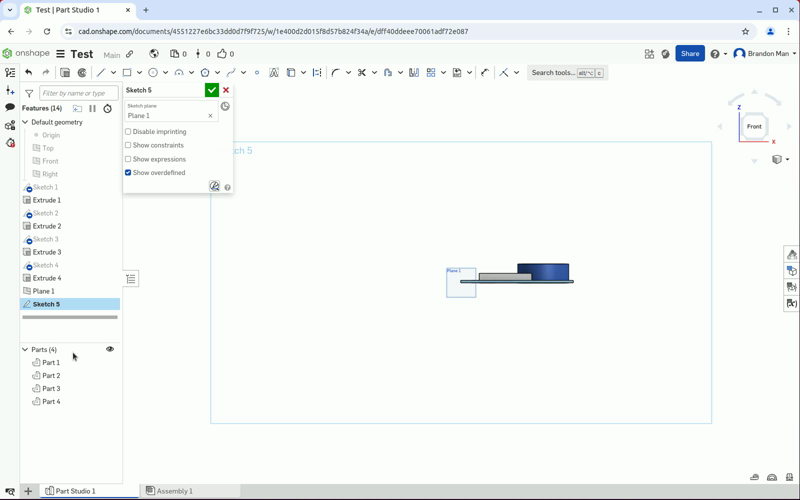
key(y)
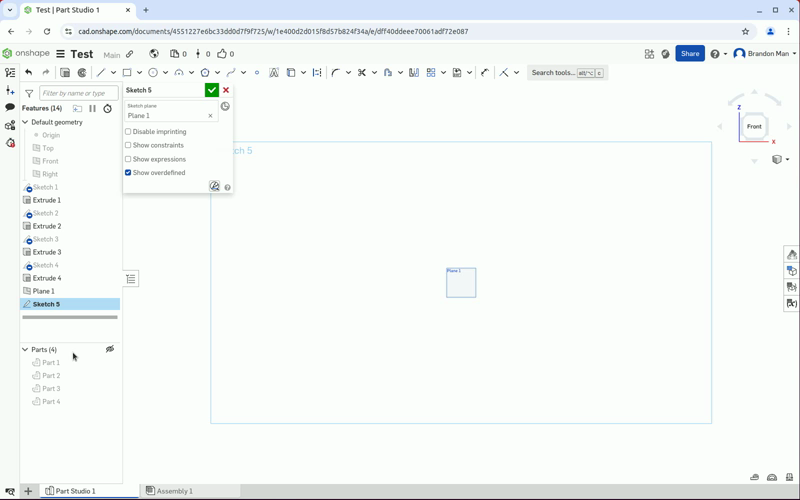
key(l)
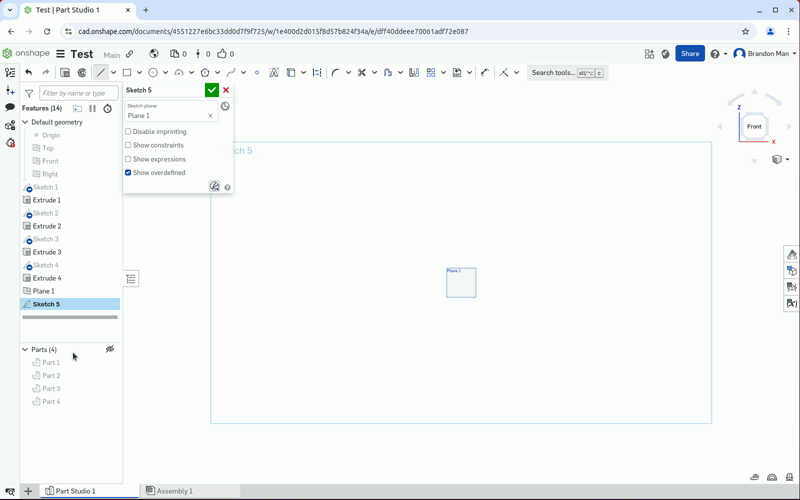
key_down(shift)
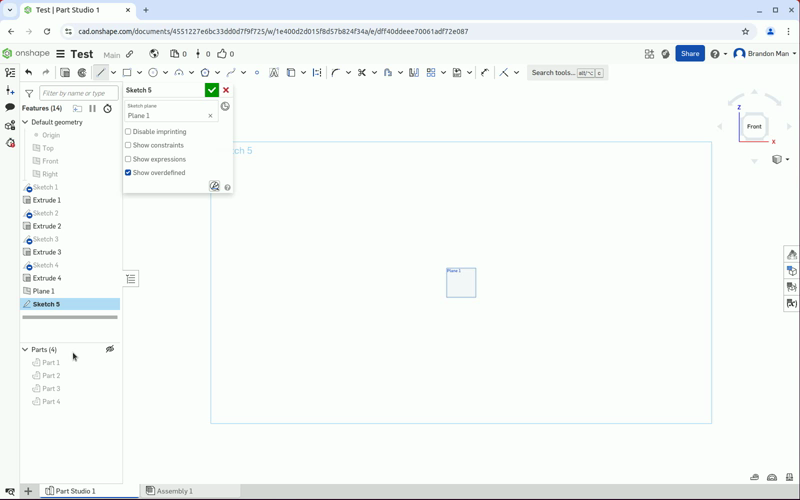
mouse_move(484, 280)
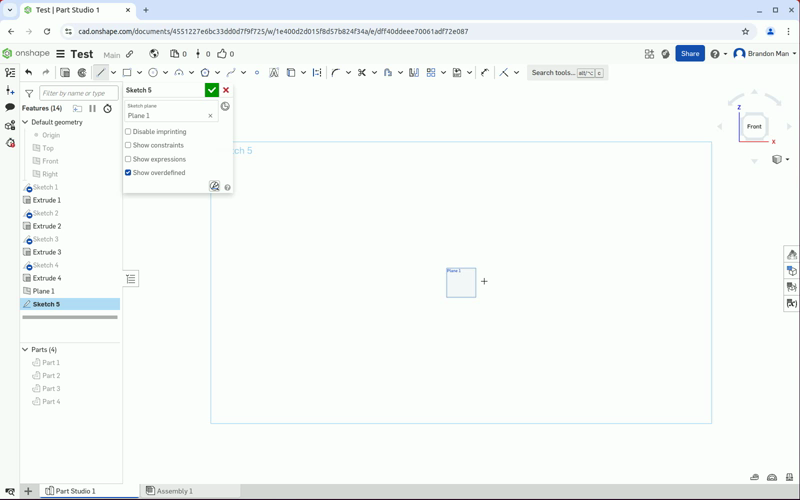
click(484, 280)
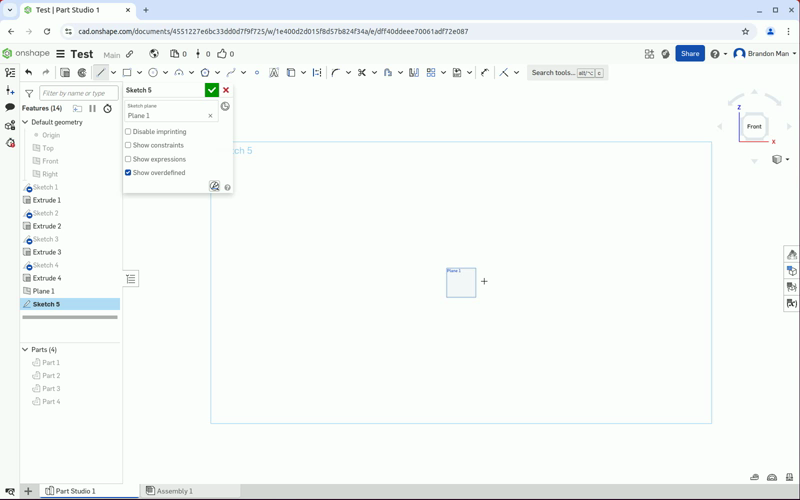
key_up(shift)
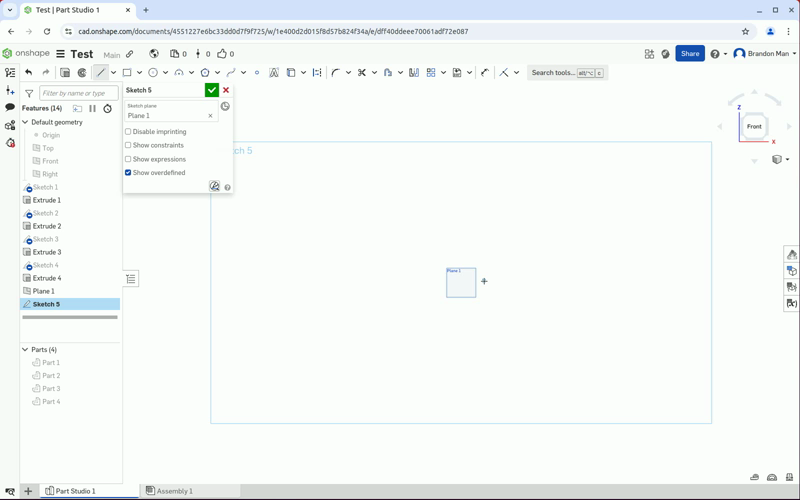
key_down(shift)
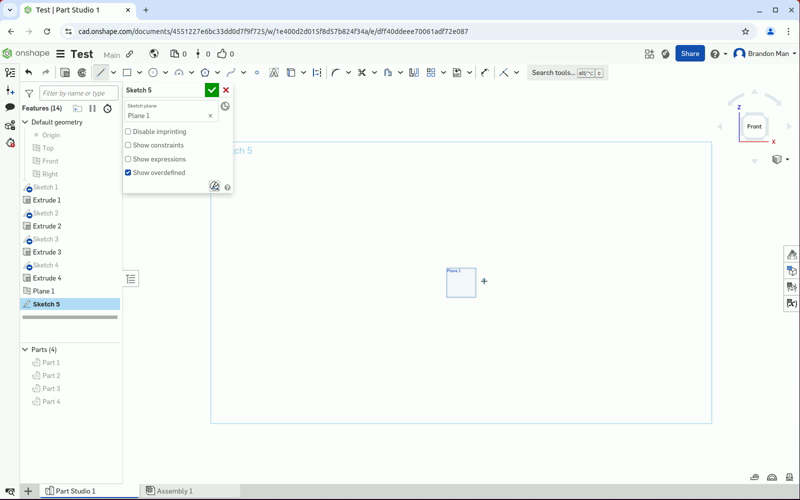
mouse_move(514, 280)
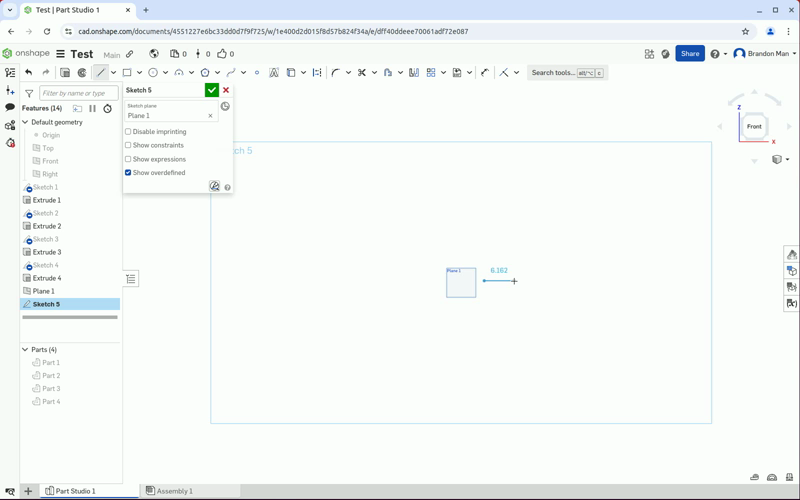
mouse_move(525, 280)
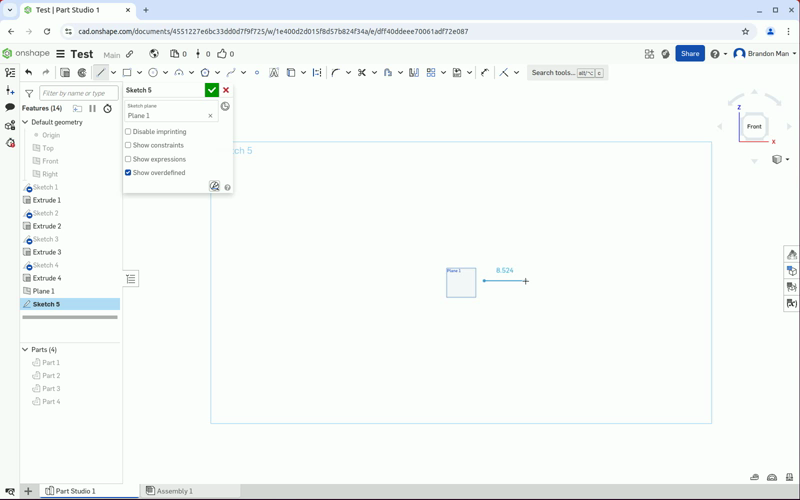
click(525, 280)
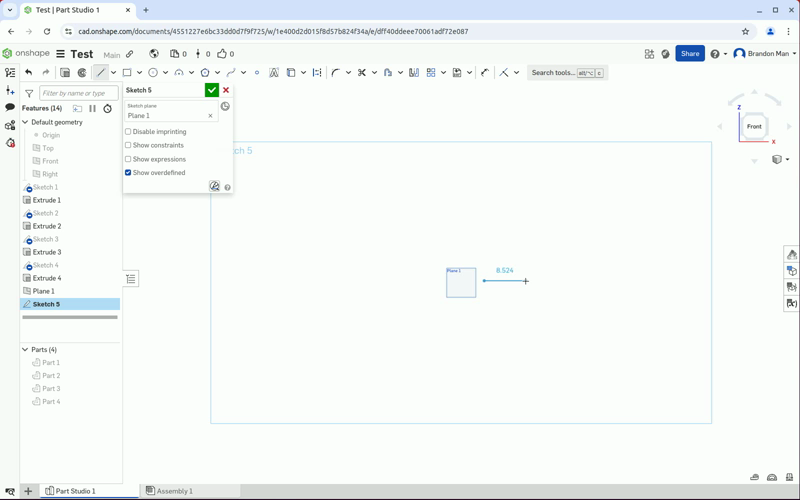
key_up(shift)
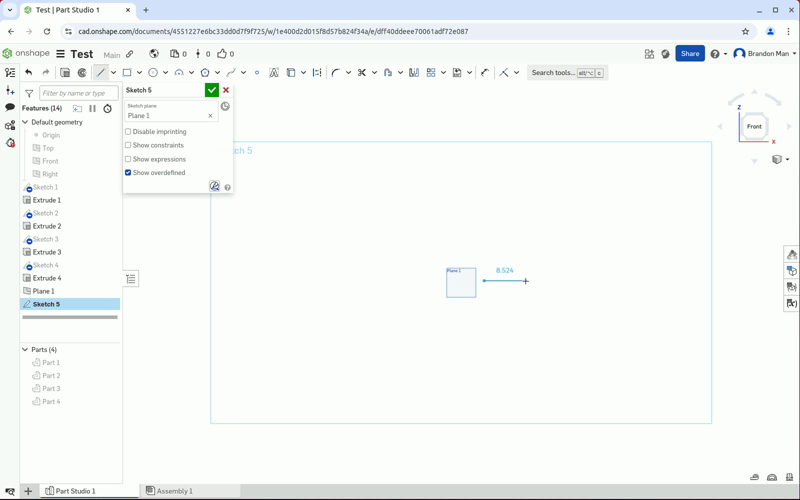
key_down(shift)
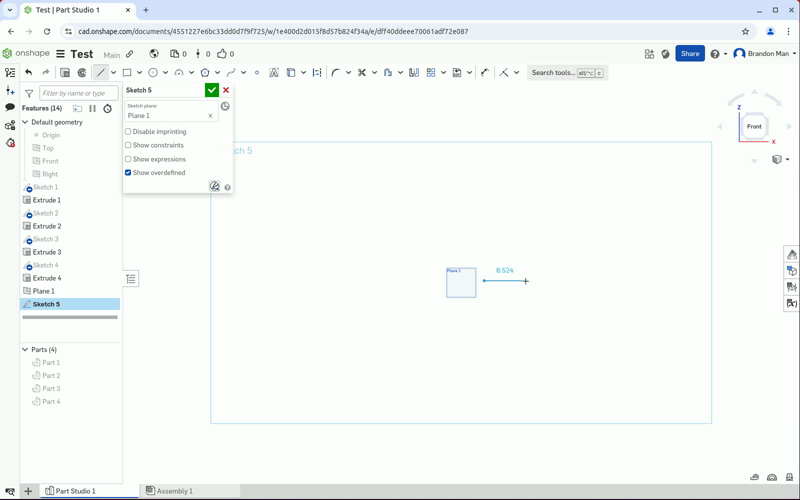
mouse_move(555, 280)
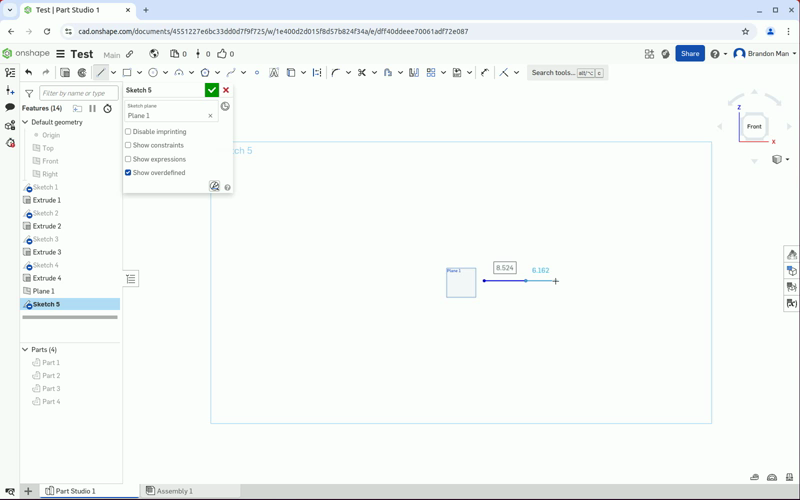
mouse_move(525, 275)
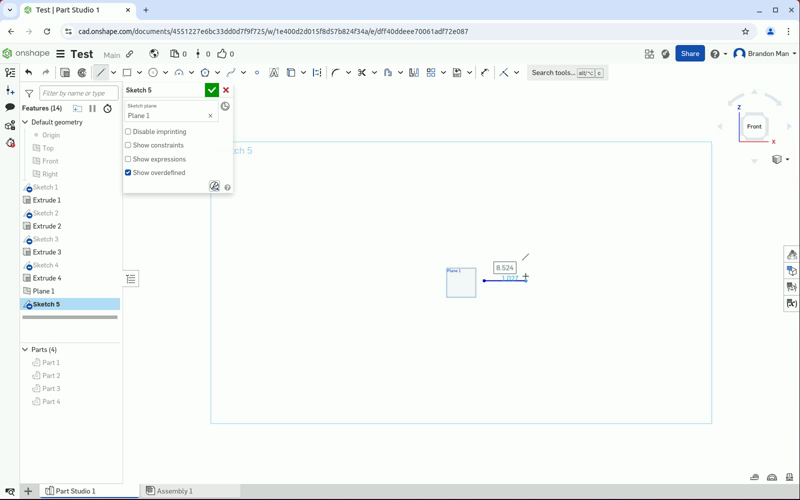
scroll(6)
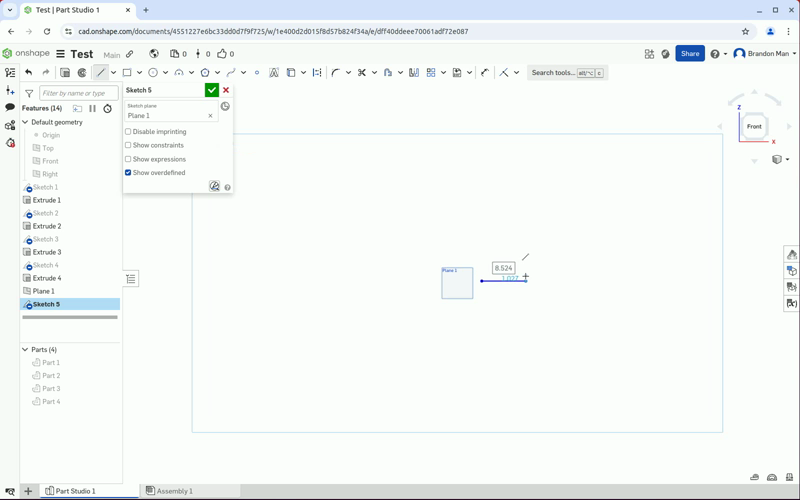
scroll(6)
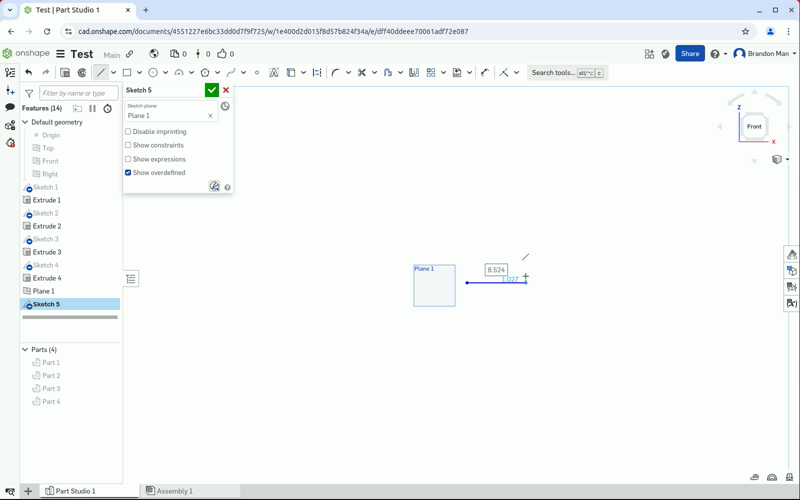
scroll(6)
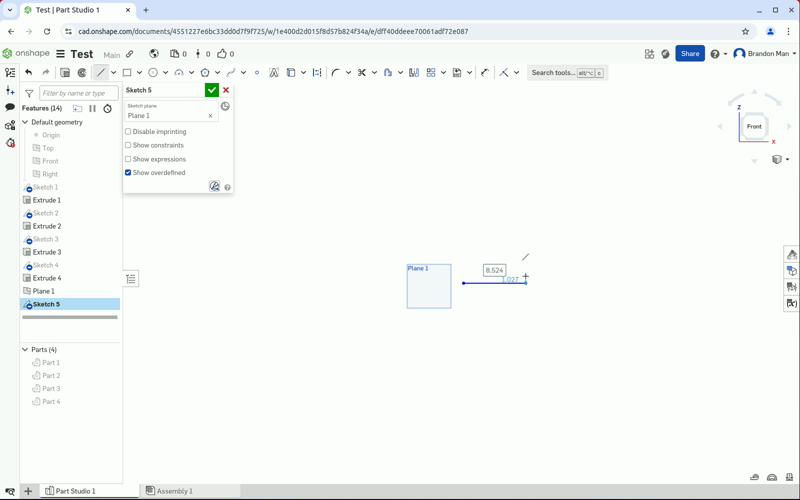
scroll(6)
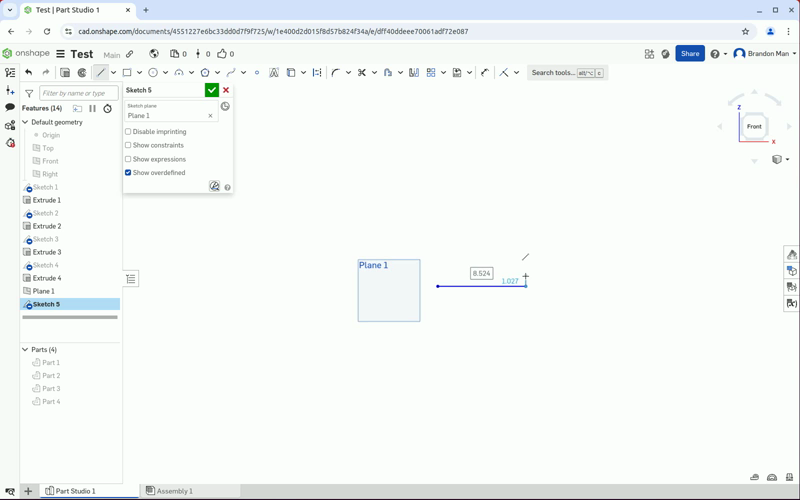
scroll(6)
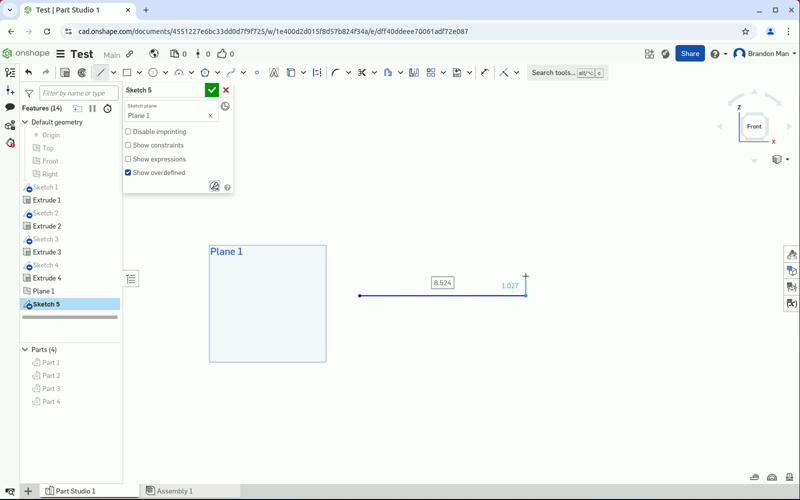
scroll(6)
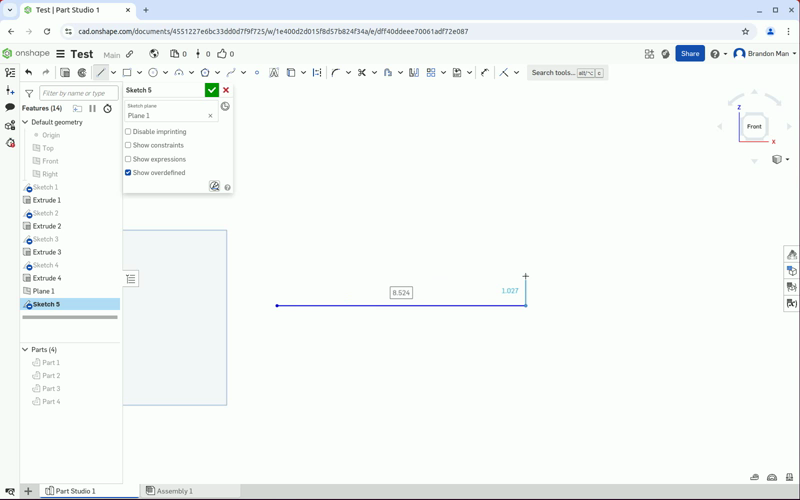
scroll(6)
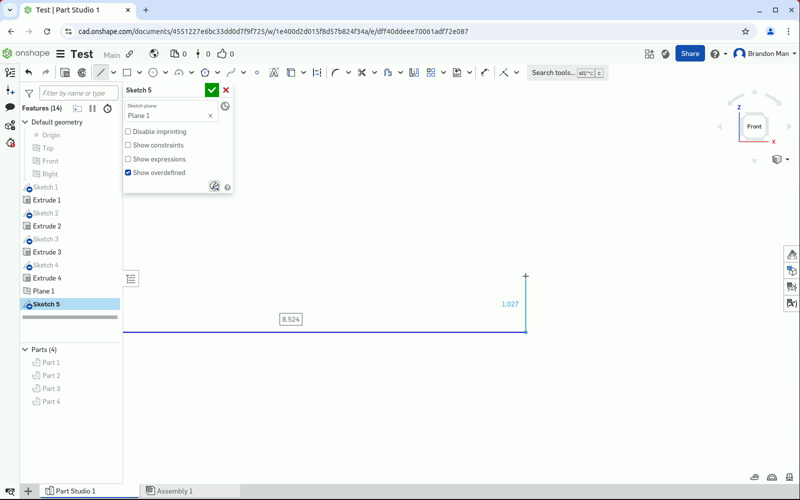
click(525, 275)
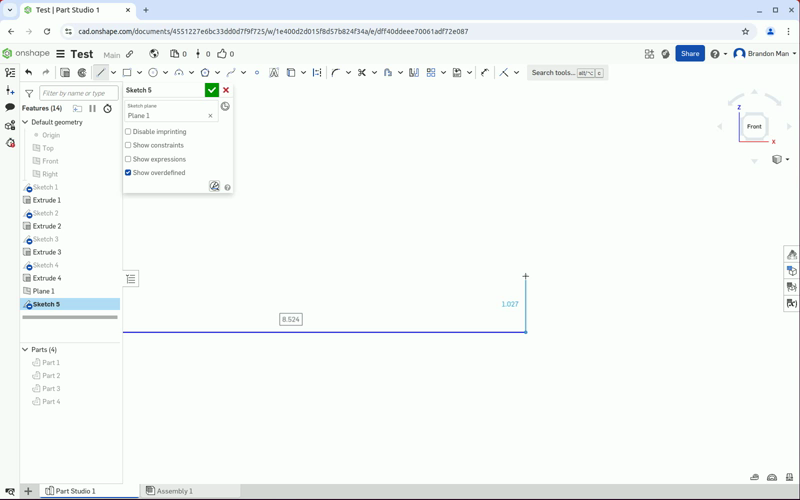
scroll(-6)
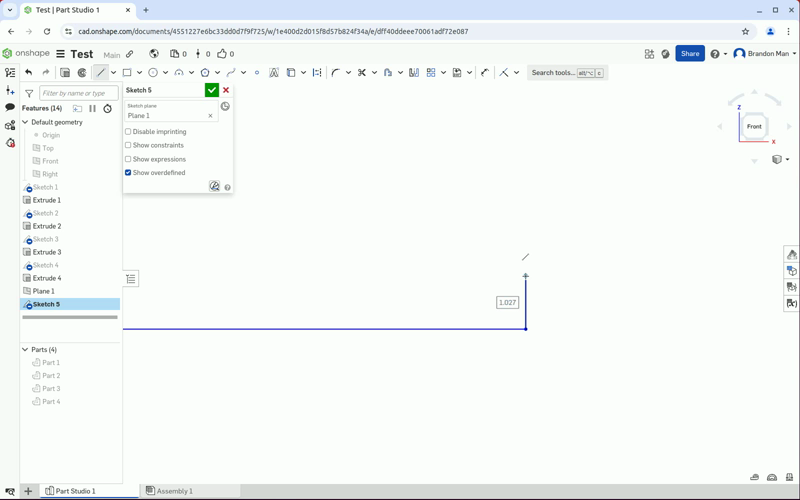
scroll(-6)
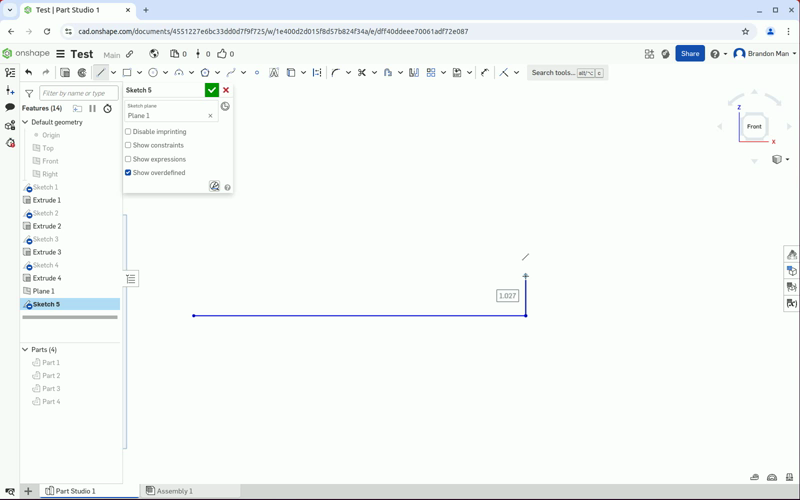
scroll(-6)
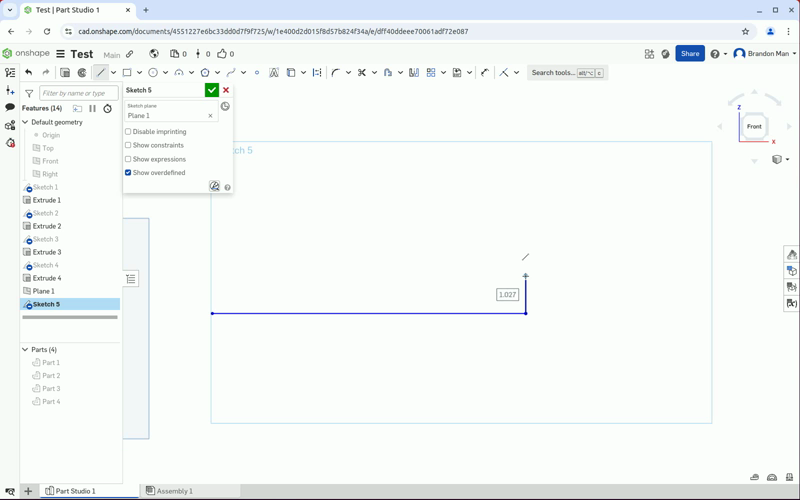
scroll(-6)
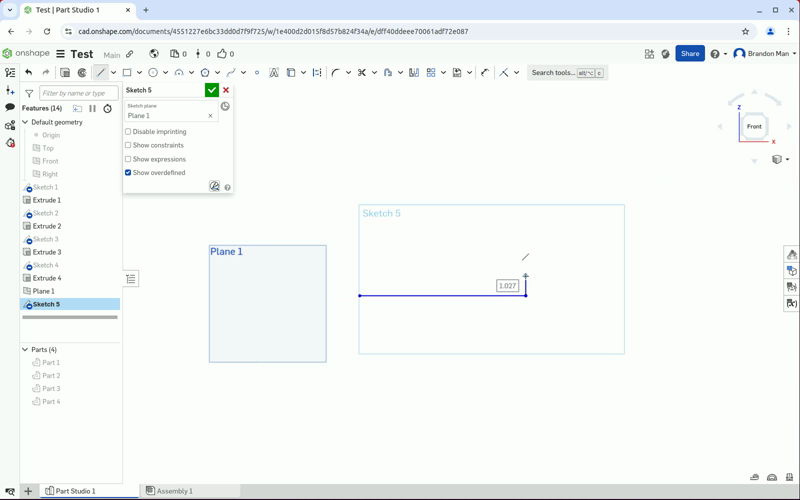
scroll(-6)
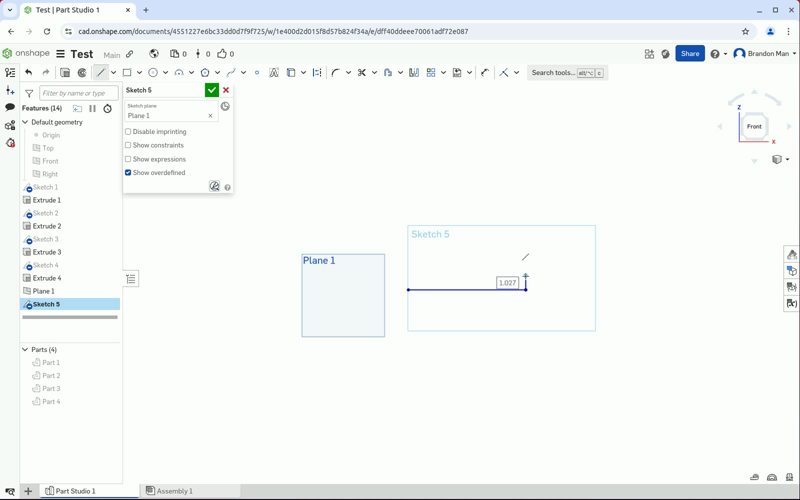
scroll(-6)
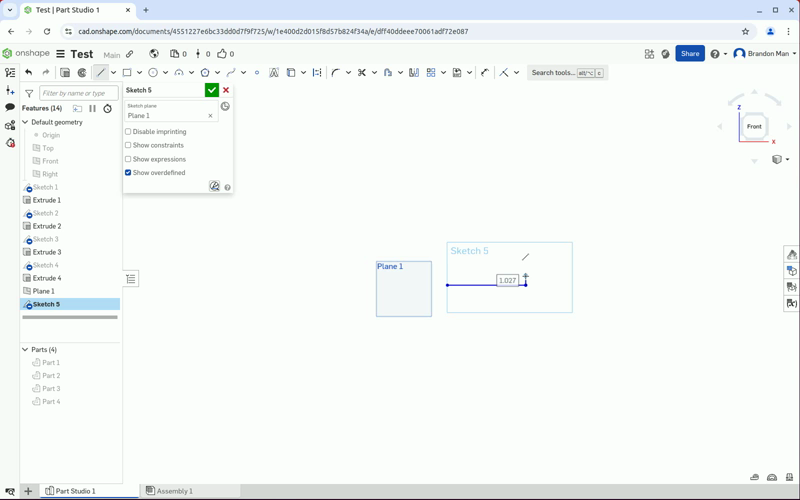
scroll(-6)
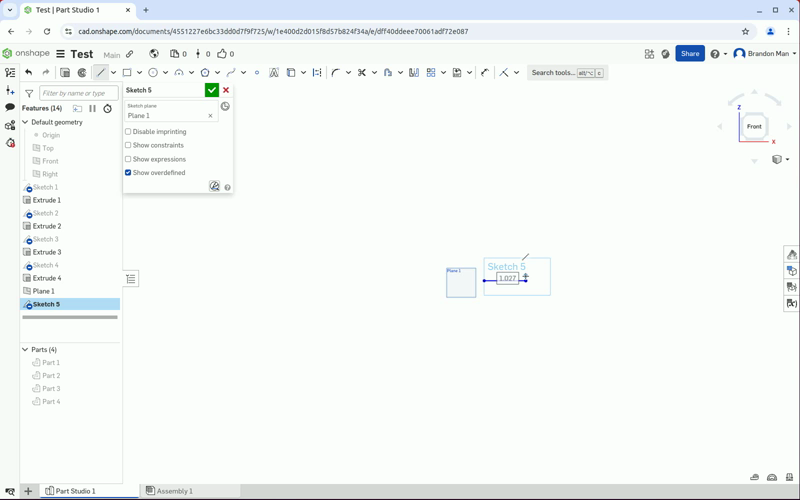
key_up(shift)
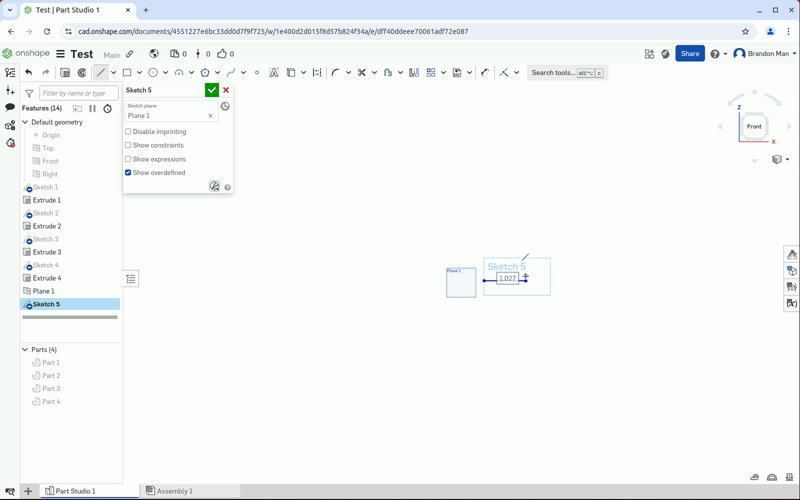
key_down(shift)
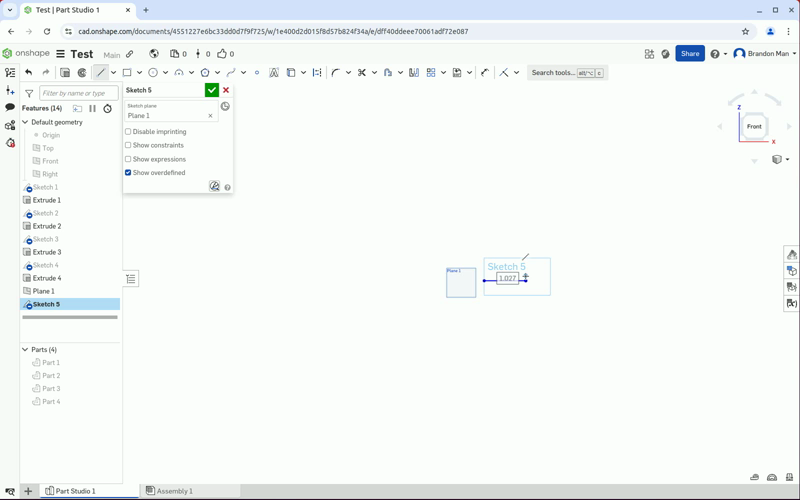
mouse_move(555, 275)
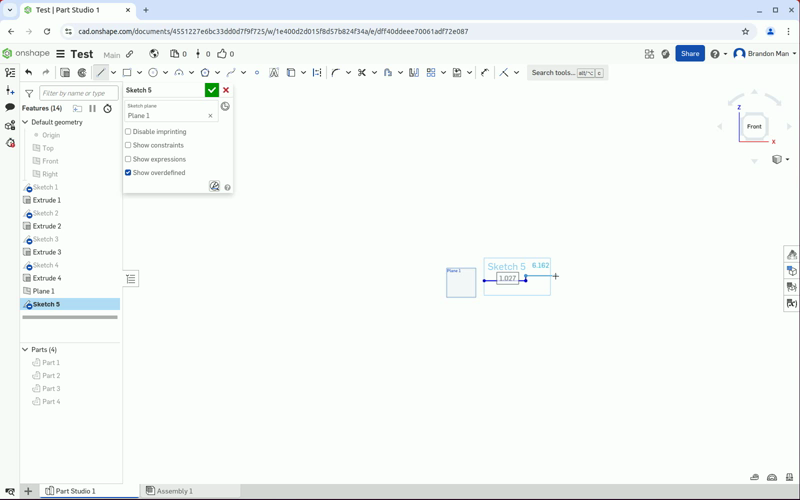
mouse_move(484, 275)
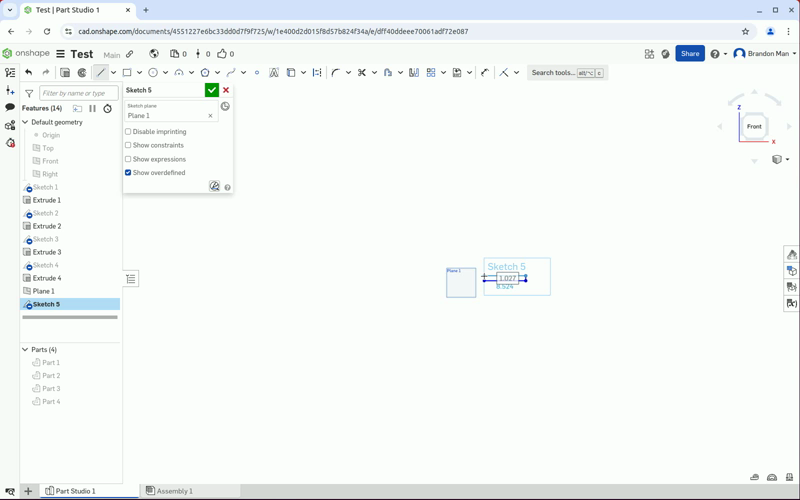
click(484, 275)
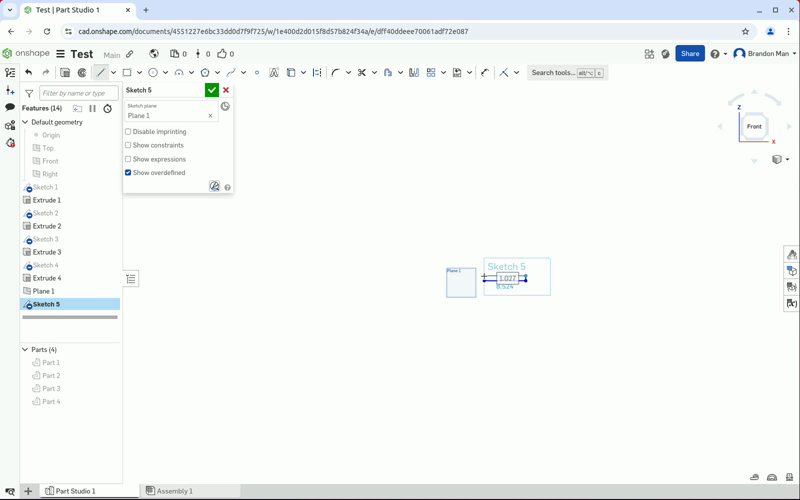
key_up(shift)
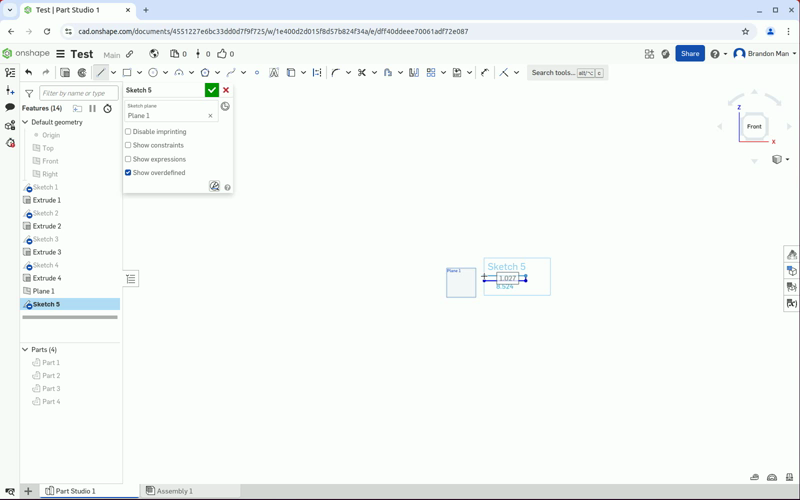
mouse_move(514, 275)
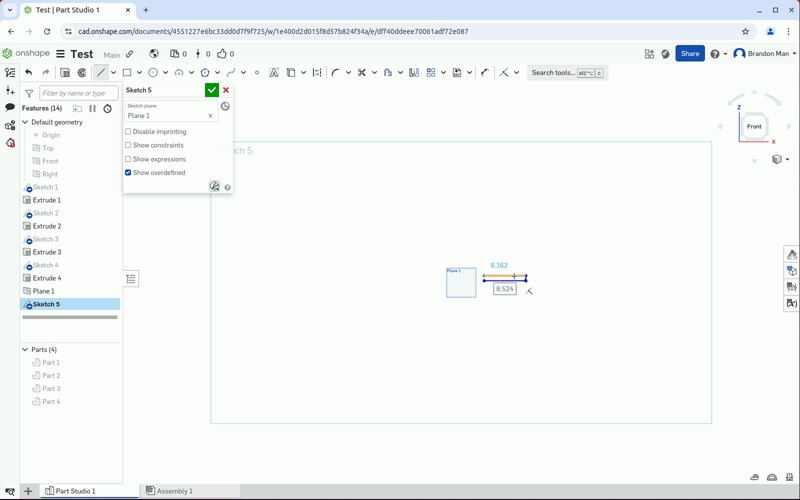
key_down(shift)
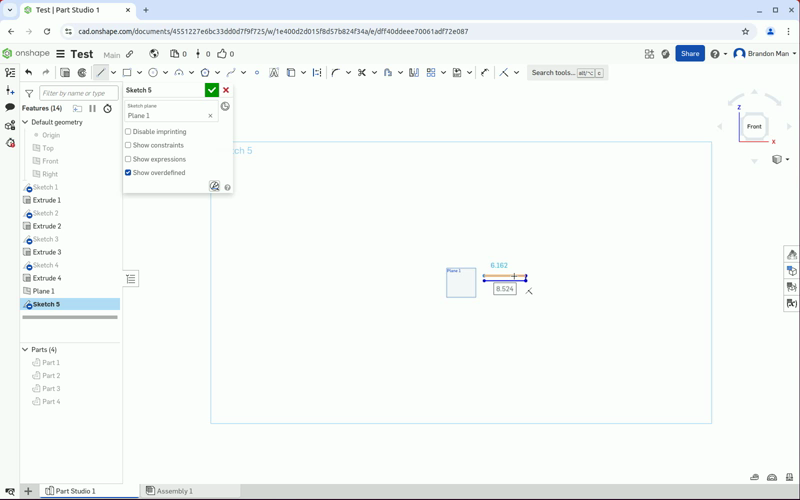
mouse_move(484, 280)
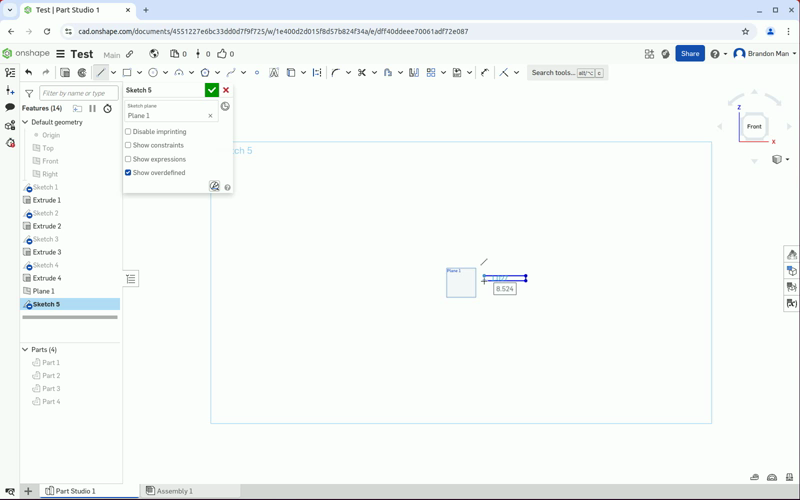
scroll(6)
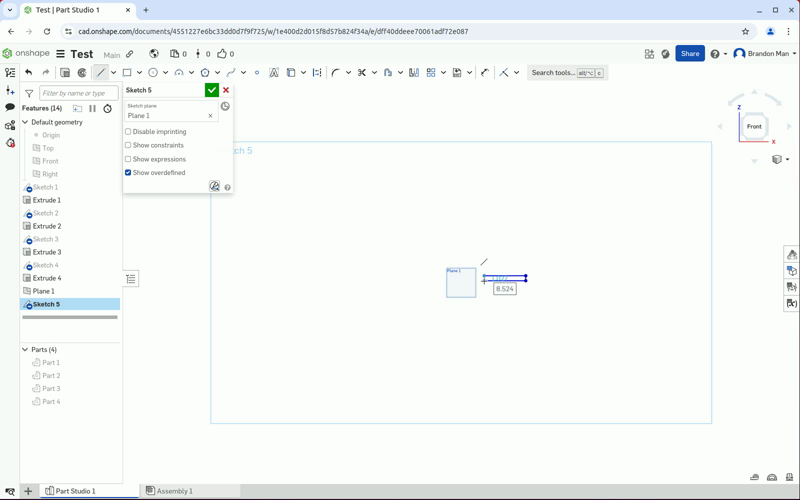
scroll(6)
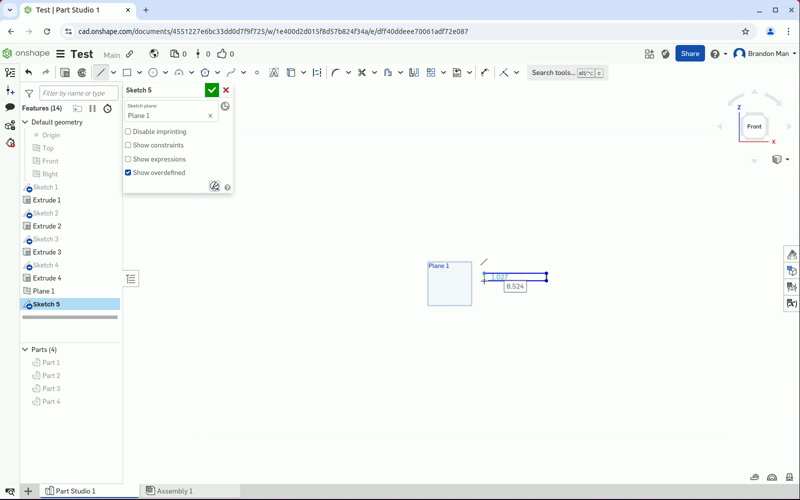
scroll(6)
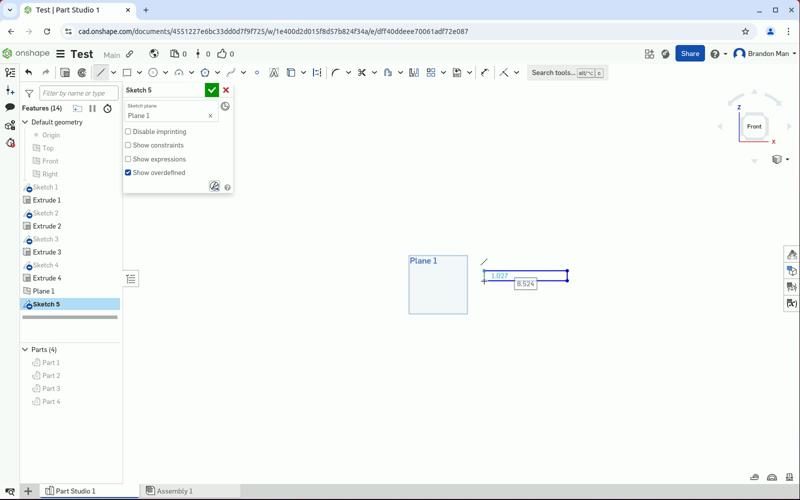
scroll(6)
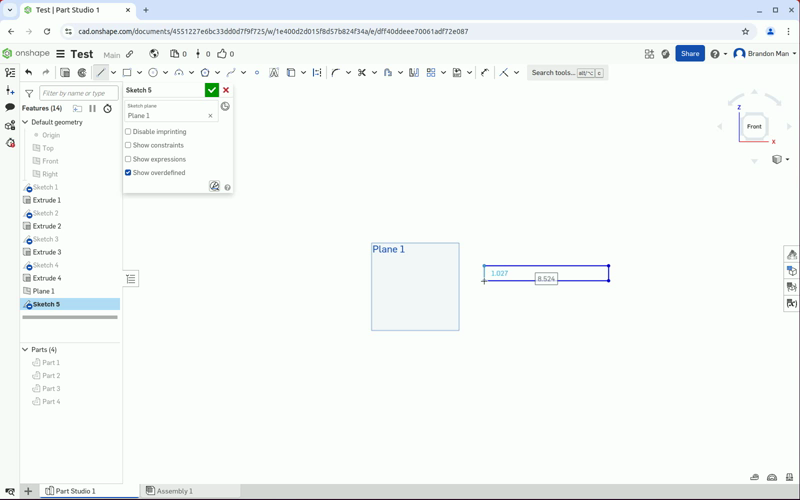
scroll(6)
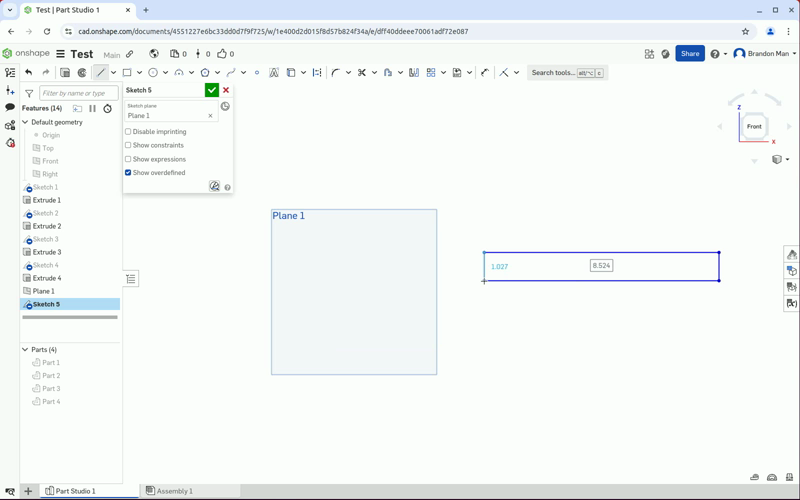
scroll(6)
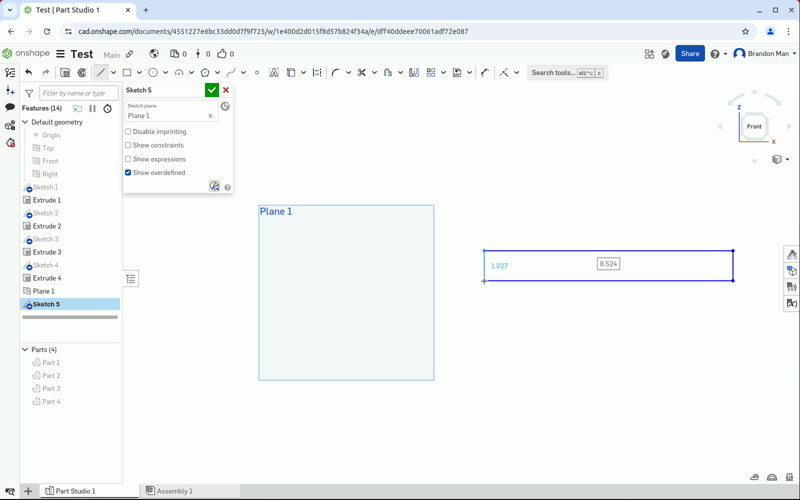
scroll(6)
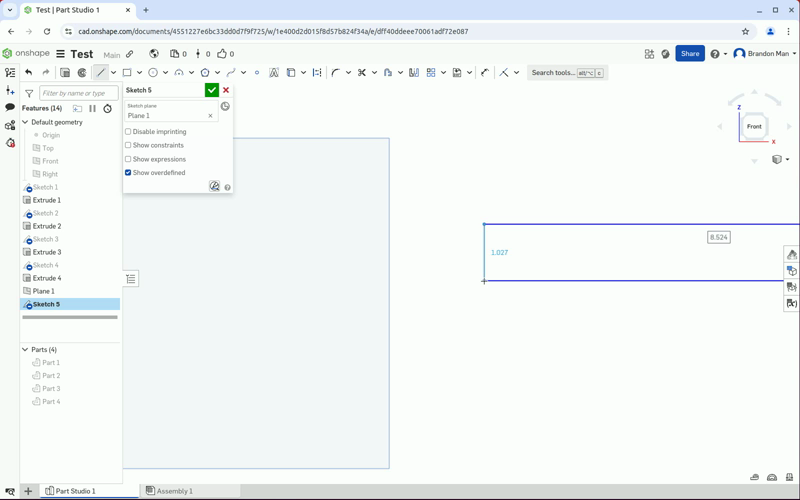
key_up(shift)
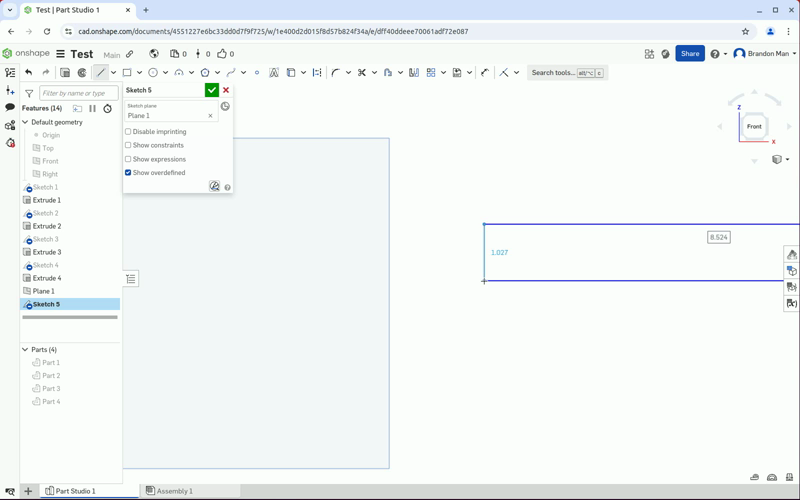
click(484, 280)
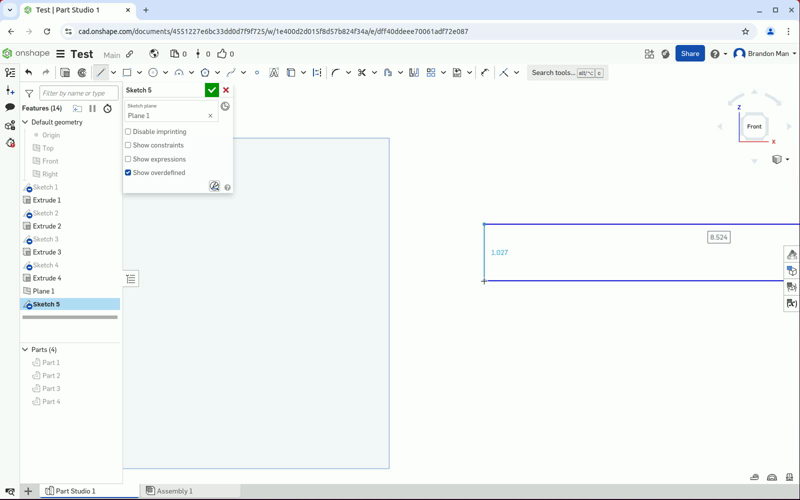
scroll(-6)
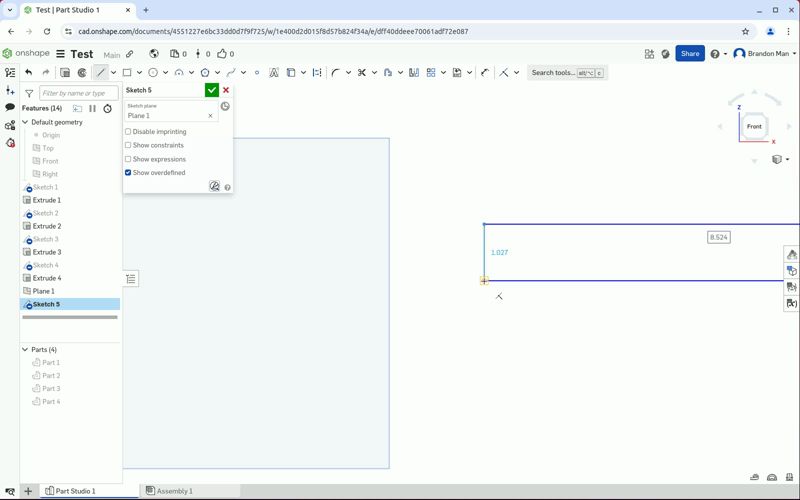
scroll(-6)
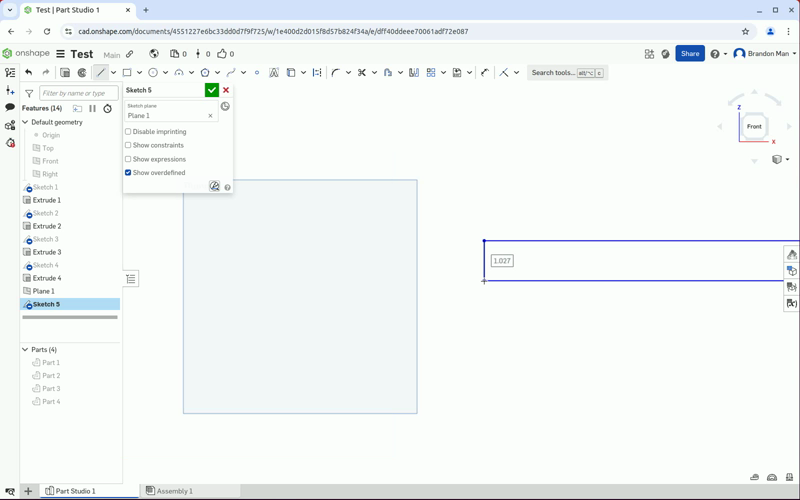
scroll(-6)
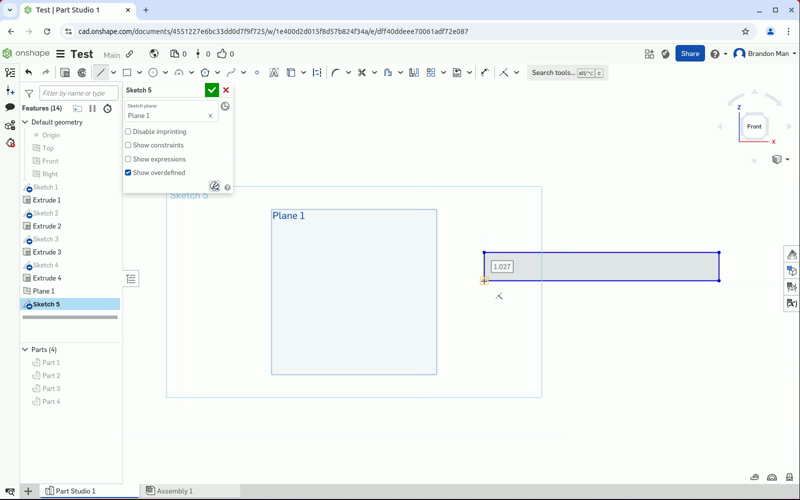
scroll(-6)
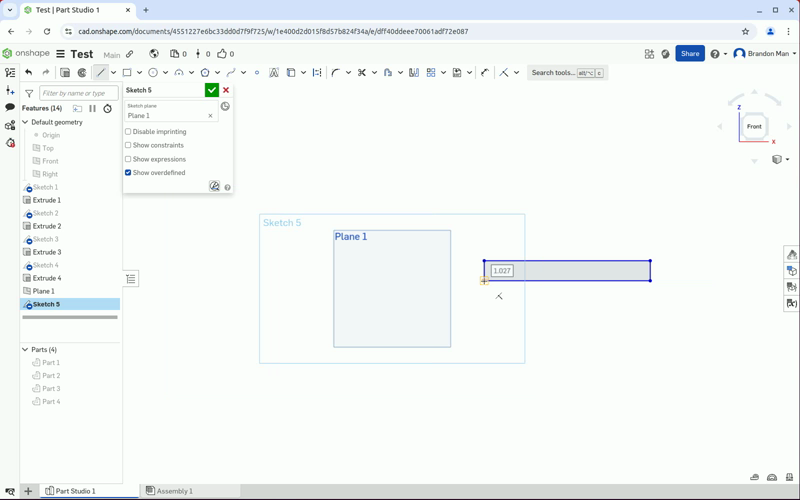
scroll(-6)
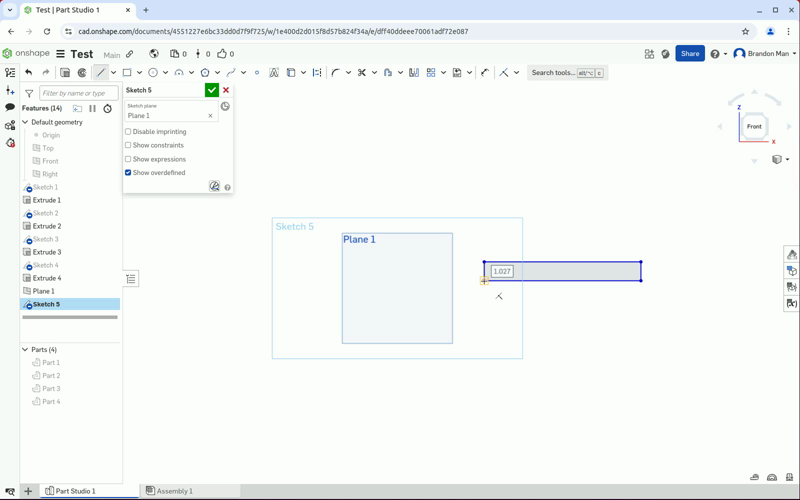
scroll(-6)
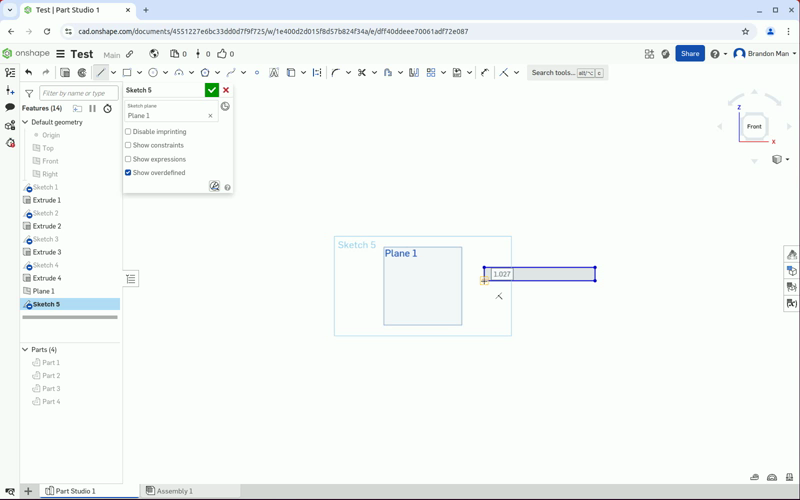
scroll(-6)
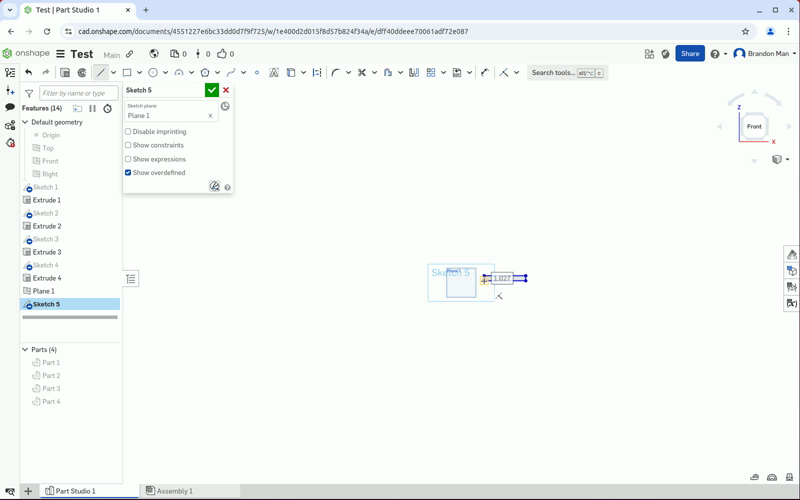
key(esc)
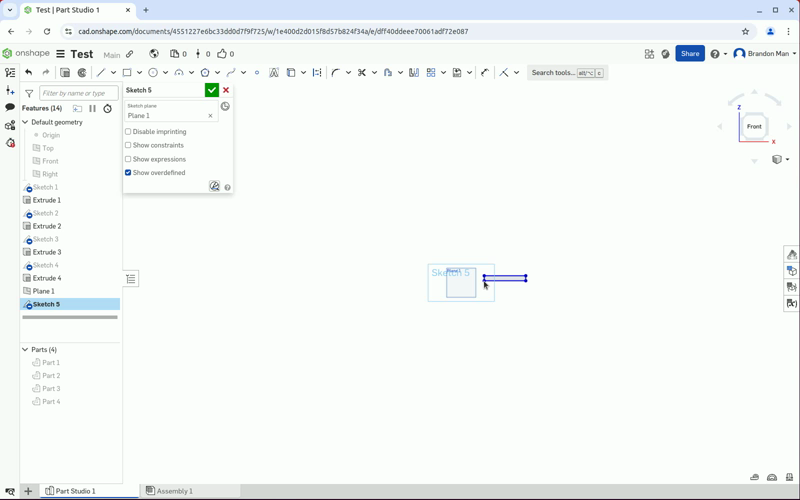
mouse_move(496, 279)
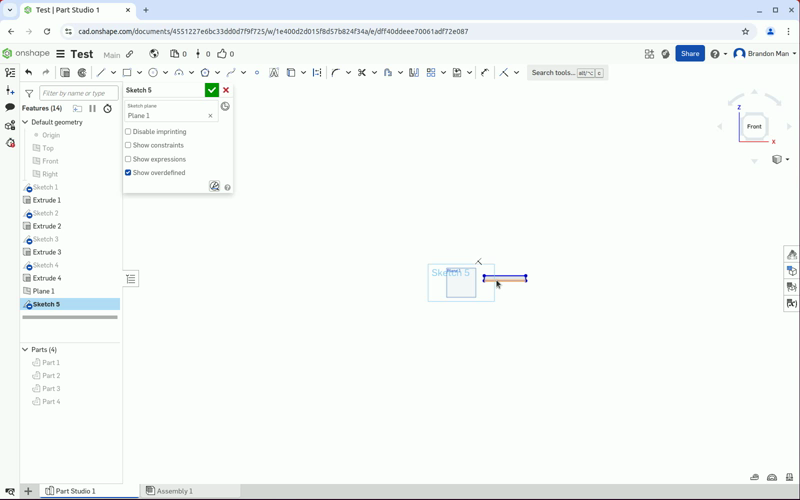
scroll(6)
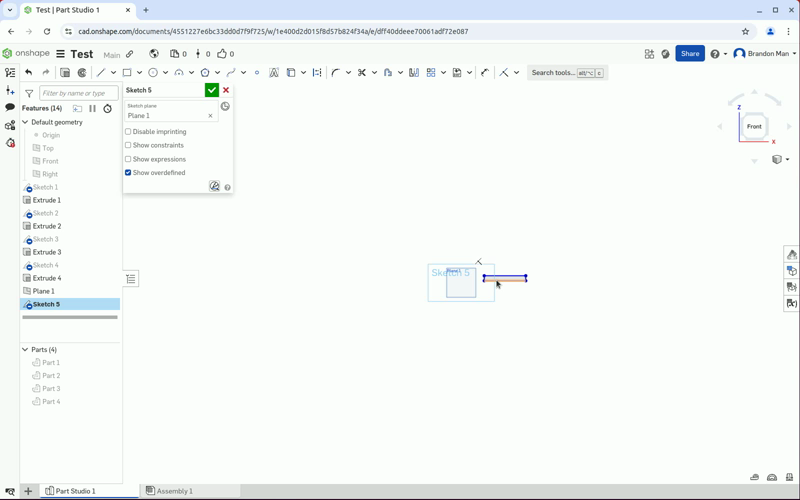
scroll(6)
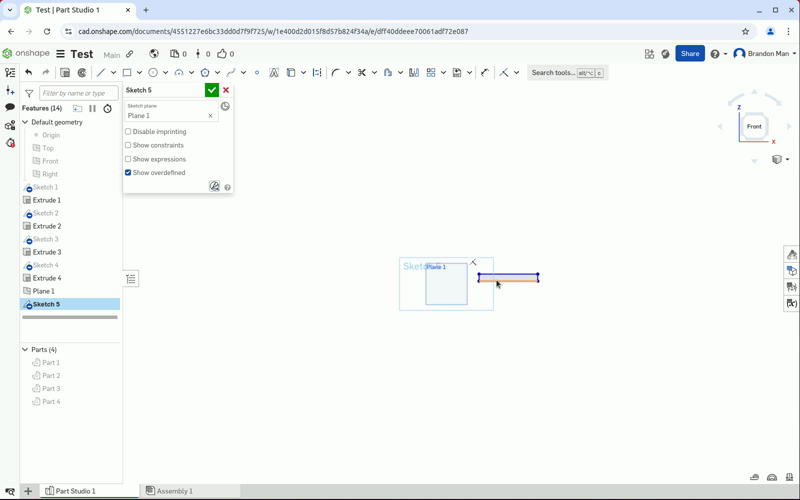
scroll(6)
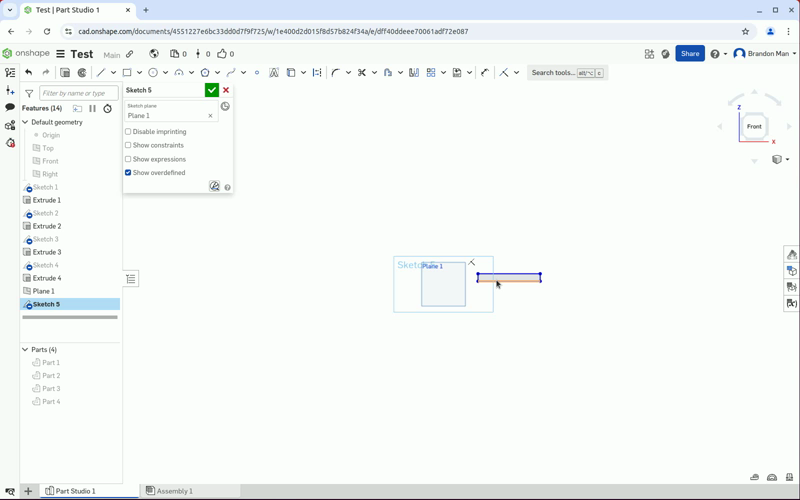
scroll(6)
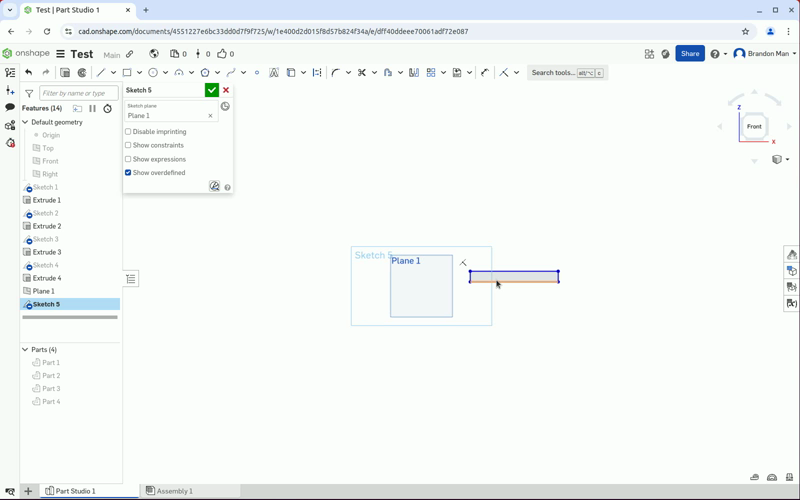
scroll(6)
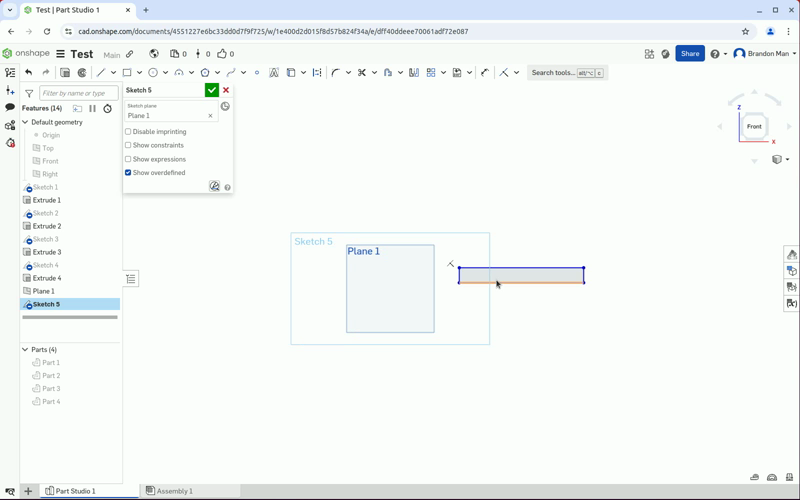
scroll(6)
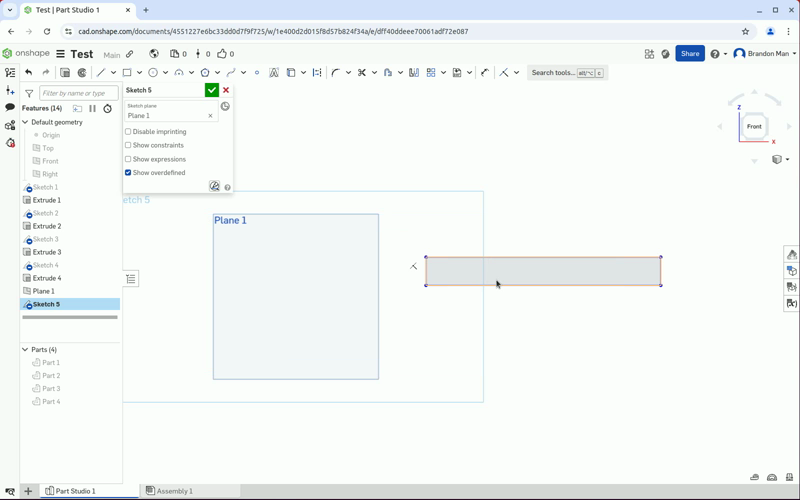
scroll(6)
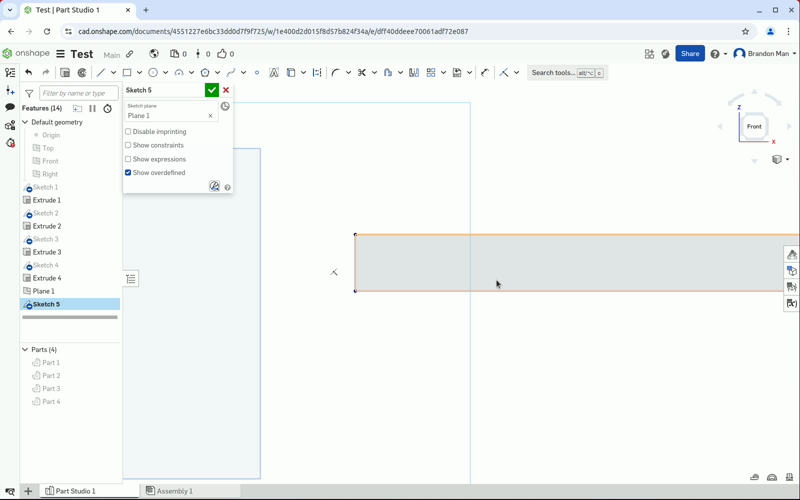
click(496, 279)
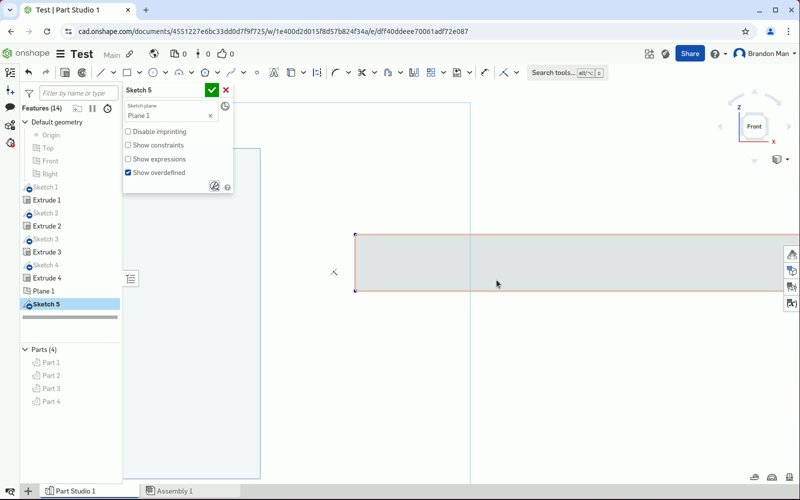
scroll(-6)
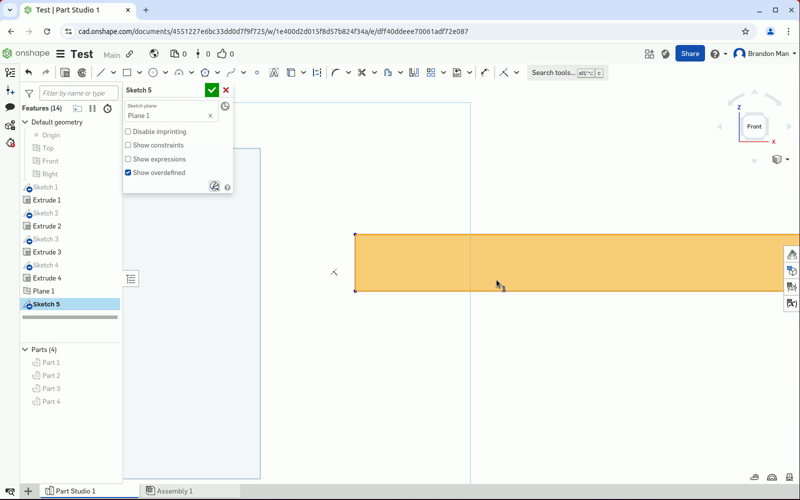
scroll(-6)
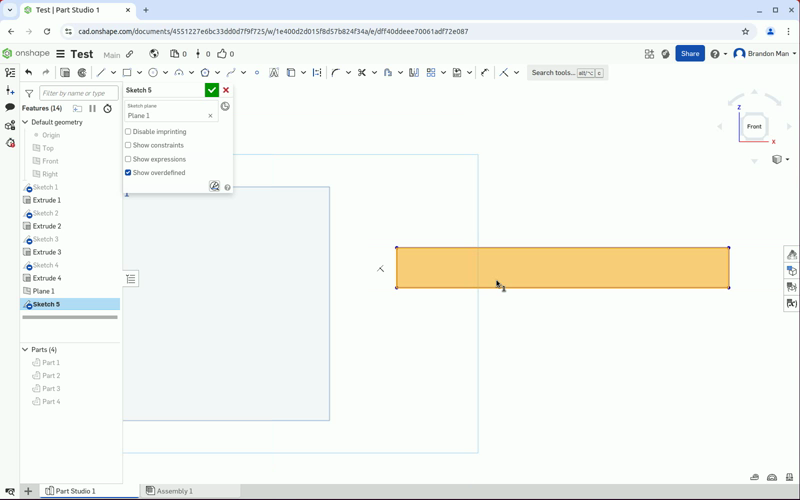
scroll(-6)
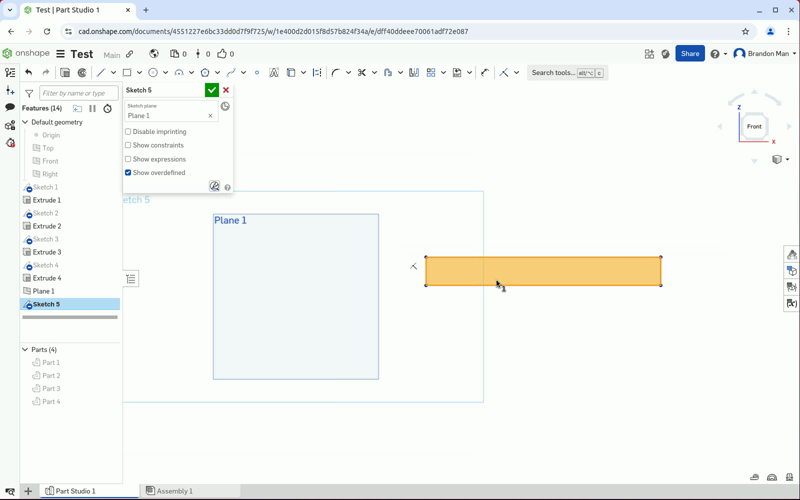
scroll(-6)
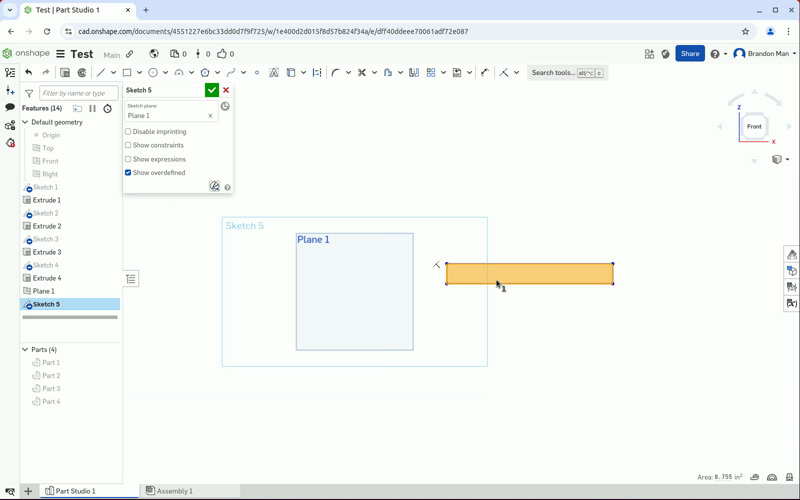
scroll(-6)
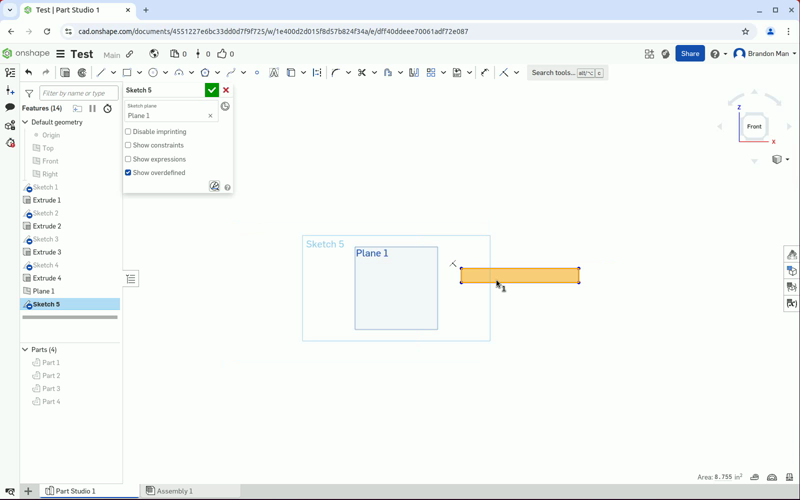
scroll(-6)
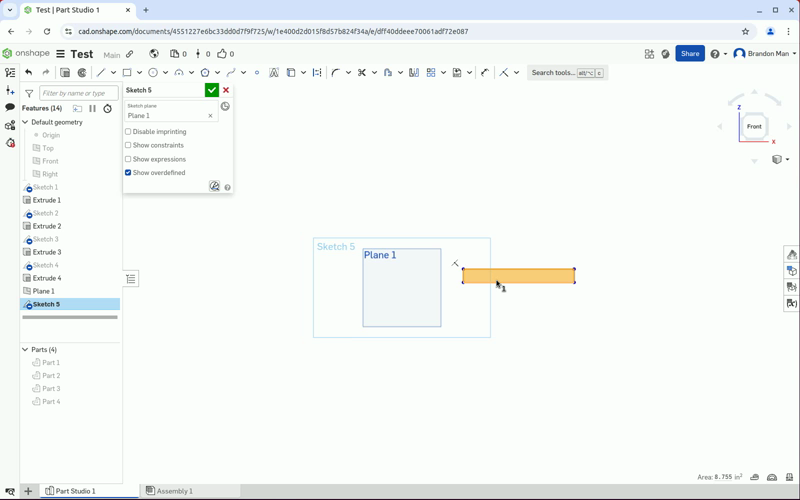
scroll(-6)
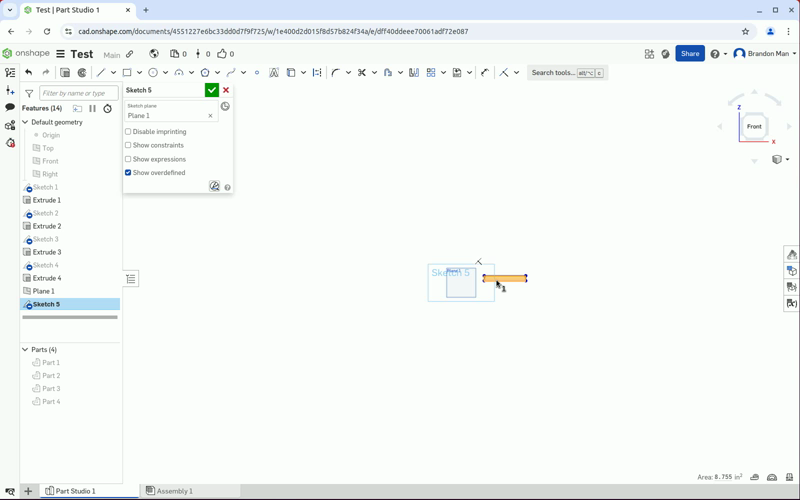
mouse_move(73, 352)
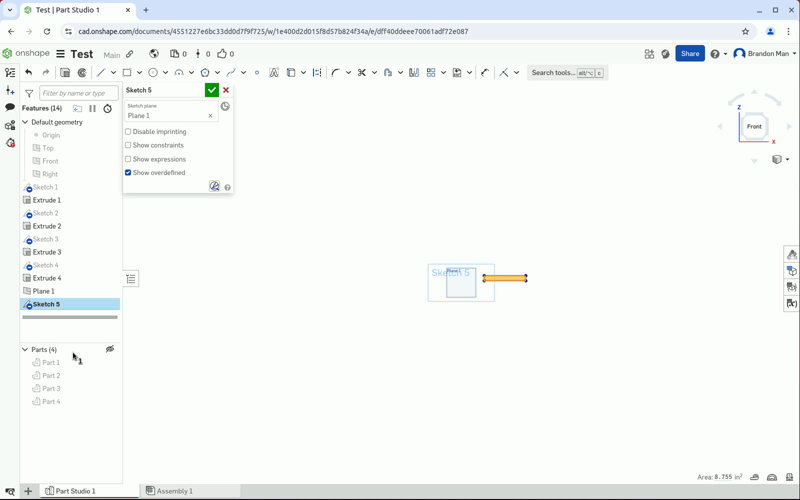
key(shift+y)
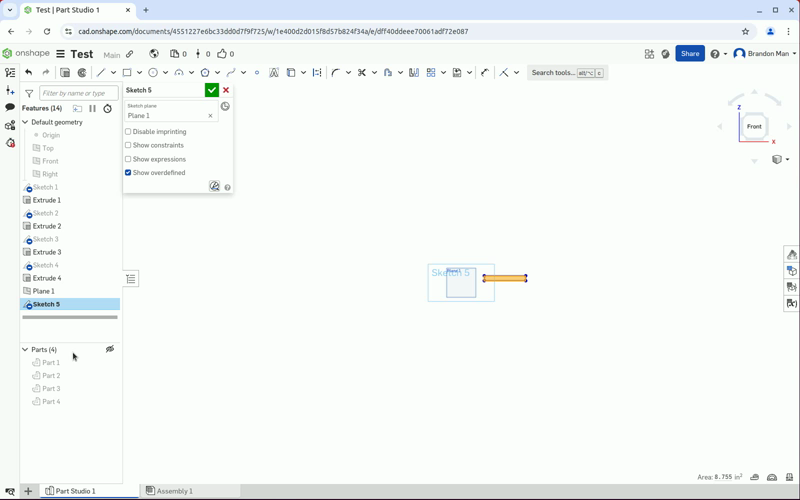
key(shift+e)
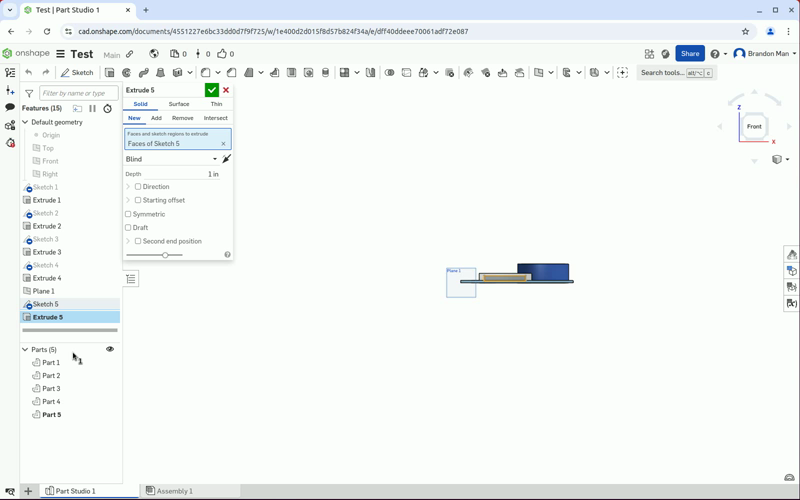
mouse_move(143, 106)
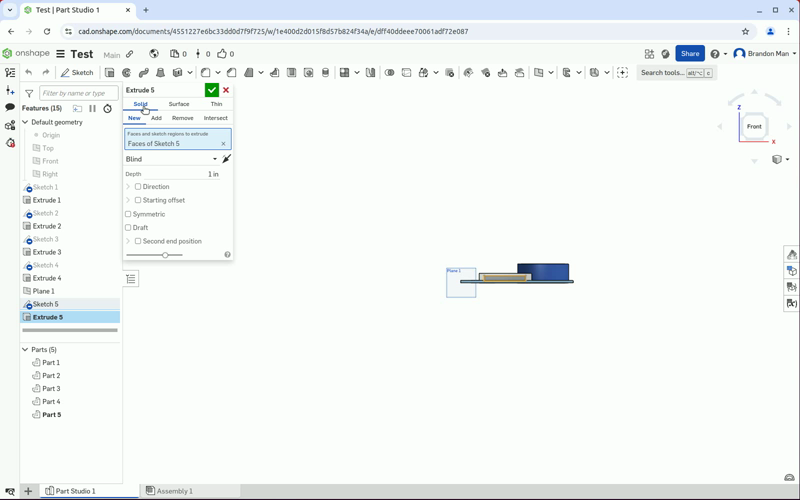
click(143, 106)
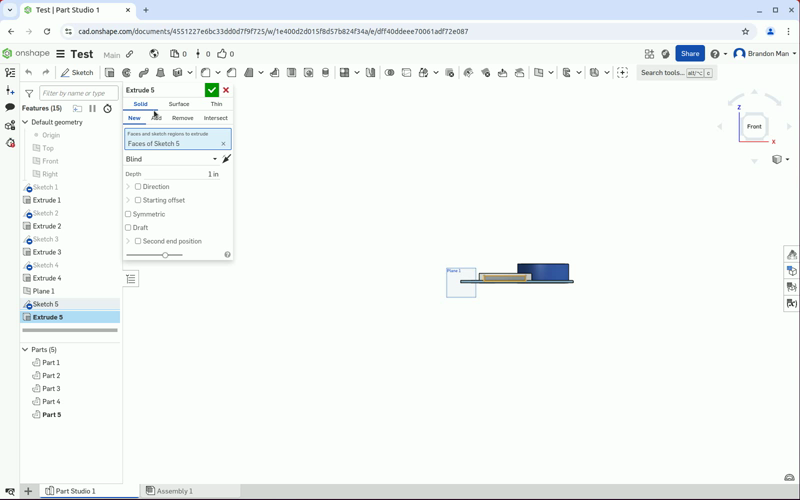
mouse_move(186, 120)
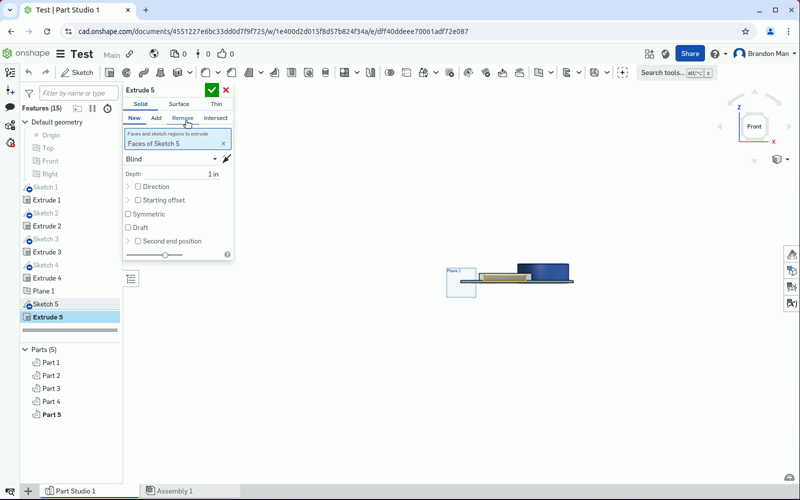
click(186, 120)
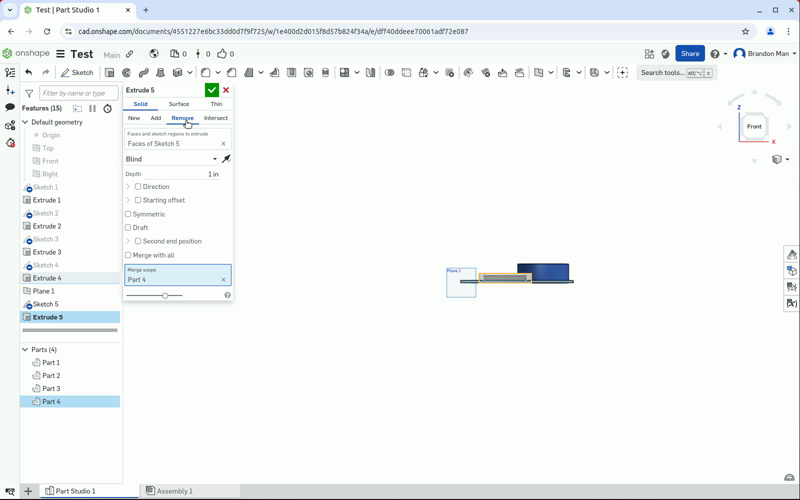
key(tab, 4)
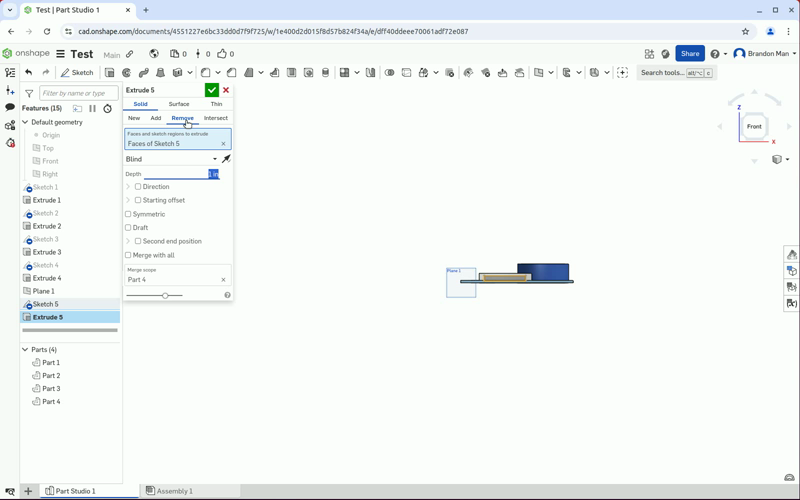
text(1.926)
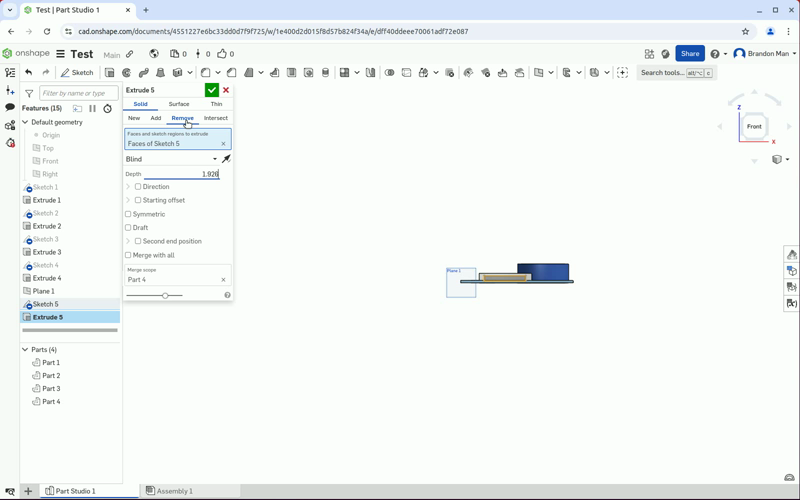
key(tab, 6)
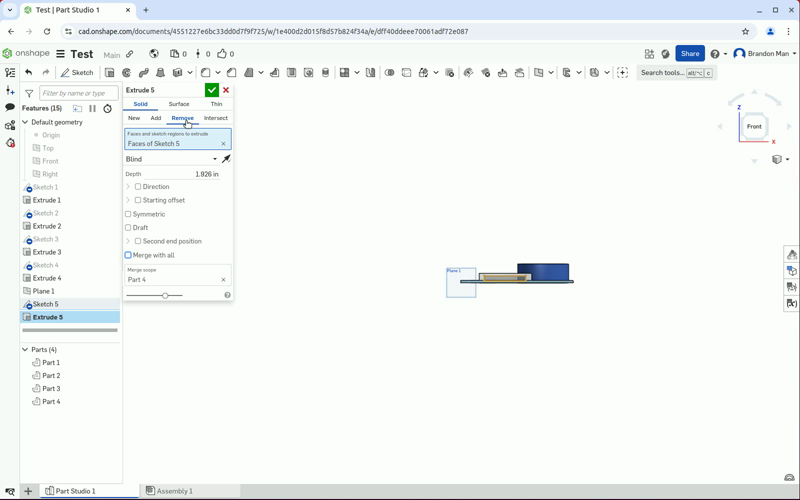
key(space)
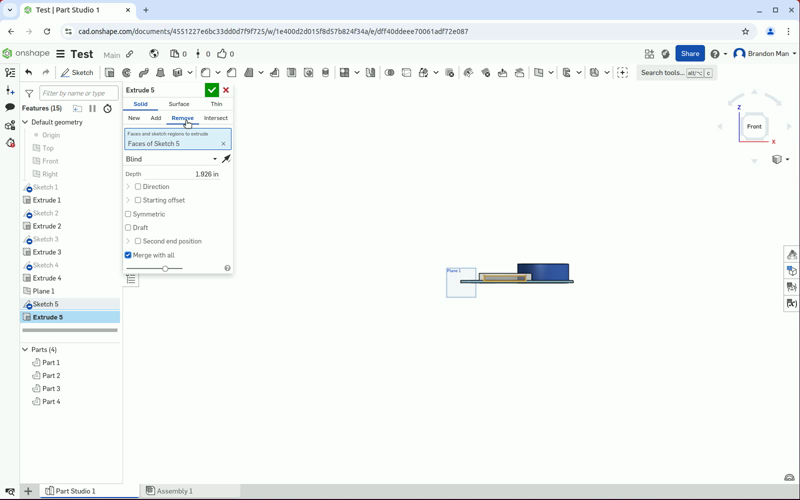
key(enter)
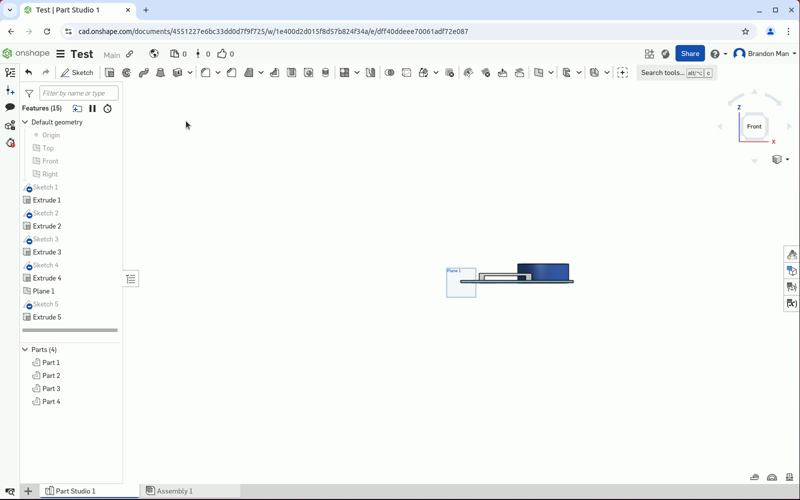
key(shift+h)
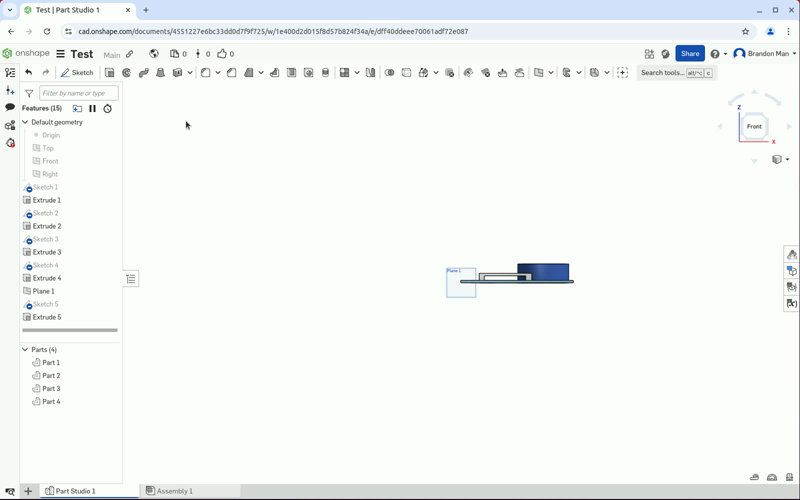
key(shift+h)
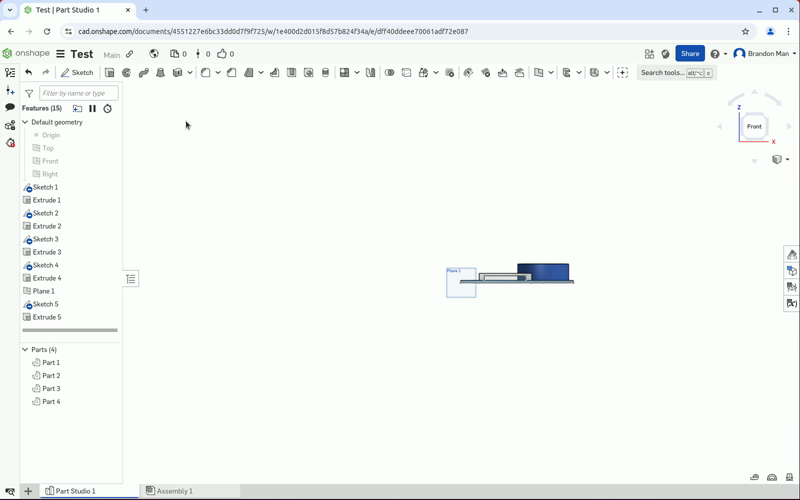
key(shift+7)
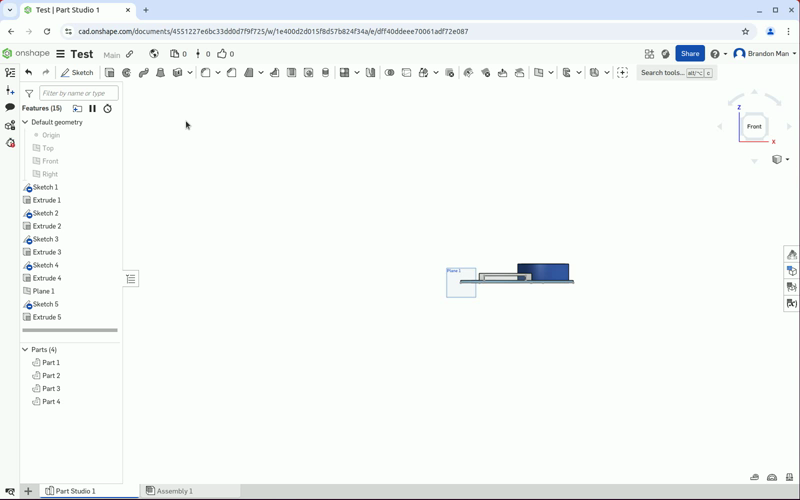
key(left, 2)
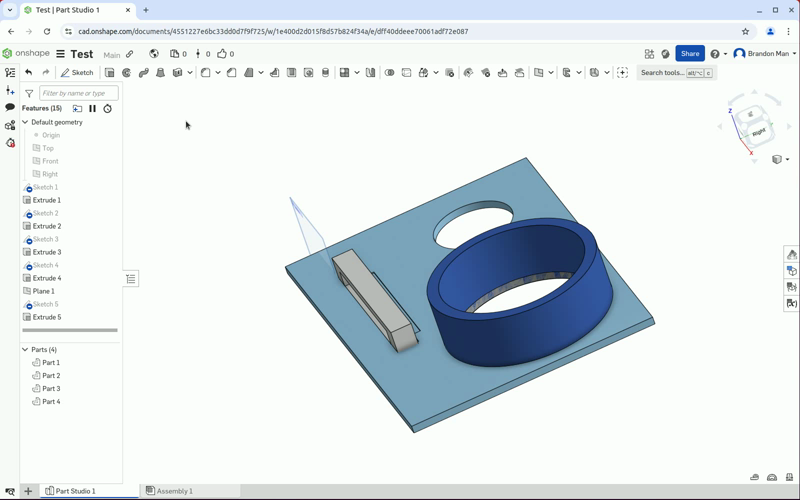
key(down, 2)
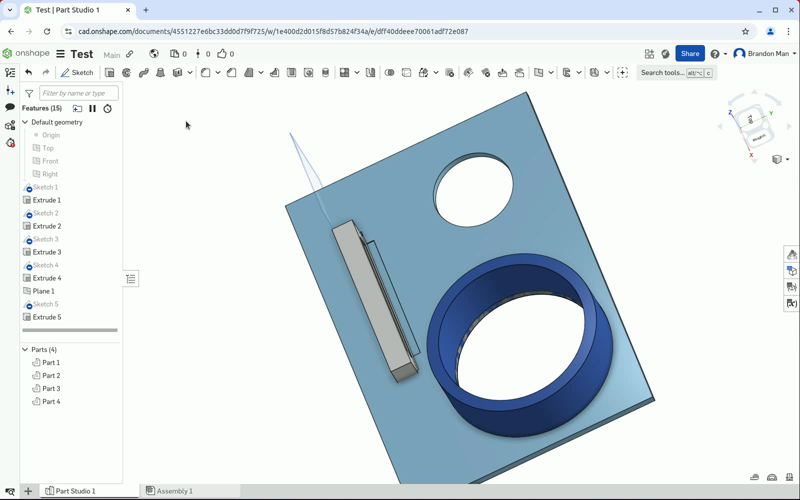
key(up, 2)
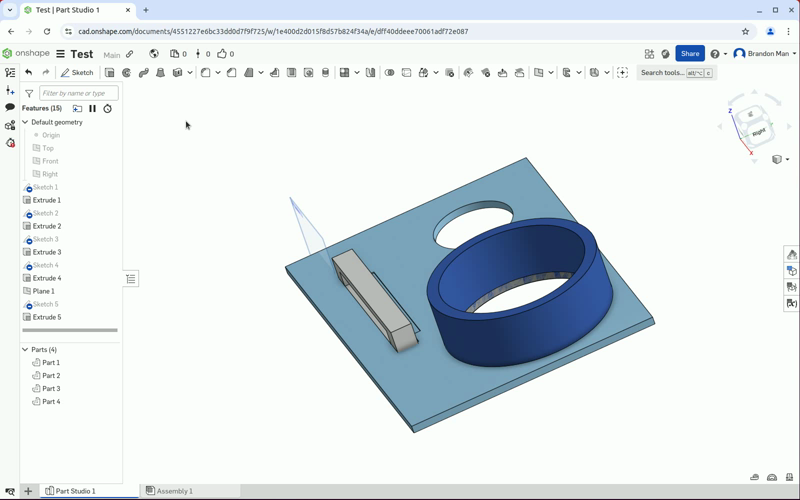
key(right, 2)
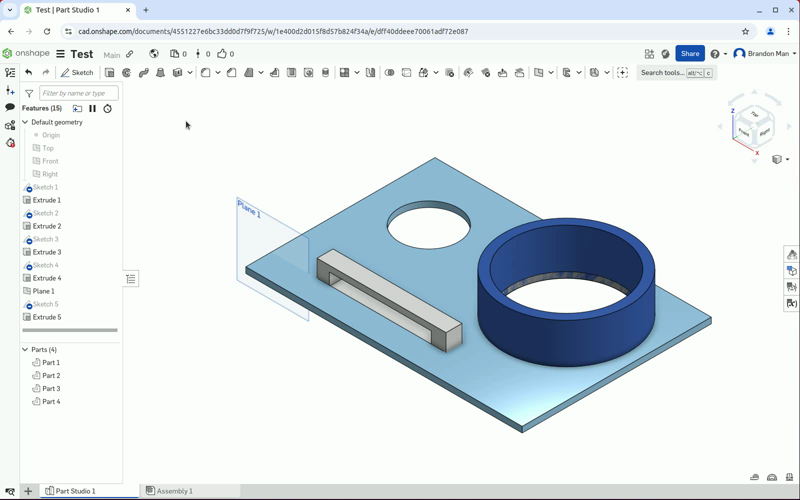
mouse_move(73, 189)
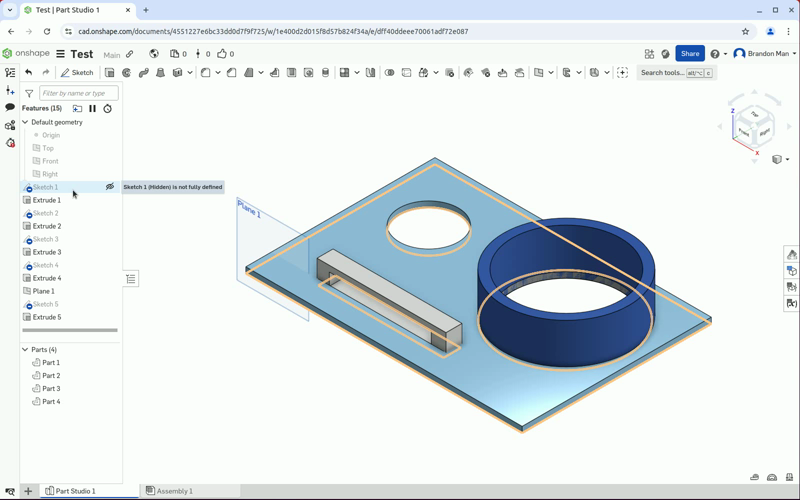
click(73, 189)